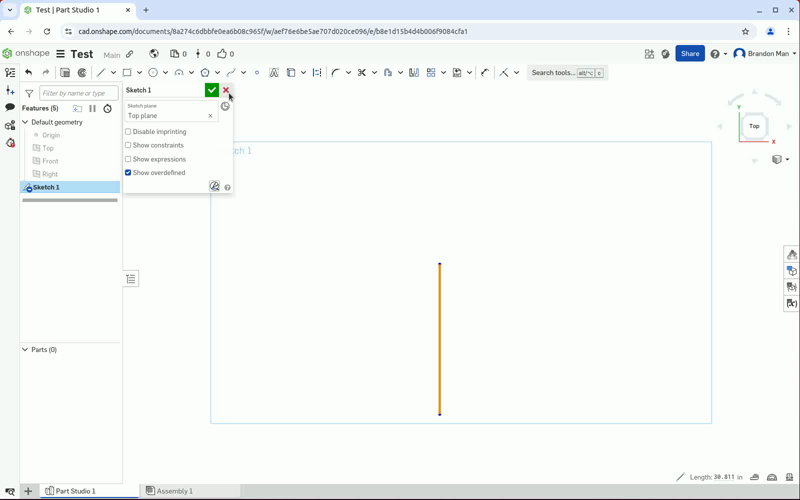
key(shift+h)
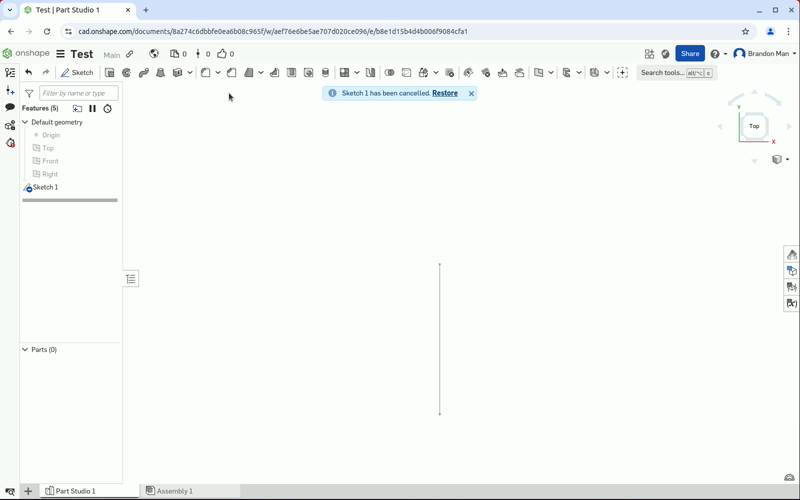
mouse_move(73, 352)
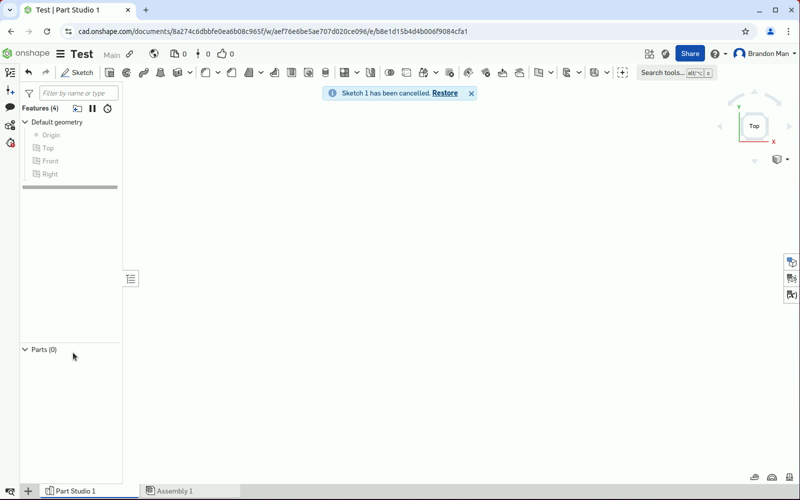
key(y)
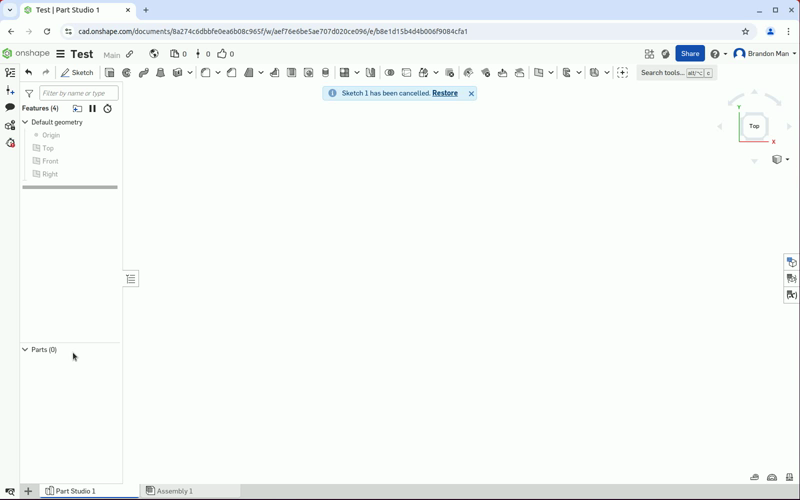
key(shift+p)
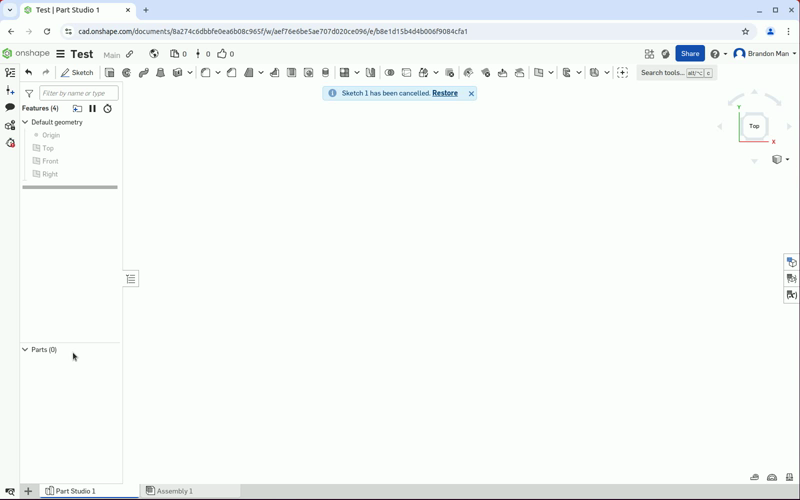
key(space)
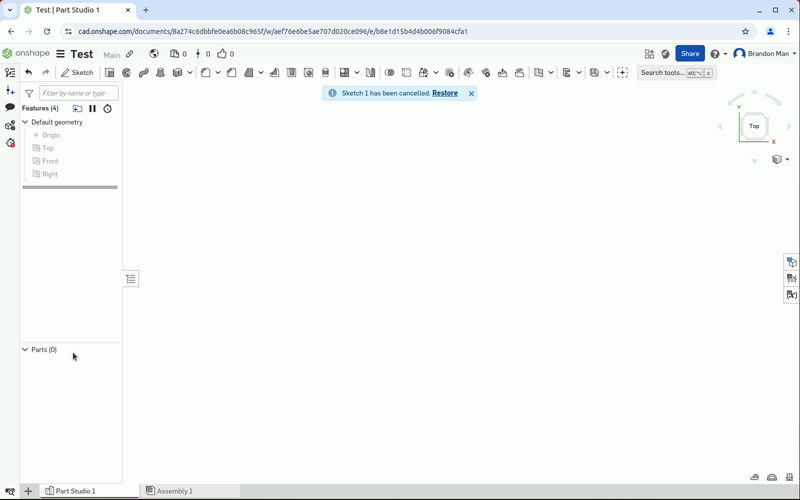
key_down(shift)
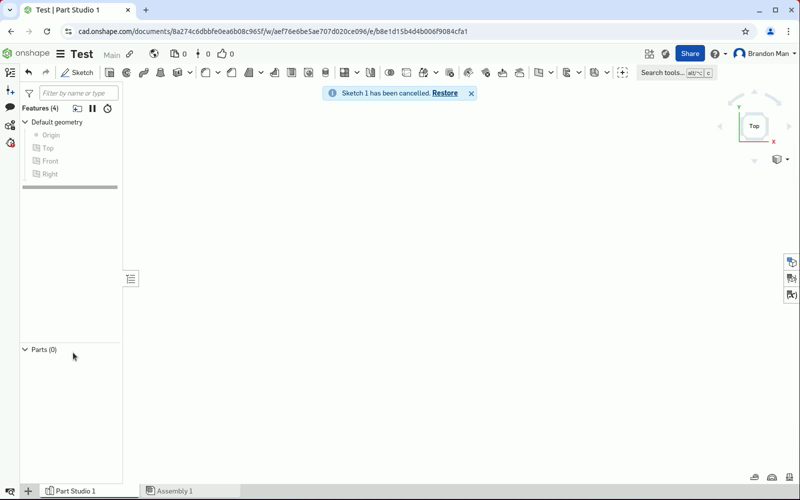
key(up)
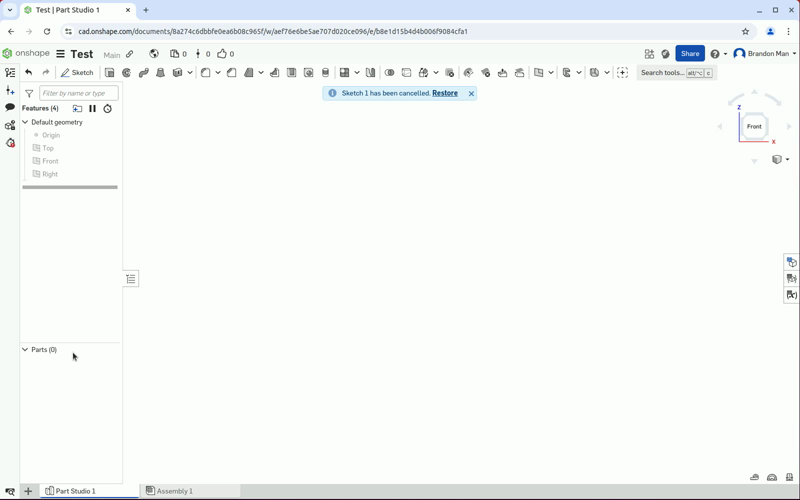
key_up(shift)
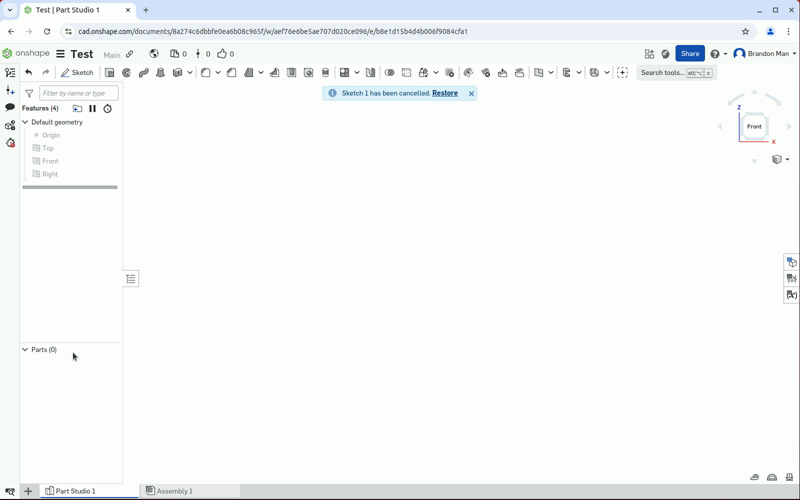
mouse_move(73, 352)
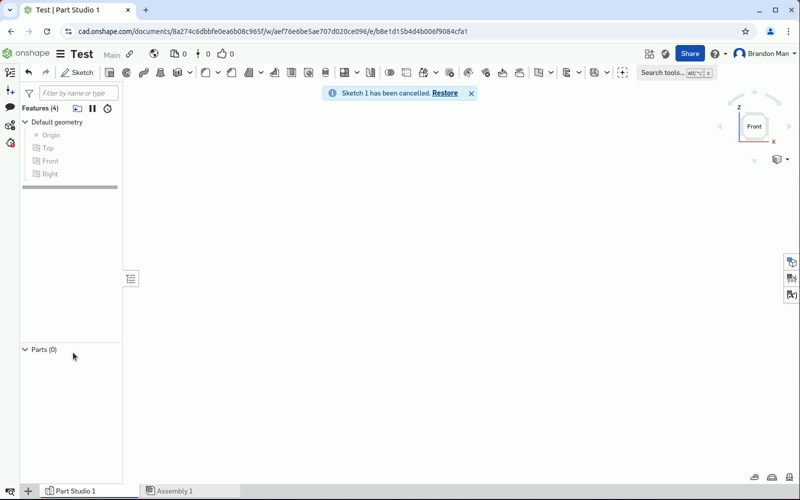
key(shift+y)
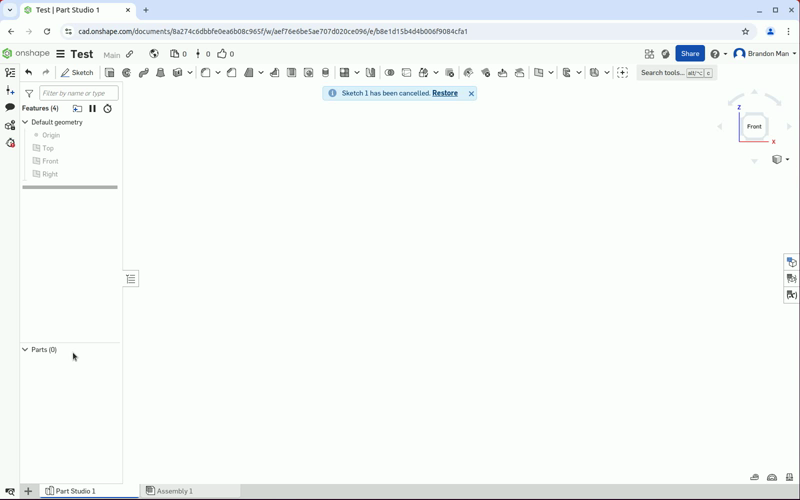
key(shift+s)
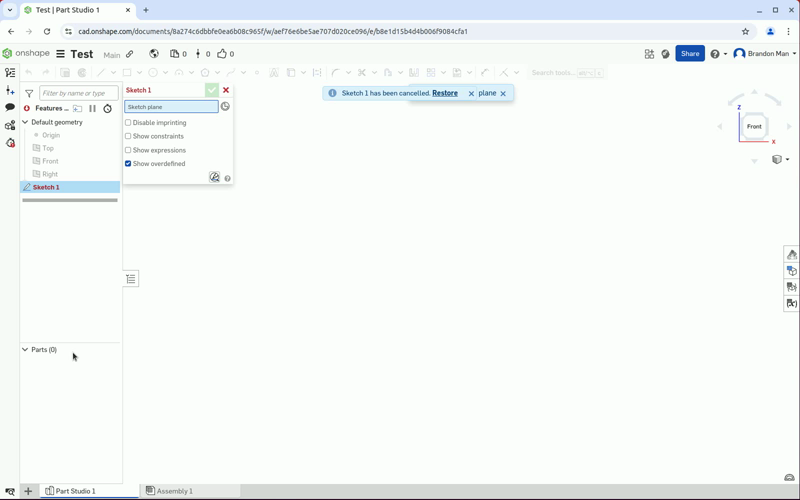
mouse_move(73, 163)
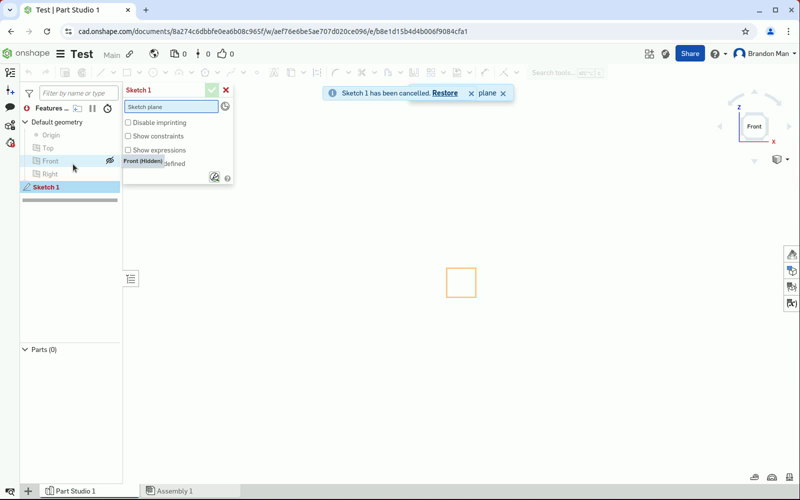
click(73, 163)
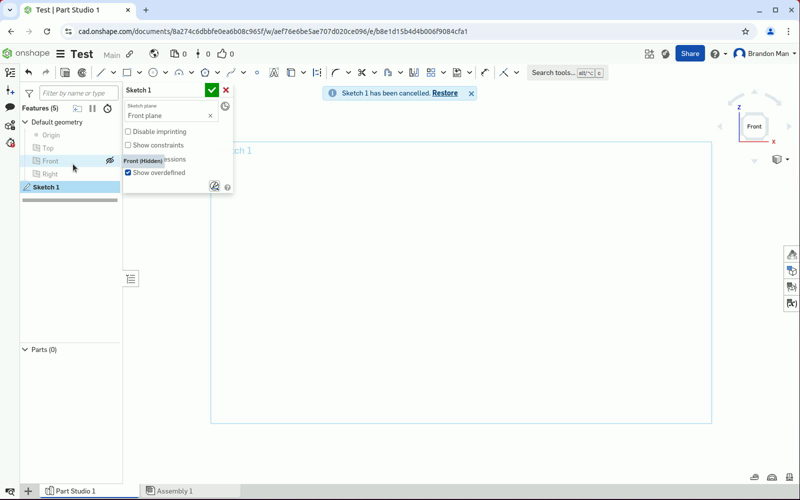
mouse_move(73, 352)
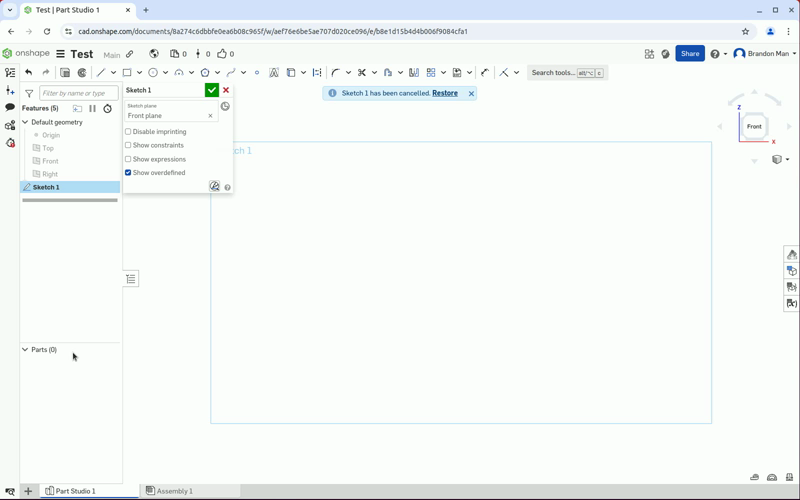
key(y)
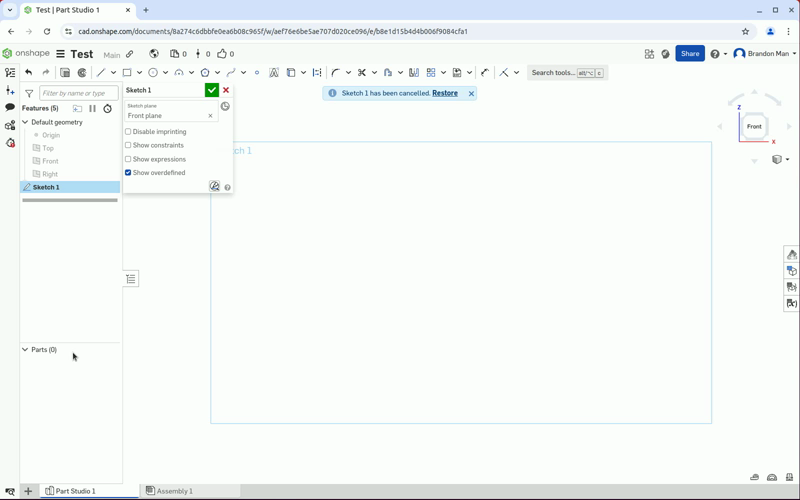
key(c)
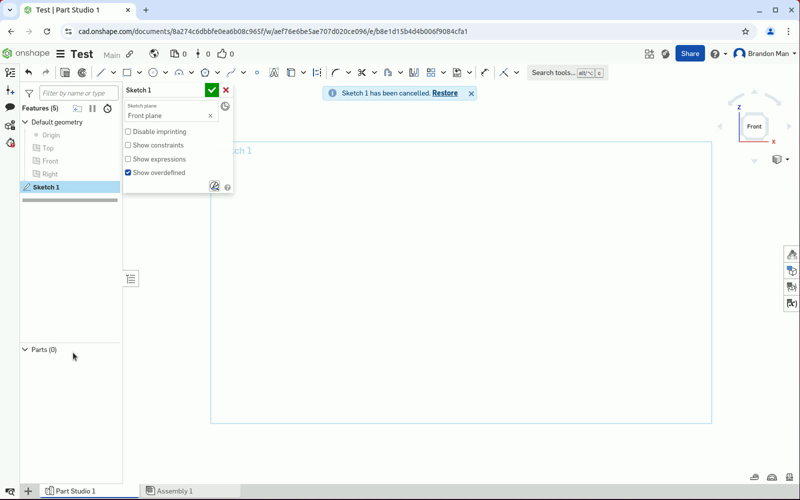
key_down(shift)
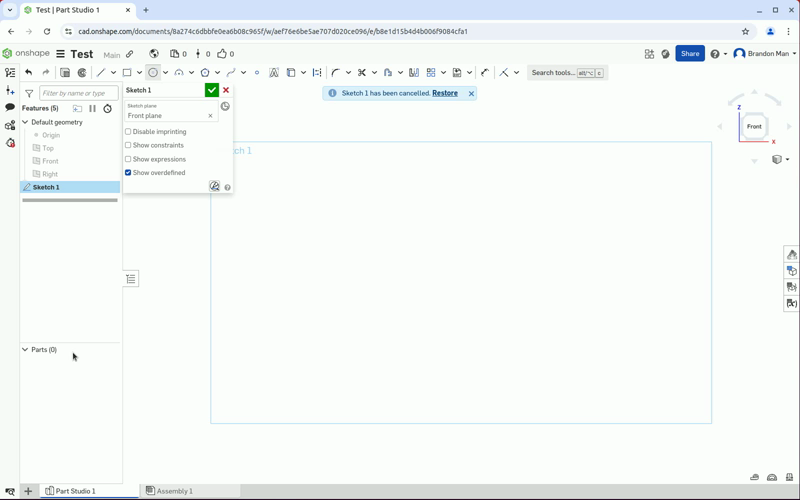
mouse_move(388, 325)
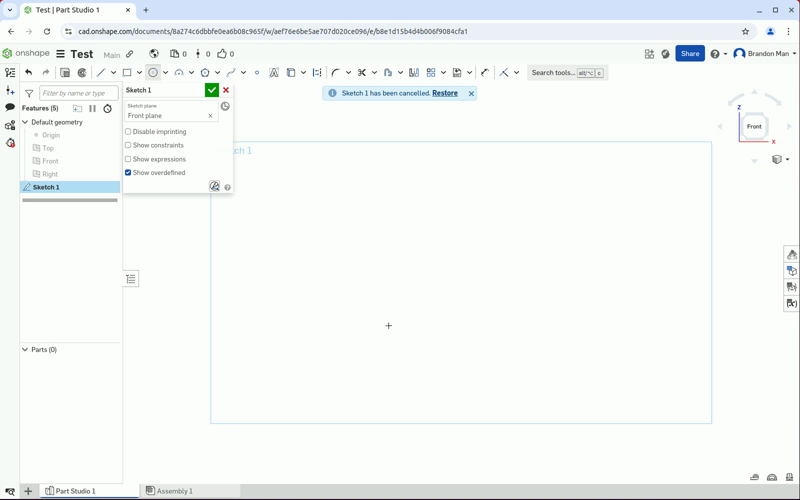
click(388, 325)
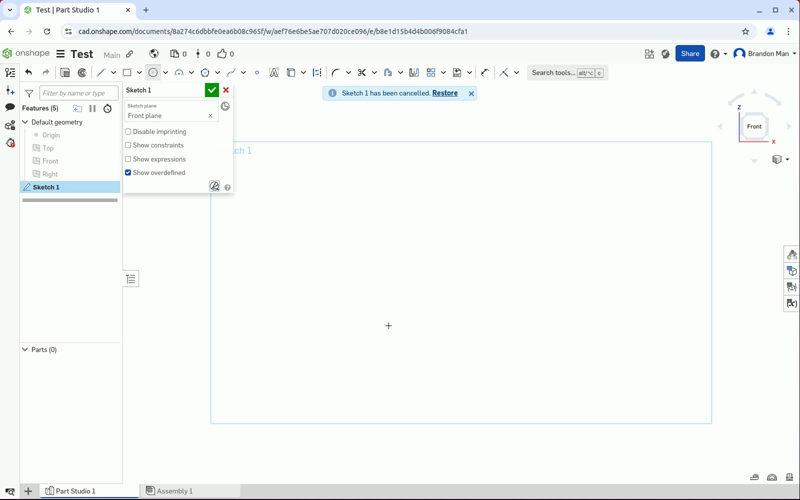
key_up(shift)
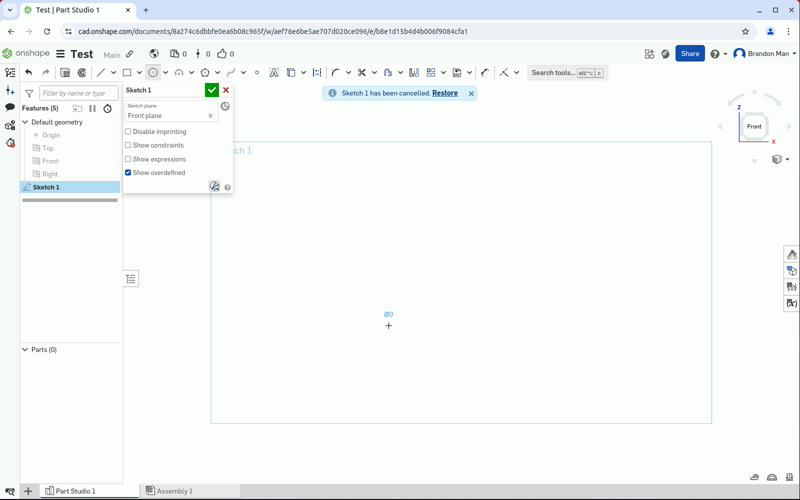
mouse_move(417, 325)
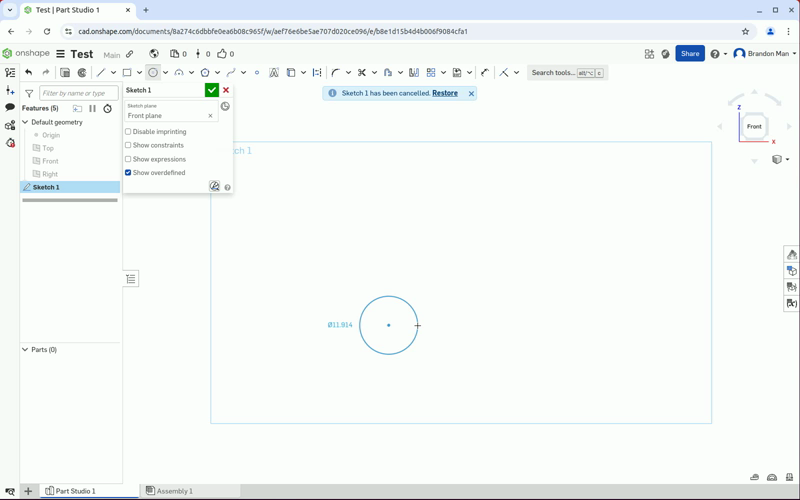
click(417, 325)
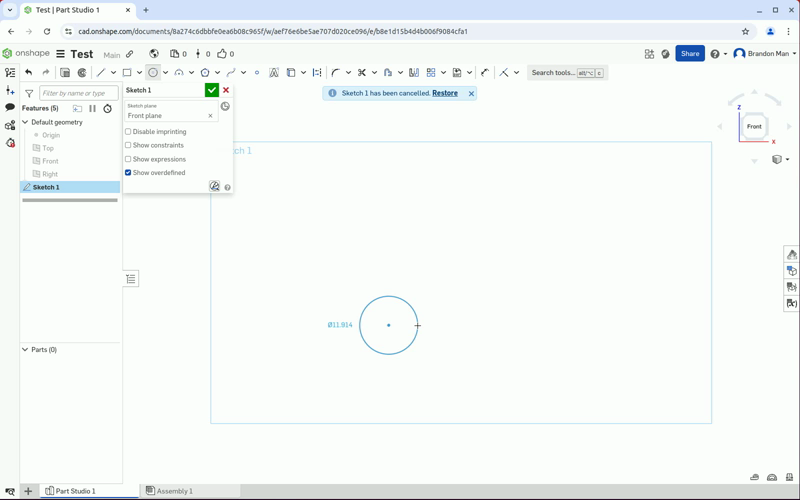
key(esc)
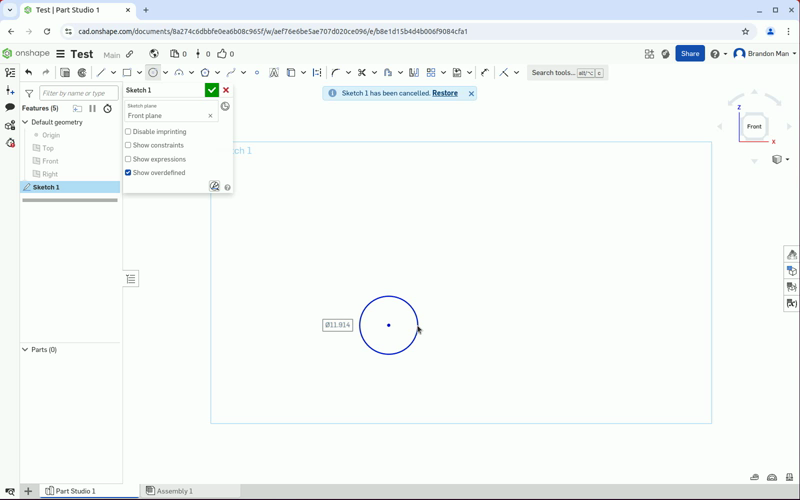
mouse_move(404, 321)
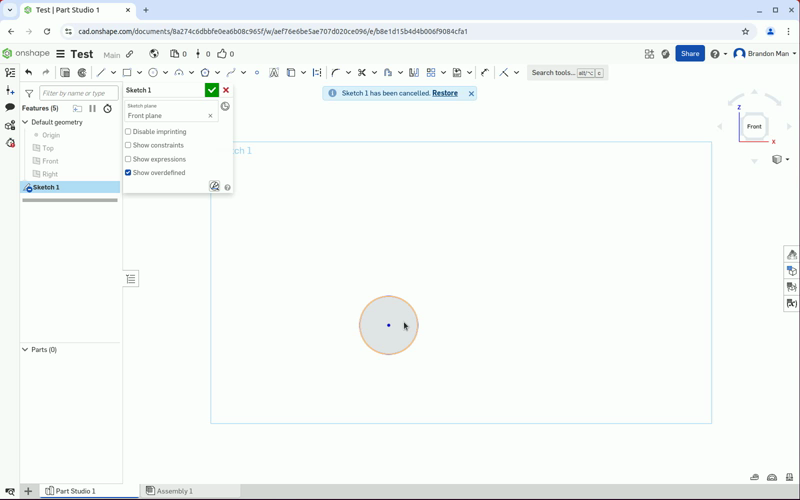
click(404, 321)
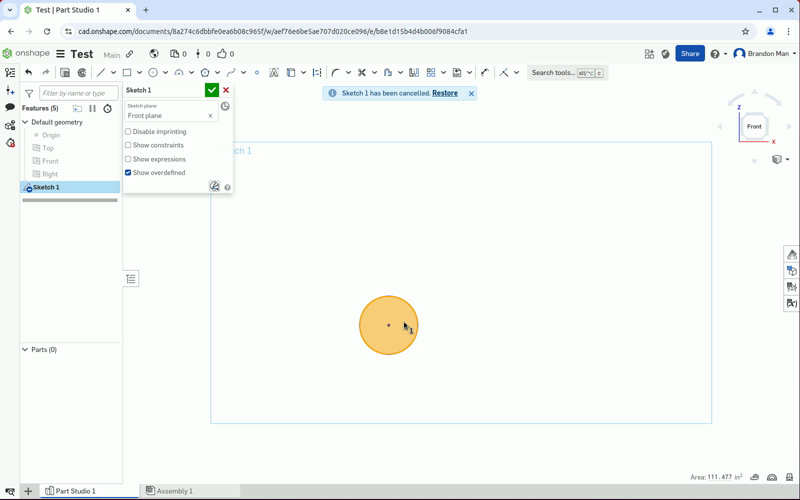
mouse_move(73, 352)
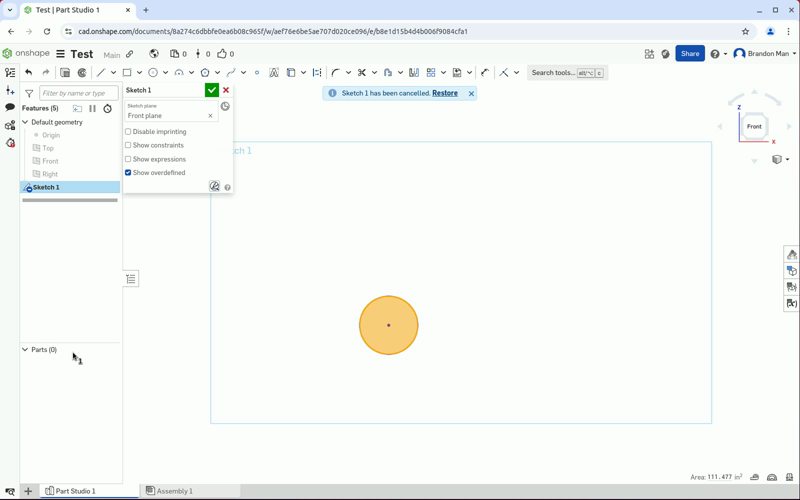
key(shift+y)
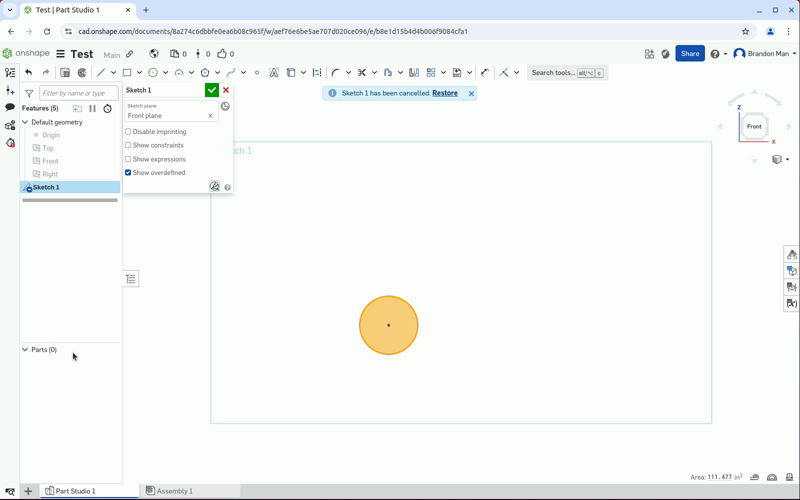
key(shift+e)
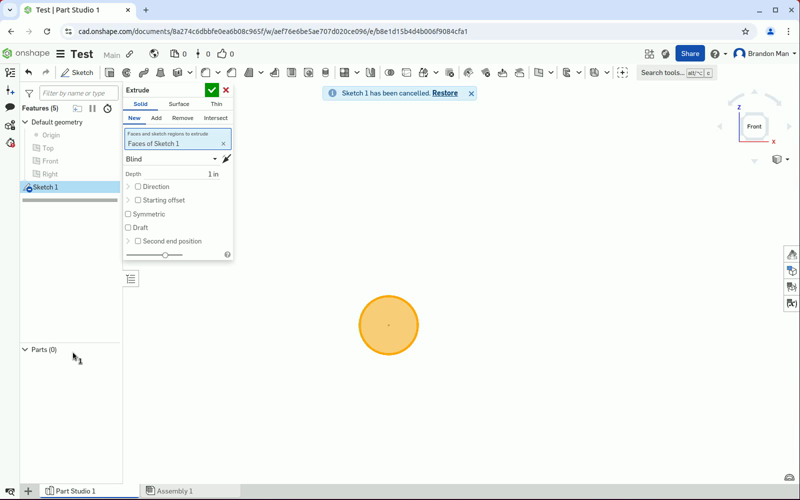
mouse_move(143, 106)
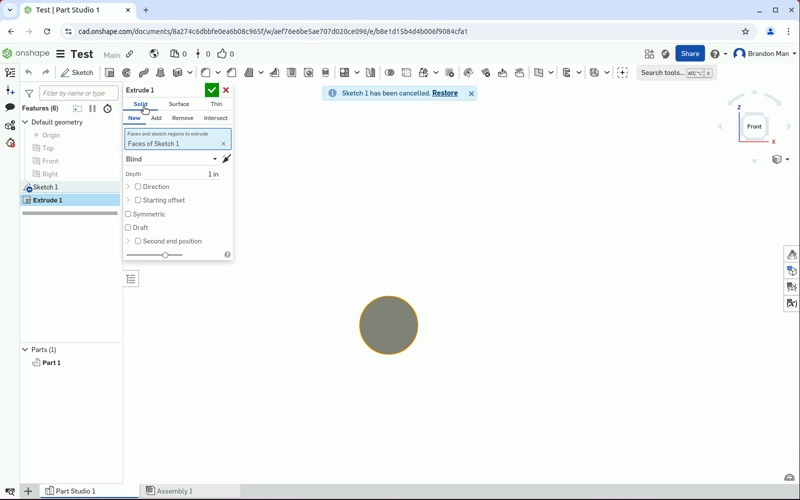
click(143, 106)
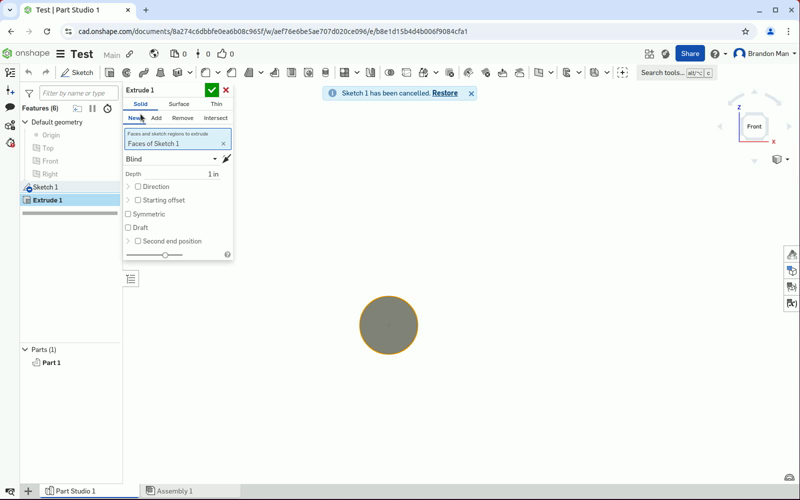
mouse_move(137, 120)
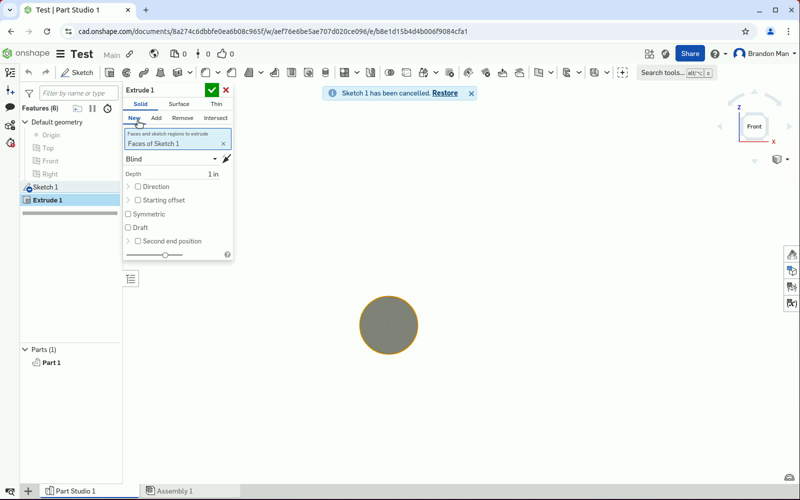
click(137, 120)
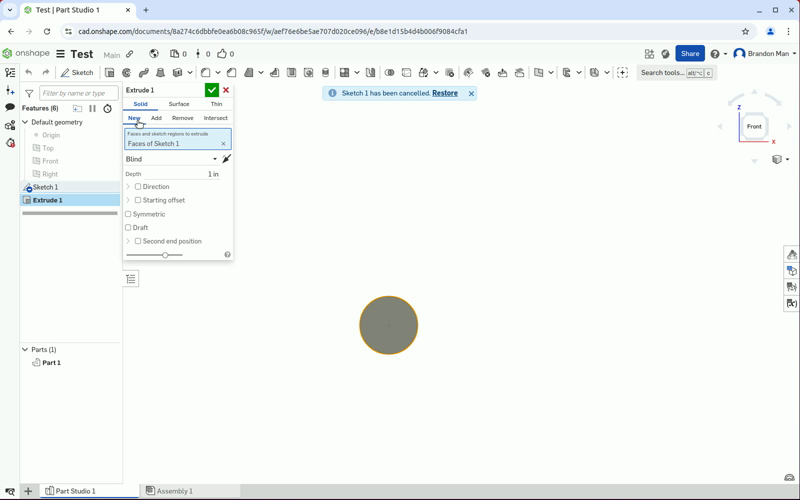
key(tab, 4)
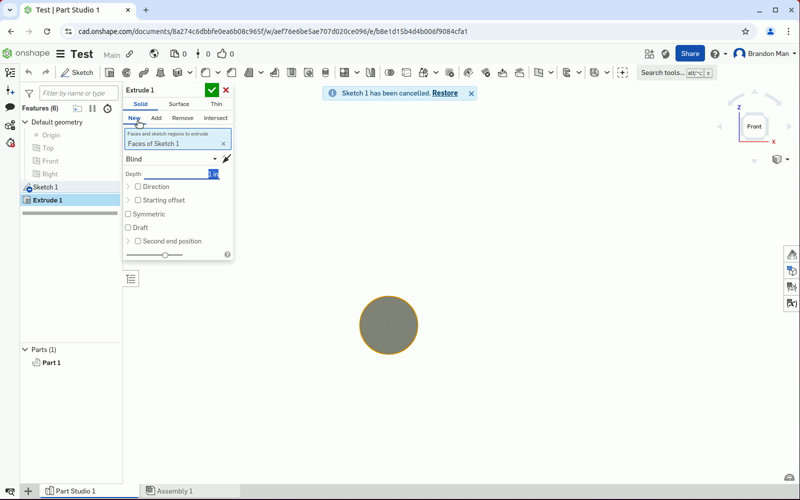
text(13.239)
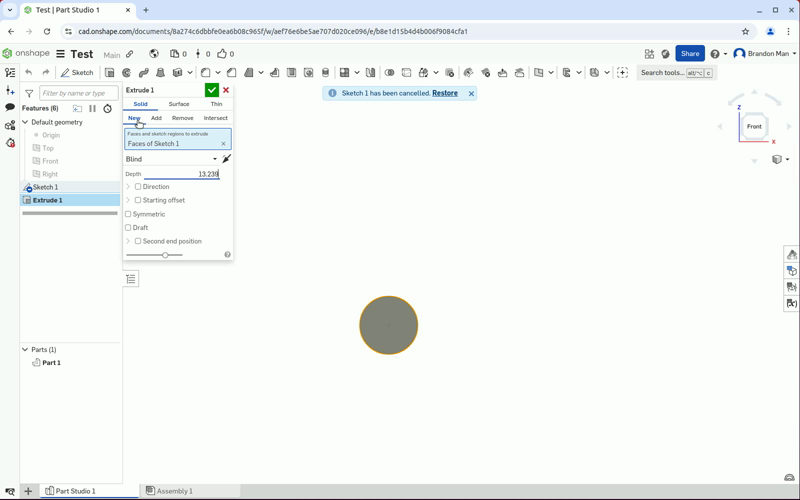
key(enter)
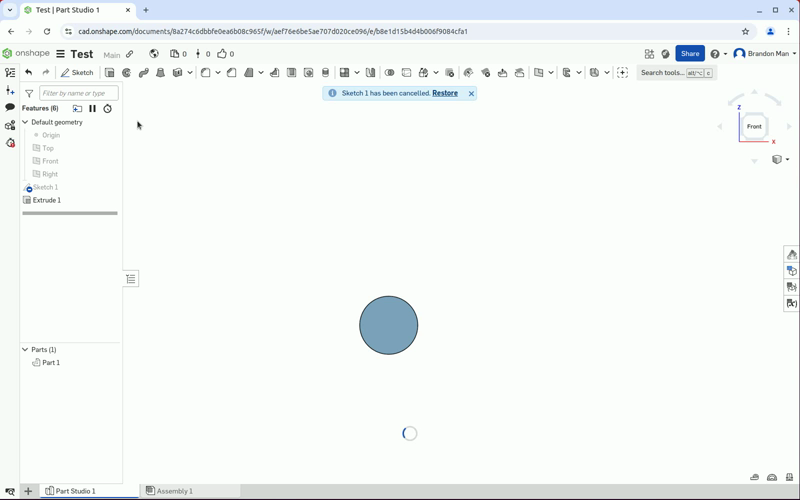
key(shift+h)
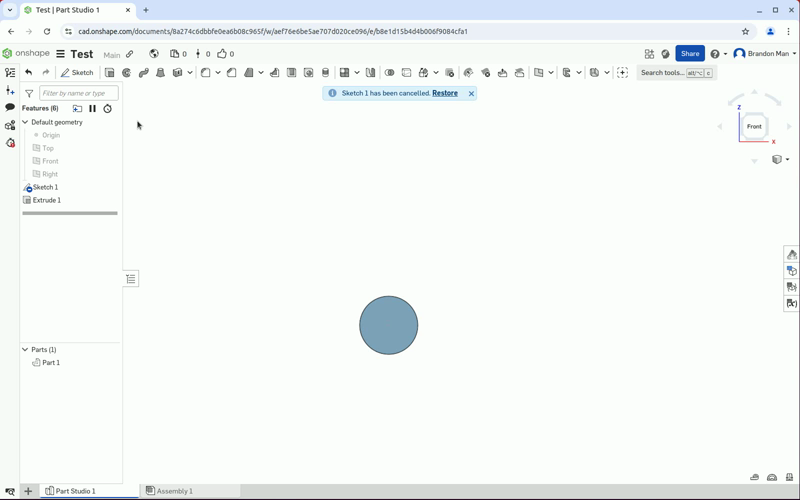
key(shift+h)
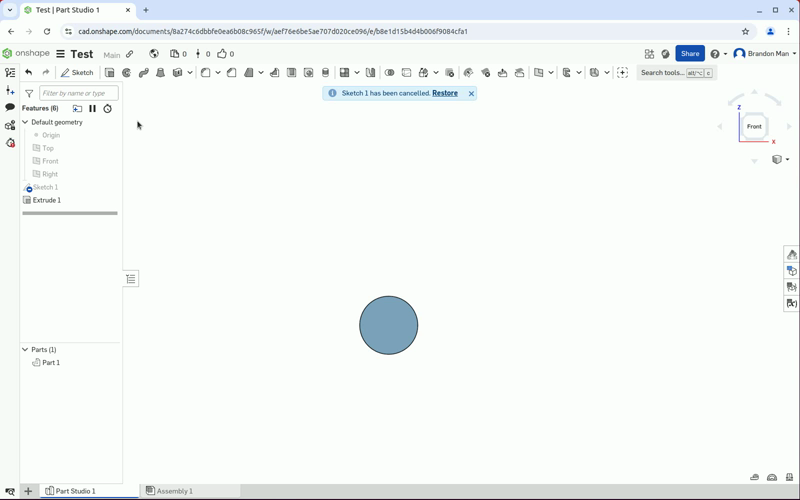
mouse_move(73, 189)
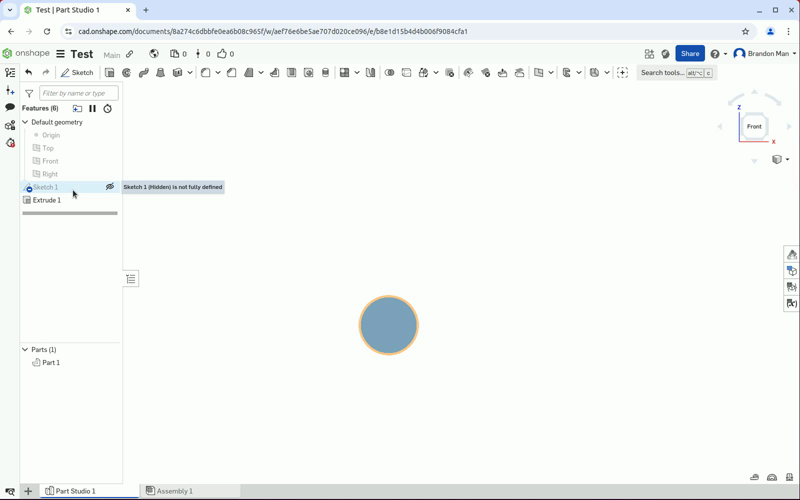
click(73, 189)
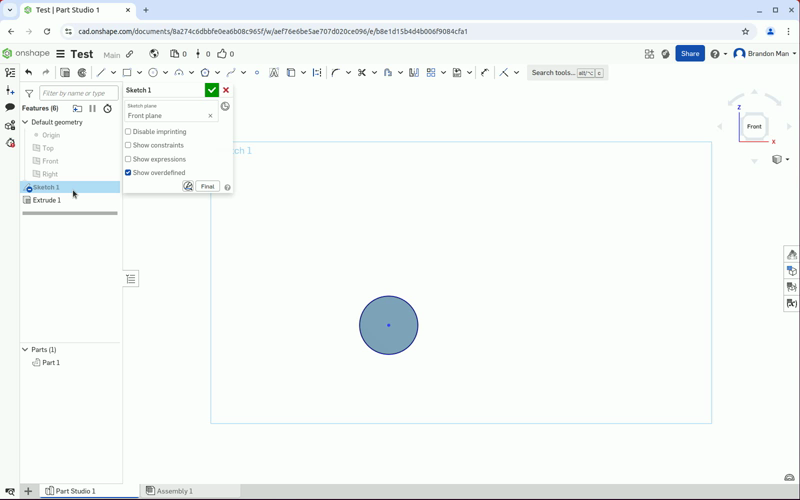
mouse_move(229, 92)
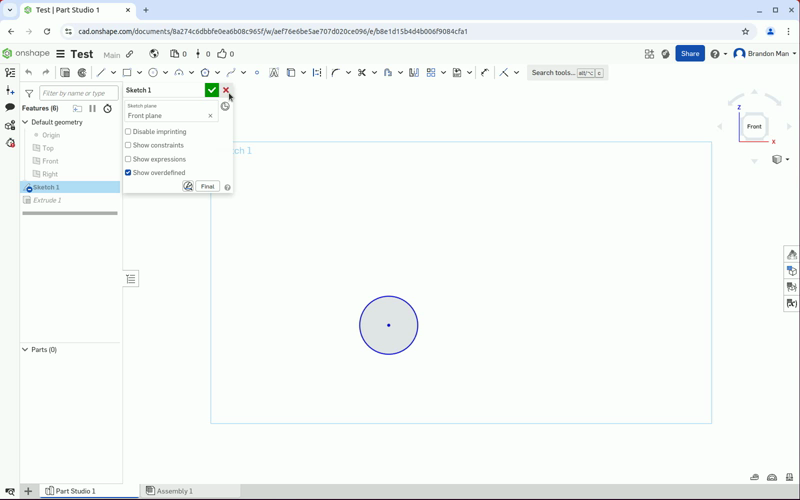
click(229, 92)
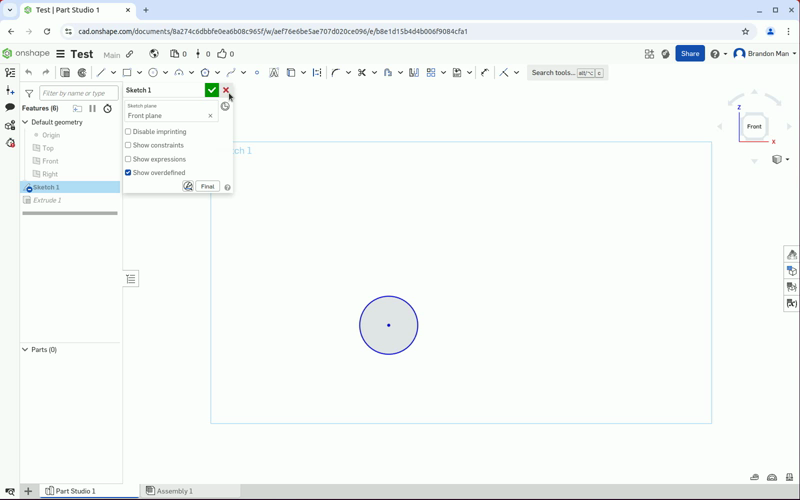
key(shift+s)
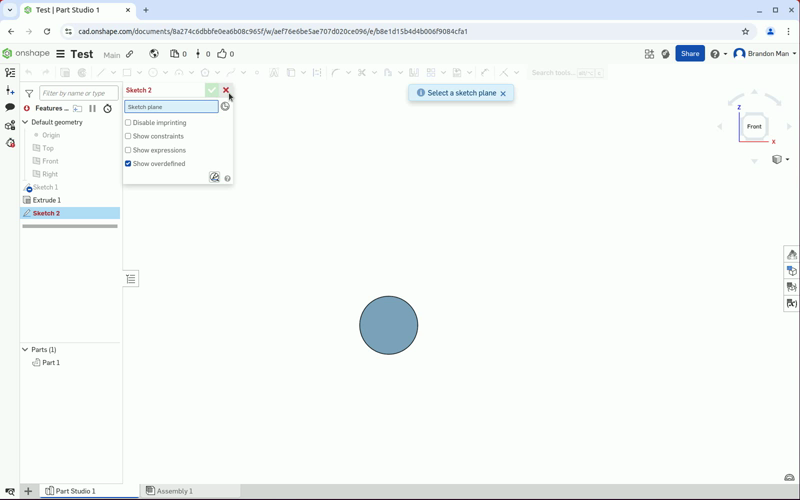
mouse_move(73, 163)
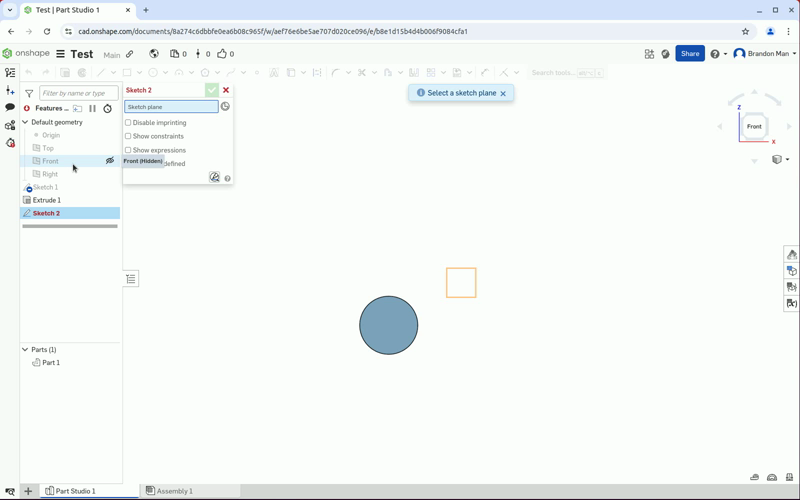
click(73, 163)
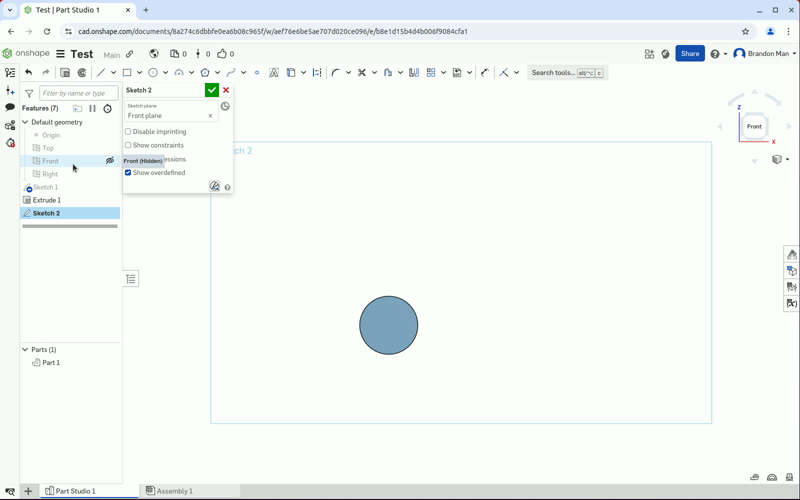
mouse_move(73, 352)
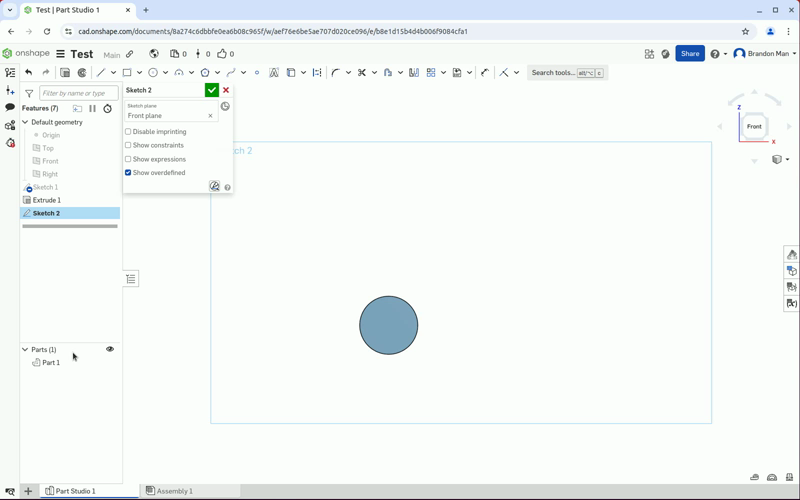
key(y)
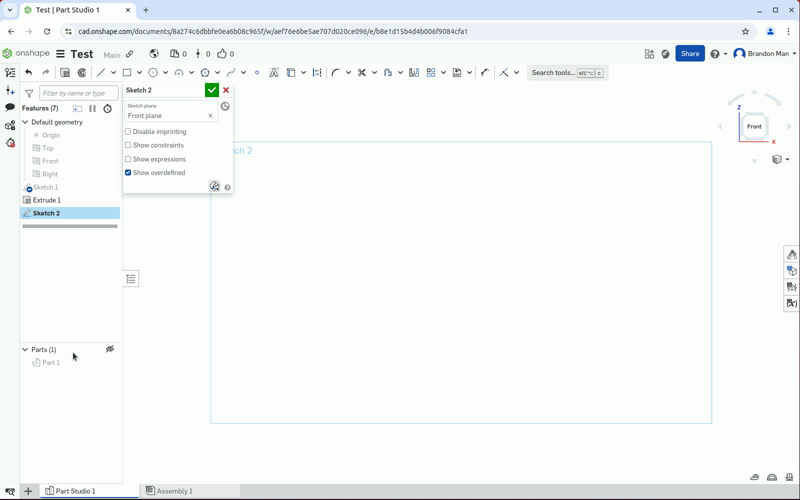
key(c)
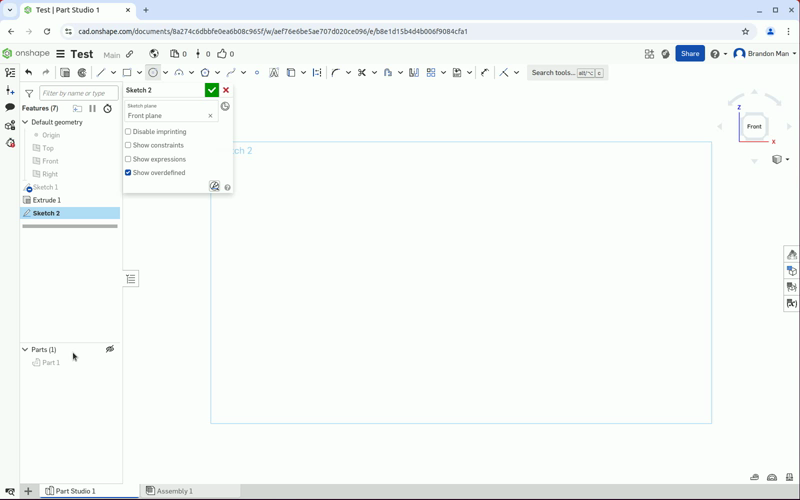
key_down(shift)
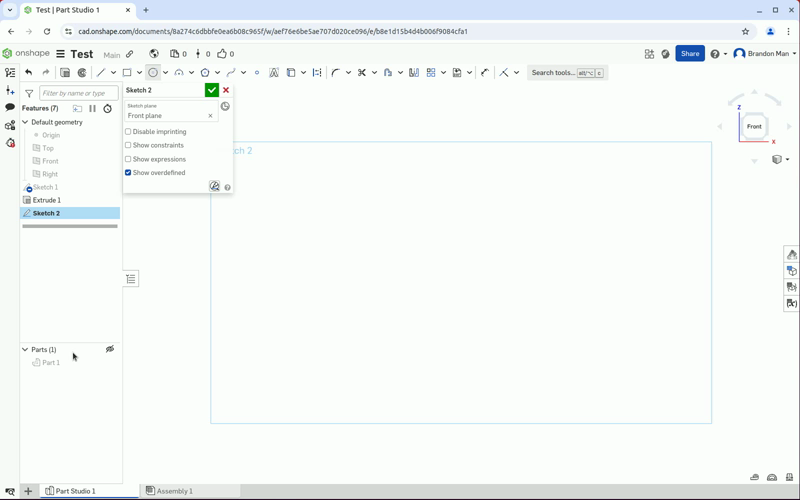
mouse_move(534, 325)
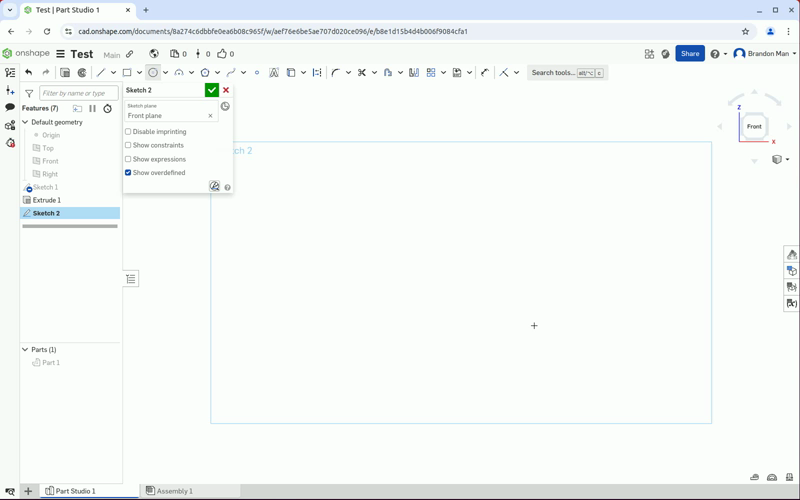
click(534, 325)
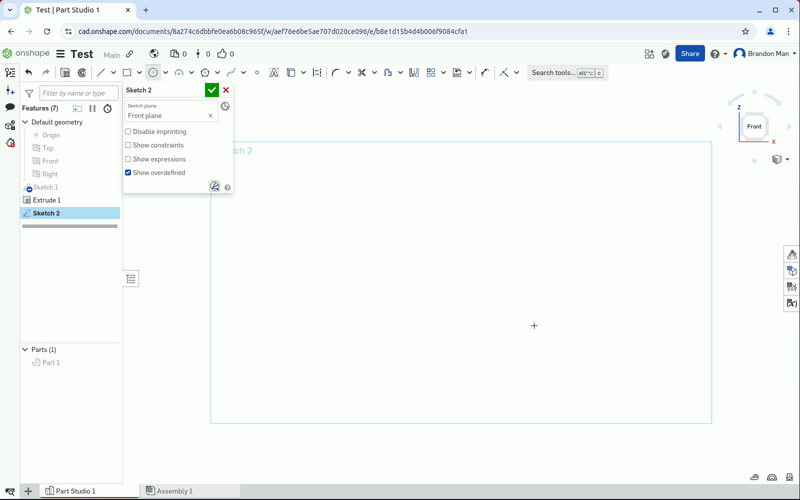
key_up(shift)
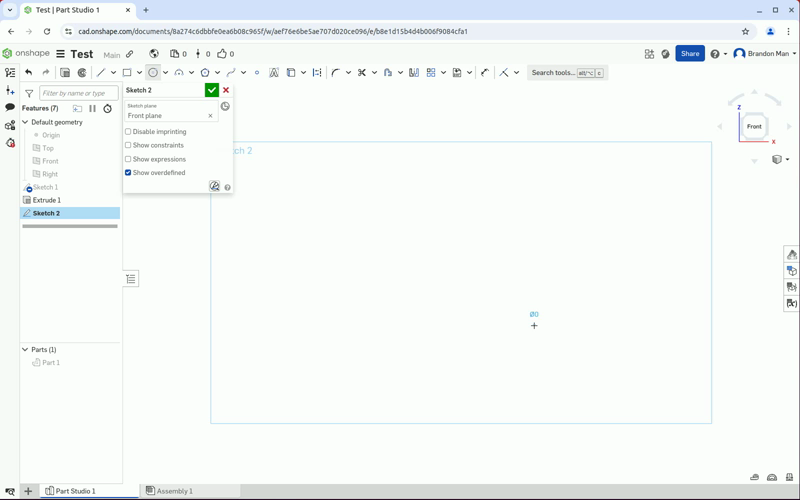
mouse_move(562, 325)
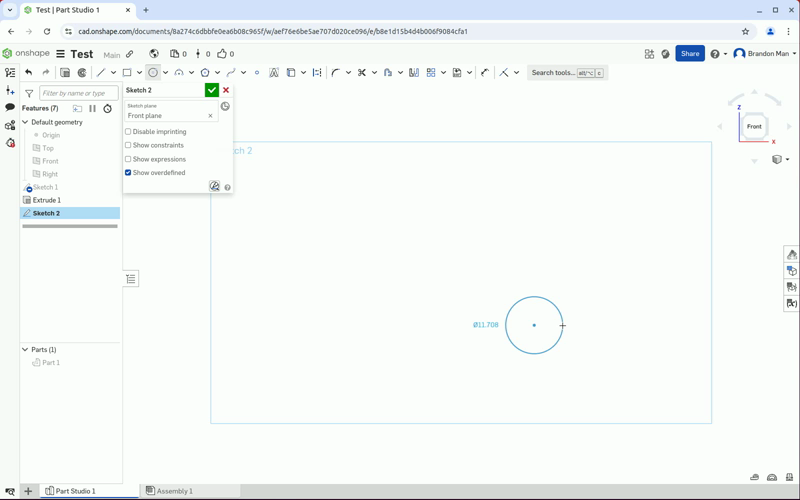
click(562, 325)
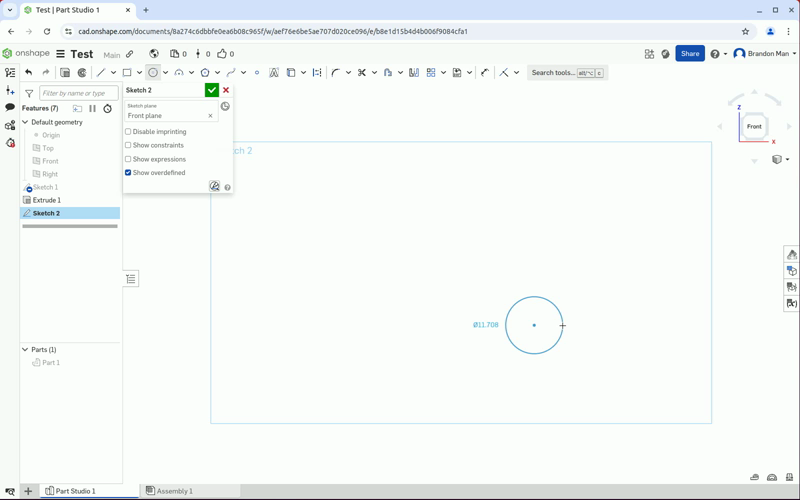
key(esc)
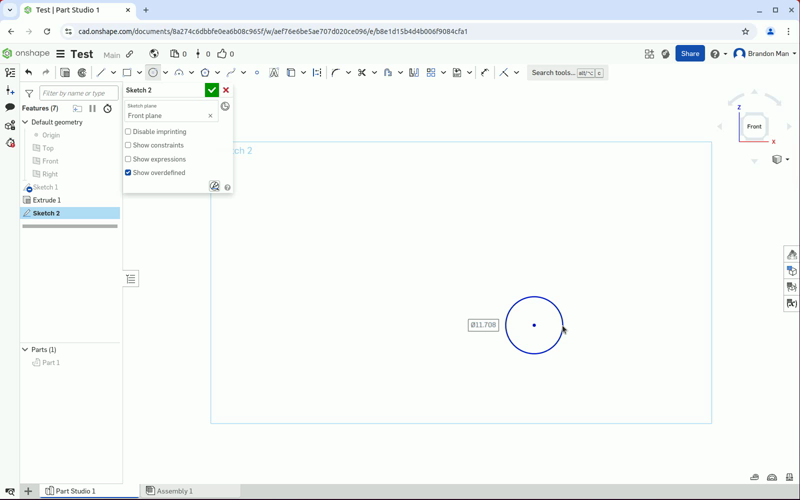
mouse_move(554, 341)
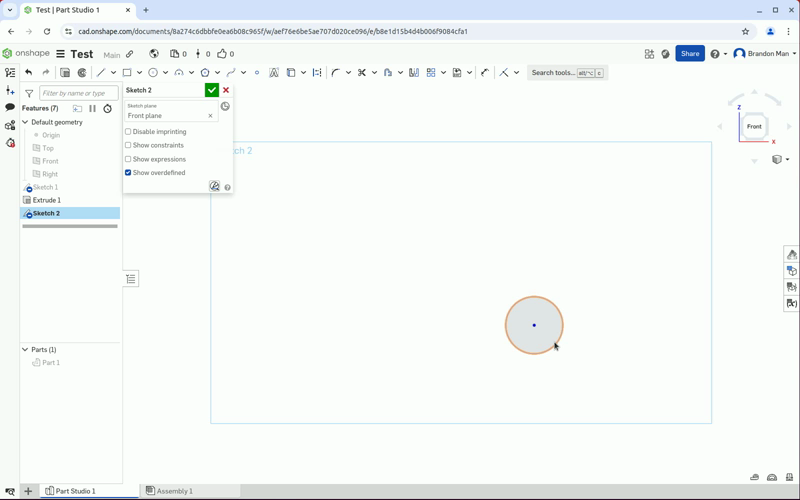
click(554, 341)
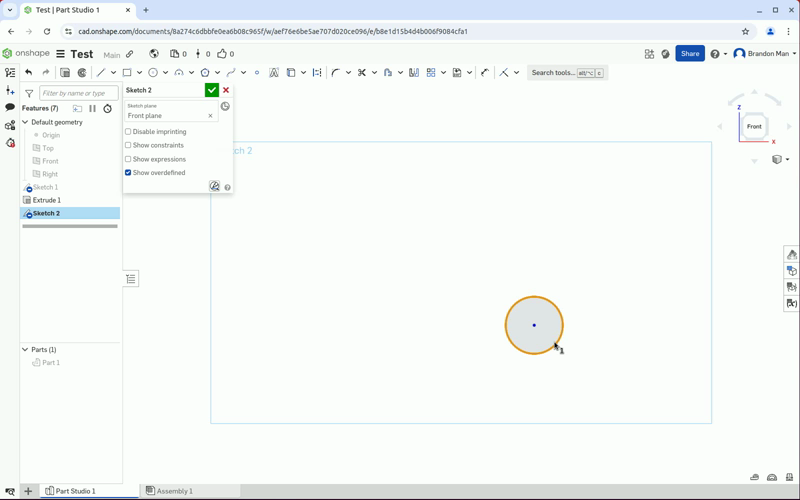
mouse_move(73, 352)
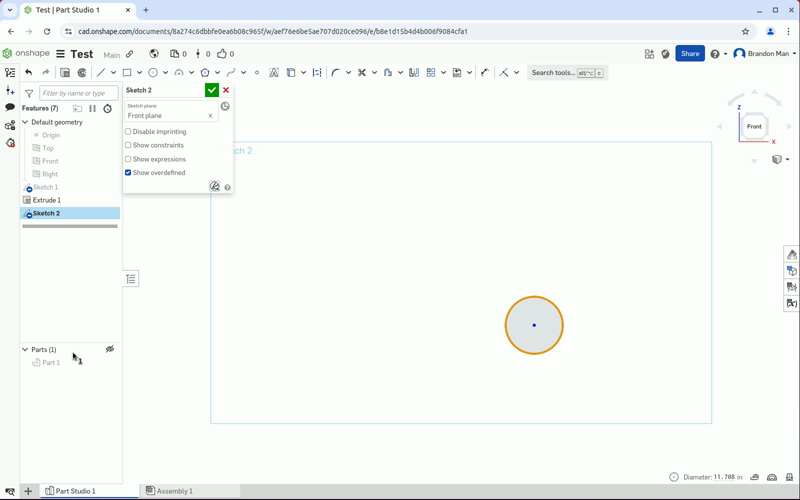
key(shift+y)
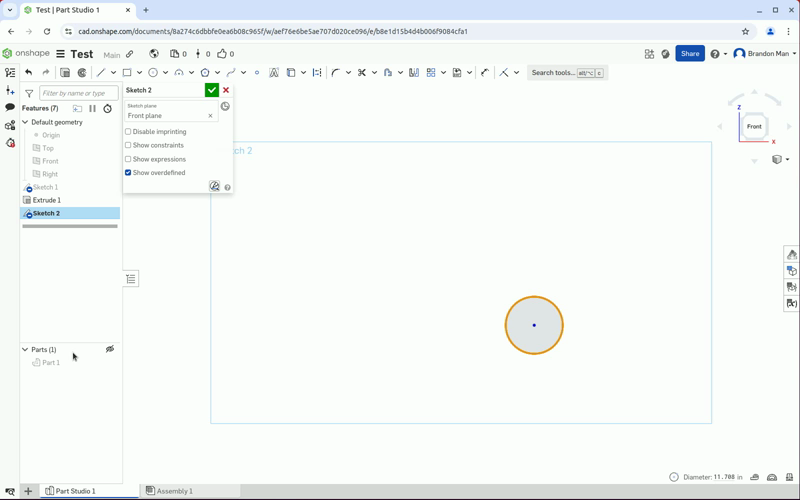
key(shift+e)
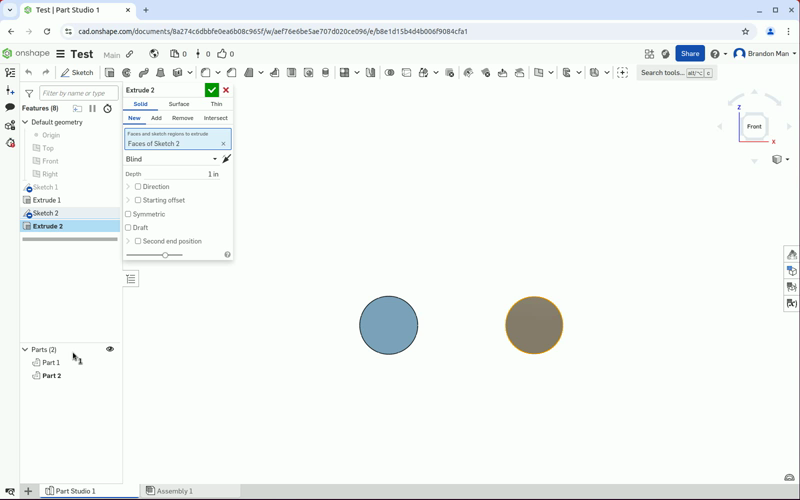
mouse_move(143, 106)
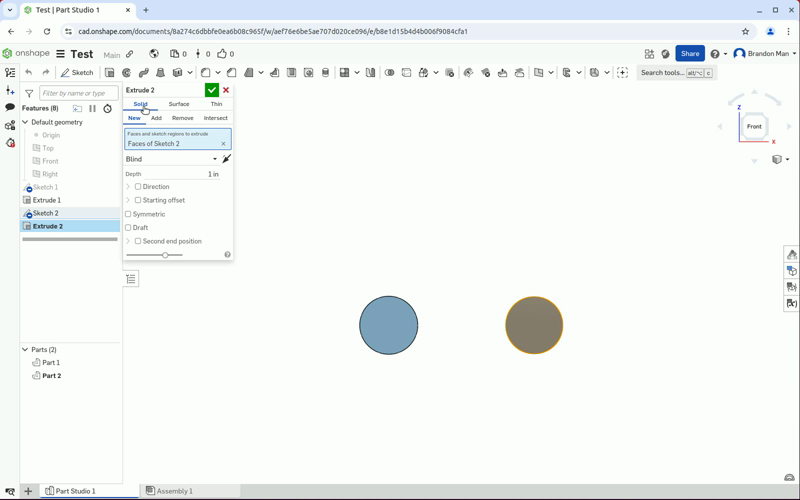
click(143, 106)
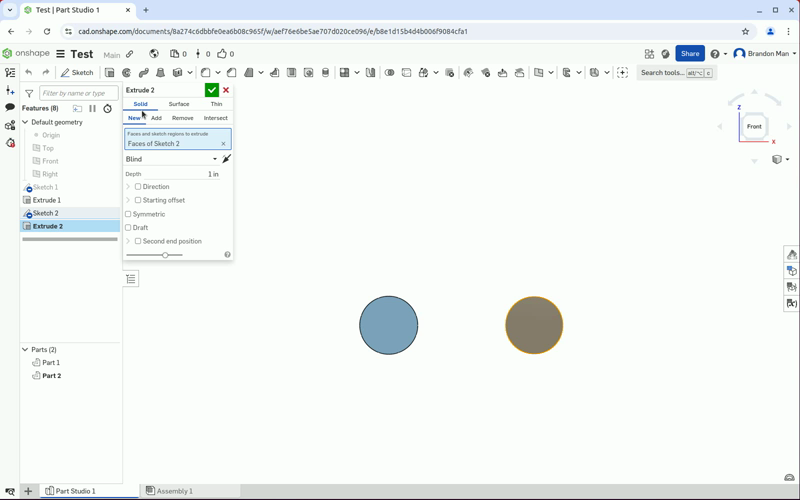
mouse_move(137, 120)
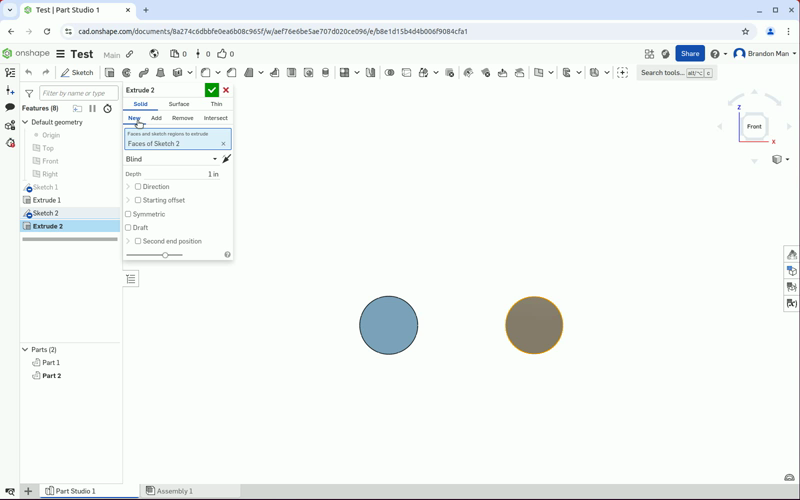
click(137, 120)
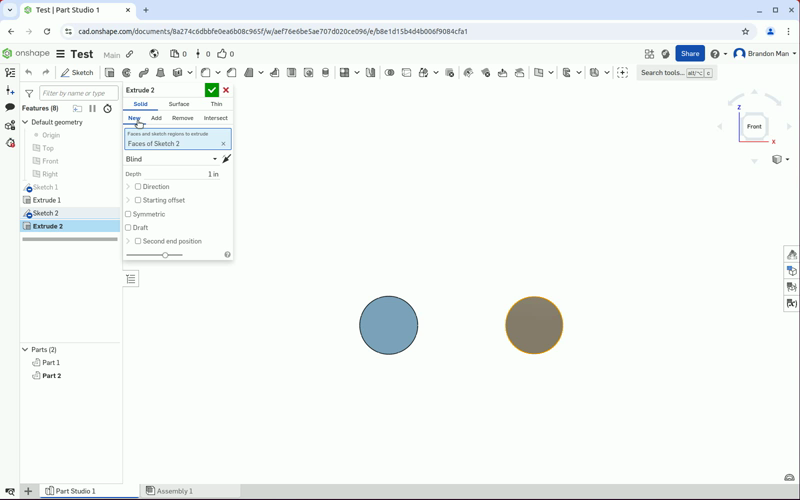
key(tab, 4)
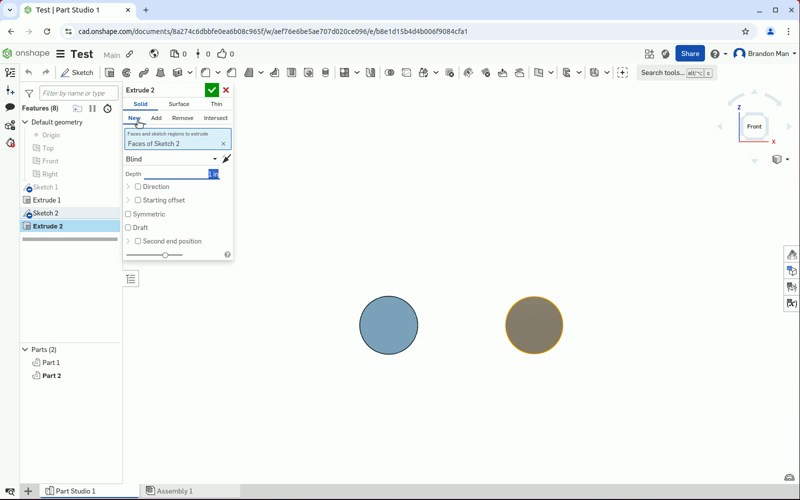
text(13.239)
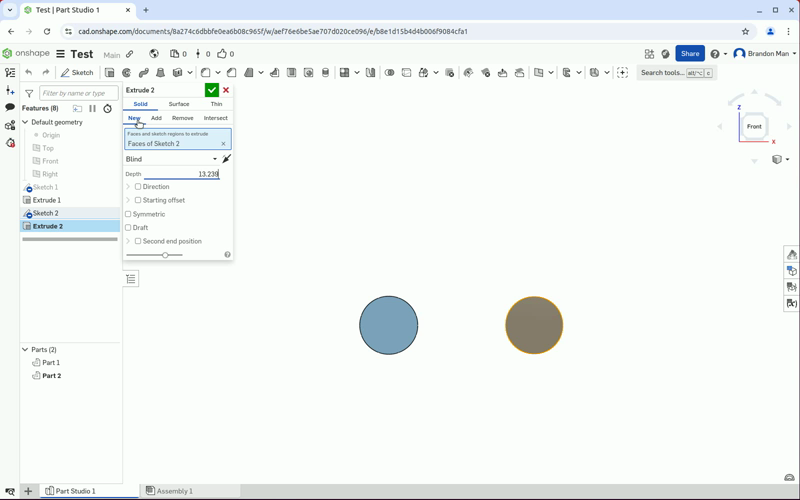
key(enter)
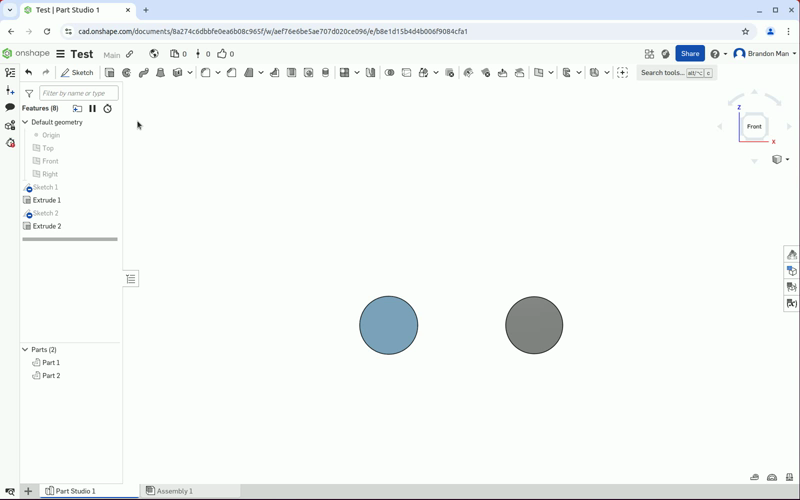
key(shift+h)
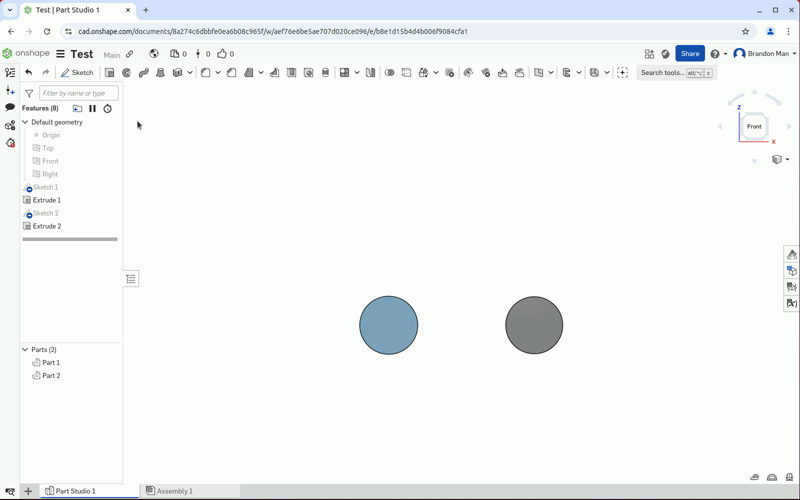
key(shift+h)
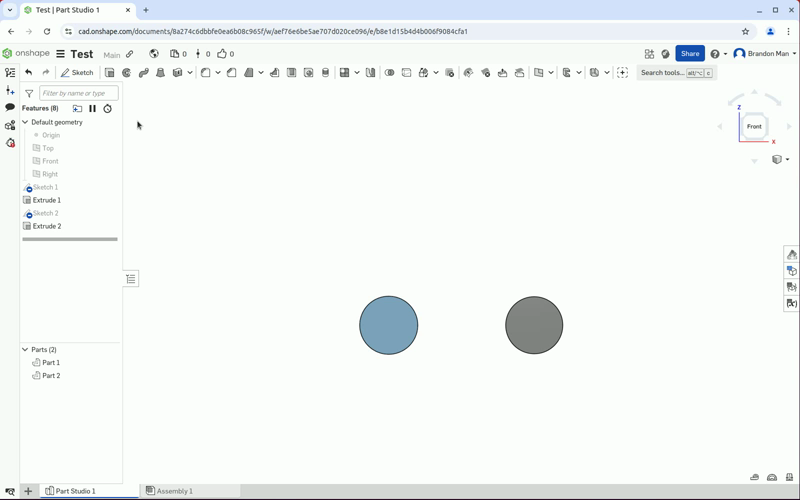
mouse_move(73, 189)
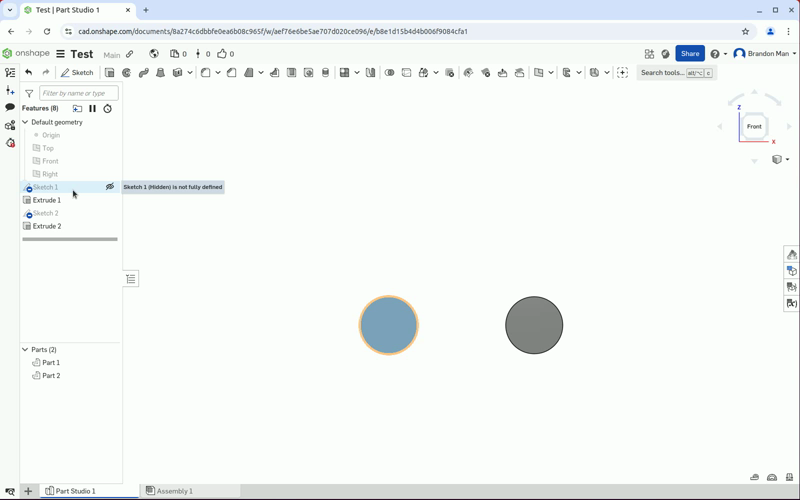
click(73, 189)
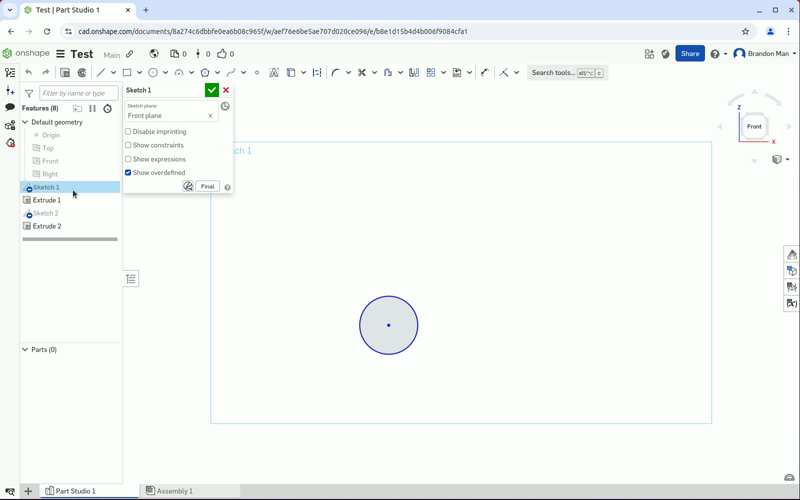
mouse_move(229, 92)
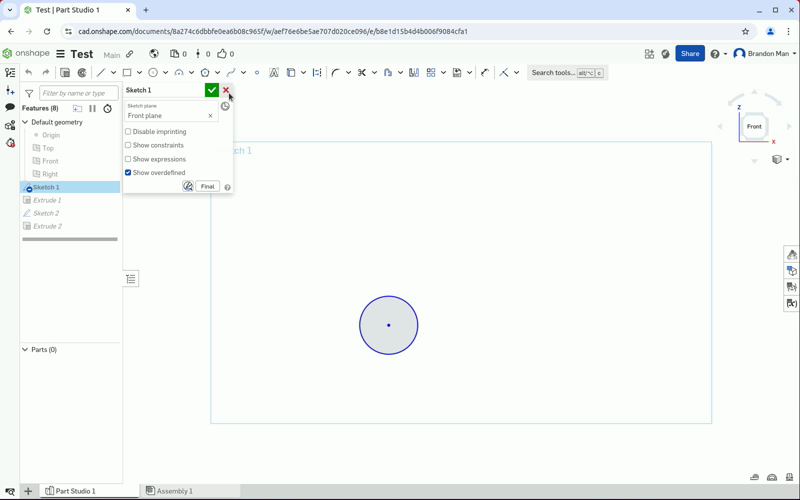
click(229, 92)
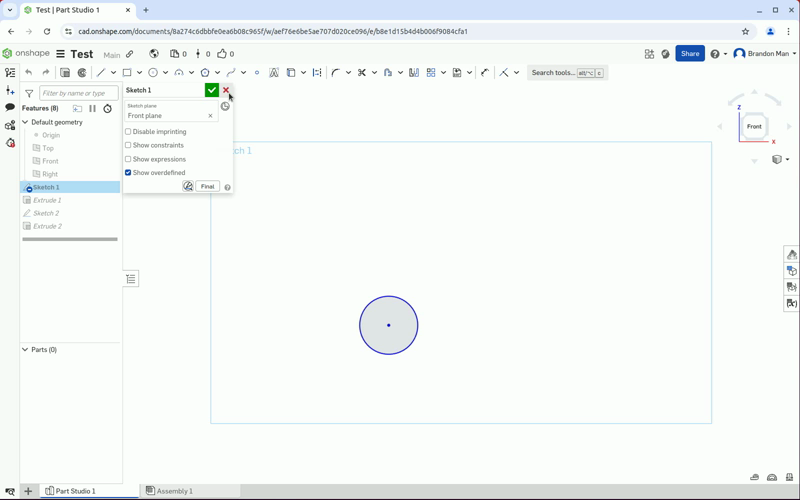
key(shift+s)
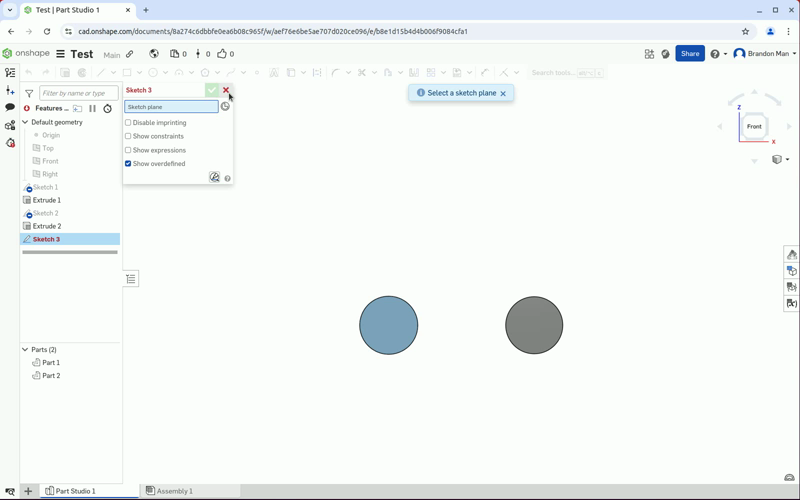
mouse_move(73, 163)
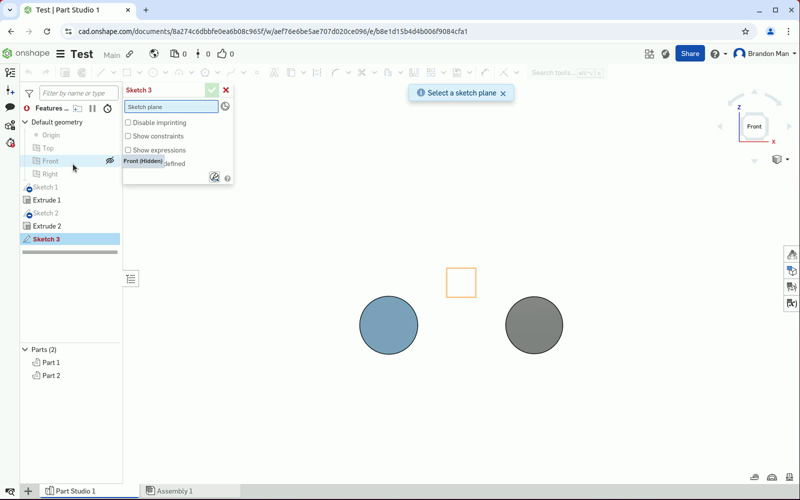
click(73, 163)
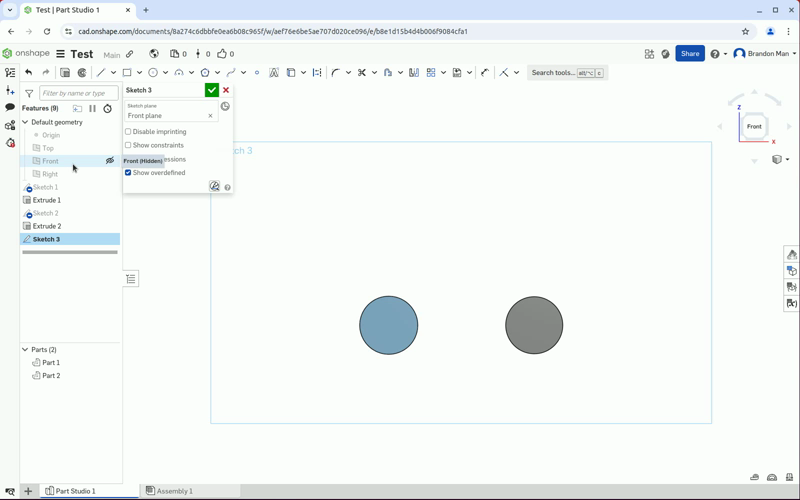
mouse_move(73, 352)
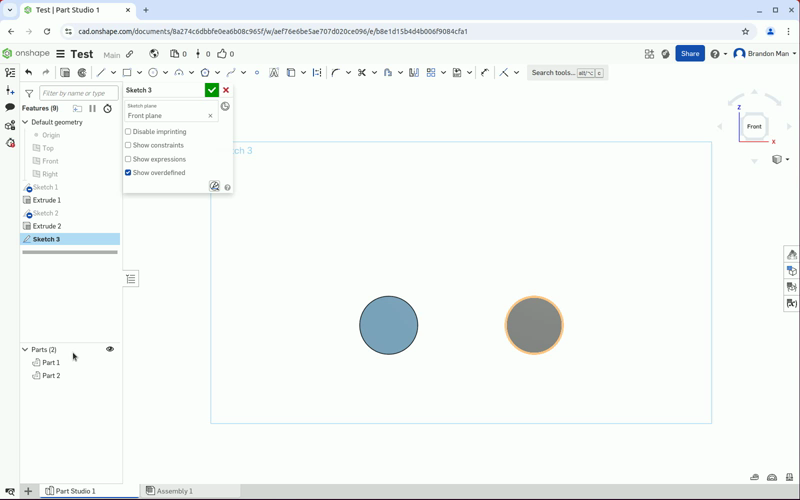
key(y)
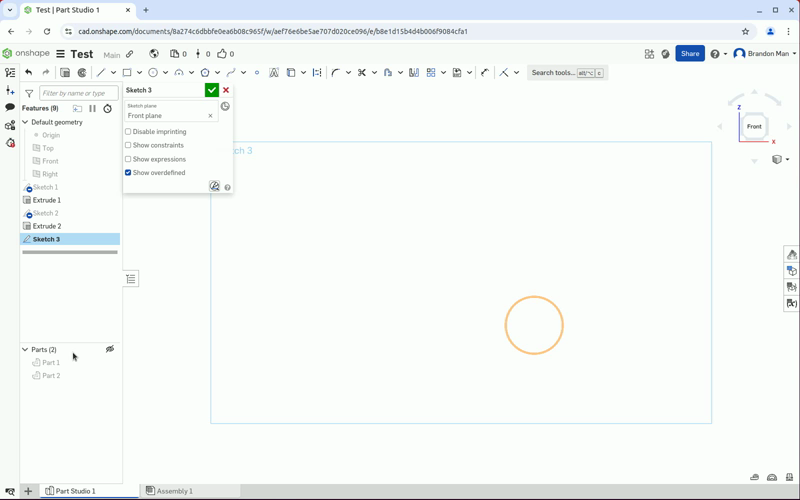
key(c)
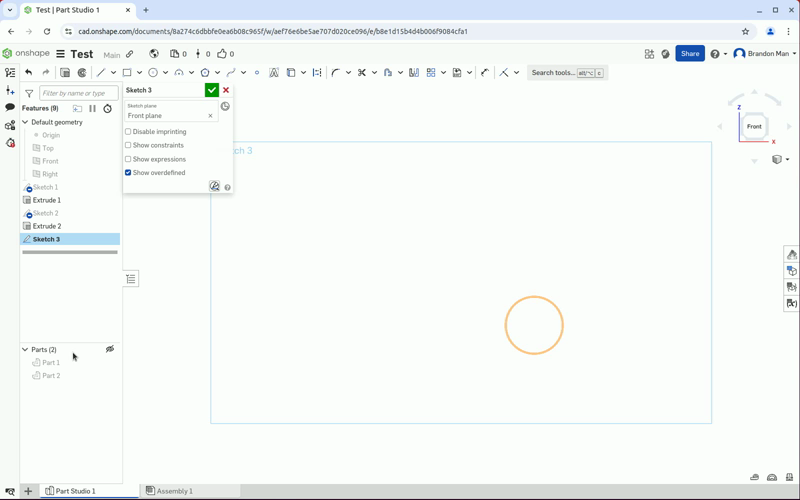
key_down(shift)
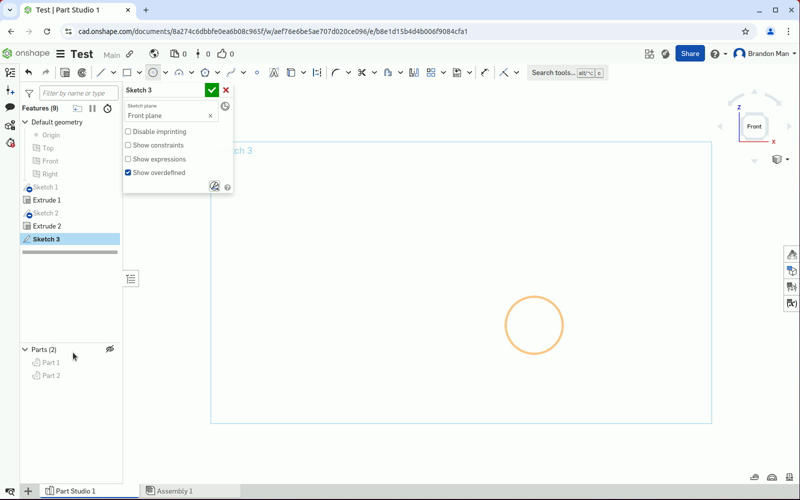
mouse_move(461, 198)
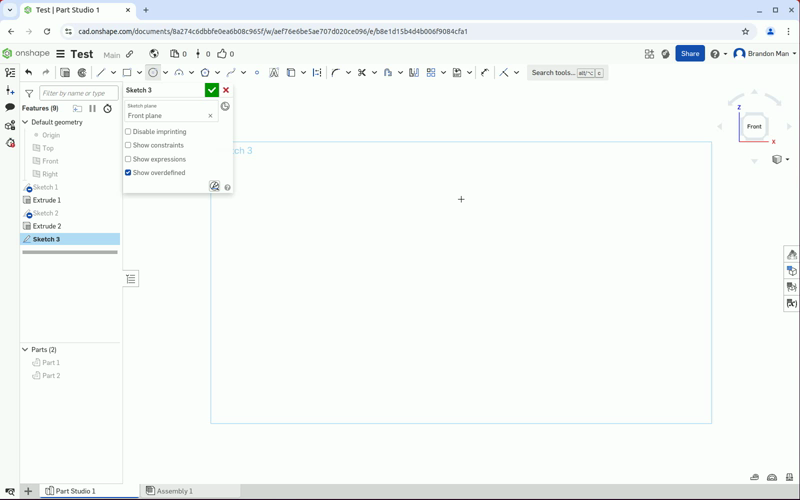
click(461, 198)
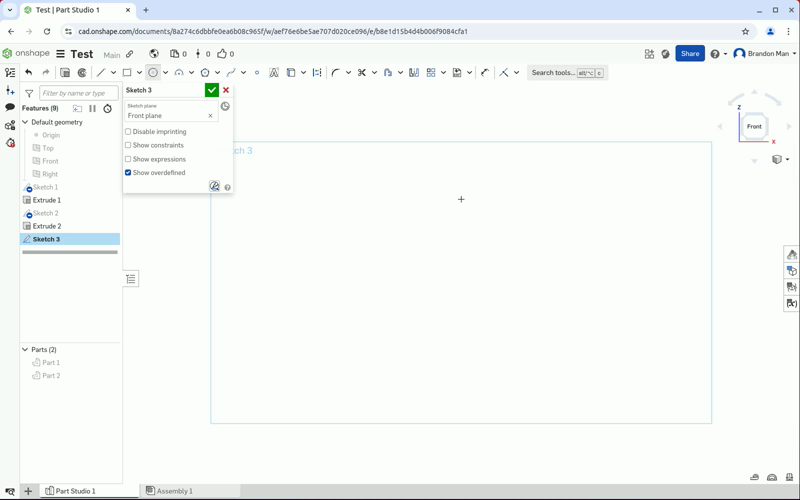
key_up(shift)
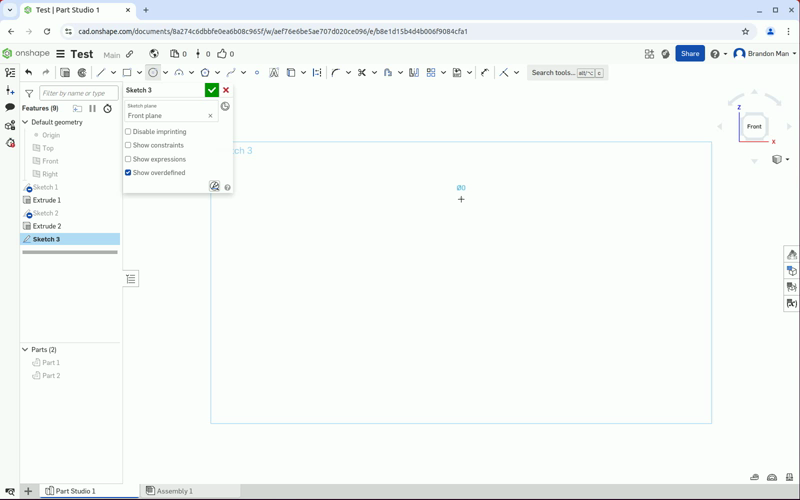
mouse_move(490, 198)
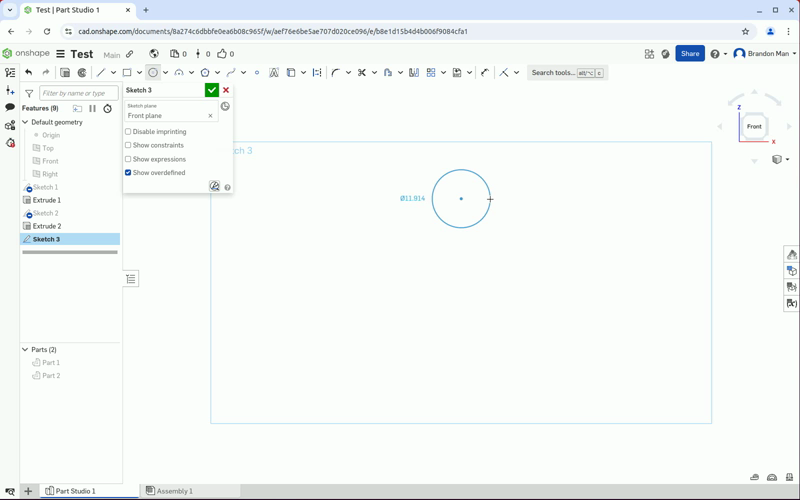
click(490, 198)
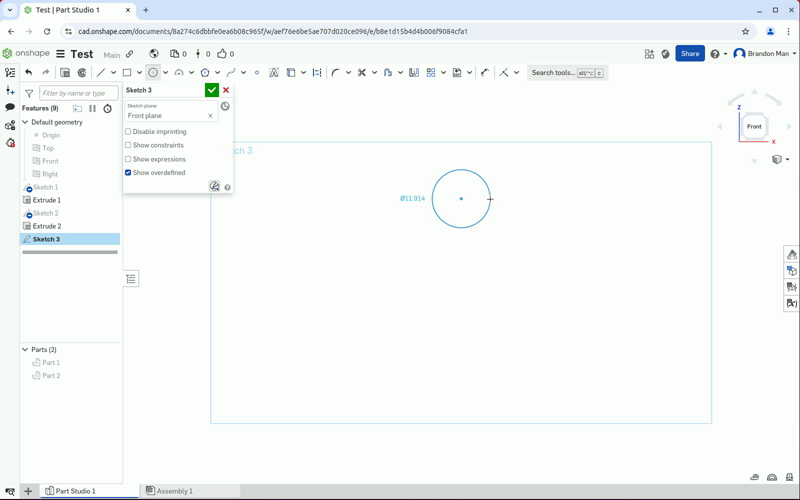
key(esc)
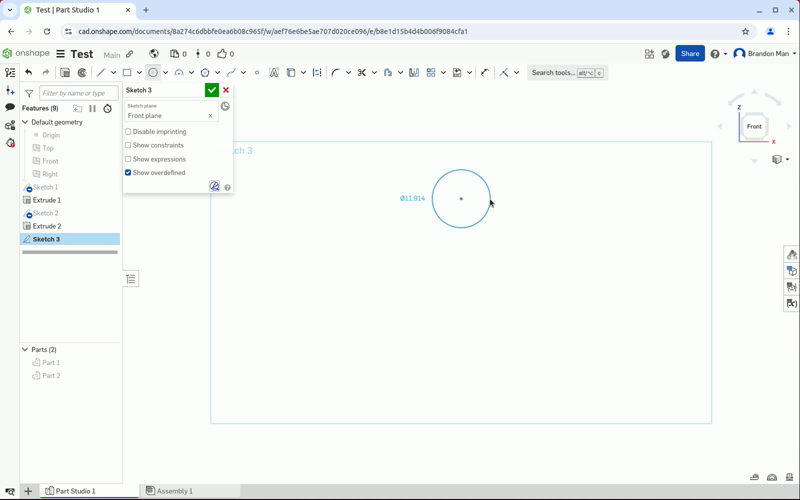
mouse_move(480, 197)
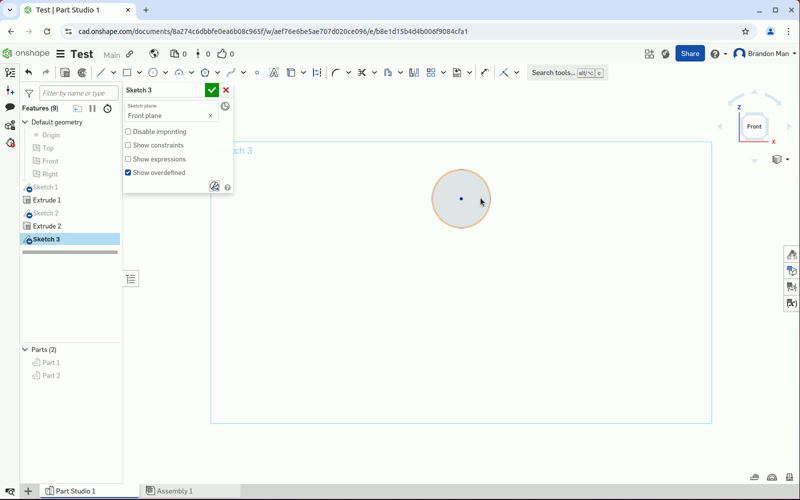
click(480, 197)
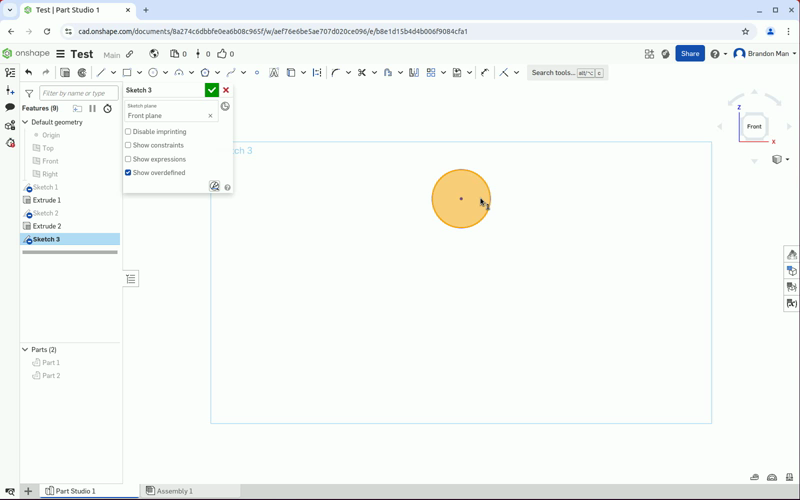
mouse_move(73, 352)
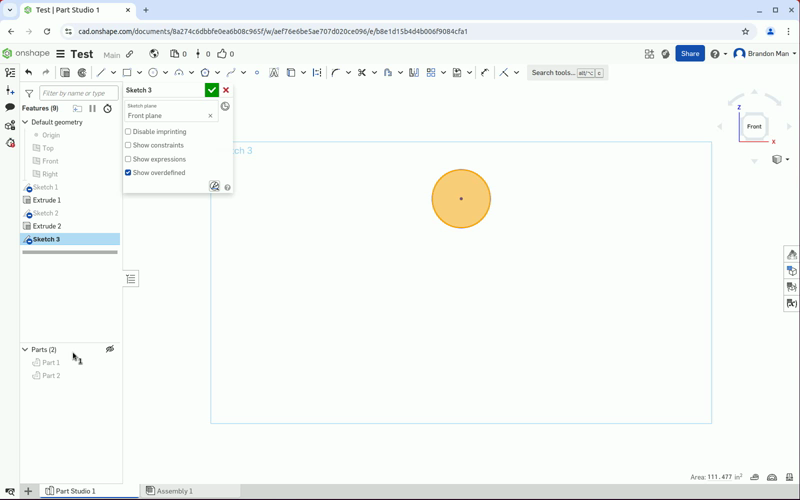
key(shift+y)
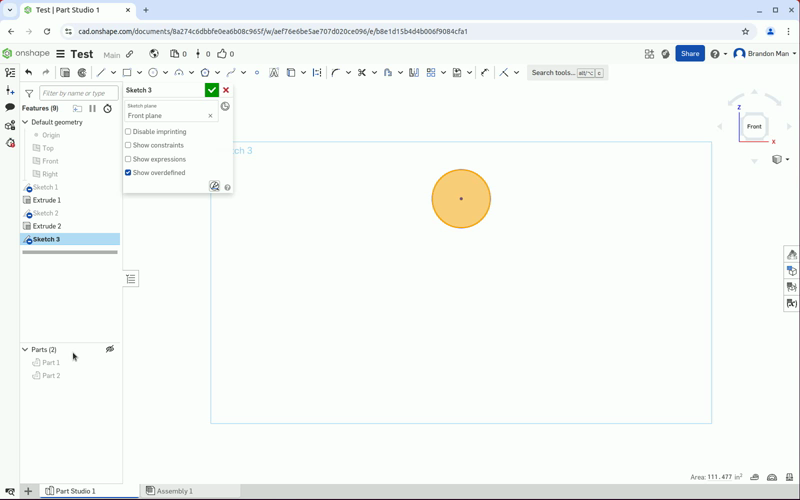
key(shift+e)
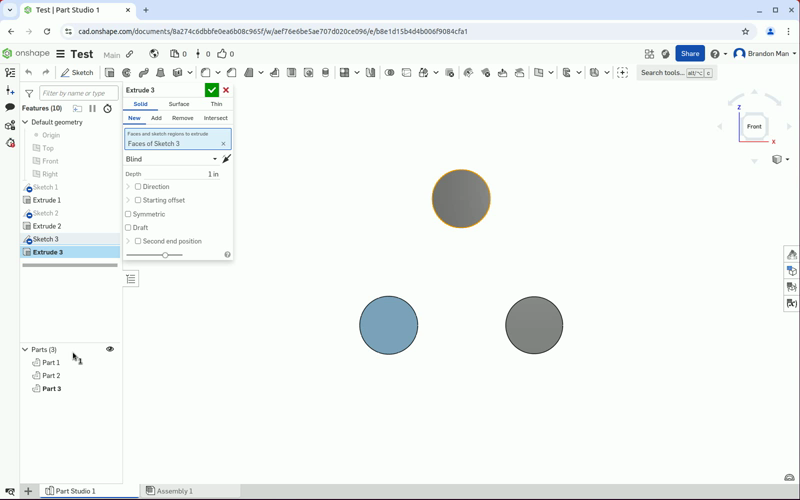
mouse_move(143, 106)
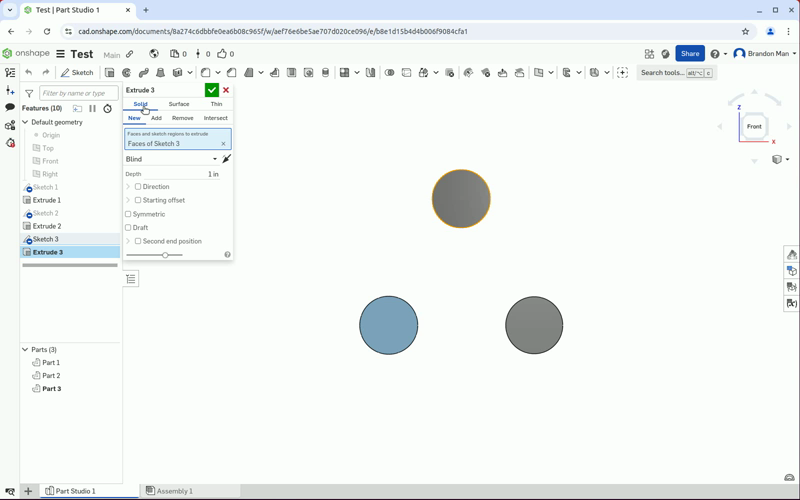
click(143, 106)
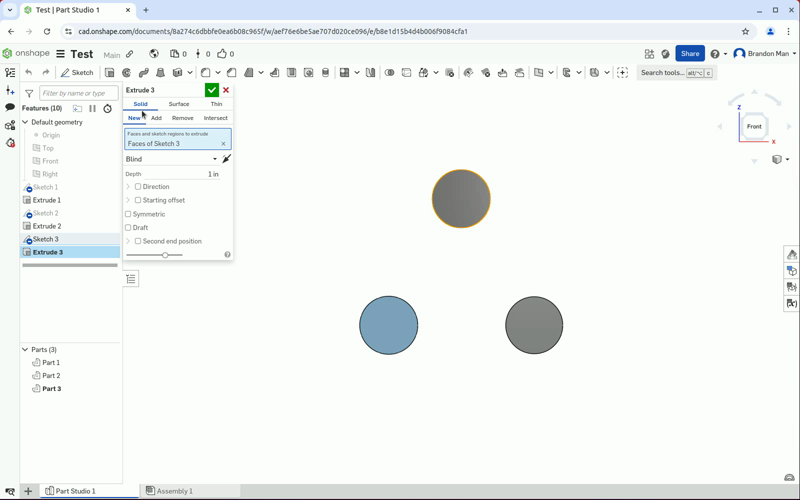
mouse_move(137, 120)
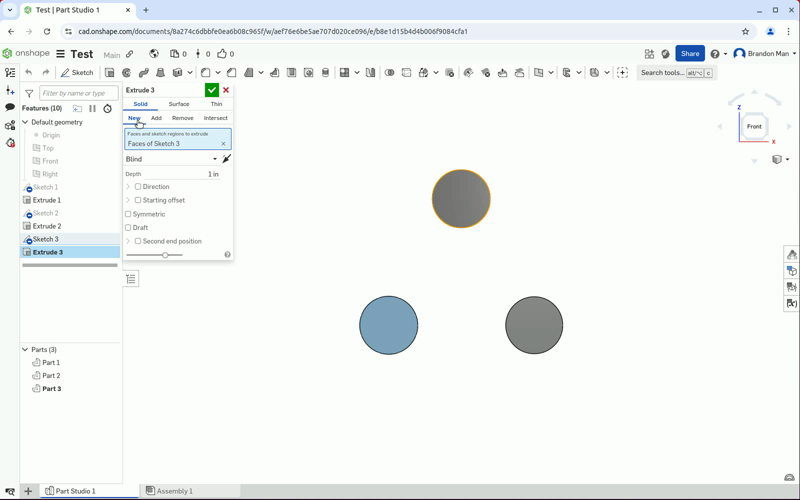
click(137, 120)
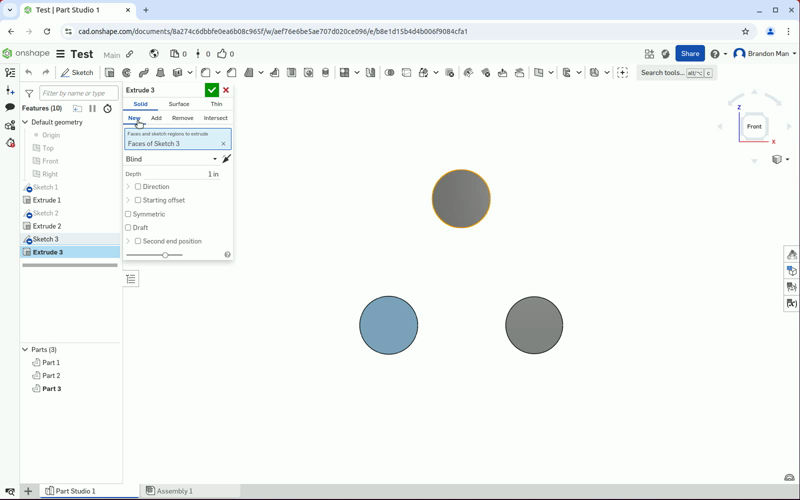
key(tab, 4)
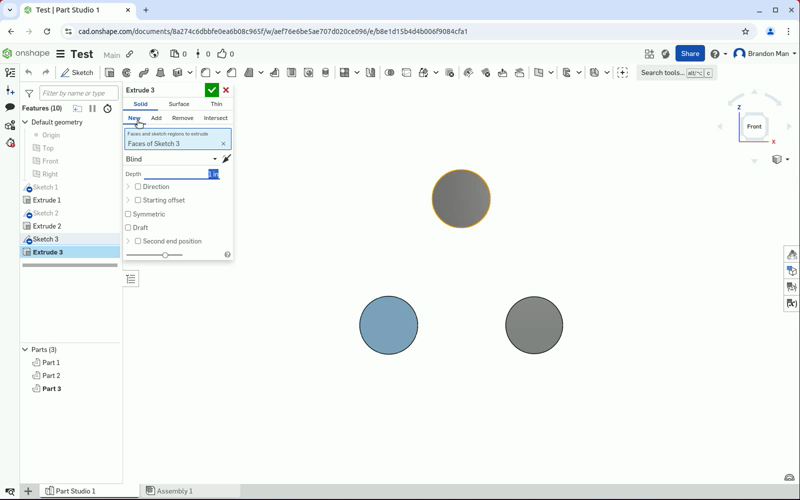
text(13.239)
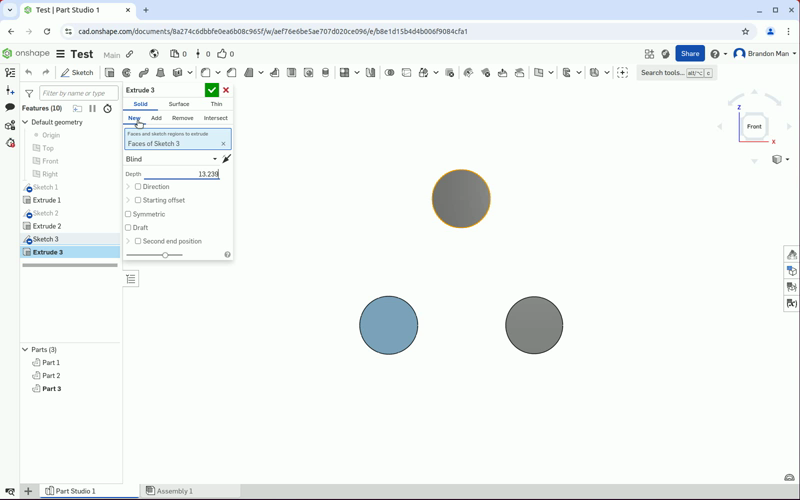
key(enter)
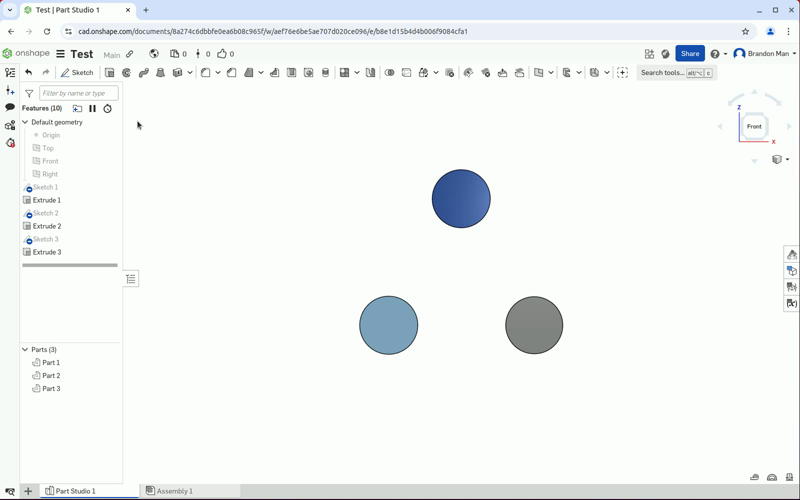
key(shift+h)
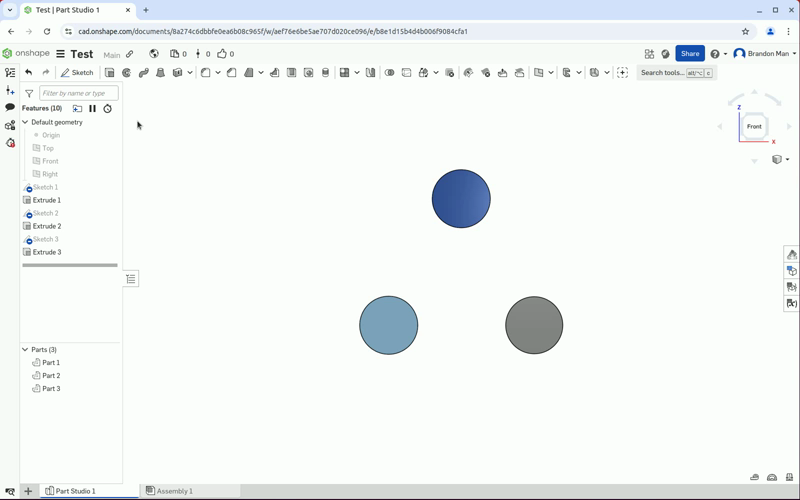
key(shift+h)
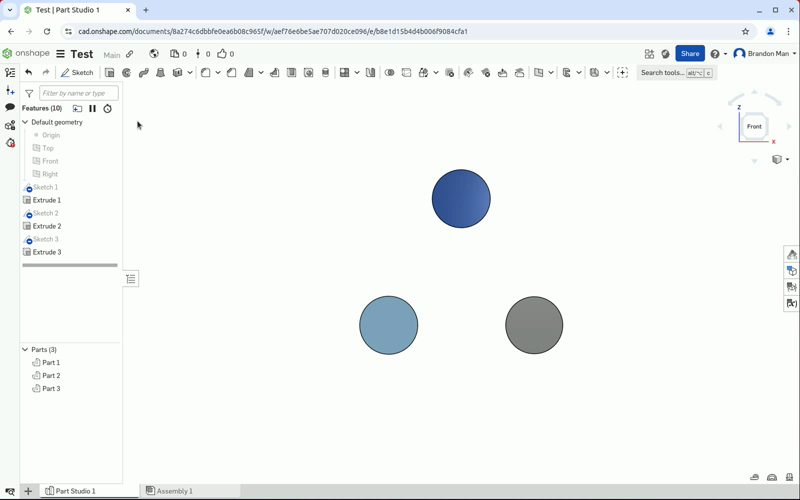
mouse_move(73, 189)
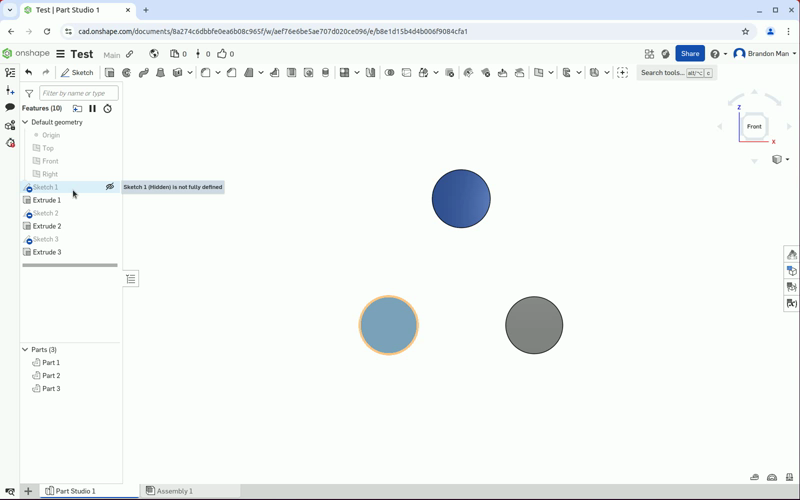
click(73, 189)
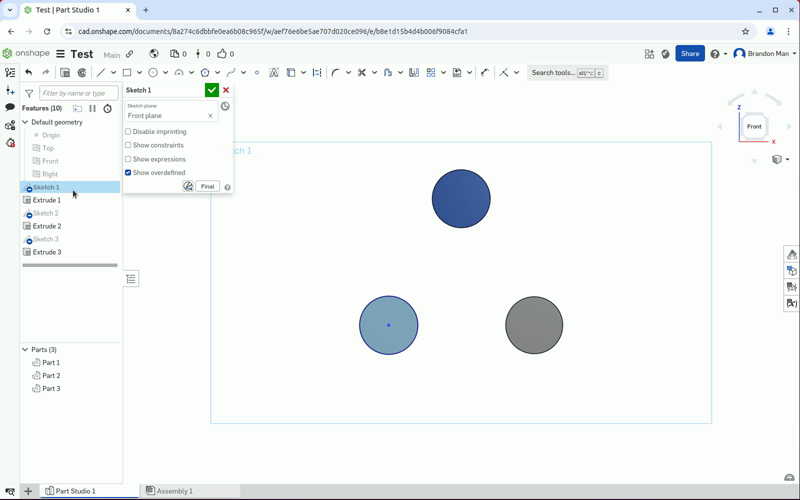
mouse_move(229, 92)
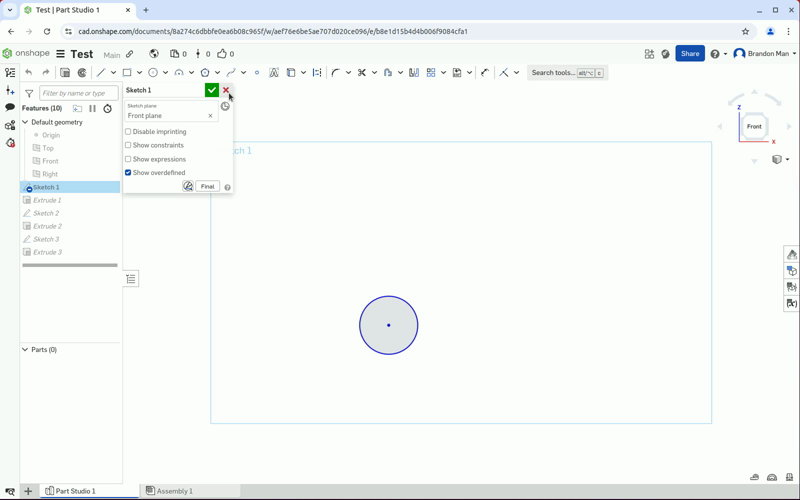
click(229, 92)
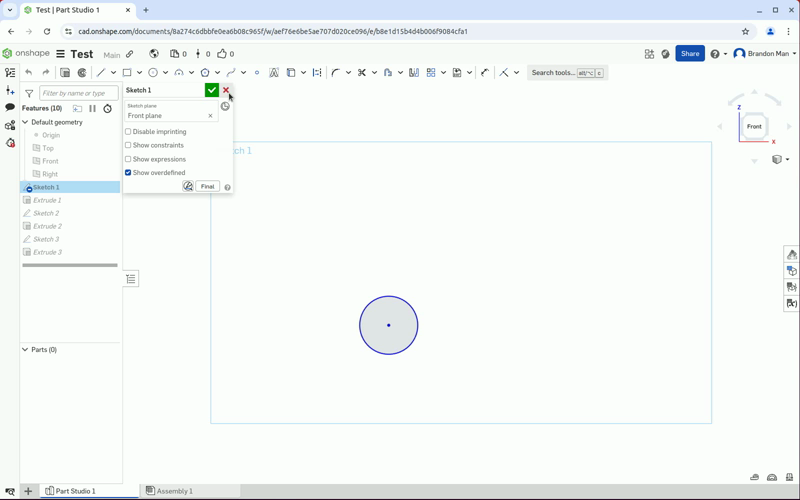
key(shift+s)
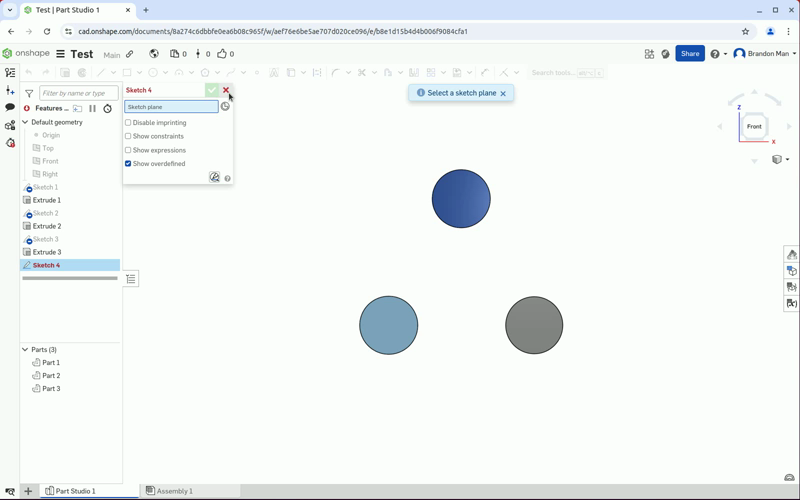
mouse_move(73, 163)
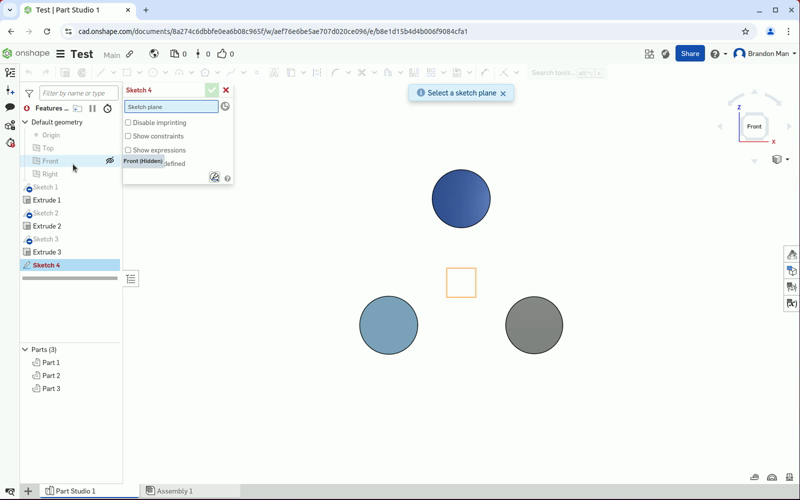
click(73, 163)
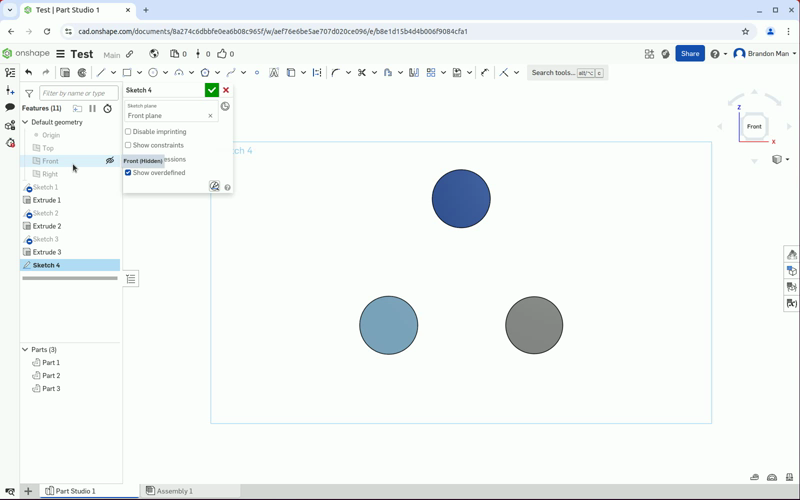
mouse_move(73, 352)
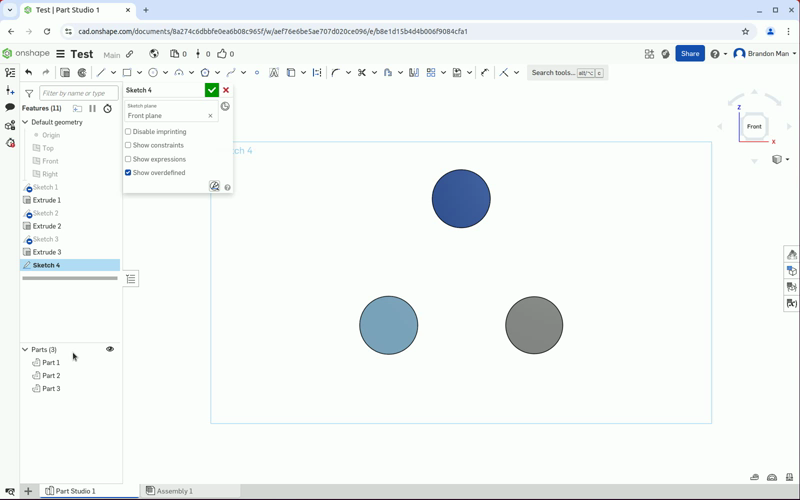
key(y)
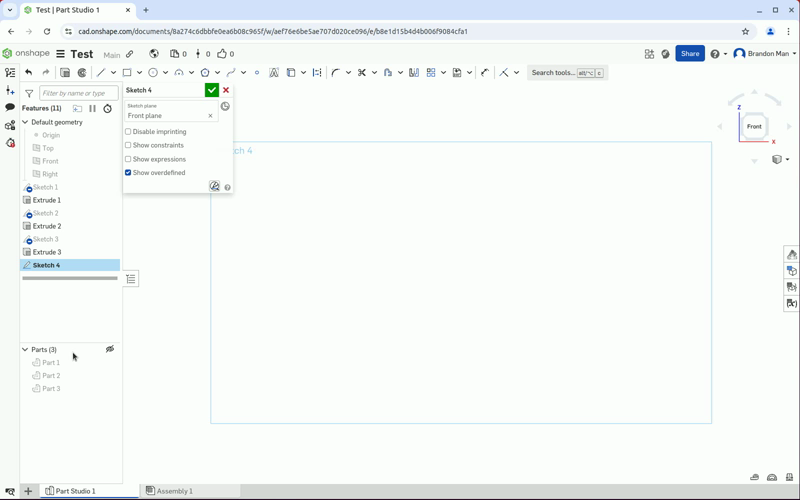
key(a)
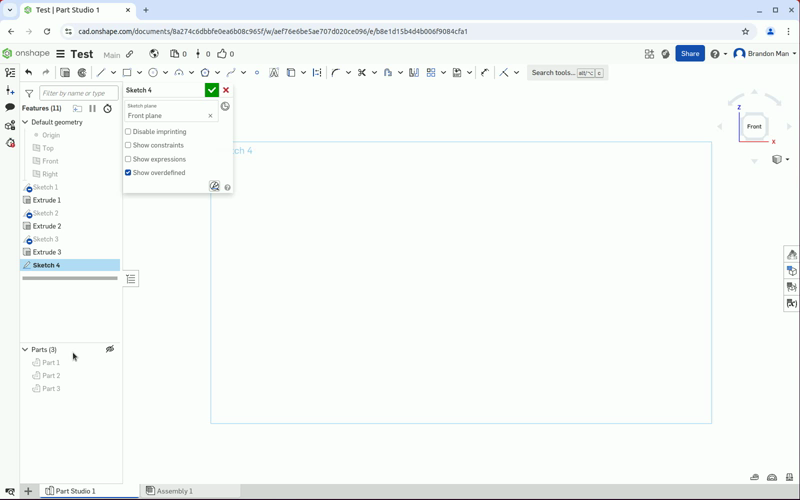
key_down(shift)
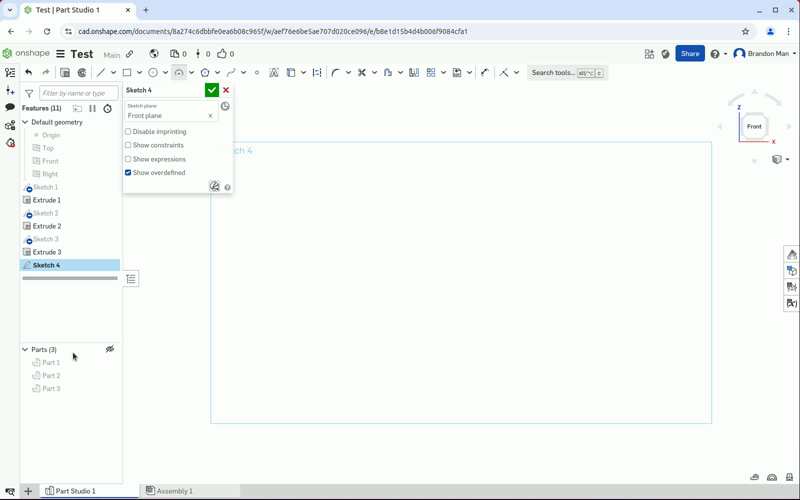
mouse_move(460, 254)
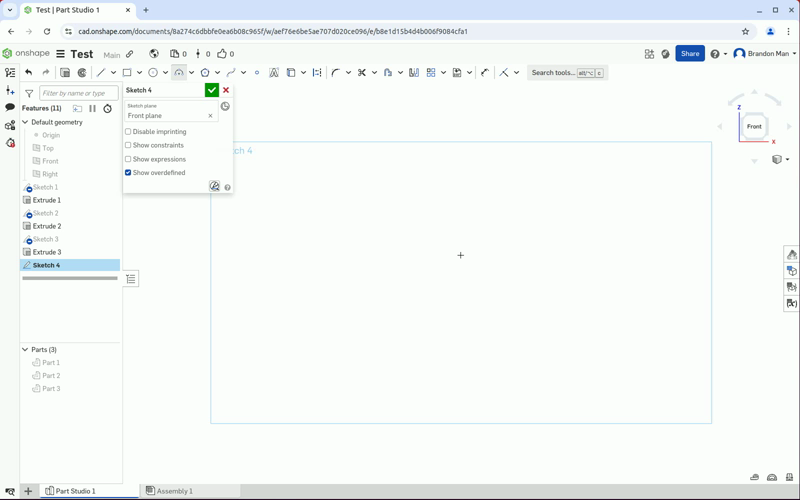
click(460, 254)
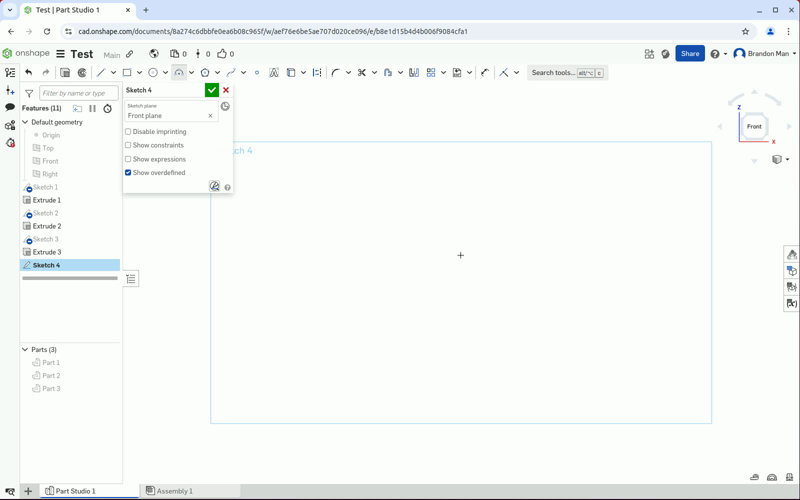
key_up(shift)
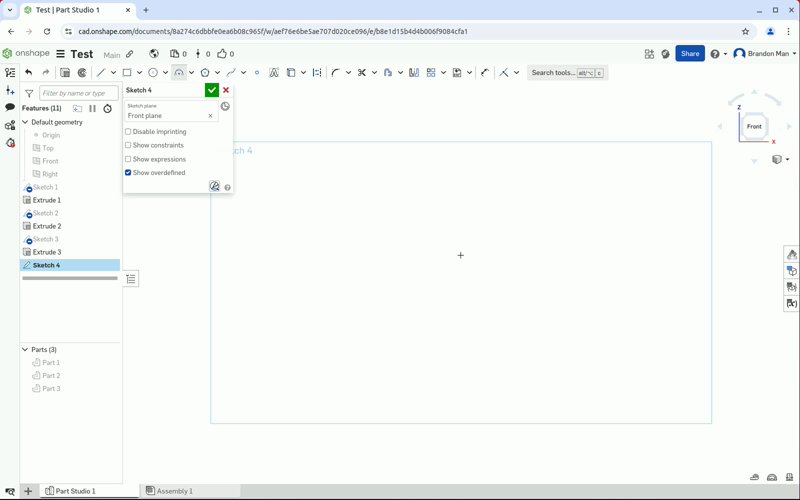
key_down(shift)
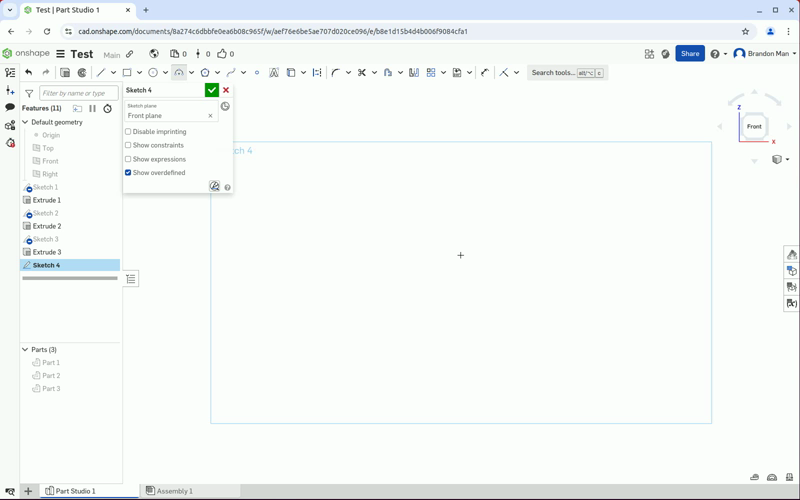
mouse_move(485, 296)
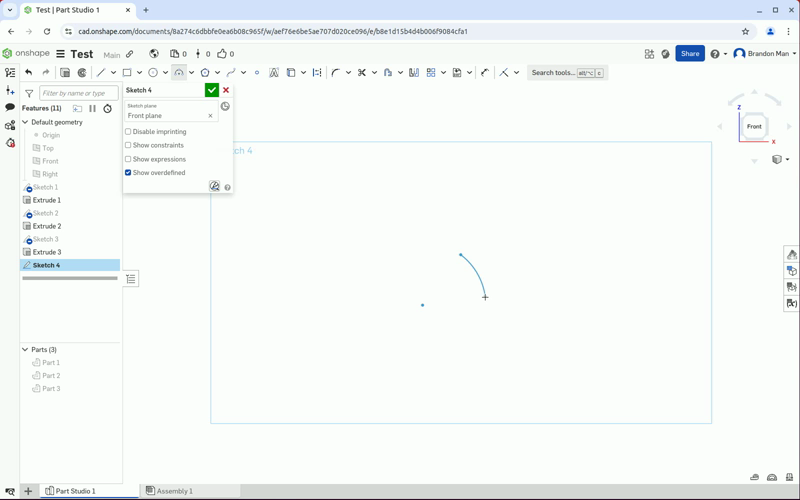
click(485, 296)
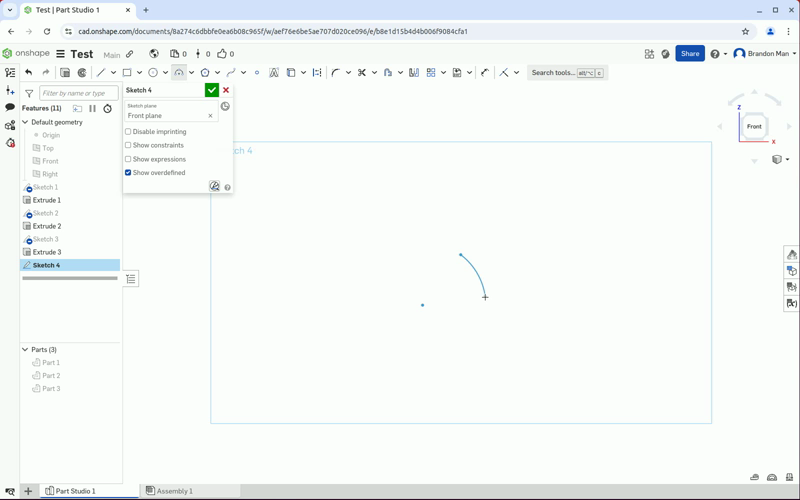
mouse_move(485, 268)
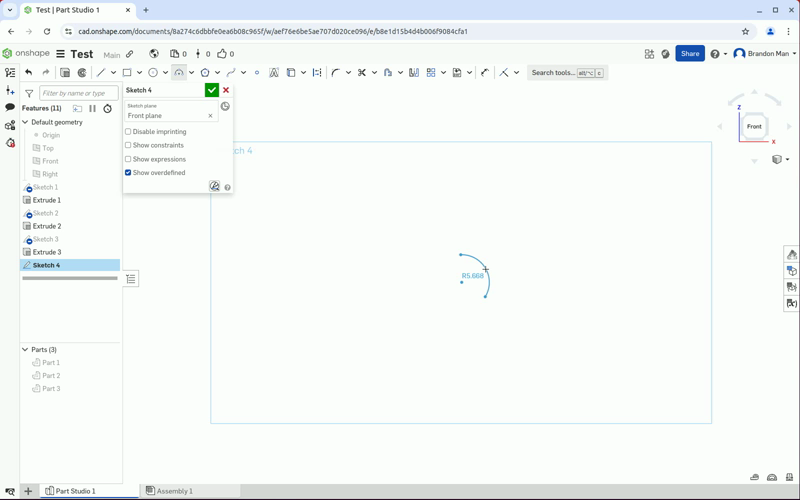
click(485, 268)
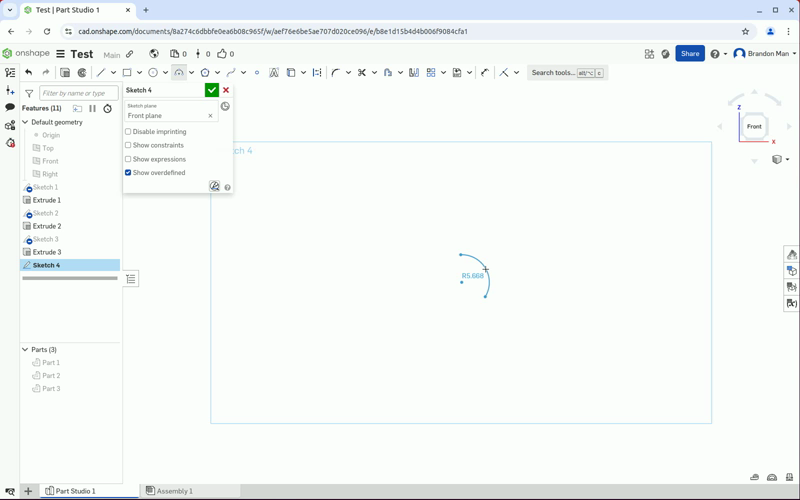
key_up(shift)
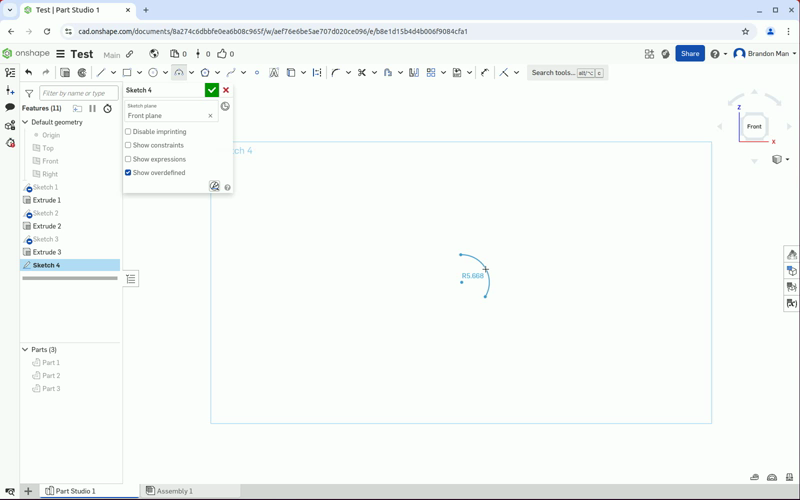
key(esc)
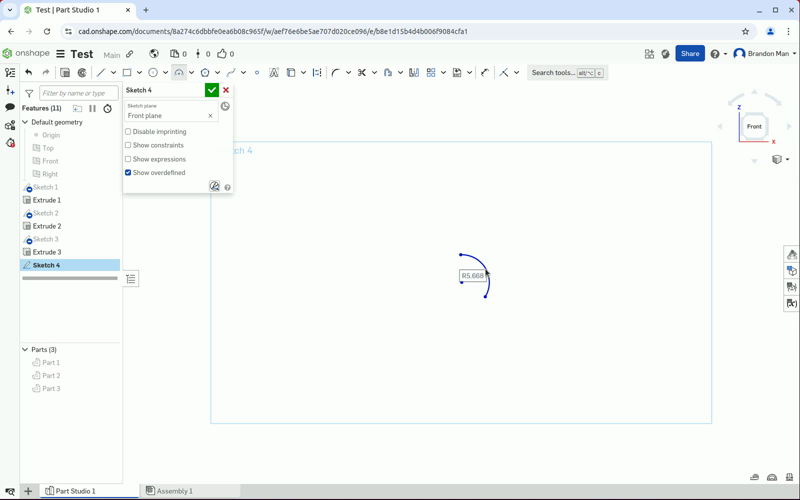
key(l)
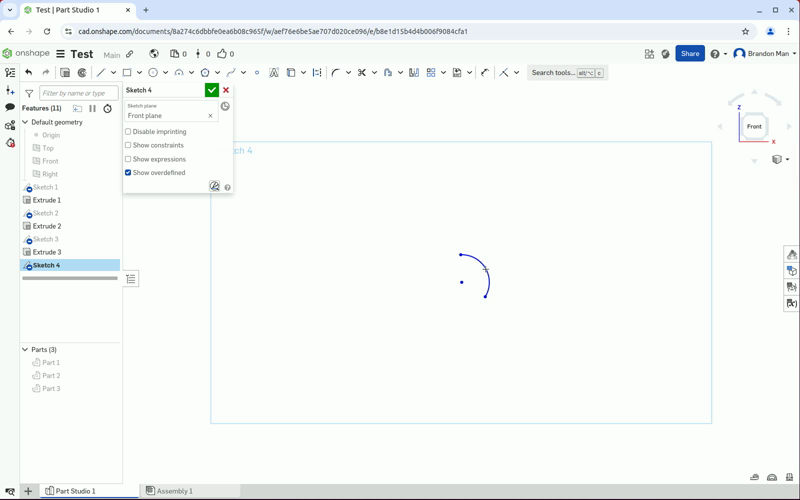
mouse_move(485, 296)
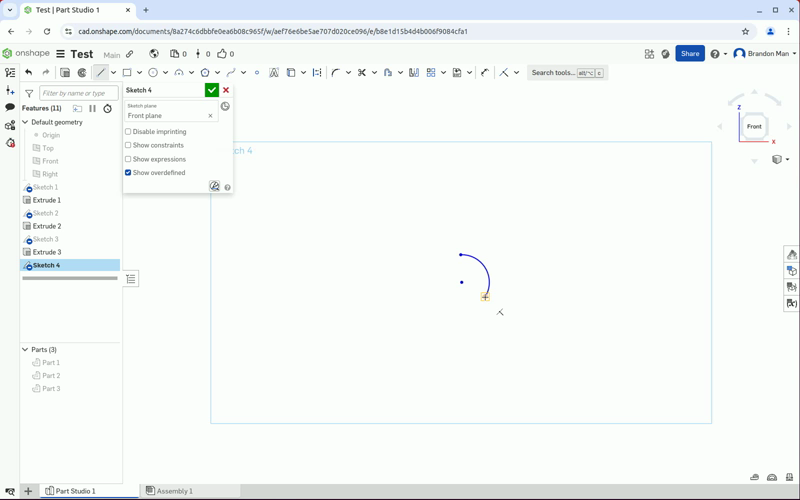
click(485, 296)
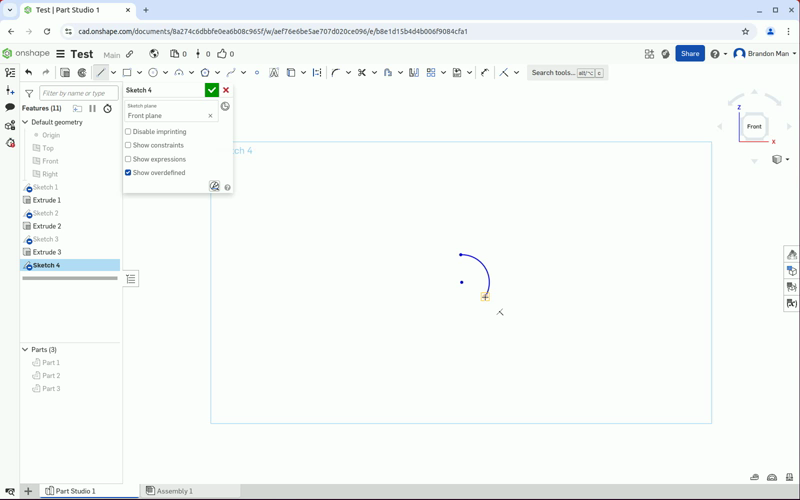
key_down(shift)
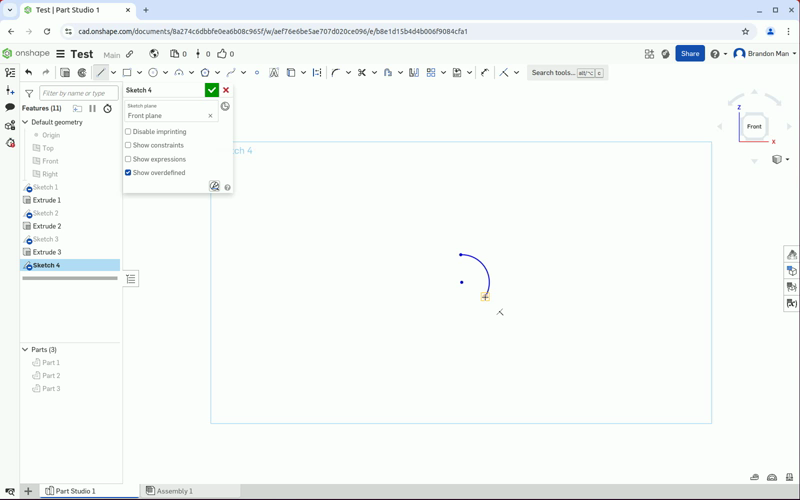
mouse_move(515, 296)
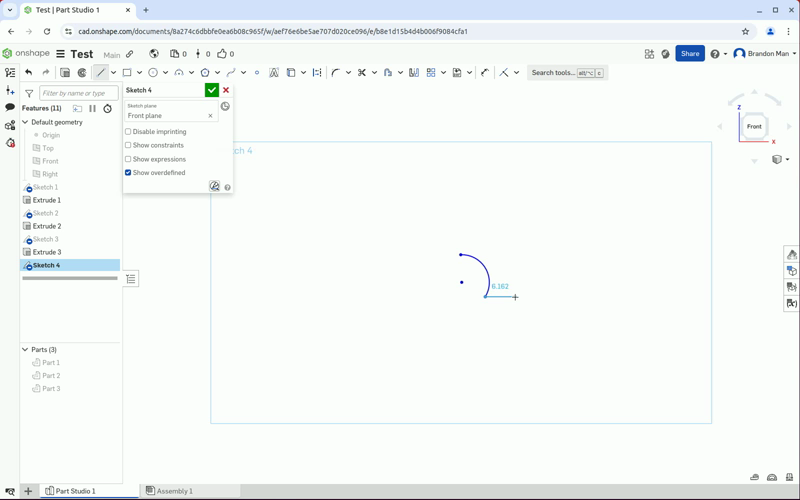
mouse_move(510, 311)
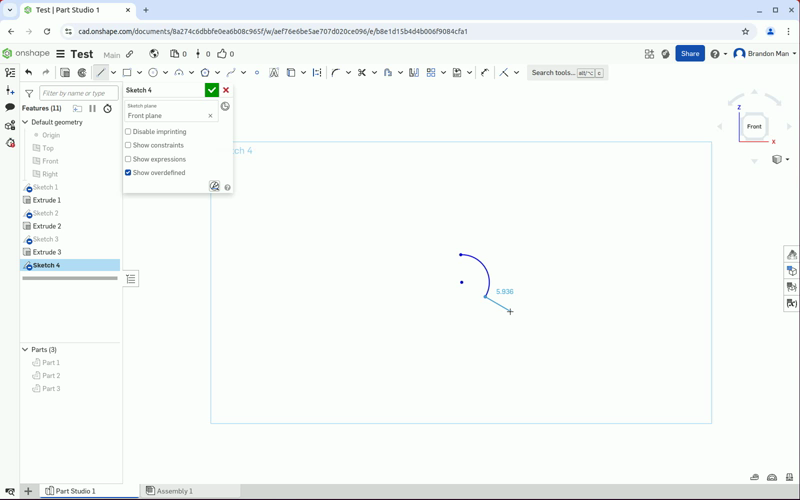
click(510, 311)
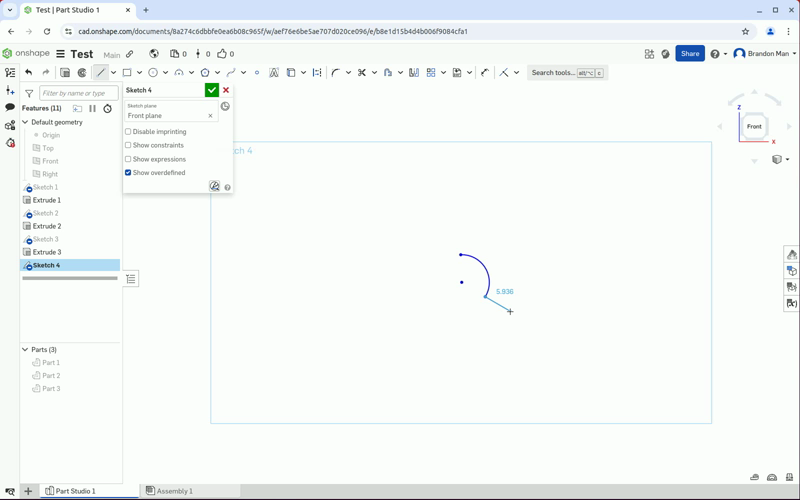
key_up(shift)
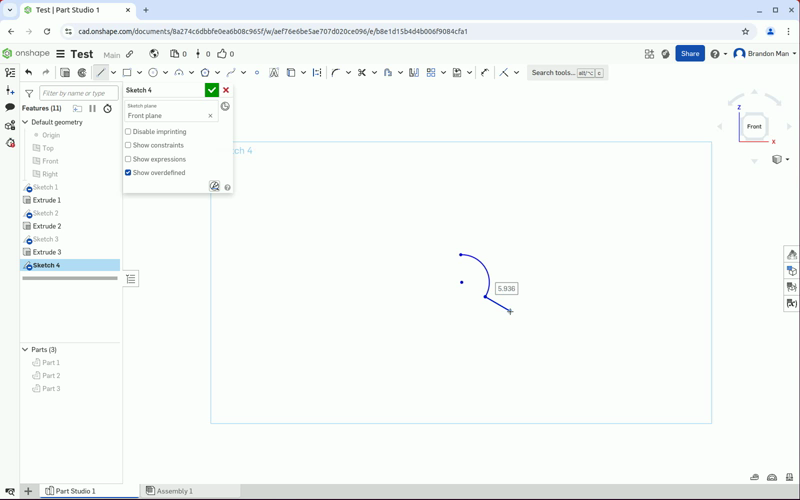
key(esc)
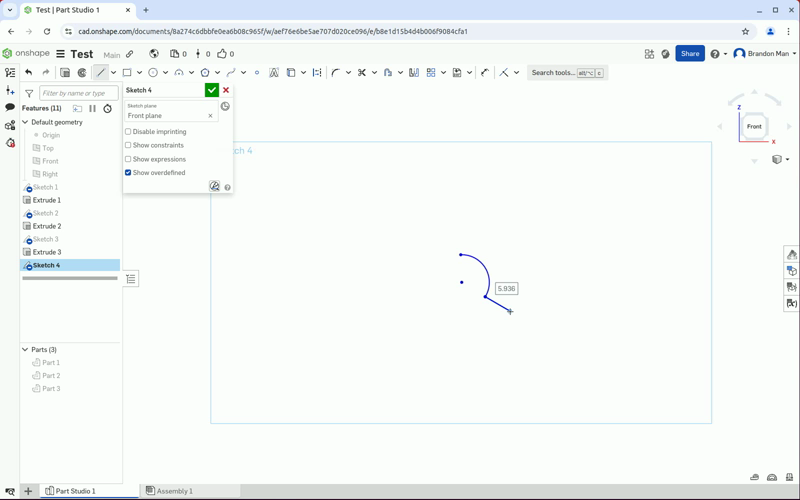
key(a)
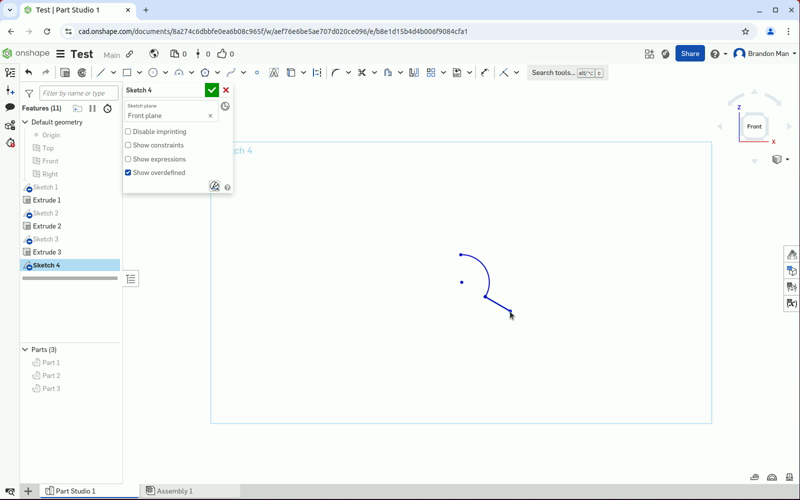
mouse_move(510, 311)
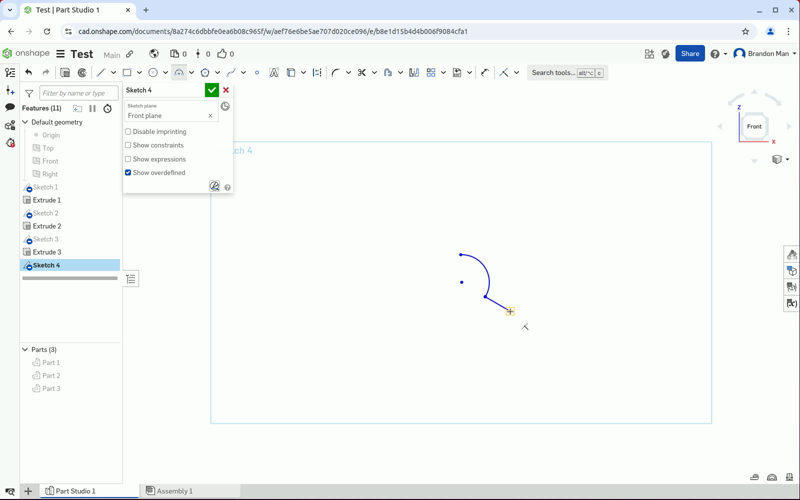
click(510, 311)
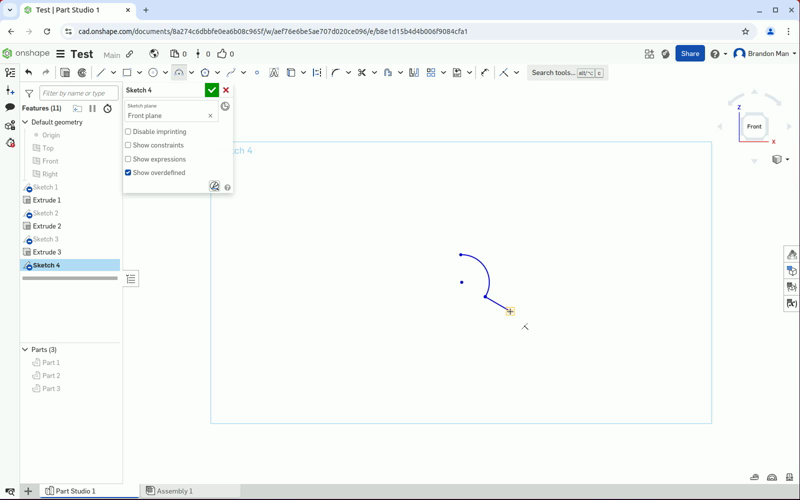
key_down(shift)
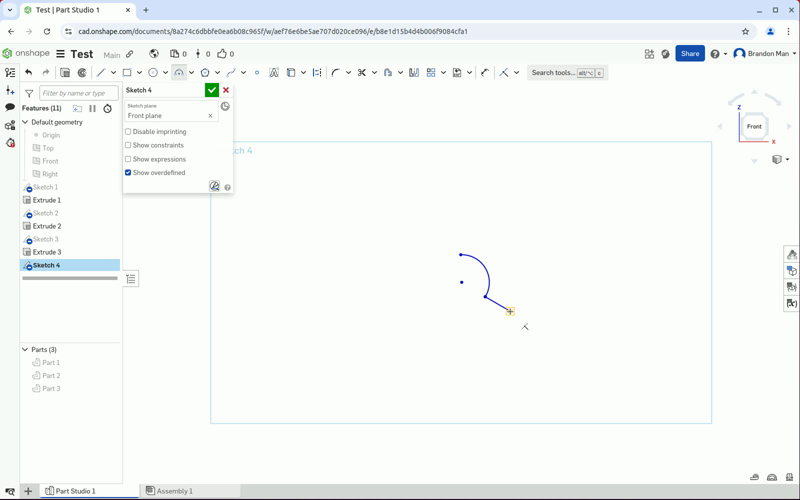
mouse_move(558, 311)
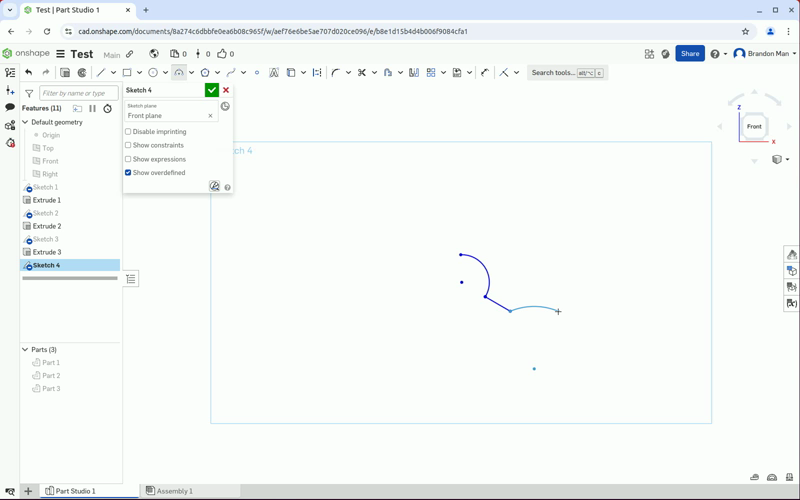
click(558, 311)
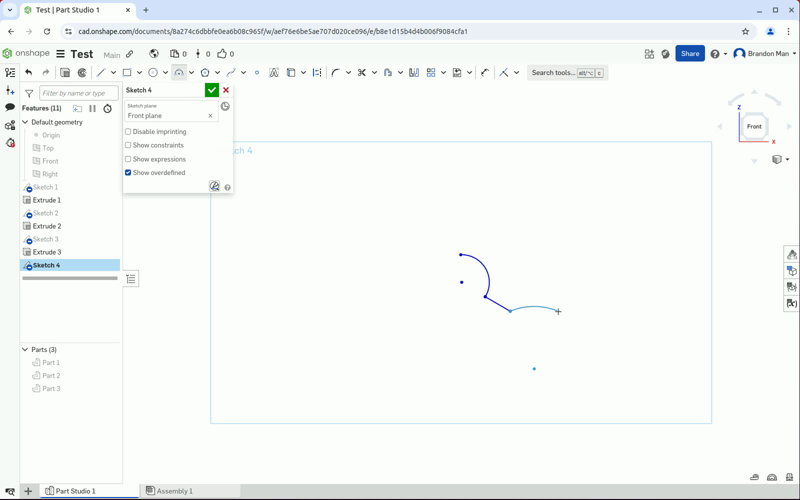
mouse_move(534, 297)
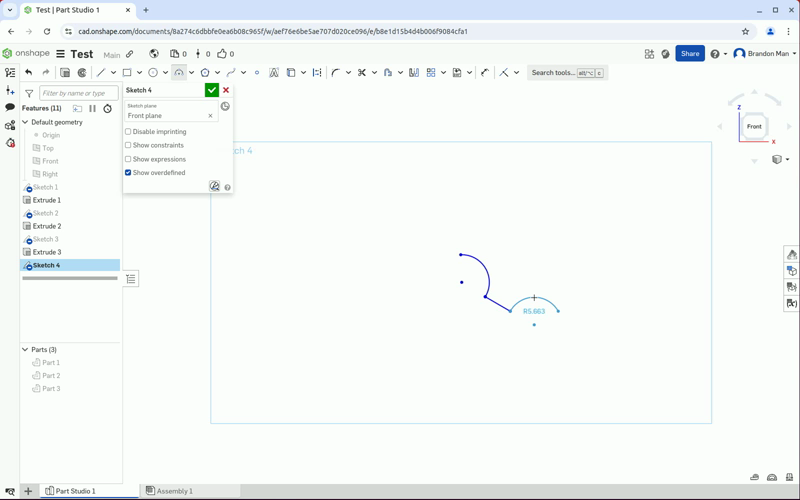
click(534, 297)
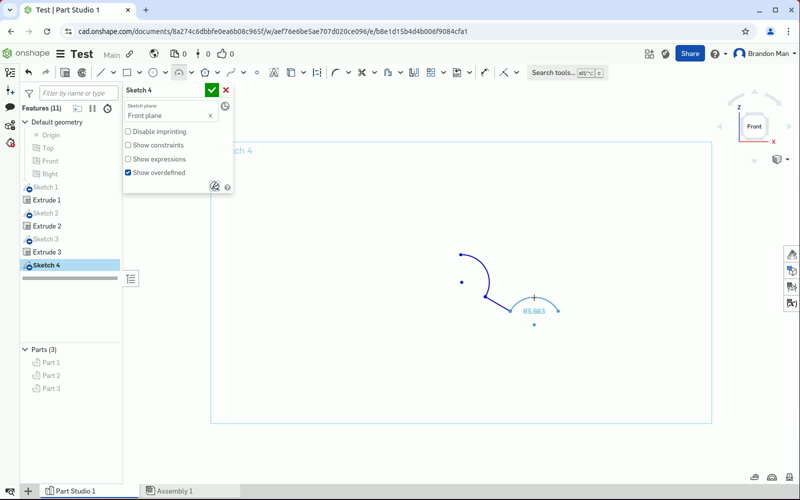
key_up(shift)
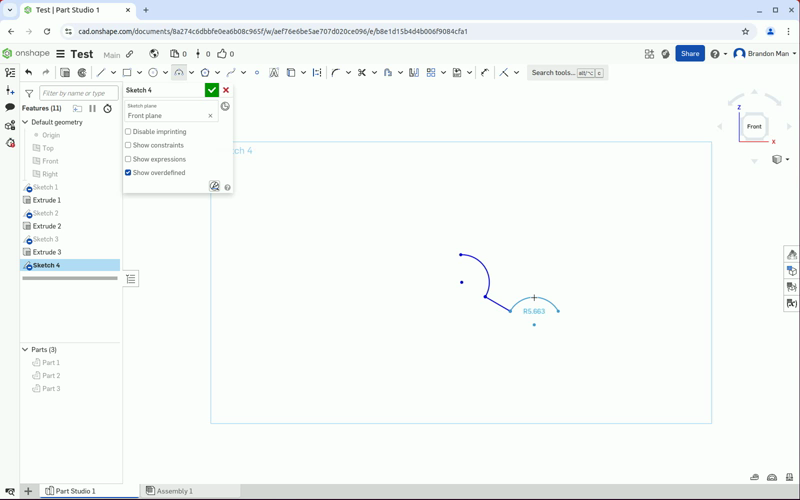
key(esc)
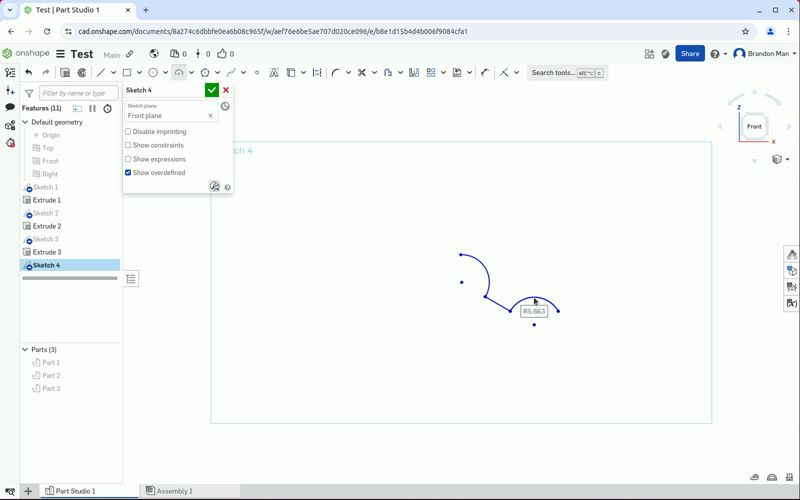
key(l)
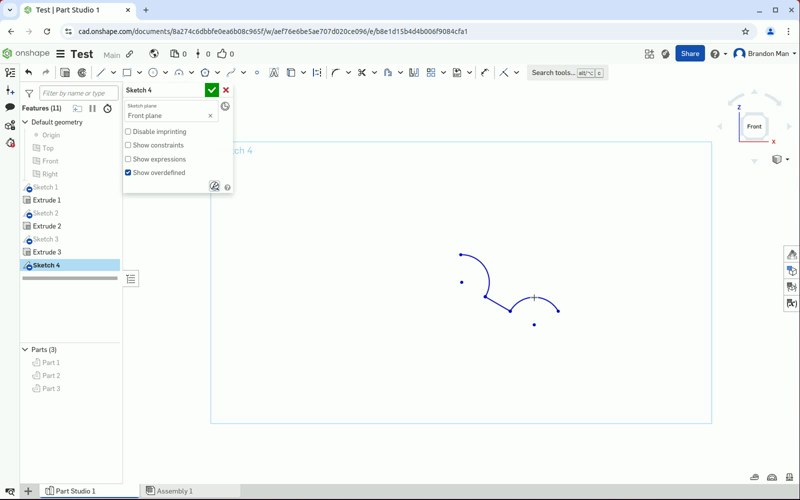
mouse_move(558, 311)
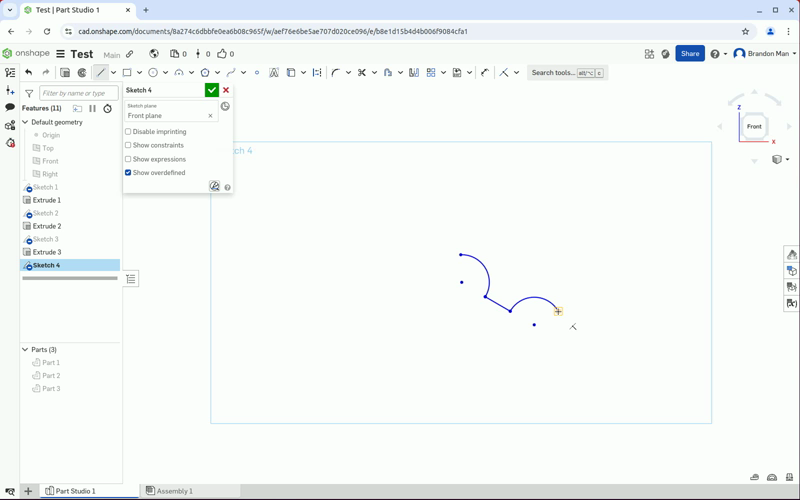
click(558, 311)
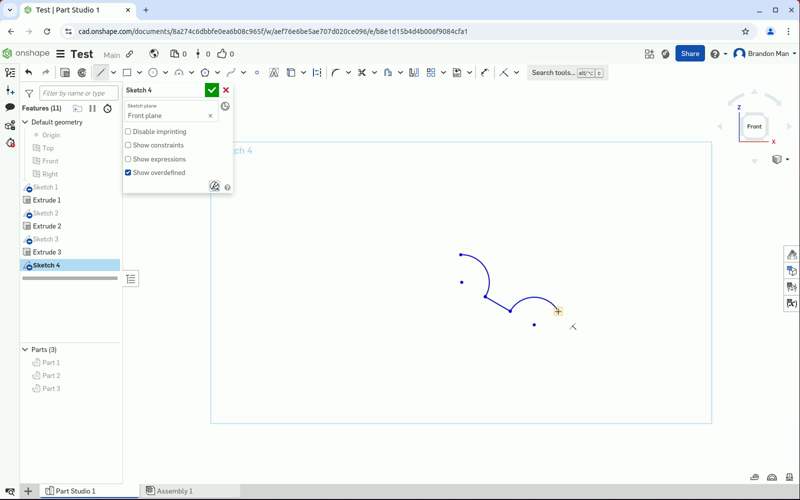
key_down(shift)
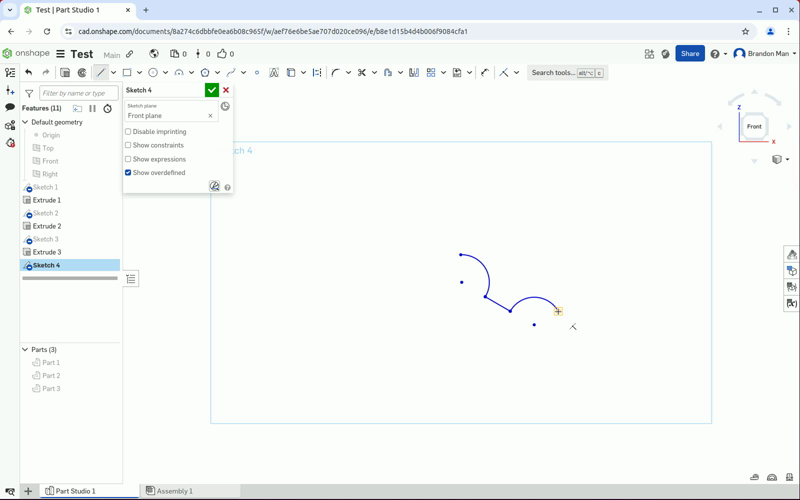
mouse_move(487, 191)
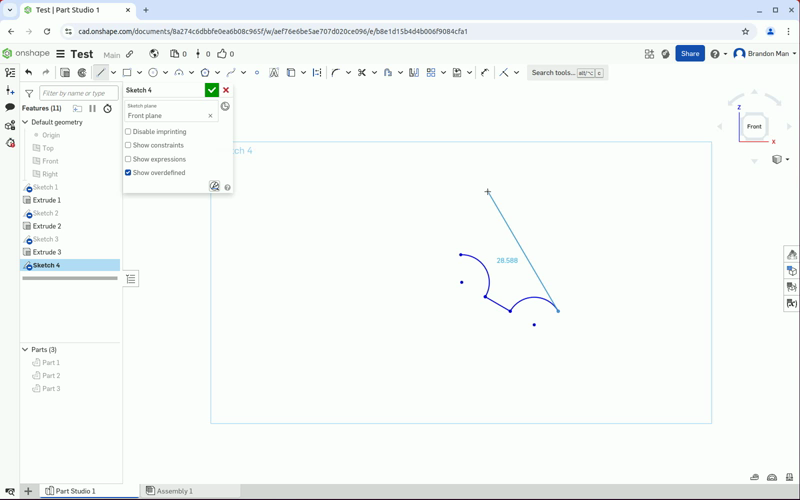
click(487, 191)
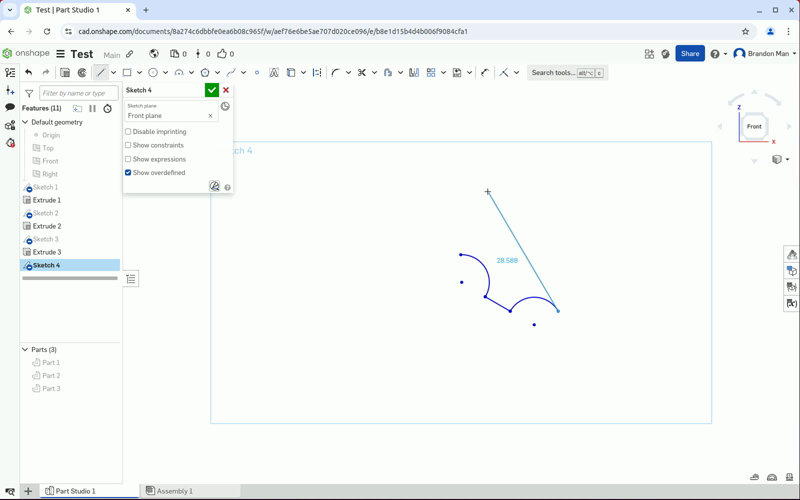
key_up(shift)
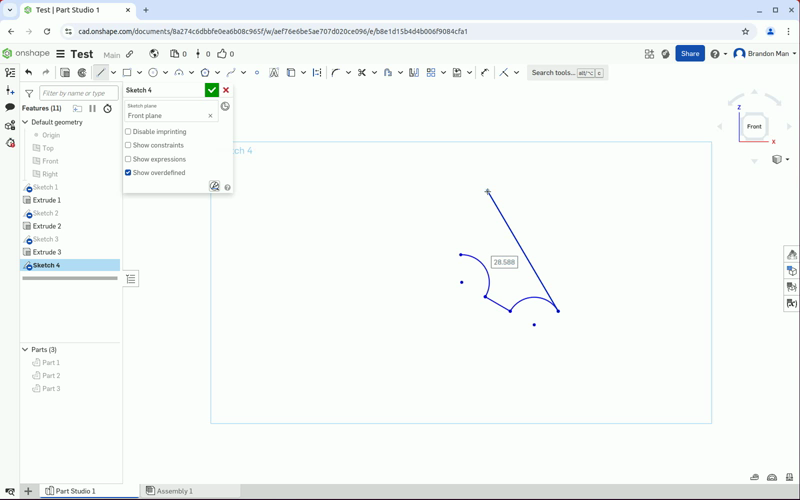
key(esc)
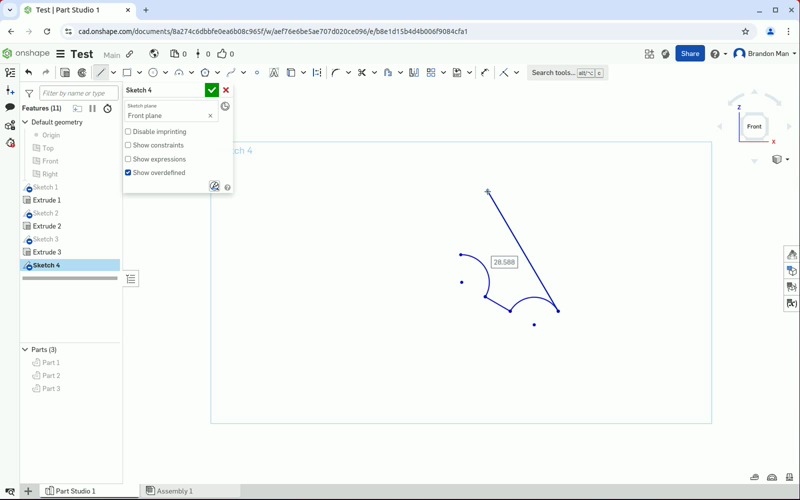
key(a)
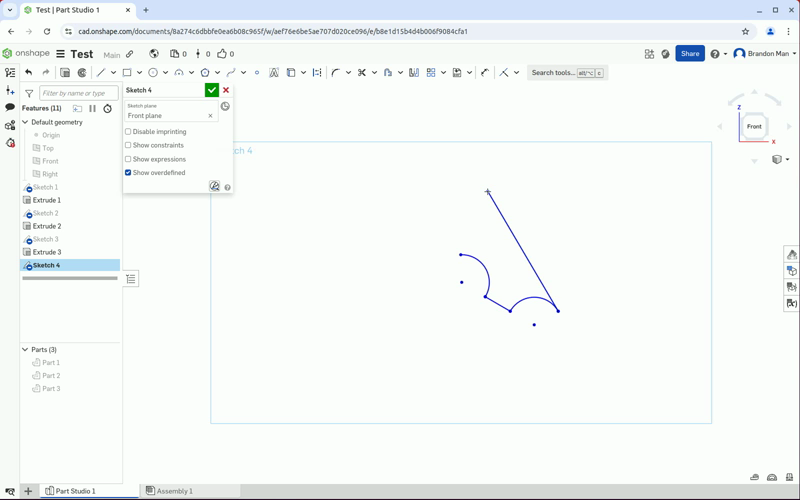
mouse_move(487, 191)
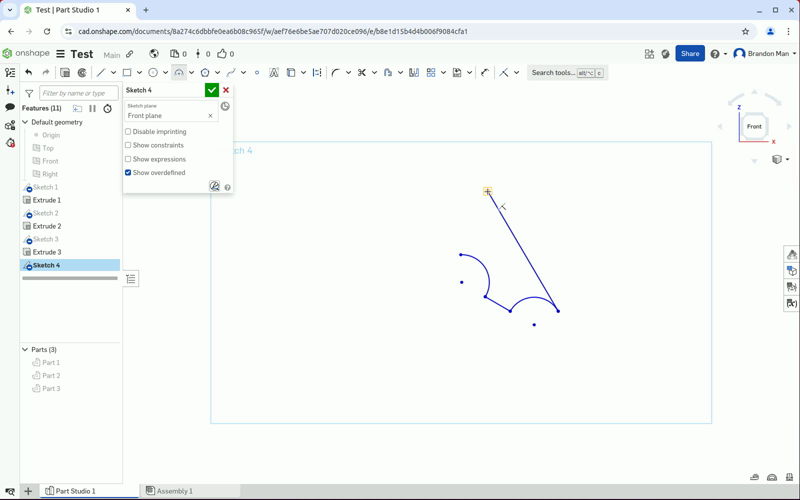
click(487, 191)
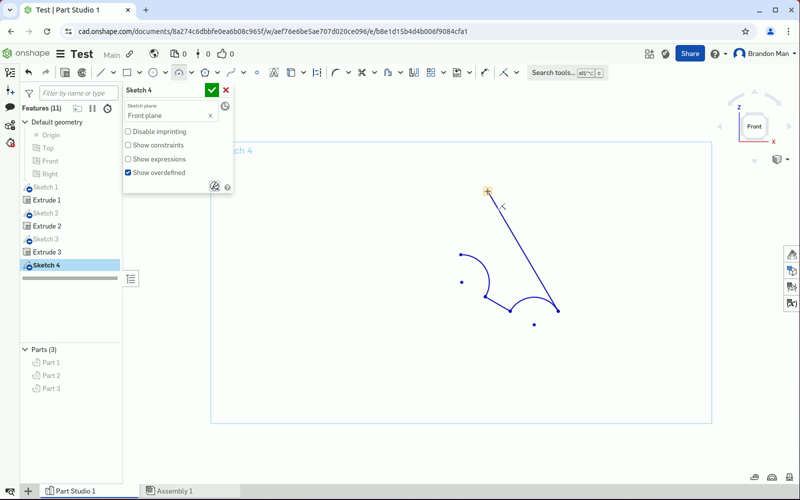
key_down(shift)
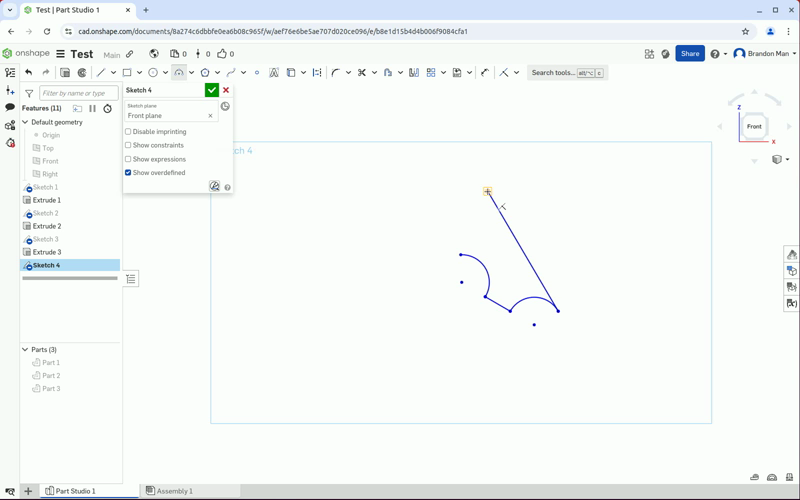
mouse_move(460, 227)
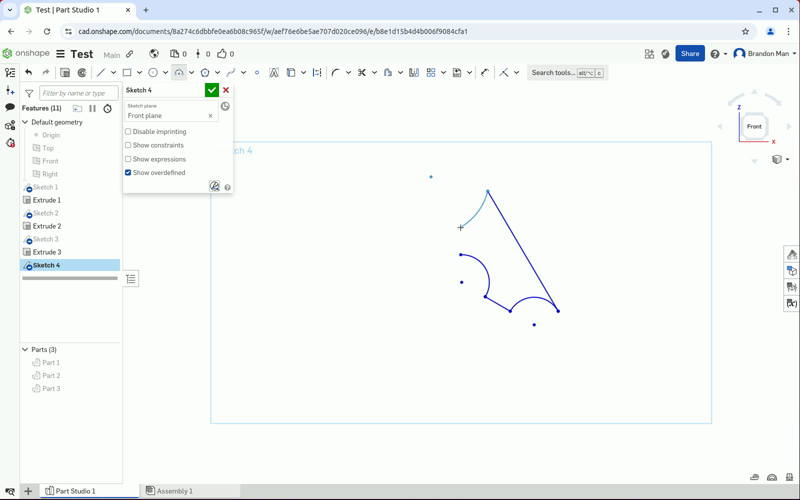
click(460, 227)
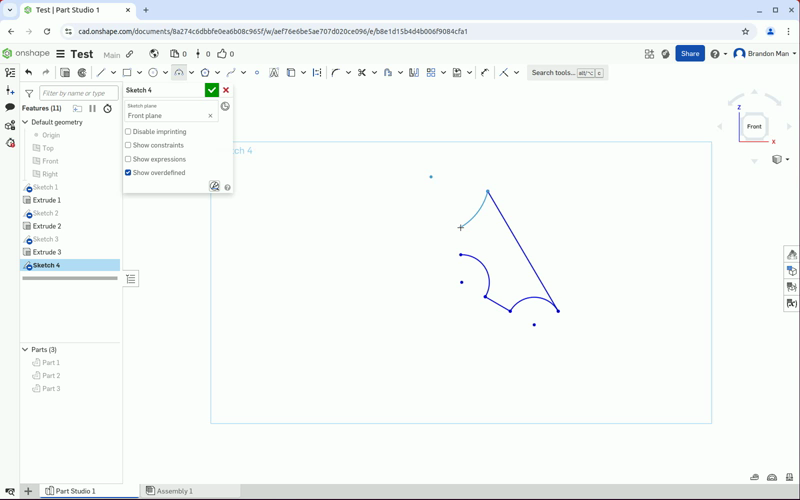
mouse_move(483, 215)
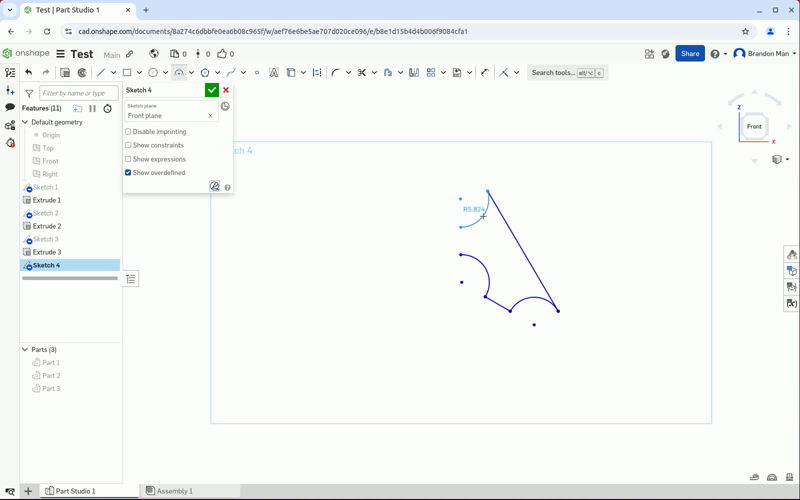
click(483, 215)
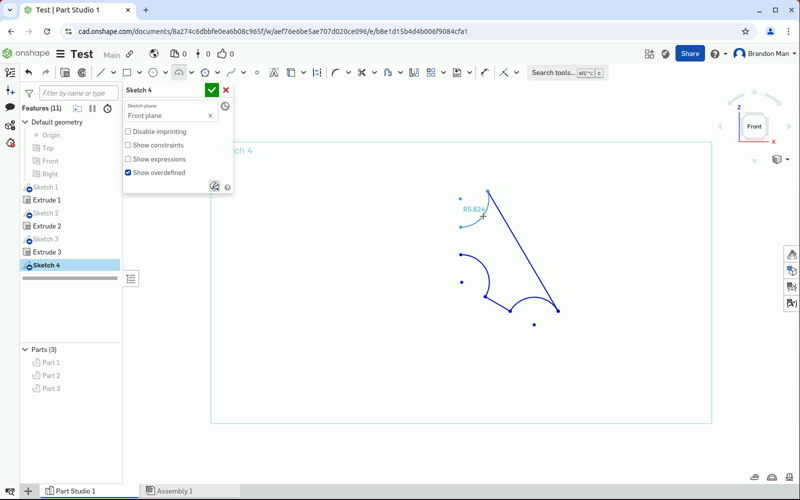
key_up(shift)
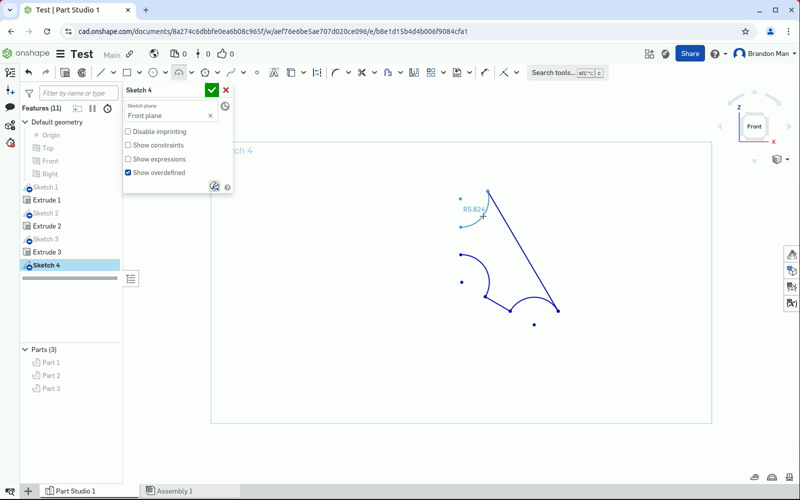
key(esc)
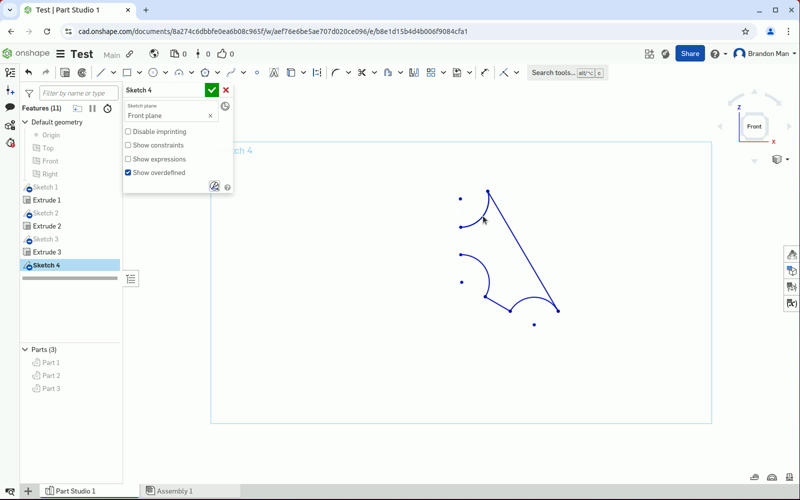
key(l)
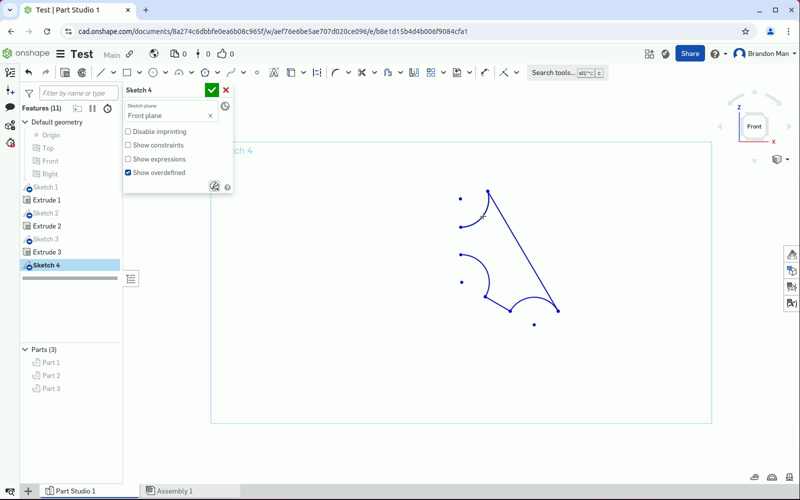
mouse_move(460, 227)
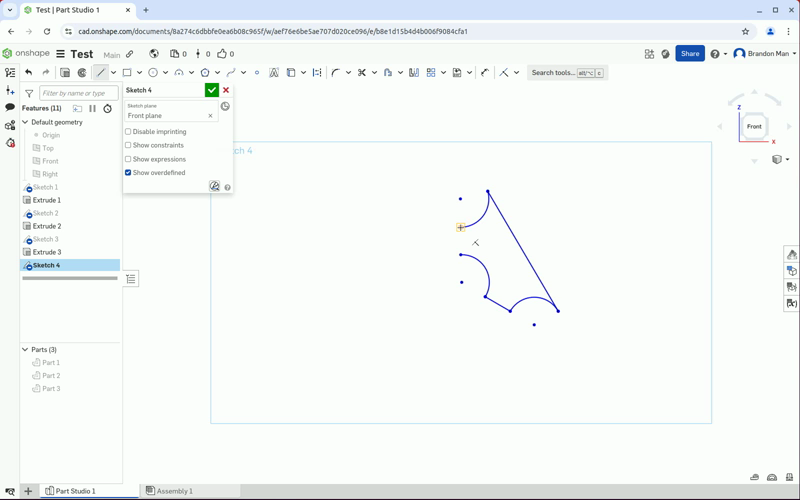
click(460, 227)
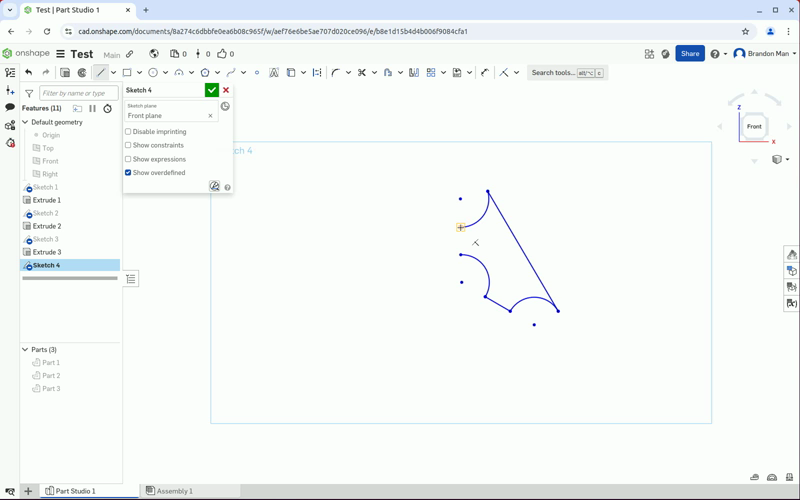
mouse_move(490, 227)
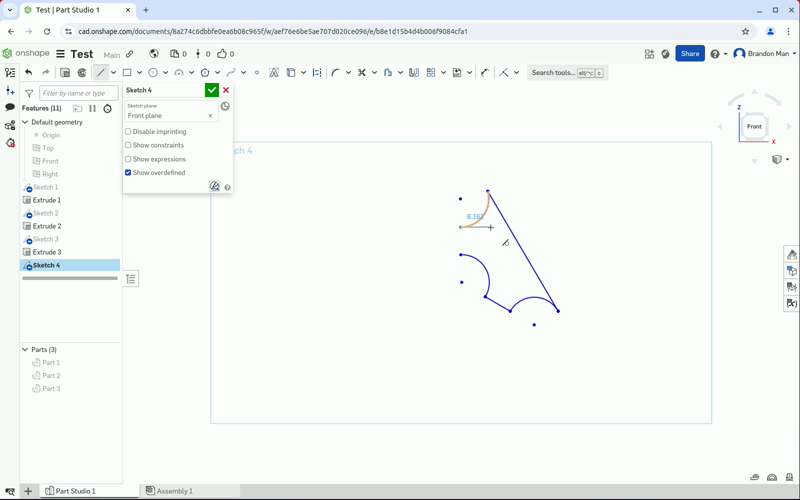
key_down(shift)
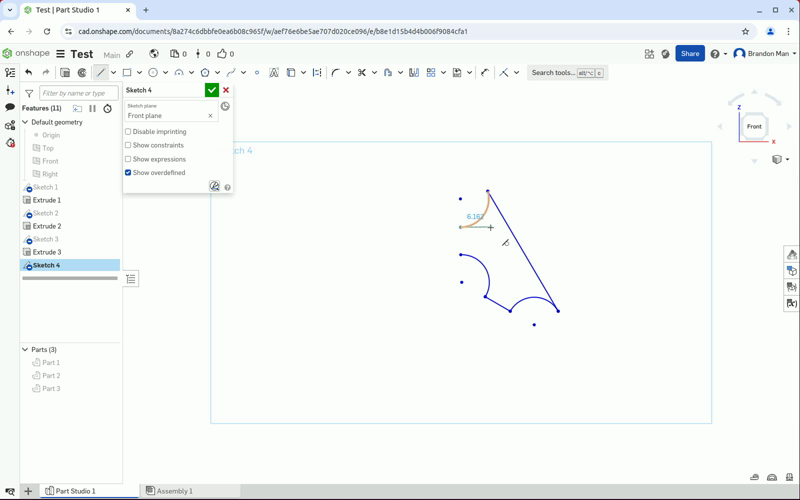
mouse_move(460, 254)
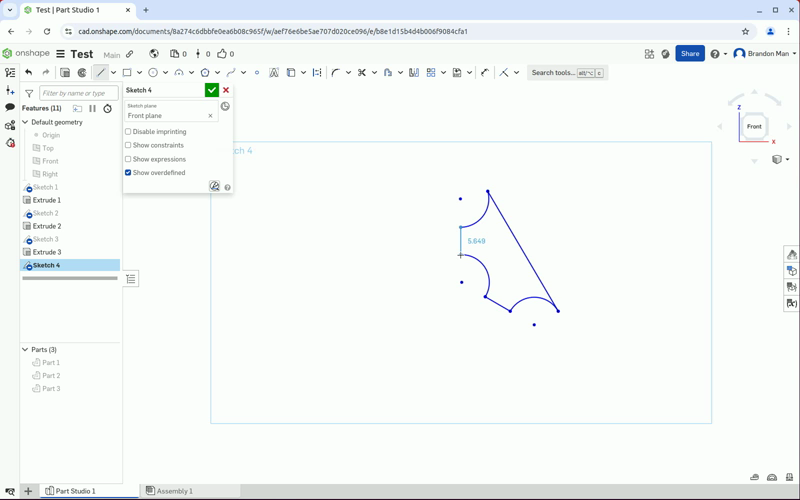
key_up(shift)
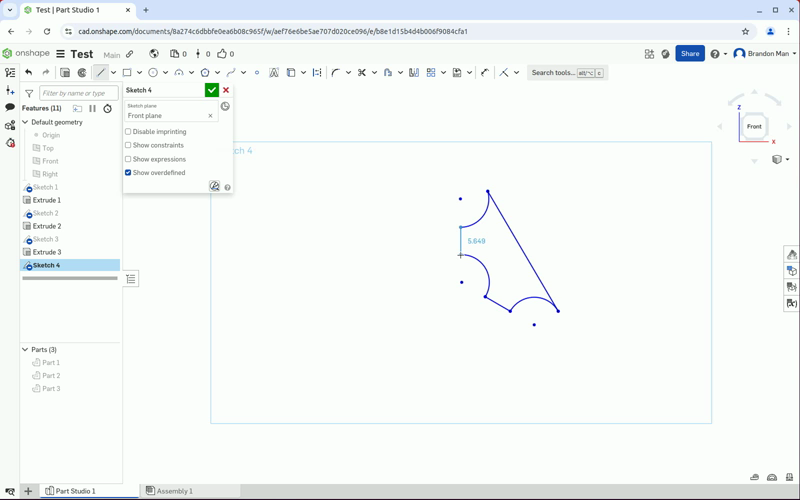
click(460, 254)
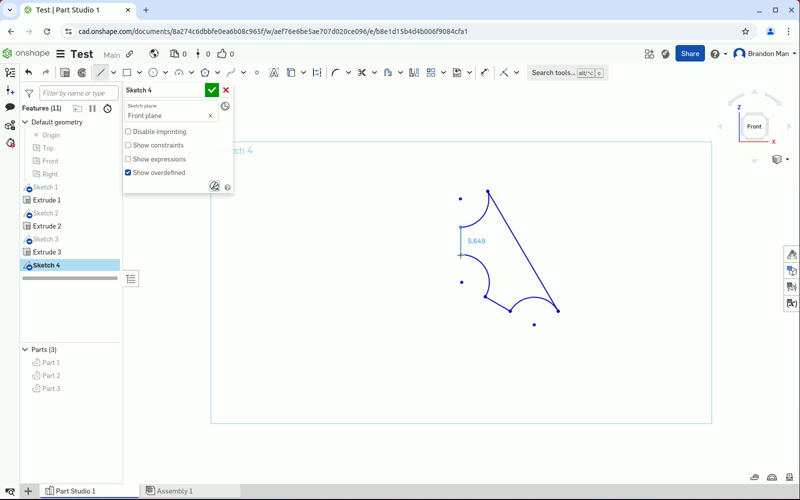
key(esc)
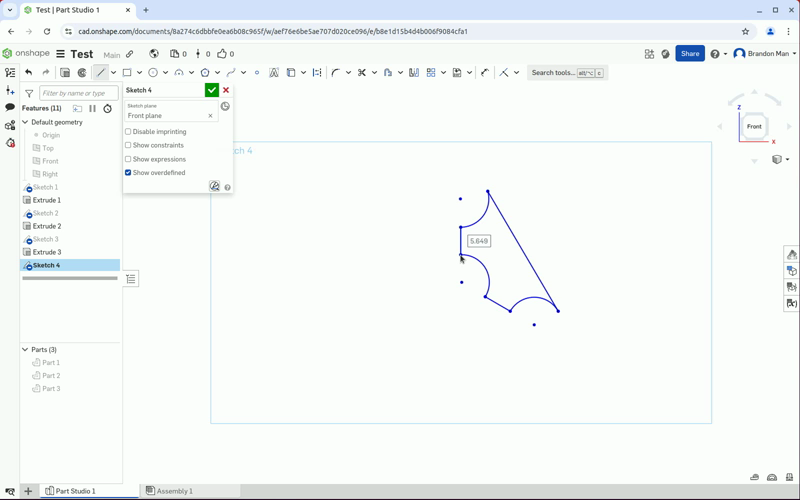
mouse_move(527, 265)
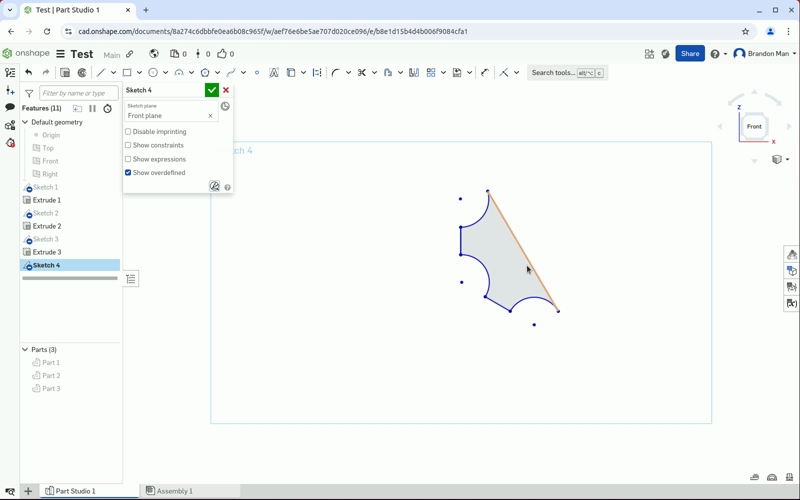
click(527, 265)
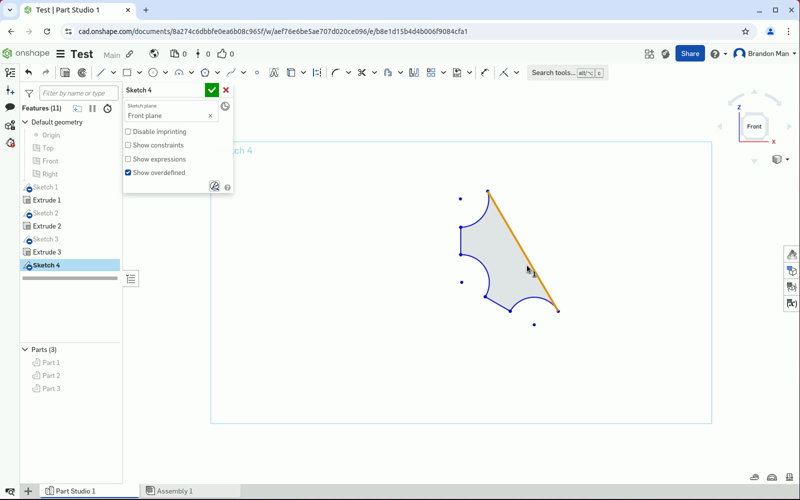
mouse_move(73, 352)
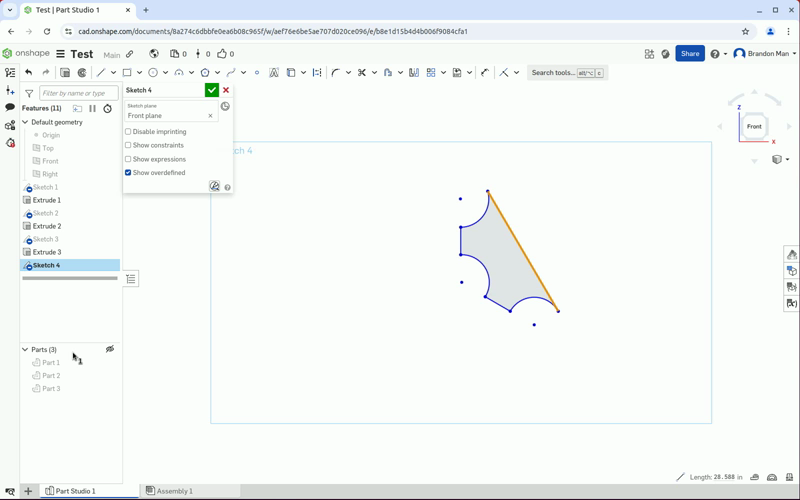
key(shift+y)
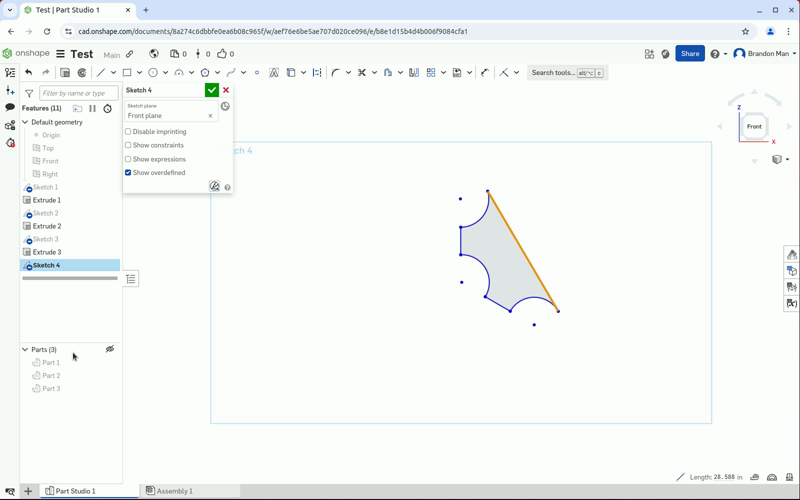
key(shift+e)
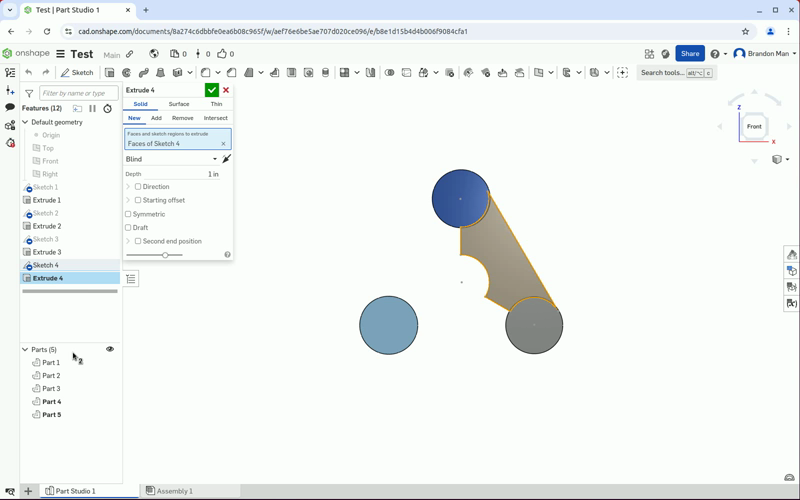
mouse_move(143, 106)
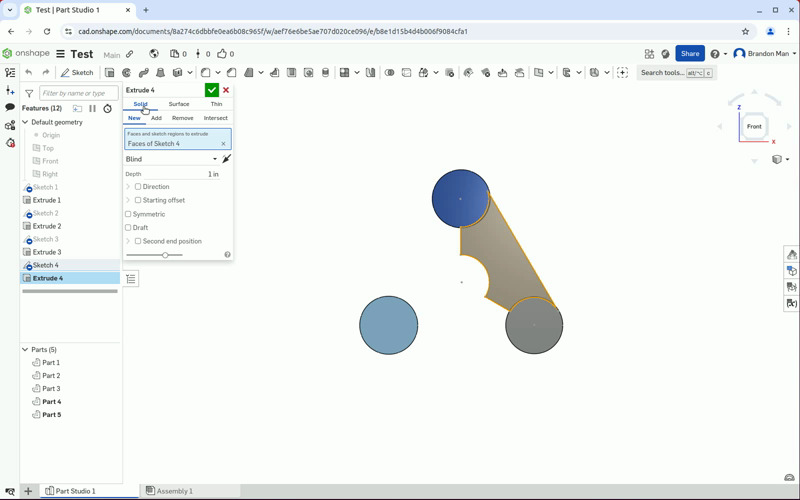
click(143, 106)
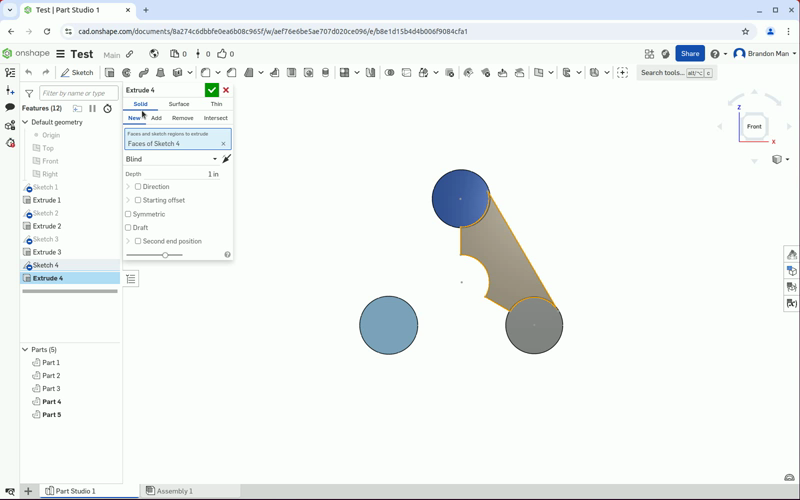
mouse_move(137, 120)
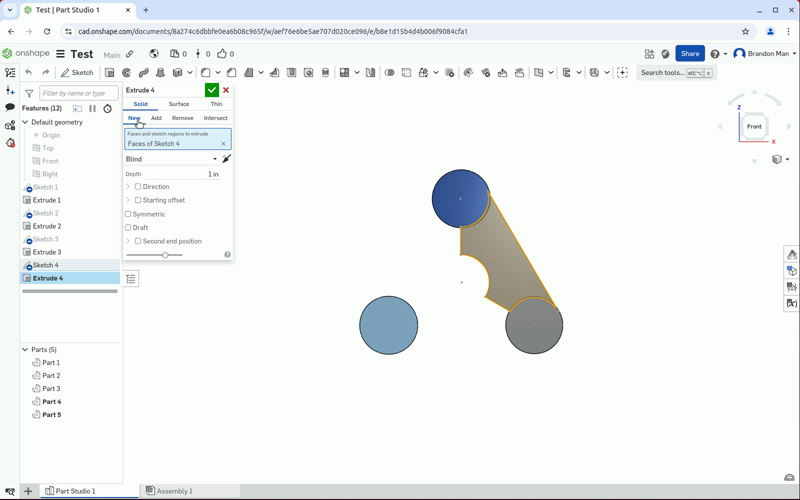
click(137, 120)
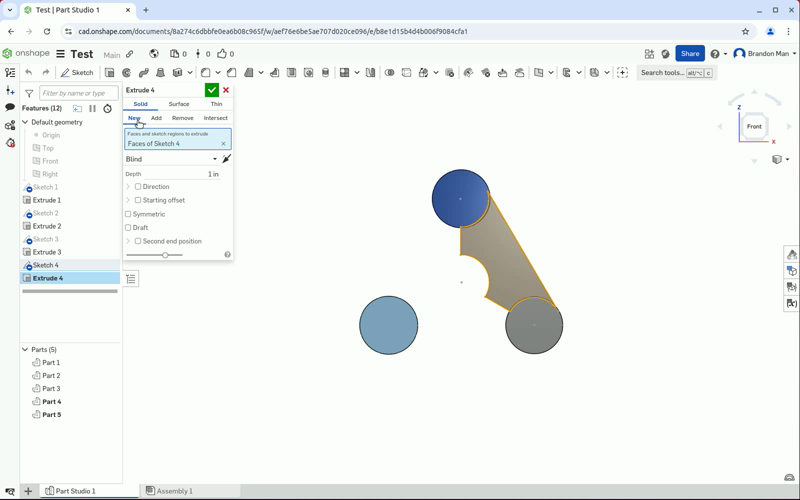
key(tab, 4)
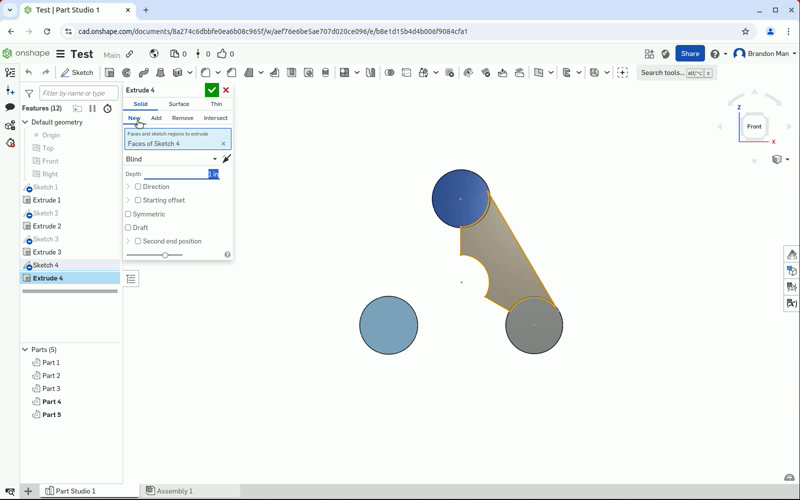
text(13.239)
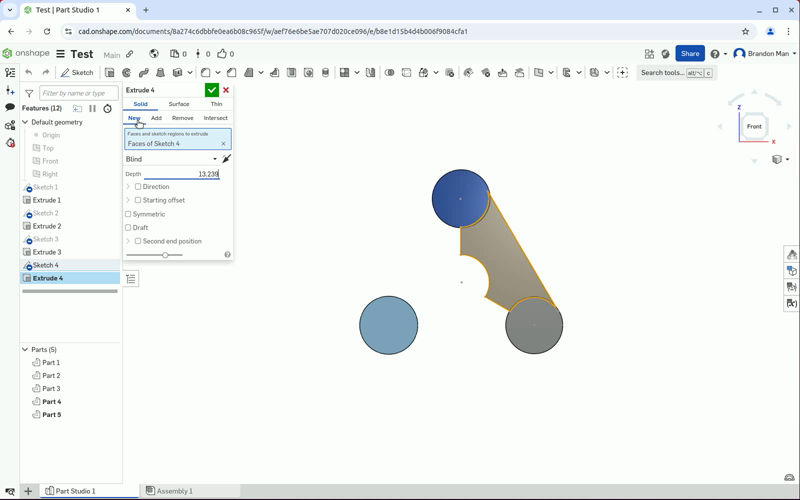
key(enter)
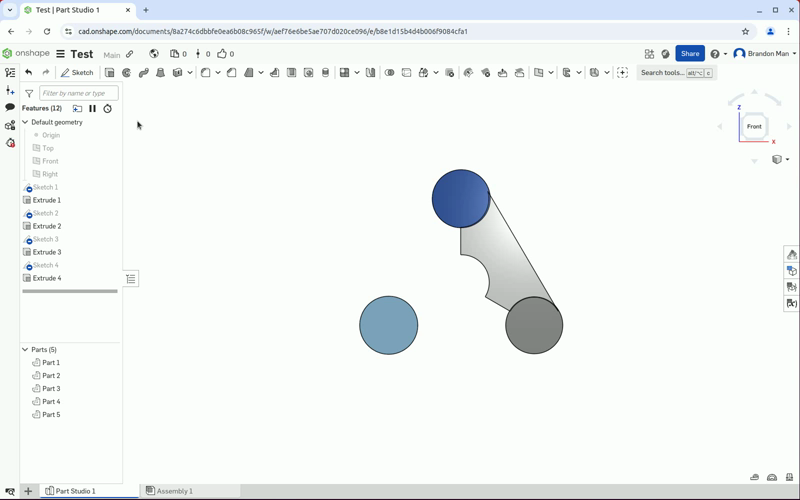
key(shift+h)
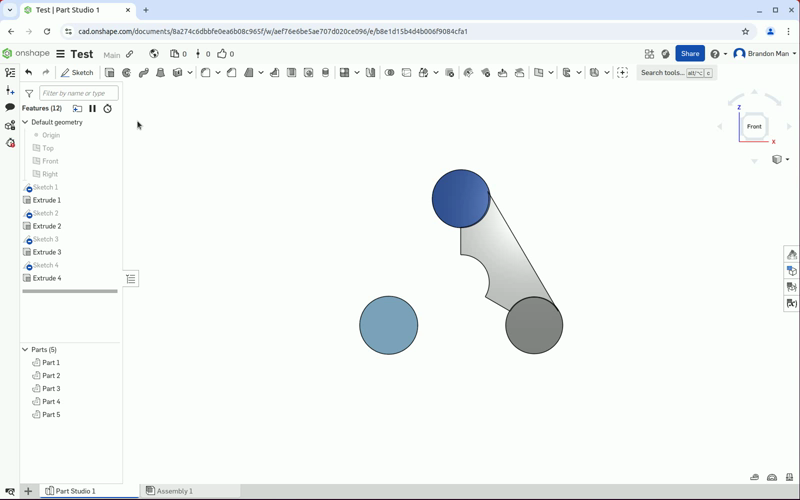
key(shift+h)
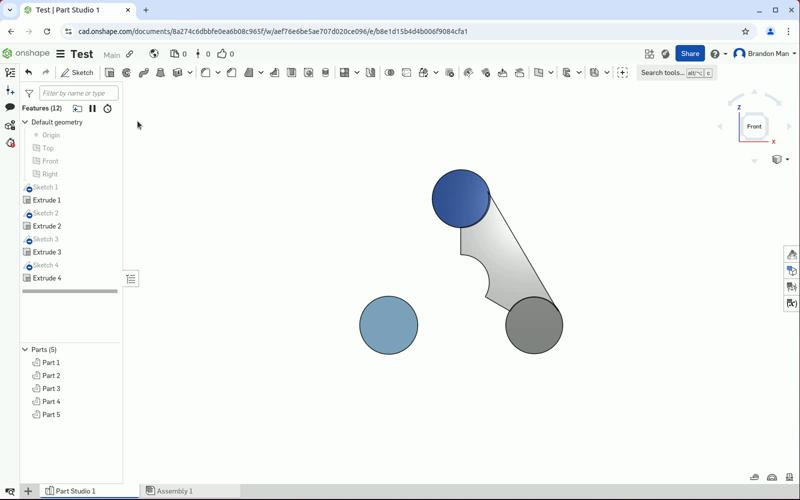
mouse_move(73, 189)
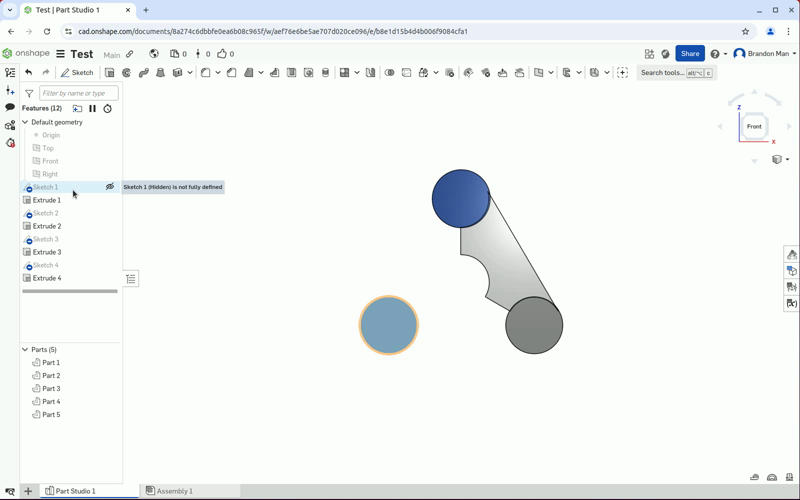
click(73, 189)
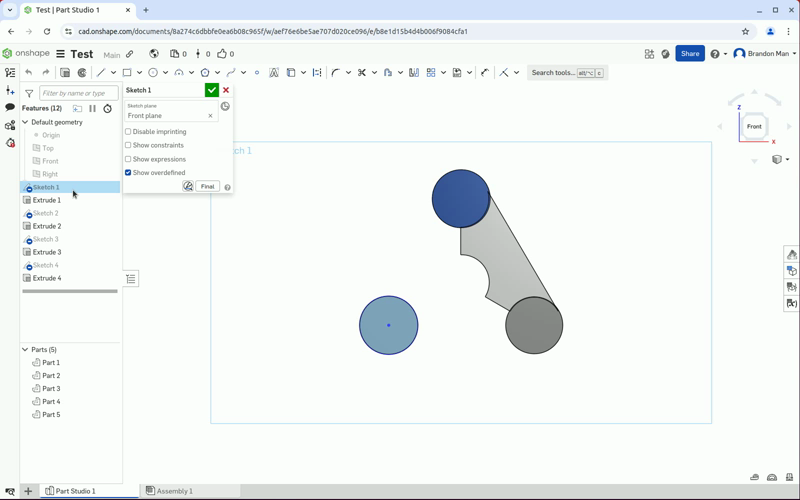
mouse_move(229, 92)
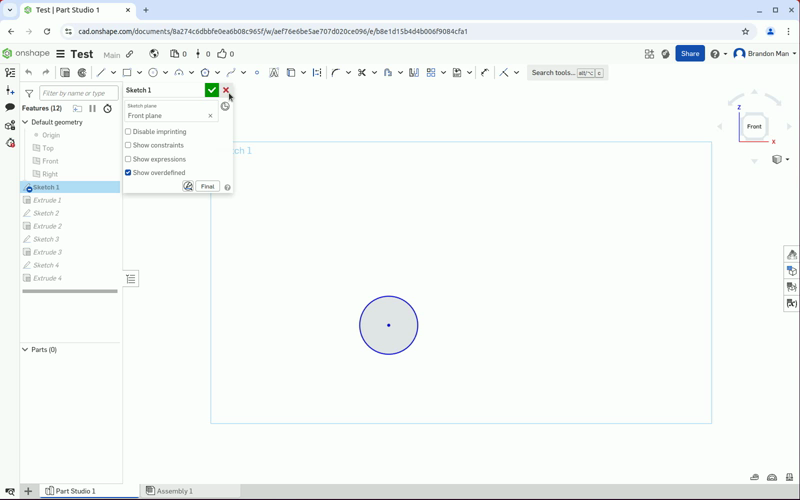
click(229, 92)
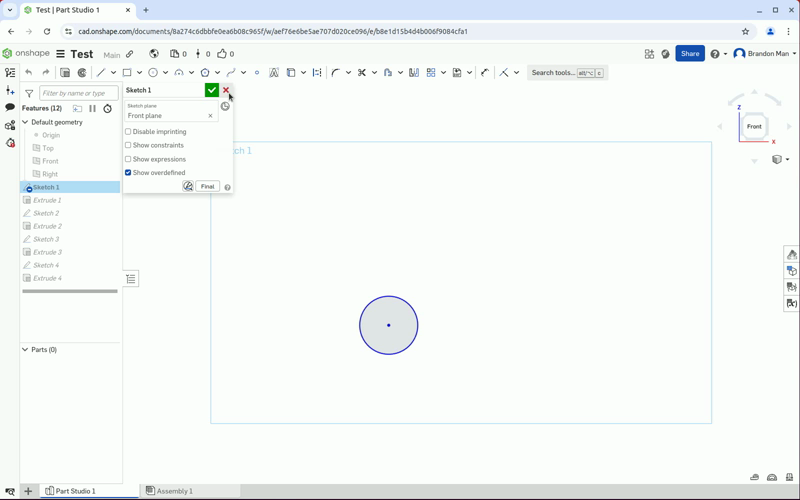
key(shift+s)
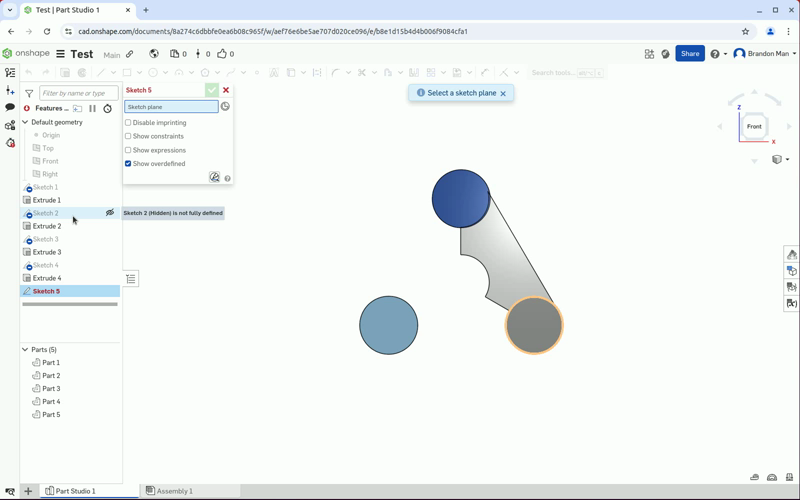
scroll(3)
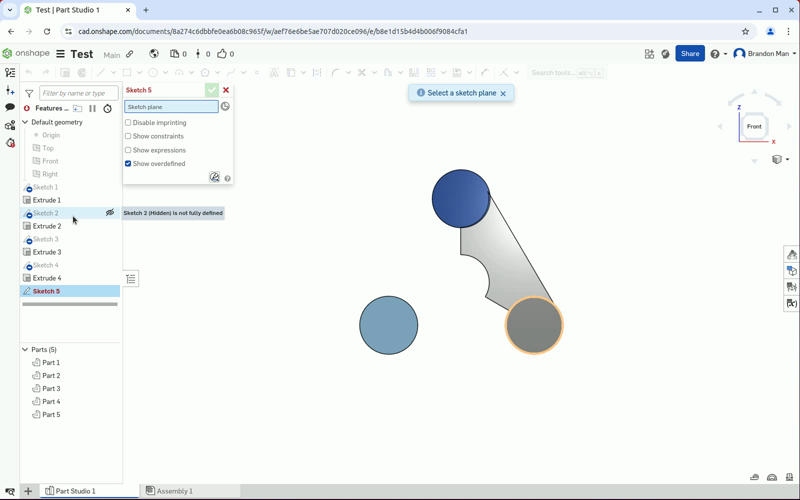
mouse_move(73, 163)
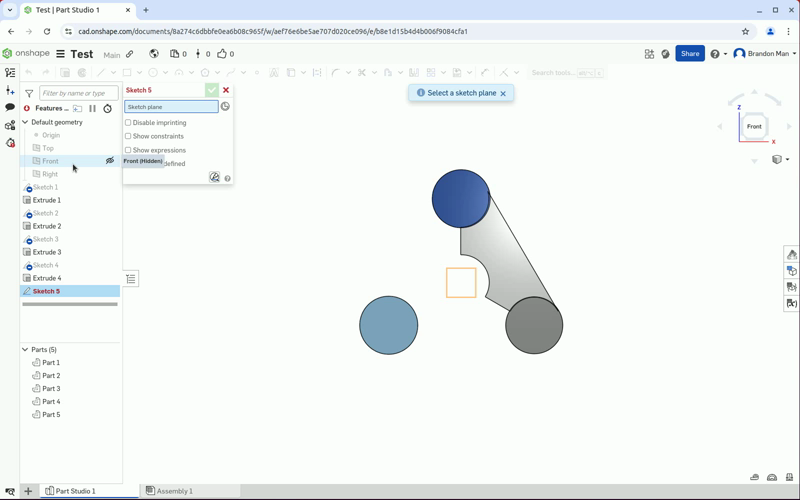
click(73, 163)
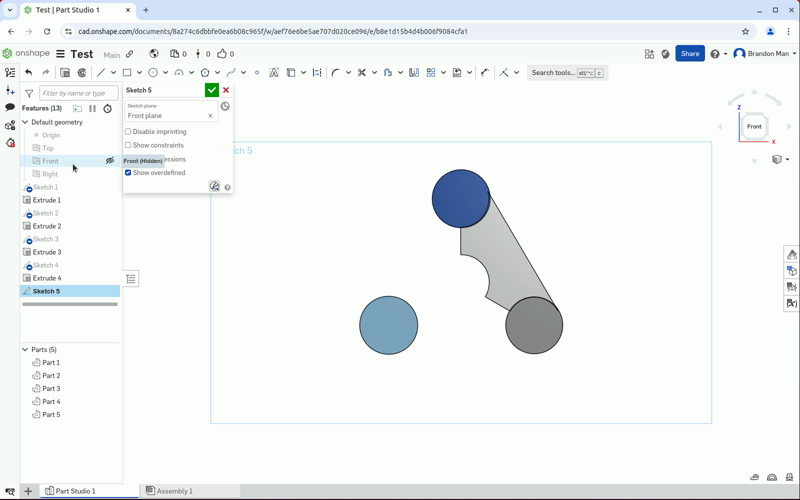
mouse_move(73, 352)
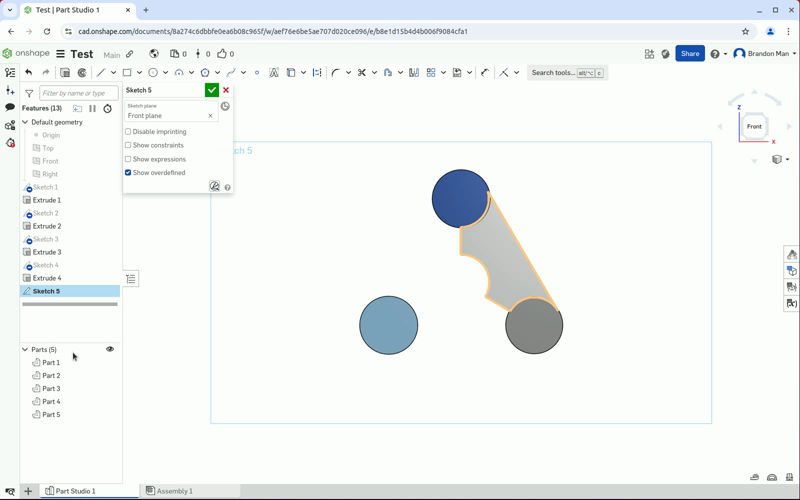
key(y)
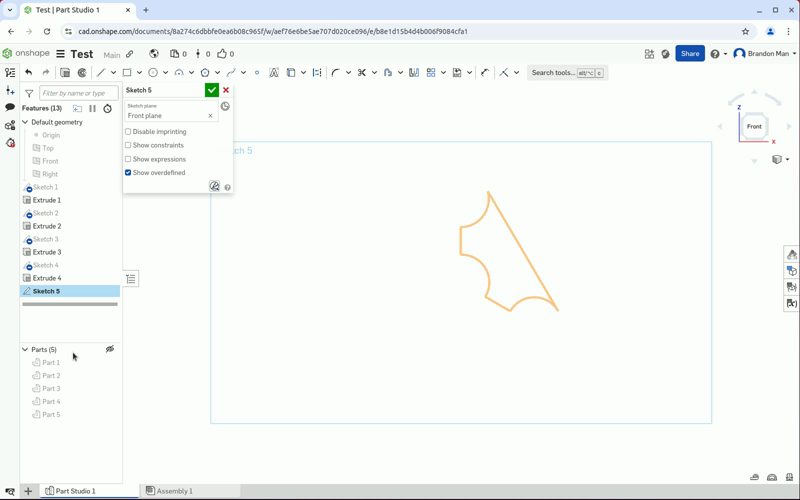
key(a)
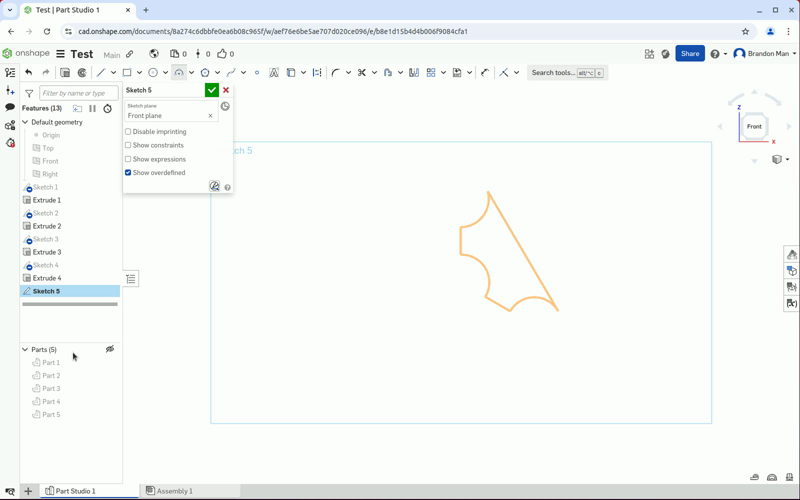
key_down(shift)
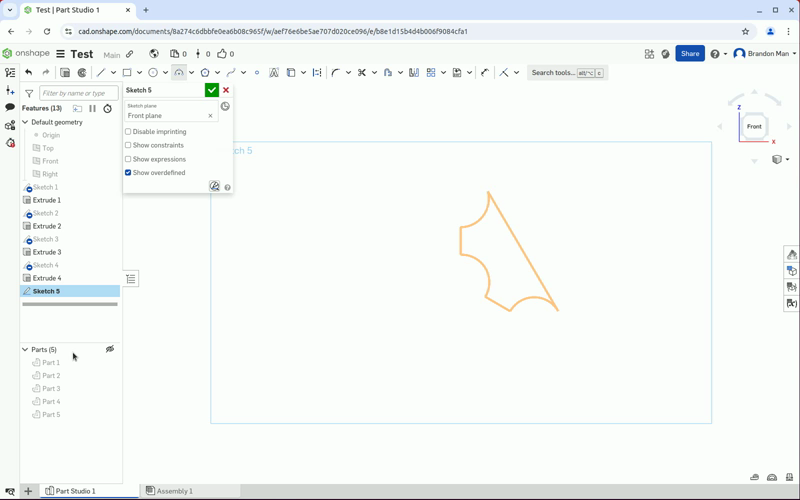
mouse_move(363, 311)
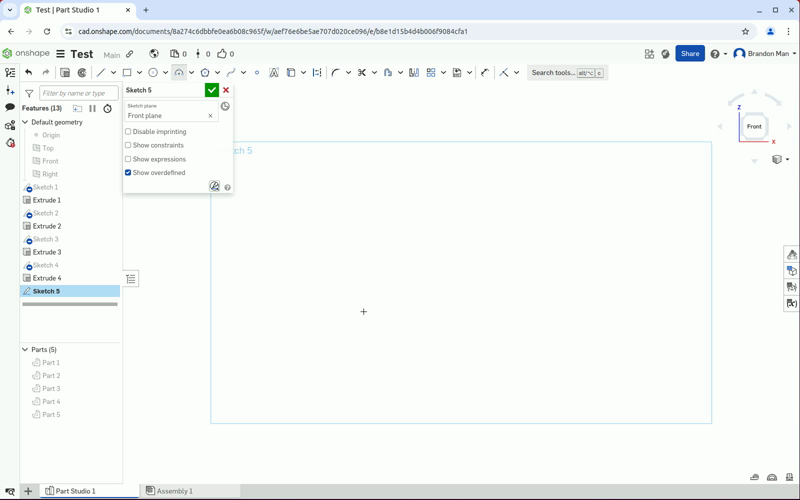
click(363, 311)
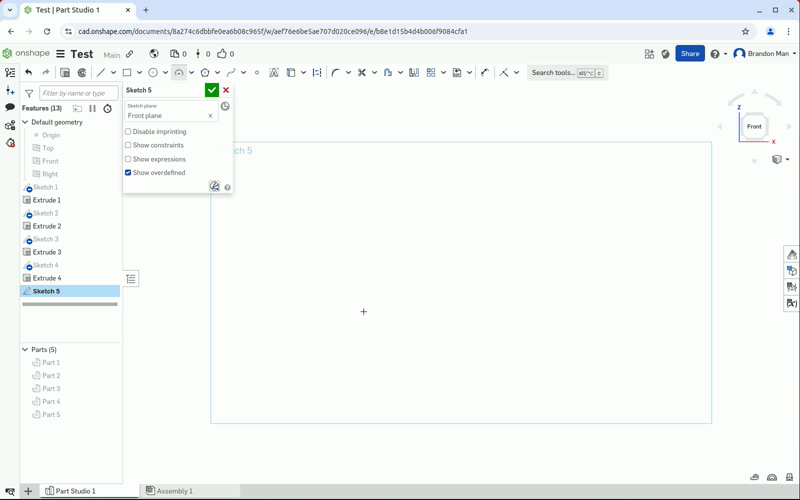
key_up(shift)
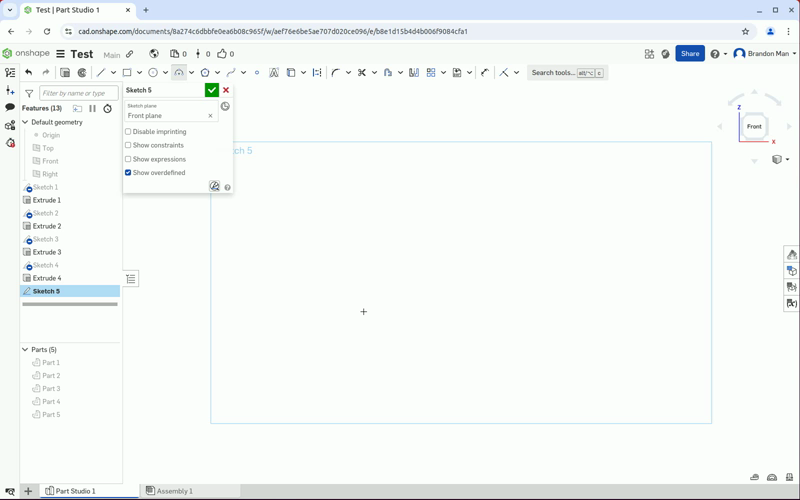
key_down(shift)
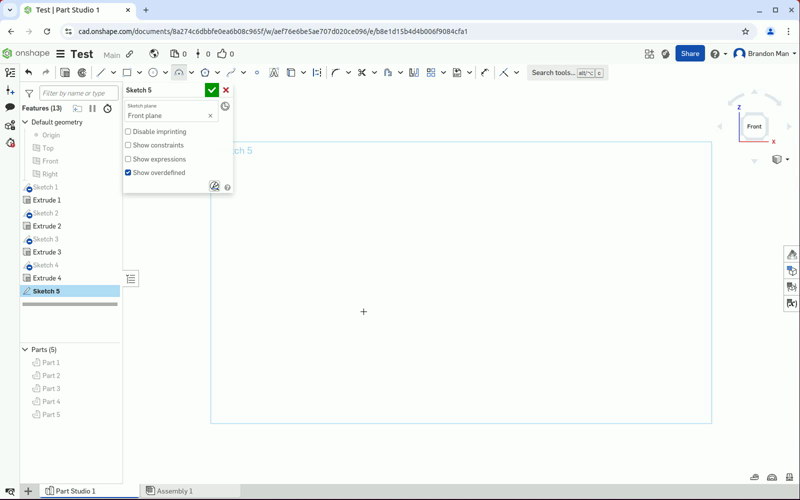
mouse_move(411, 311)
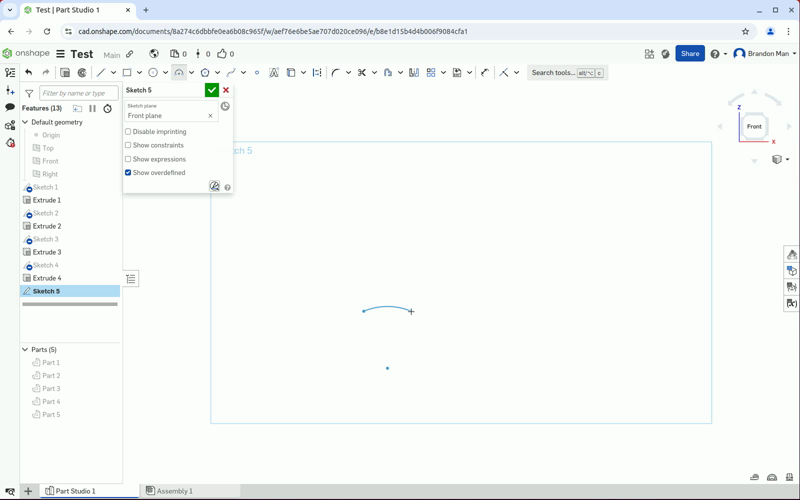
click(411, 311)
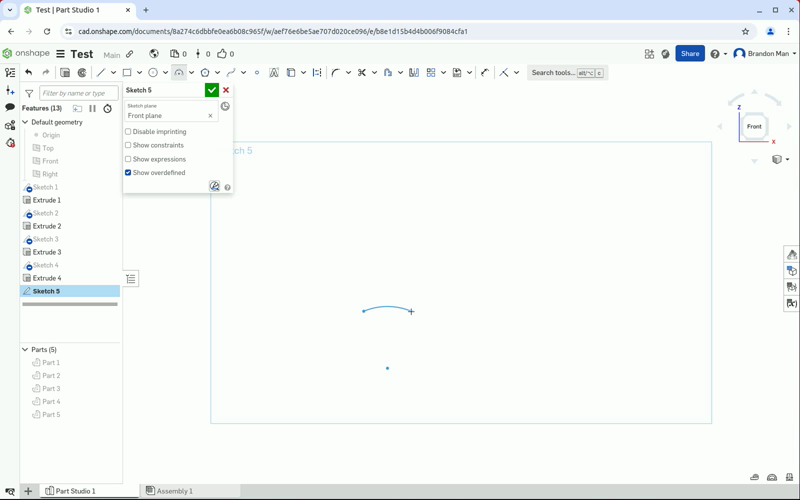
mouse_move(387, 297)
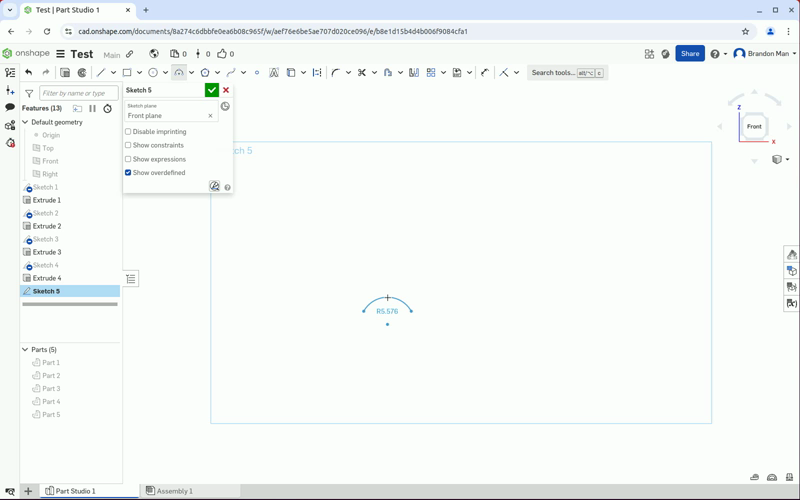
click(387, 297)
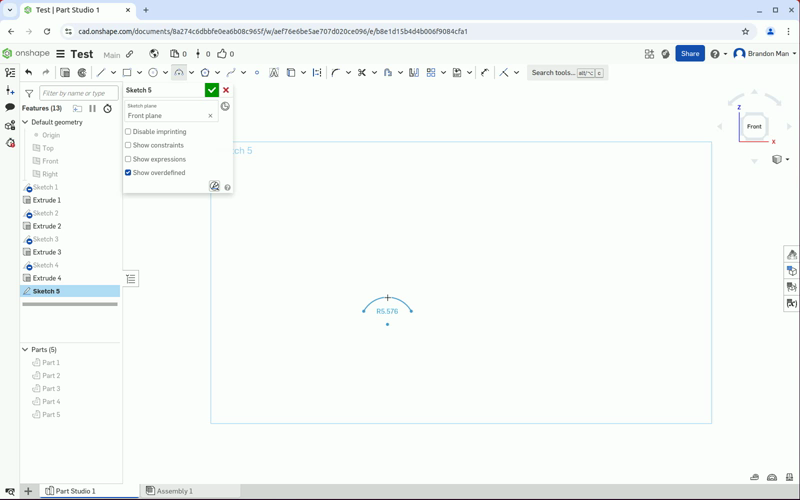
key_up(shift)
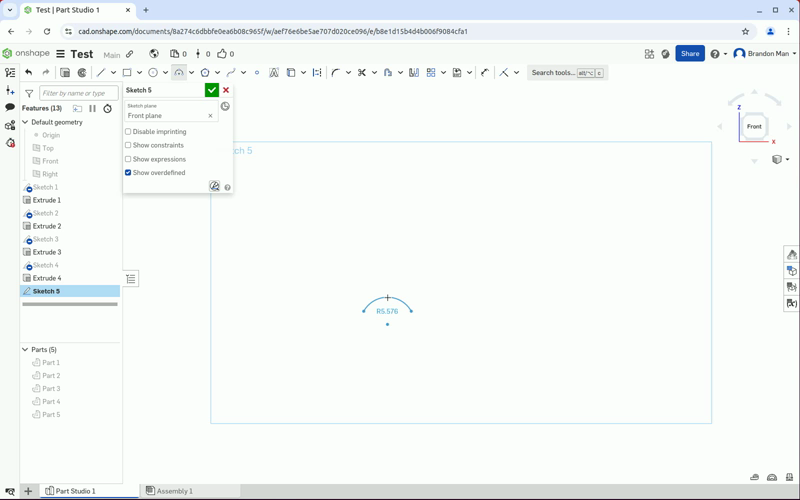
key(esc)
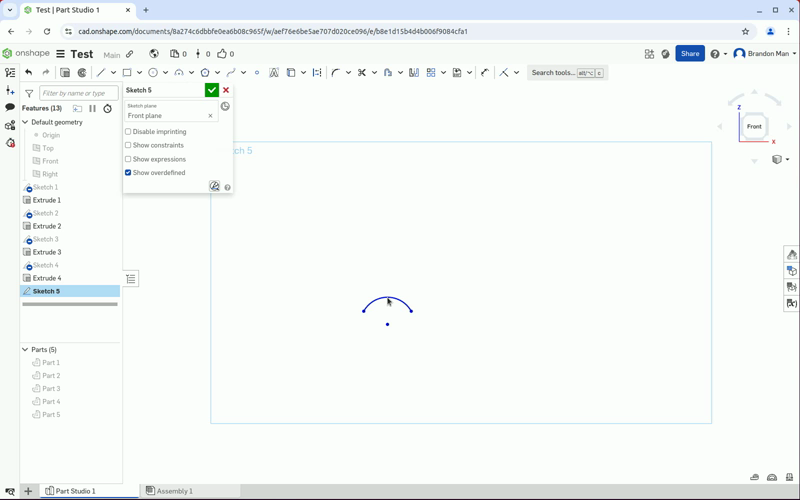
key(l)
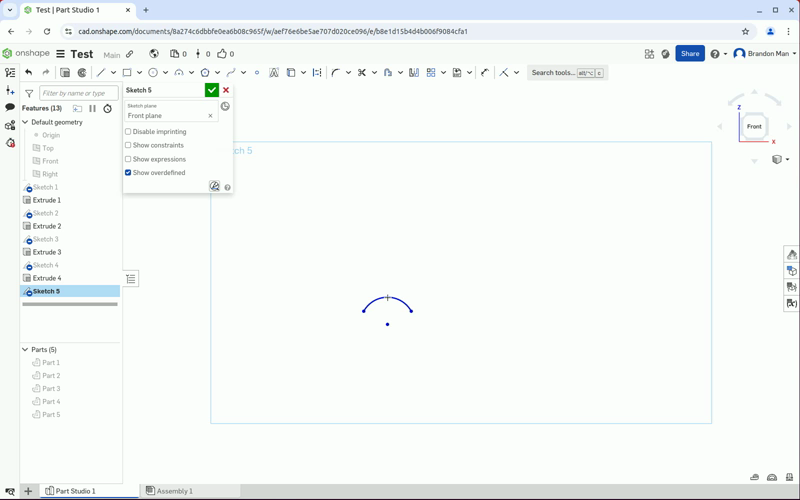
mouse_move(411, 311)
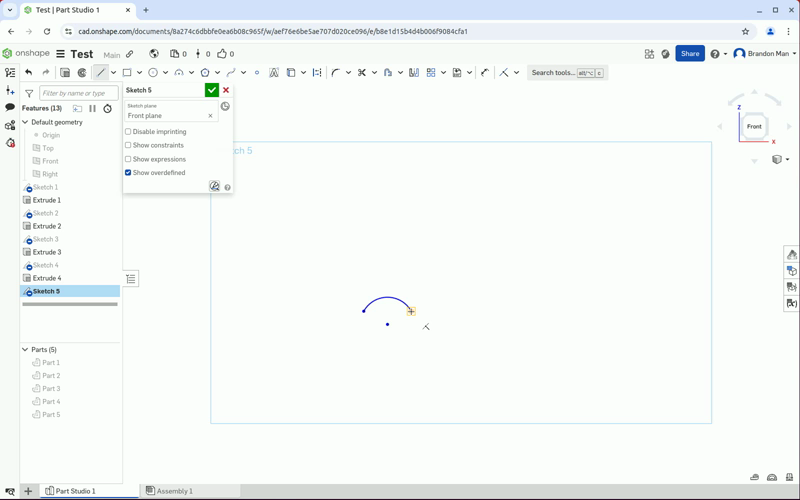
click(411, 311)
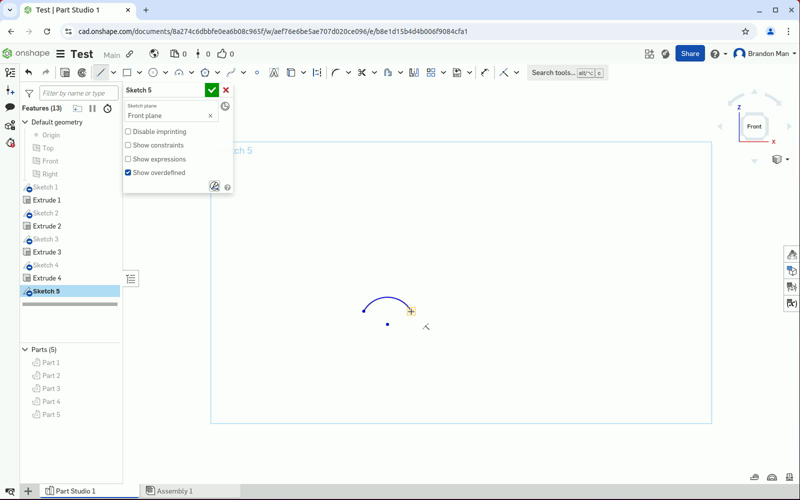
key_down(shift)
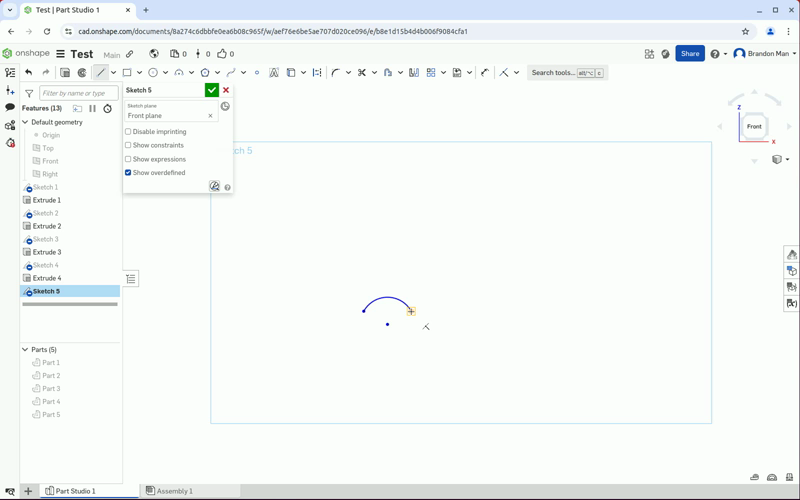
mouse_move(441, 311)
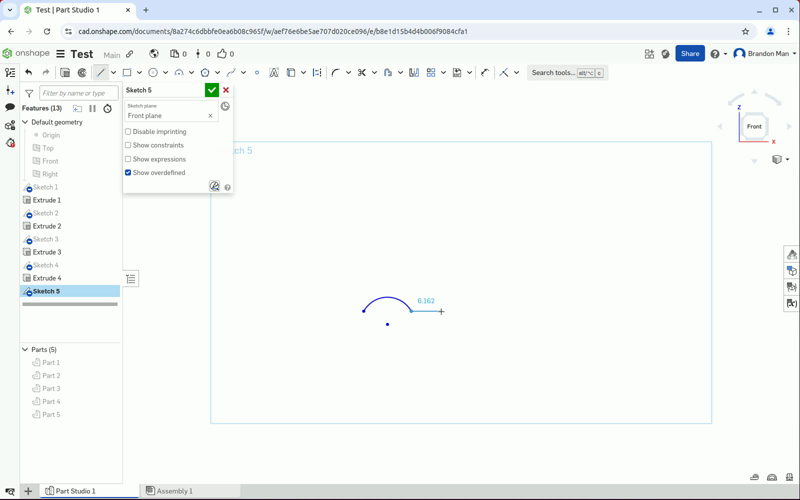
mouse_move(436, 297)
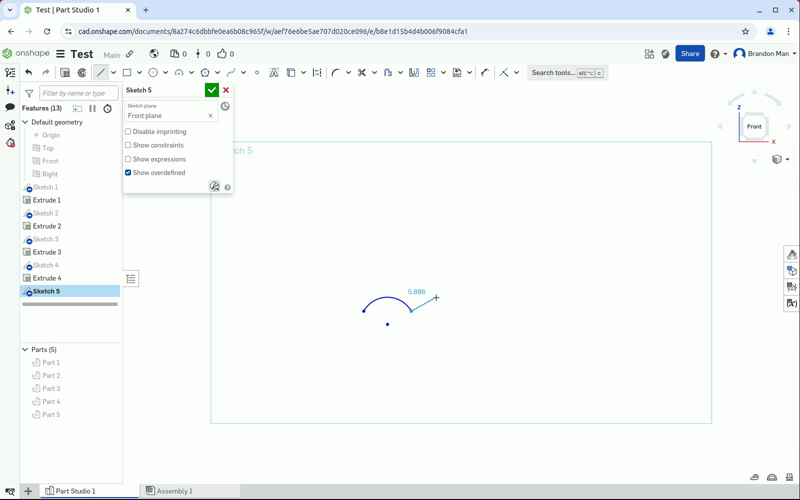
click(436, 297)
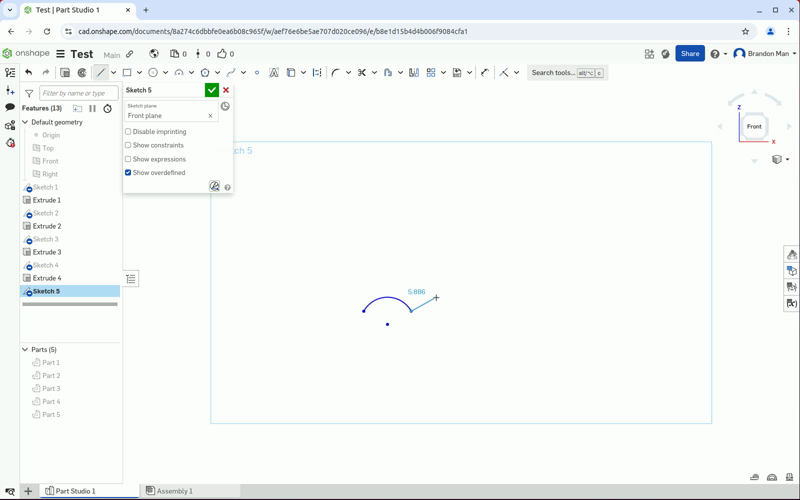
key_up(shift)
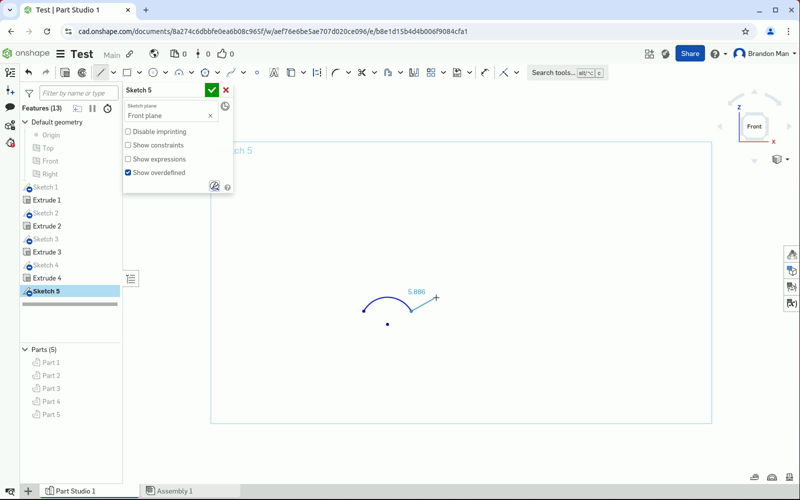
key(esc)
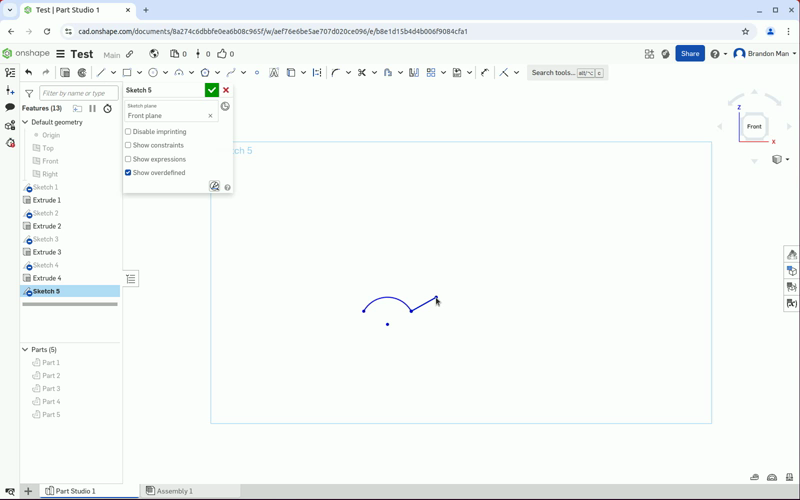
key(a)
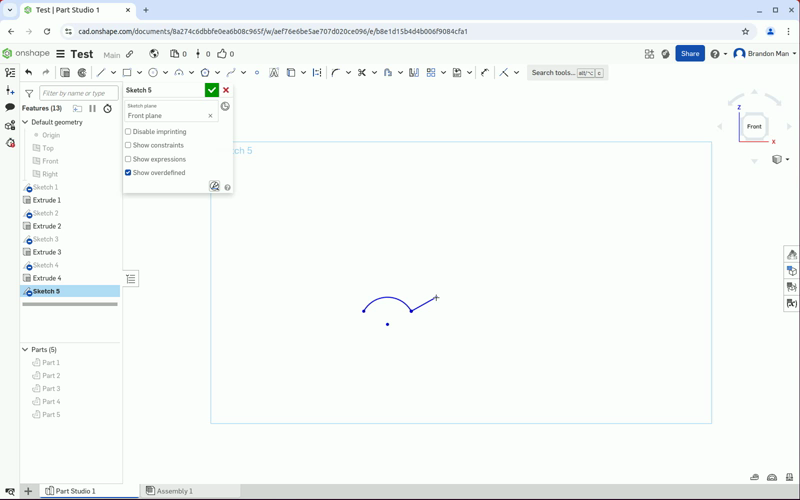
mouse_move(436, 297)
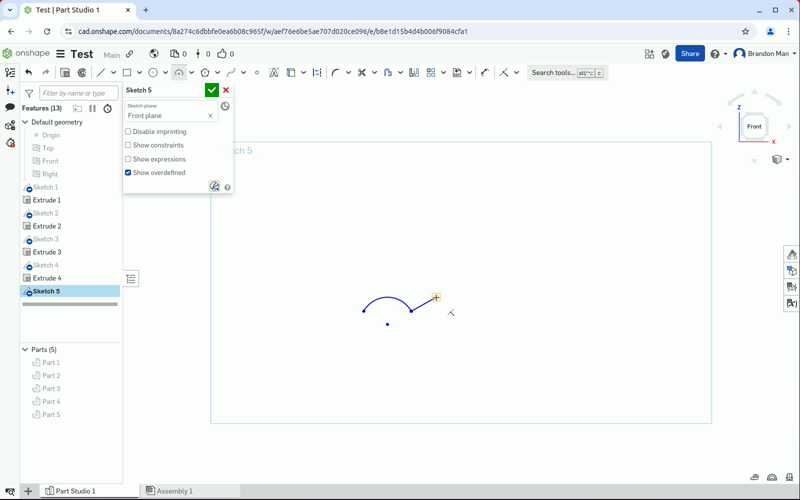
click(436, 297)
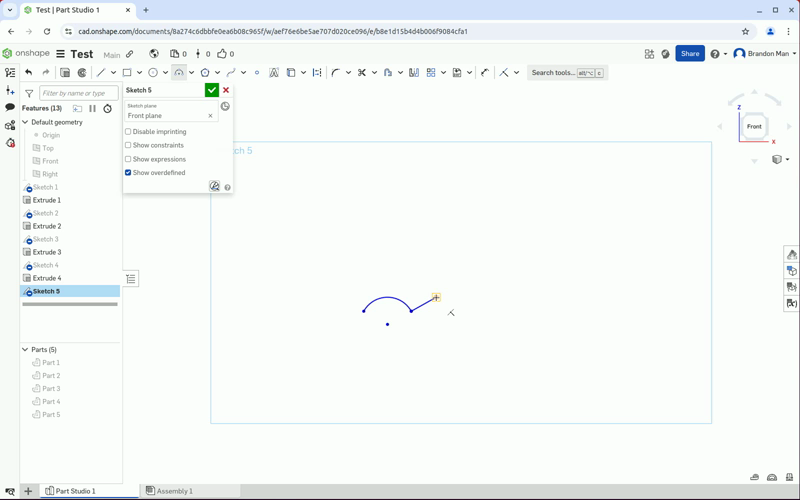
key_down(shift)
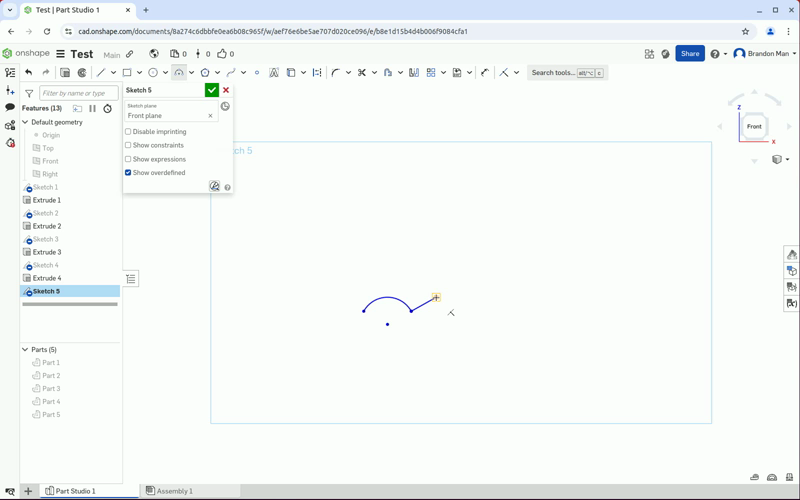
mouse_move(460, 255)
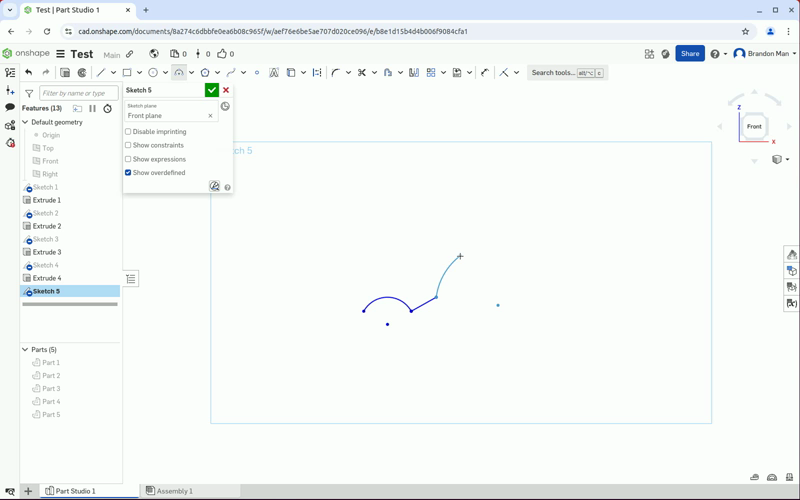
click(460, 255)
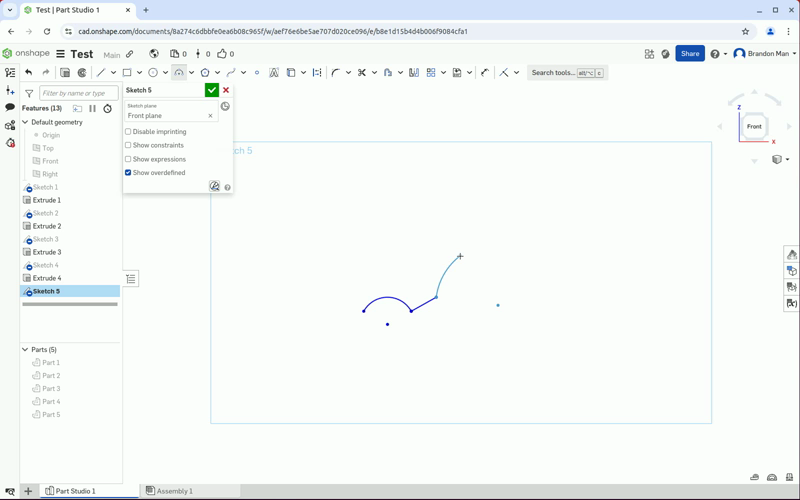
mouse_move(435, 269)
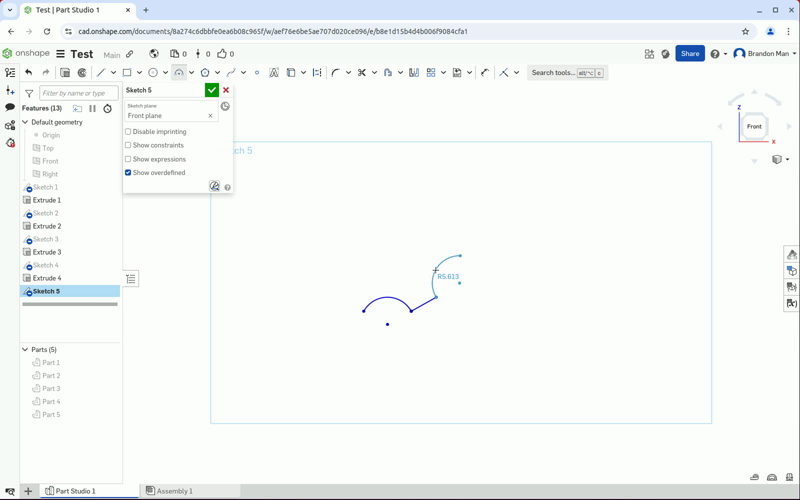
click(435, 269)
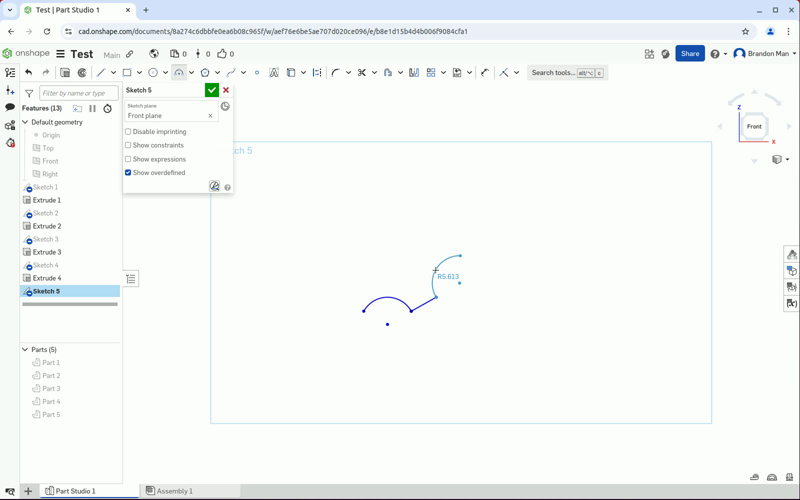
key_up(shift)
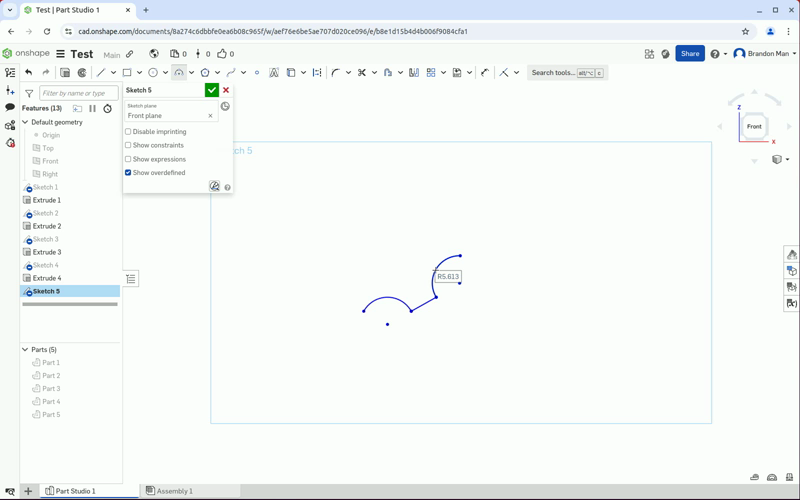
key(esc)
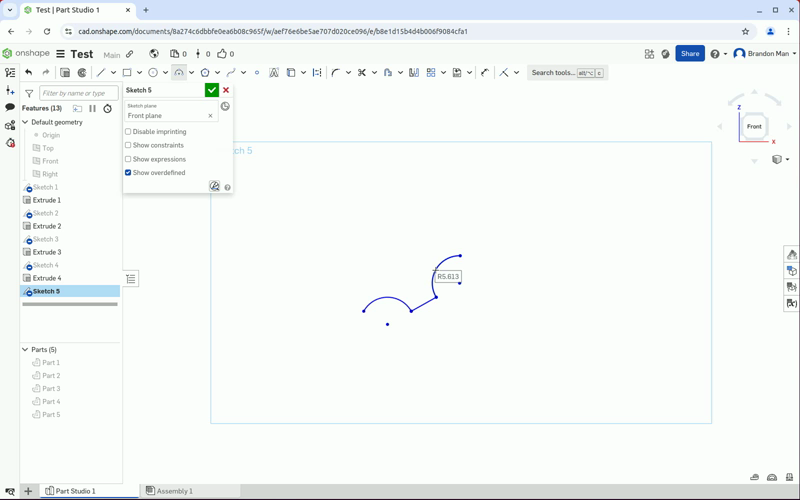
key(l)
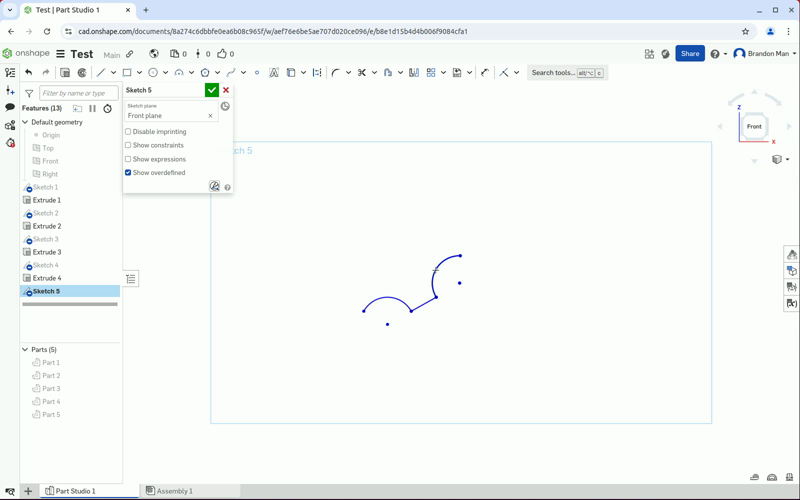
mouse_move(460, 255)
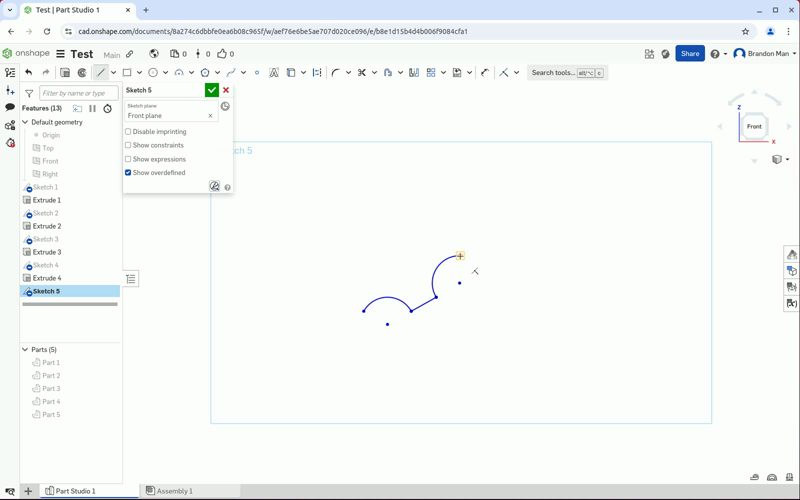
click(460, 255)
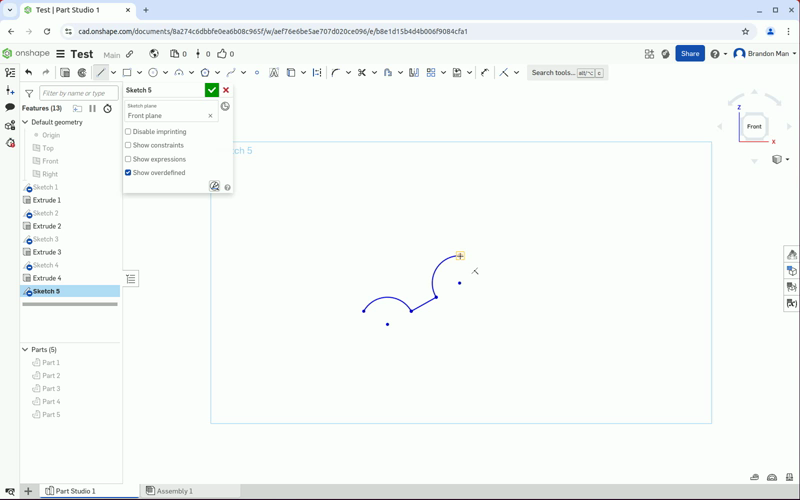
key_down(shift)
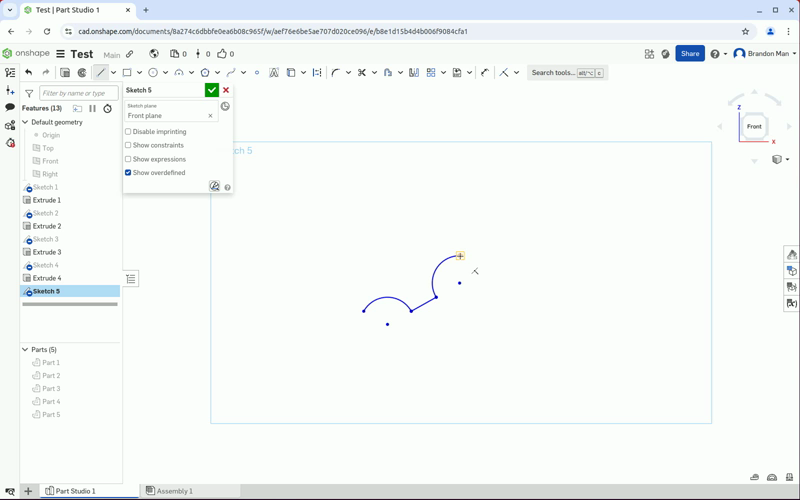
mouse_move(490, 255)
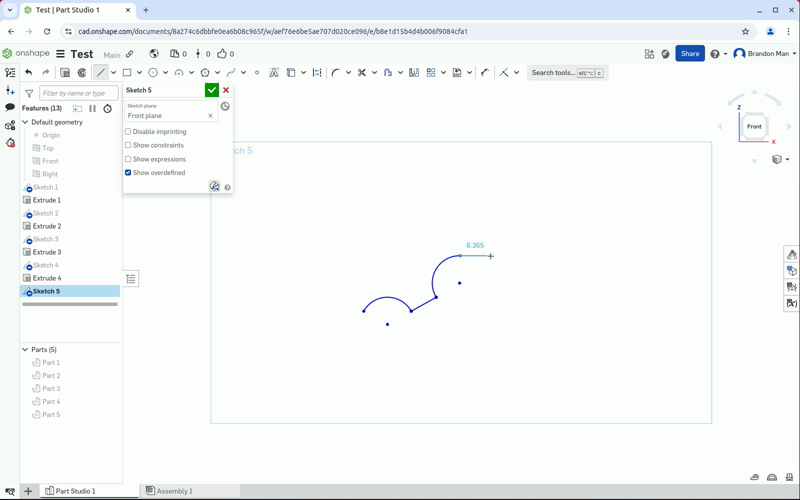
mouse_move(460, 226)
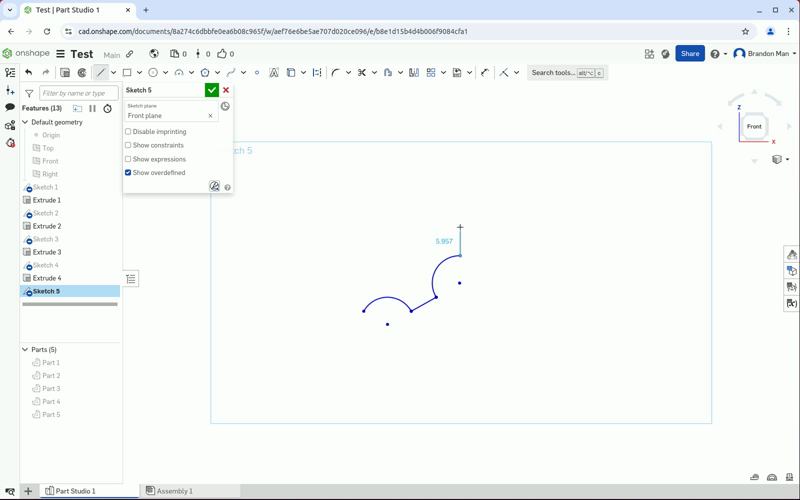
click(460, 226)
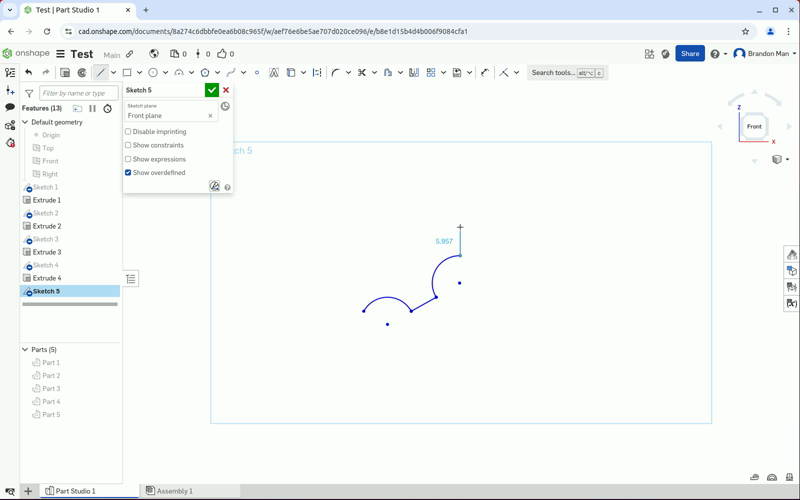
key_up(shift)
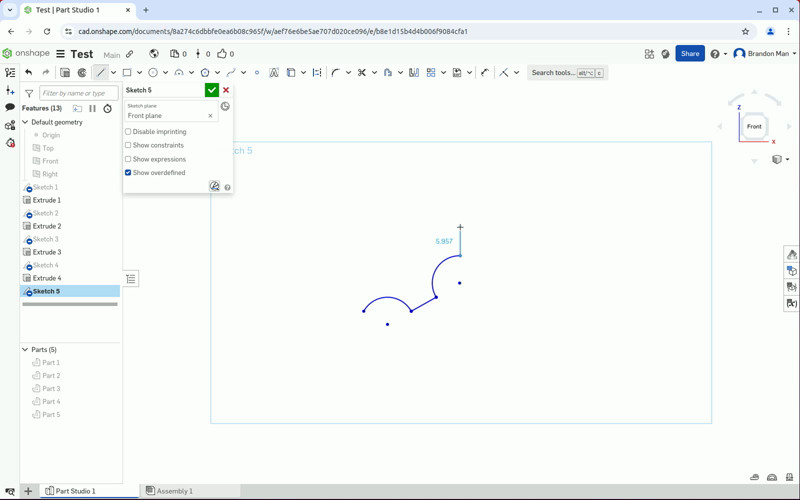
key(esc)
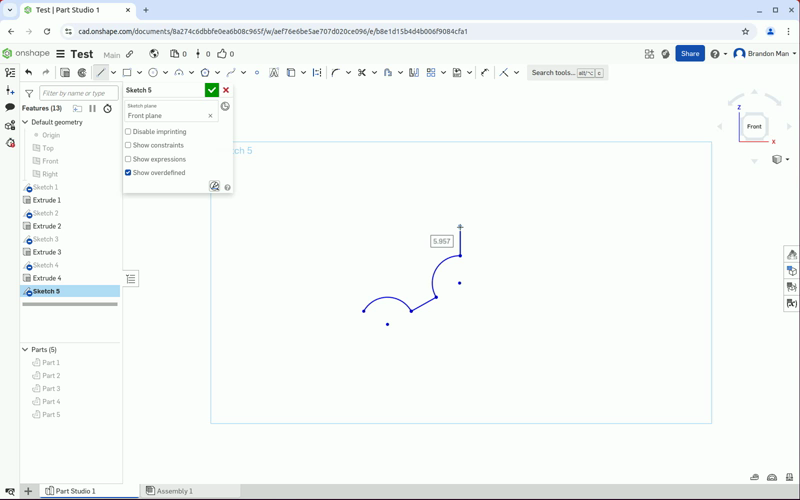
key(a)
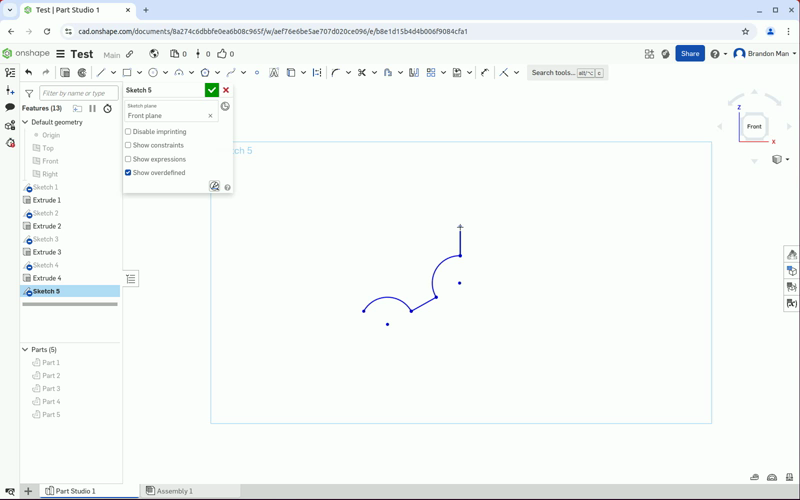
mouse_move(460, 226)
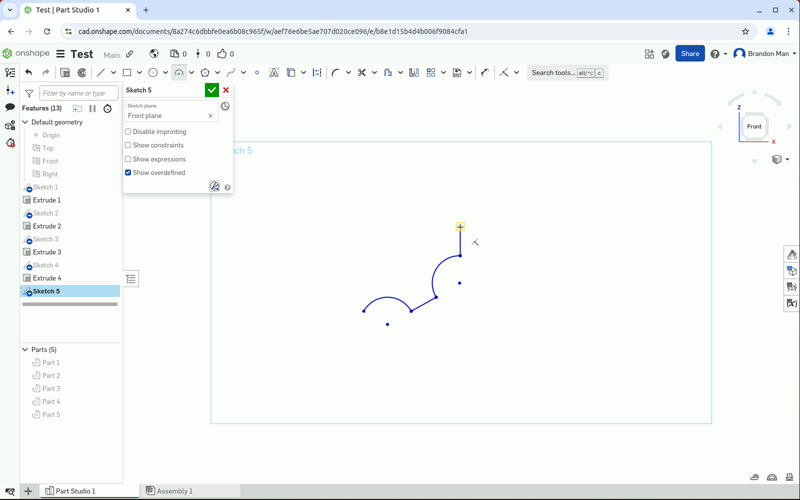
click(460, 226)
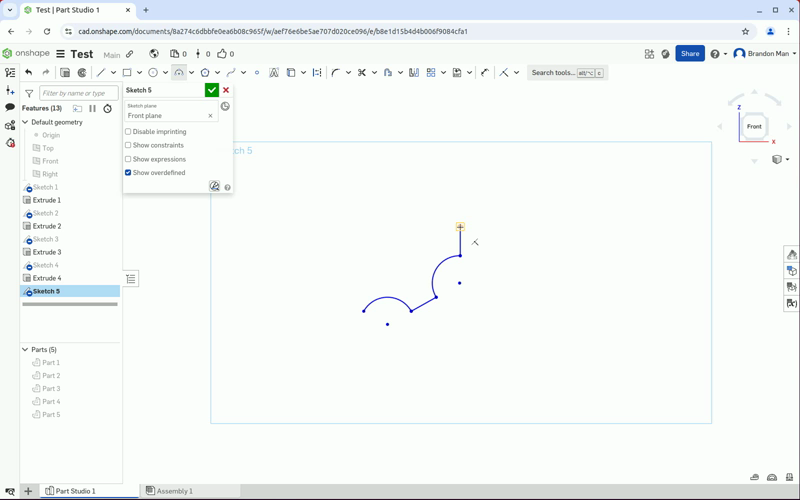
key_down(shift)
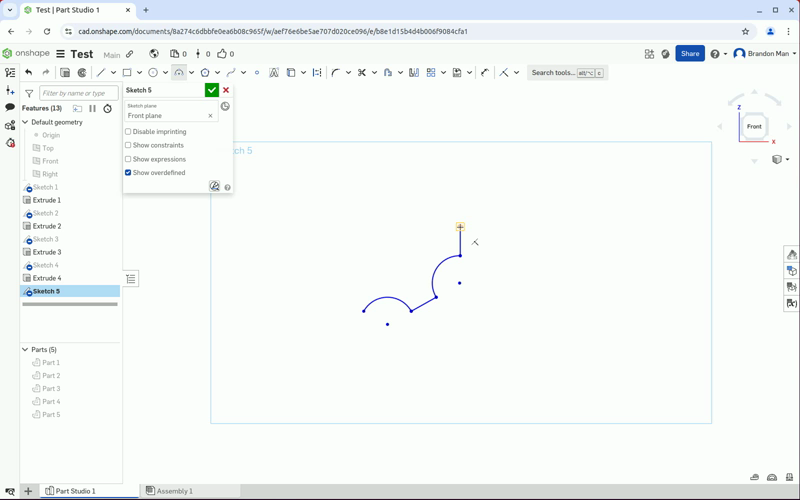
mouse_move(434, 191)
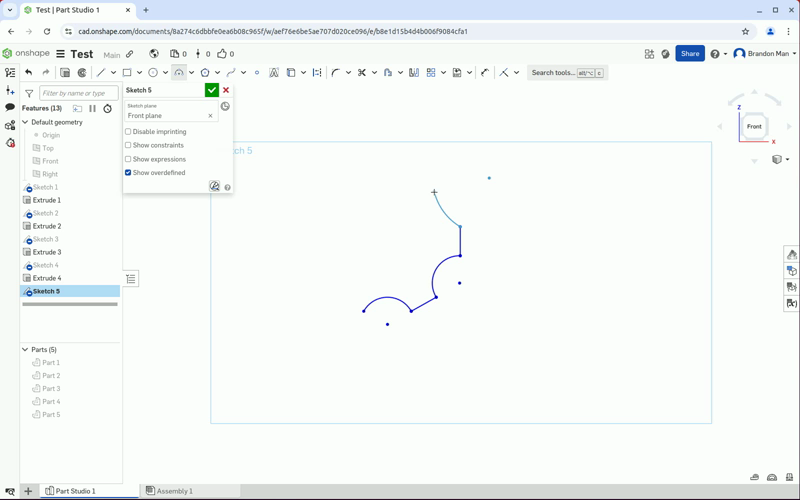
click(434, 191)
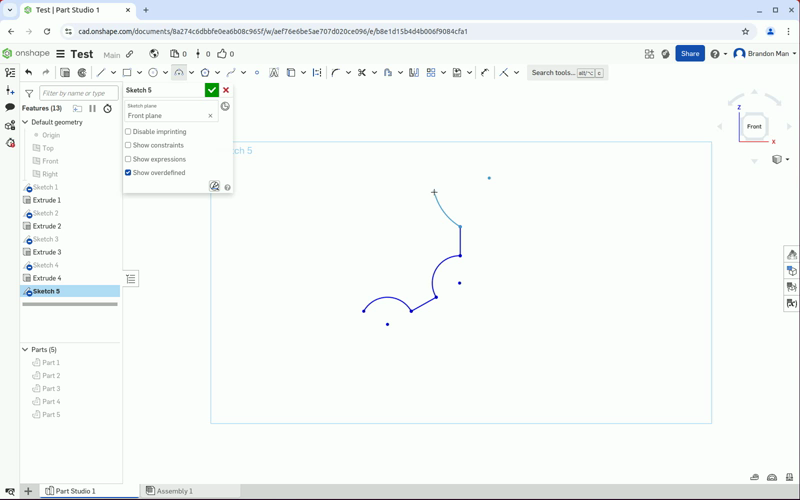
mouse_move(438, 215)
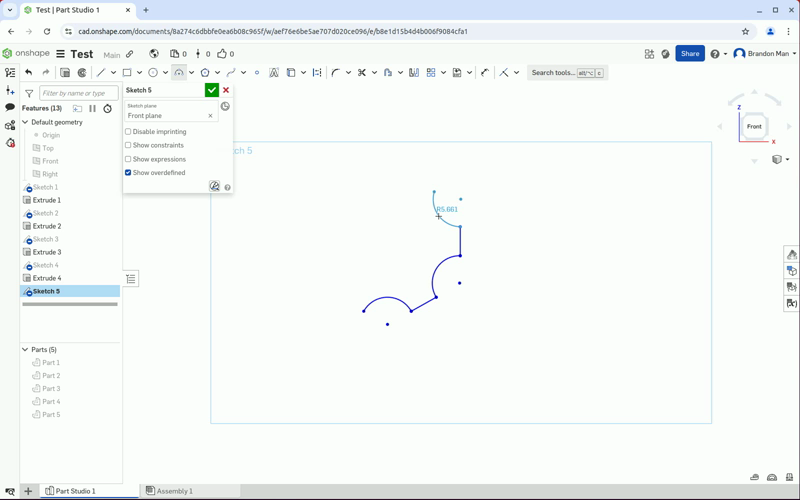
click(438, 215)
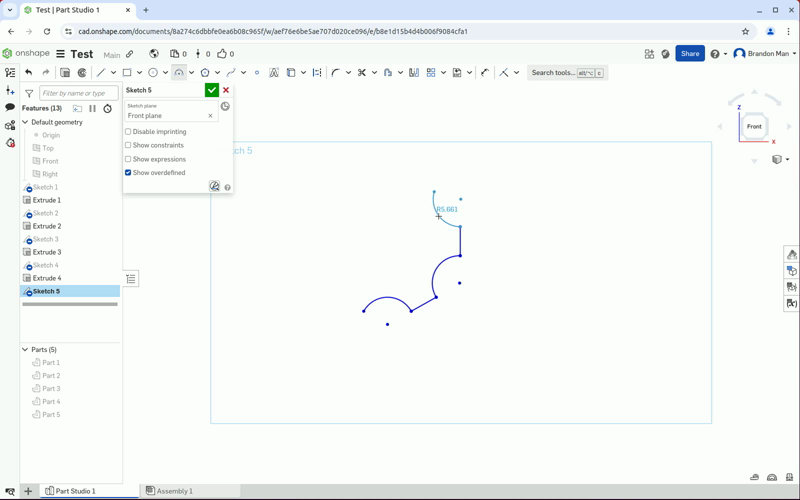
key_up(shift)
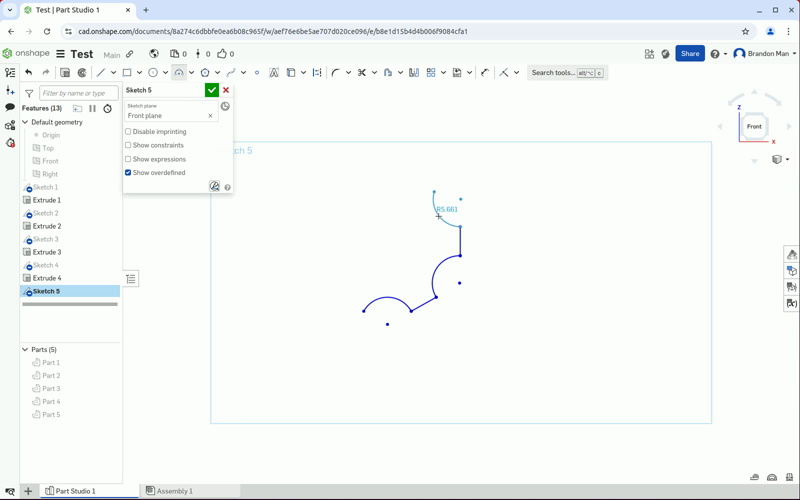
key(esc)
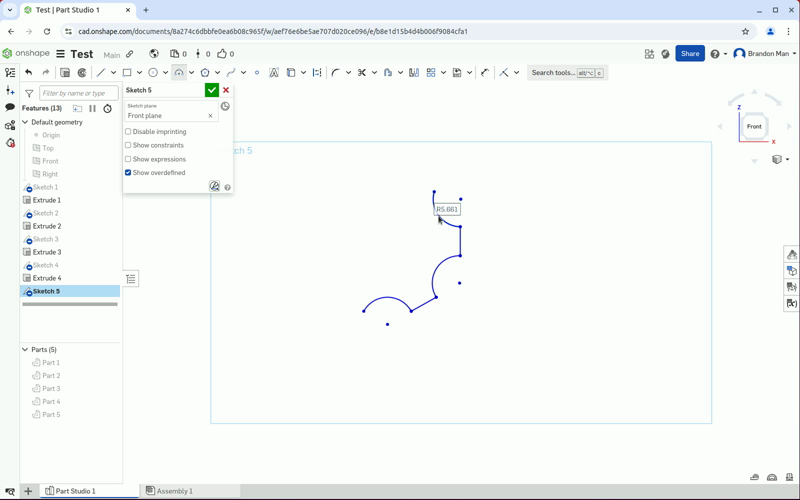
key(l)
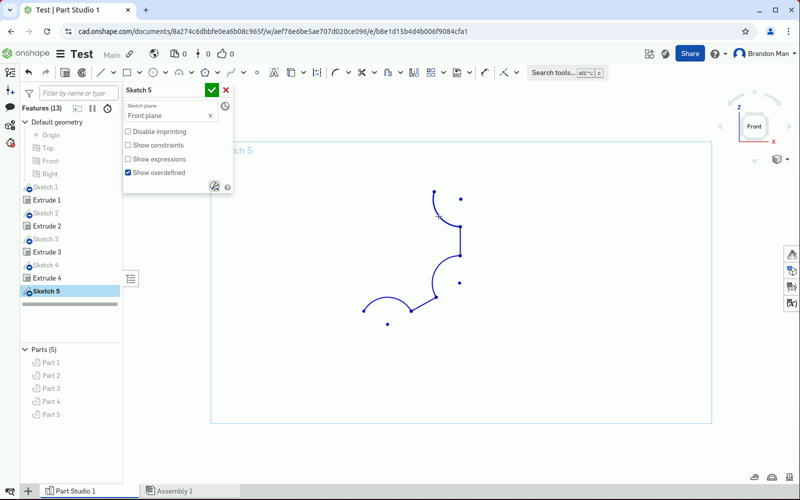
mouse_move(434, 191)
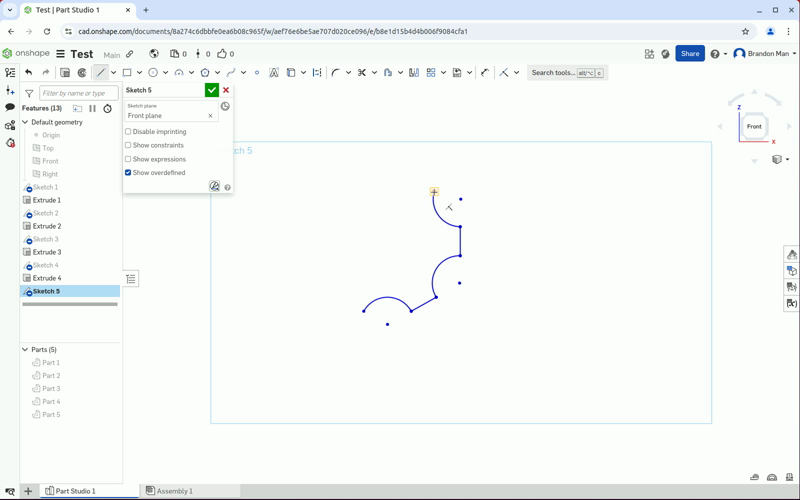
click(434, 191)
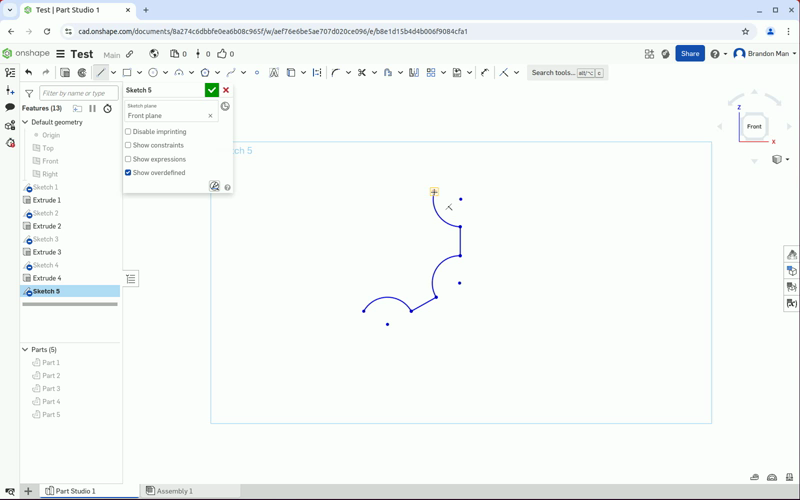
key_down(shift)
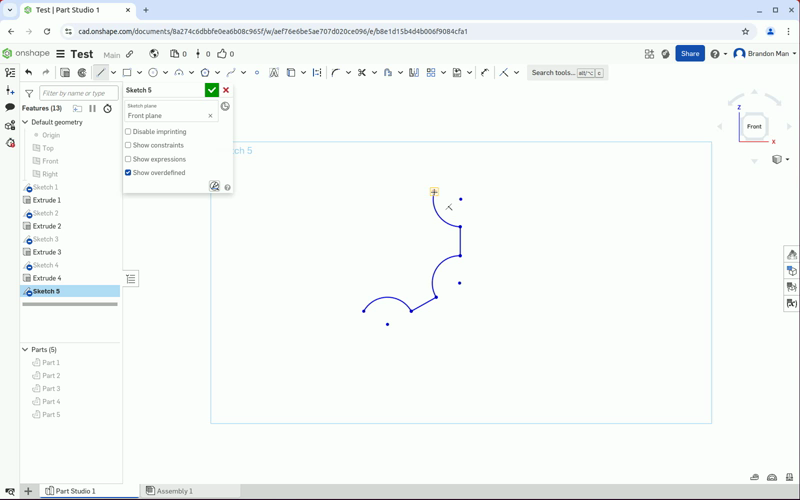
mouse_move(363, 311)
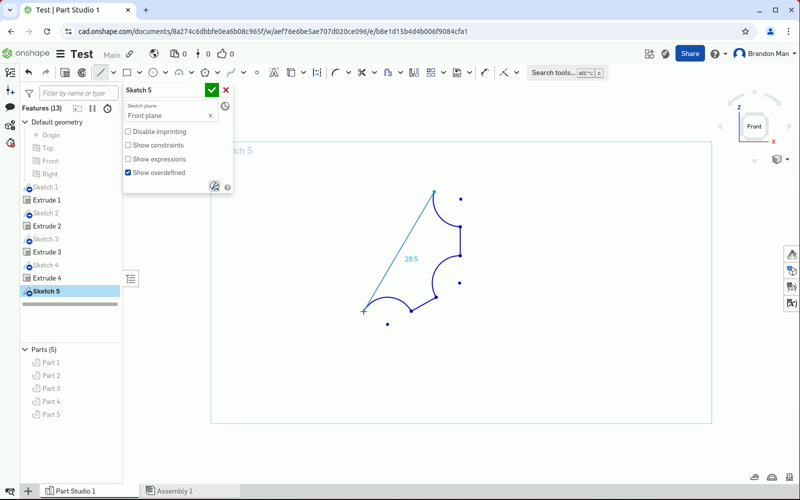
key_up(shift)
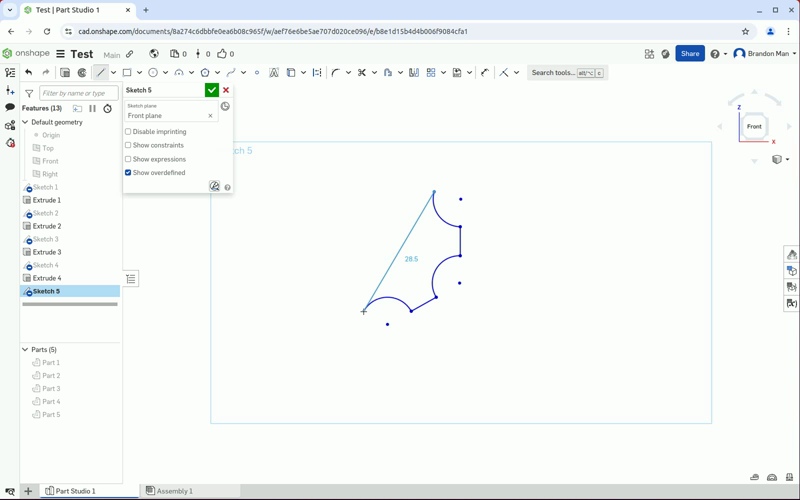
click(363, 311)
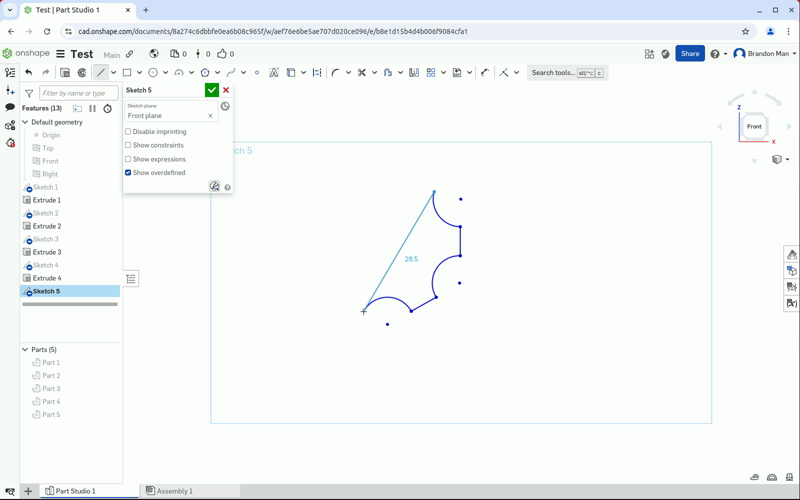
key(esc)
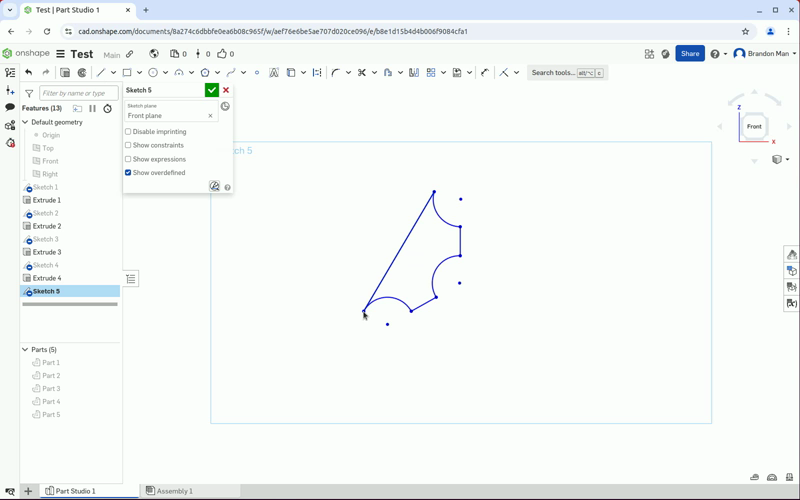
mouse_move(420, 295)
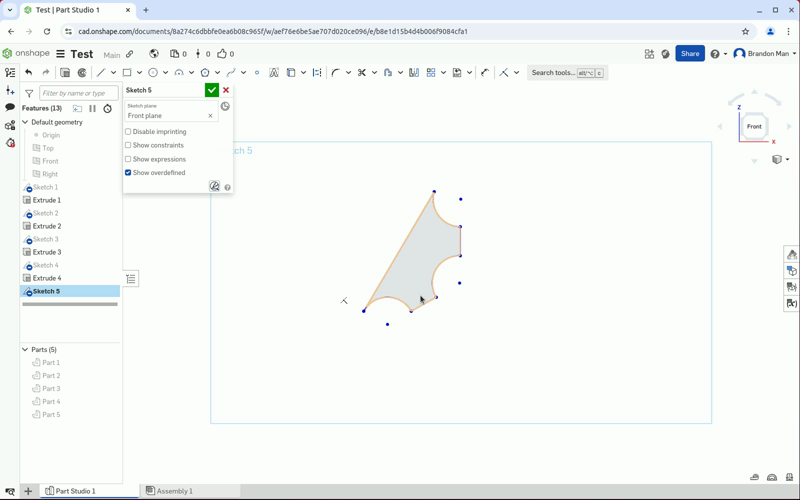
click(420, 295)
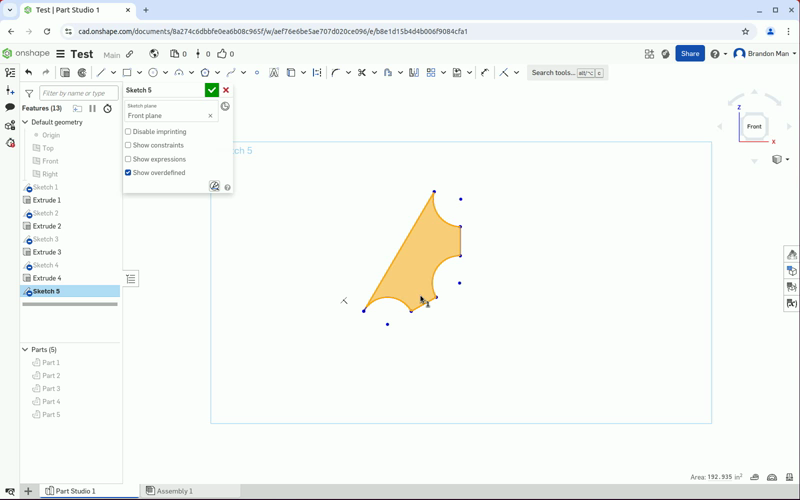
mouse_move(73, 352)
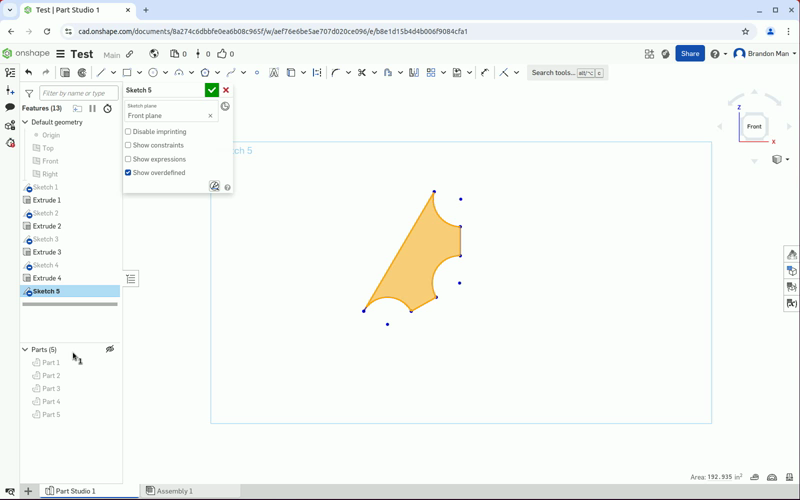
key(shift+y)
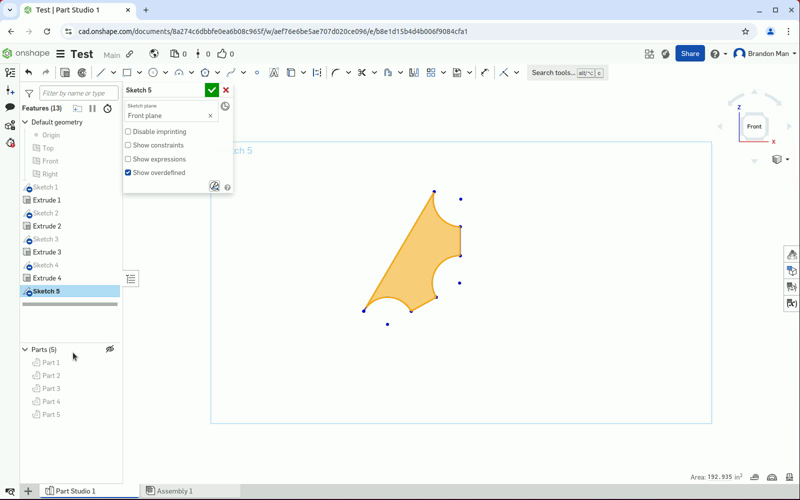
key(shift+e)
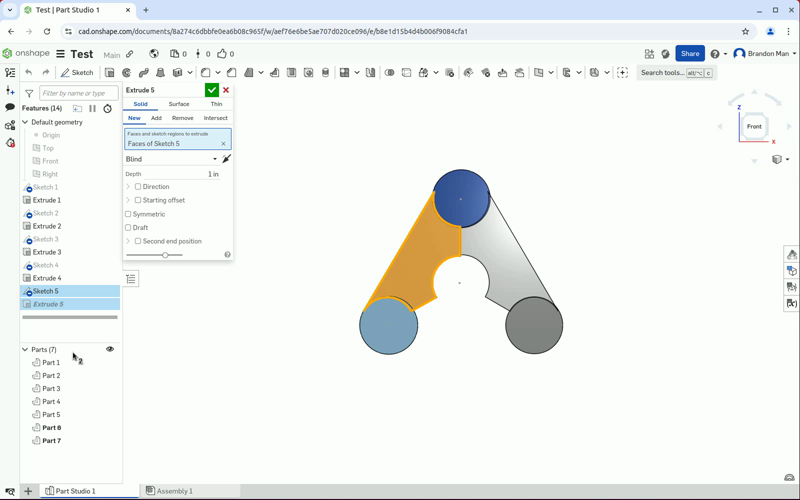
mouse_move(143, 106)
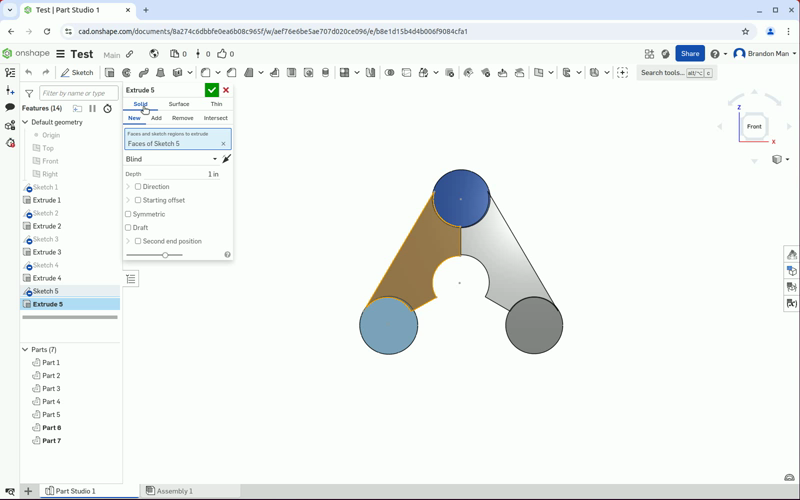
click(143, 106)
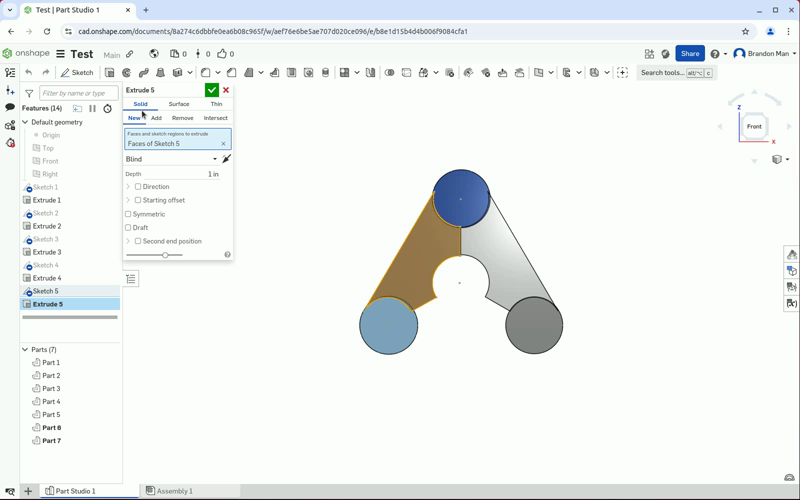
mouse_move(137, 120)
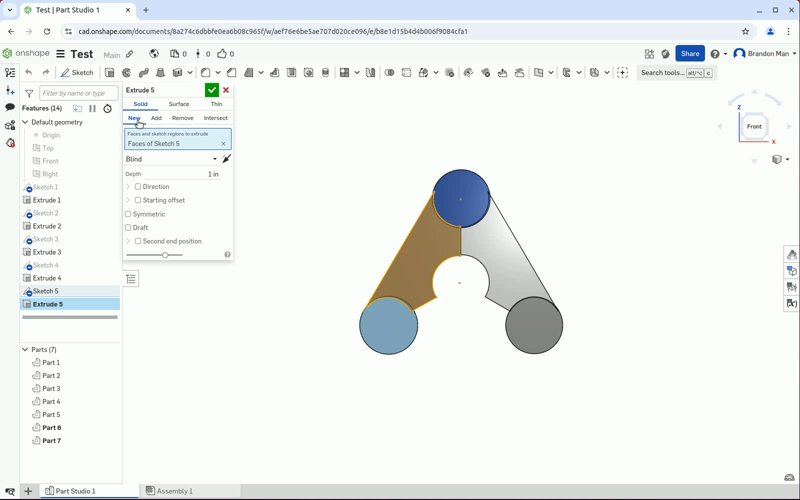
click(137, 120)
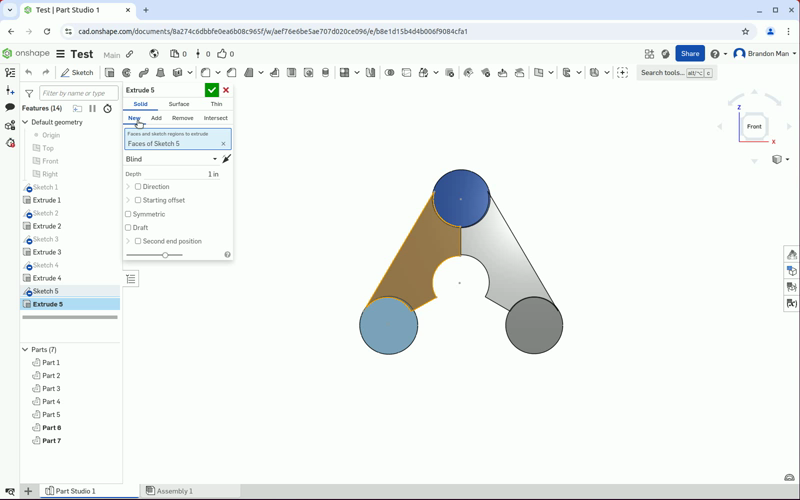
key(tab, 4)
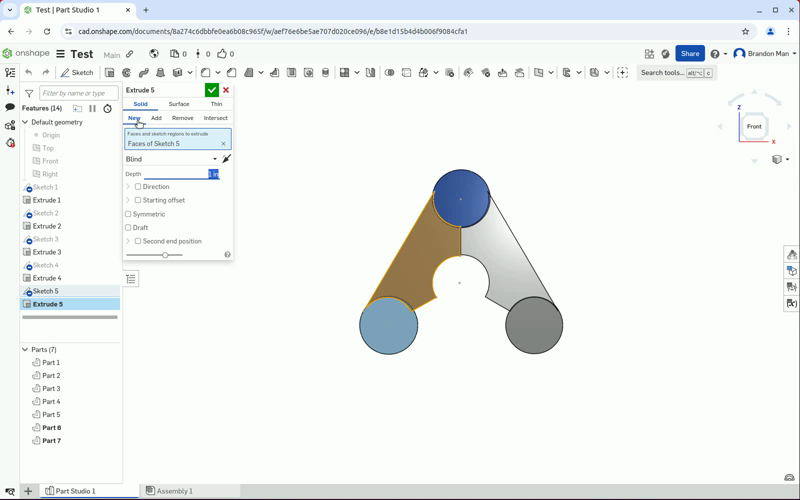
text(13.239)
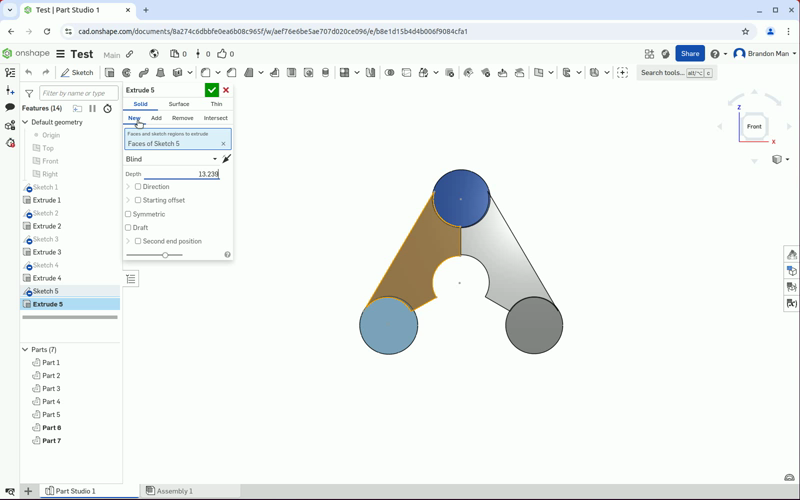
key(enter)
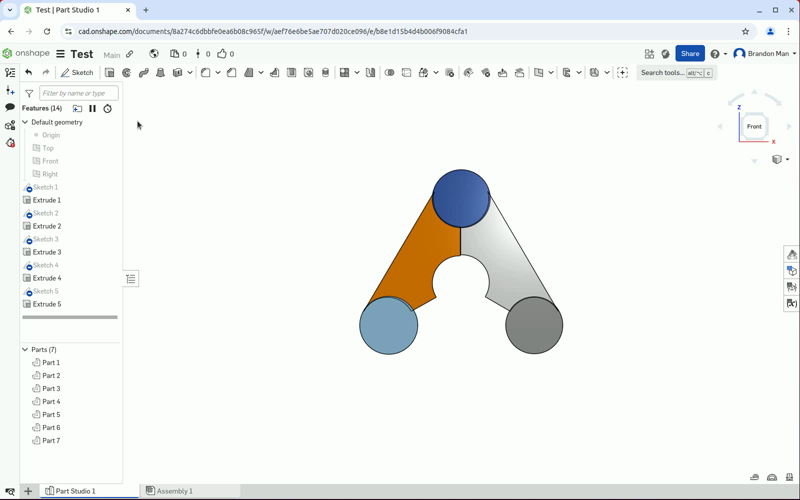
key(shift+h)
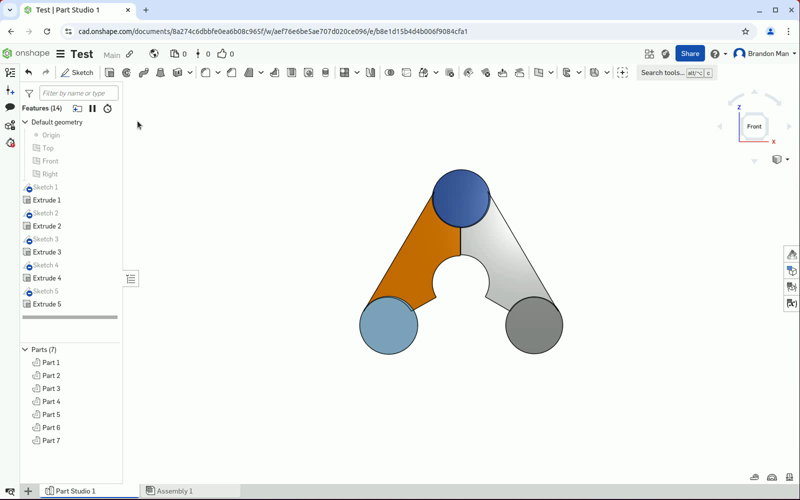
key(shift+h)
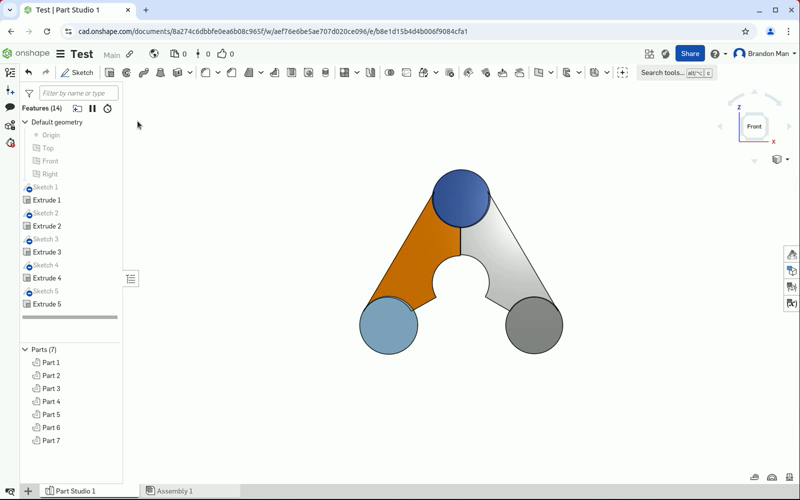
mouse_move(73, 189)
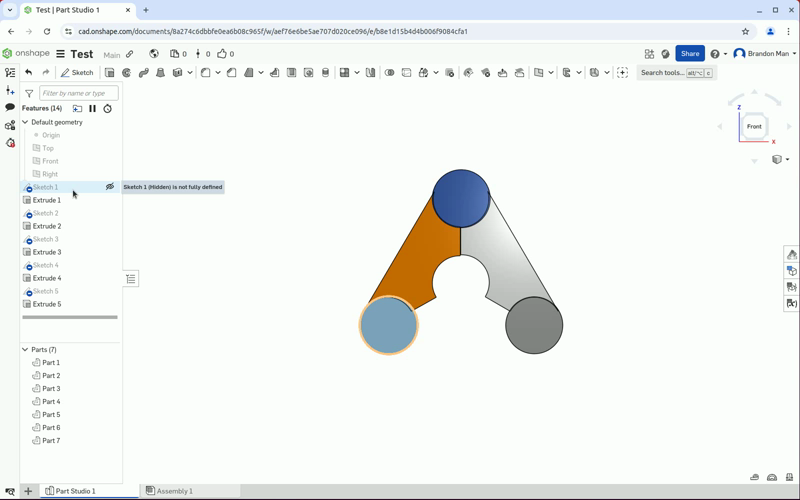
click(73, 189)
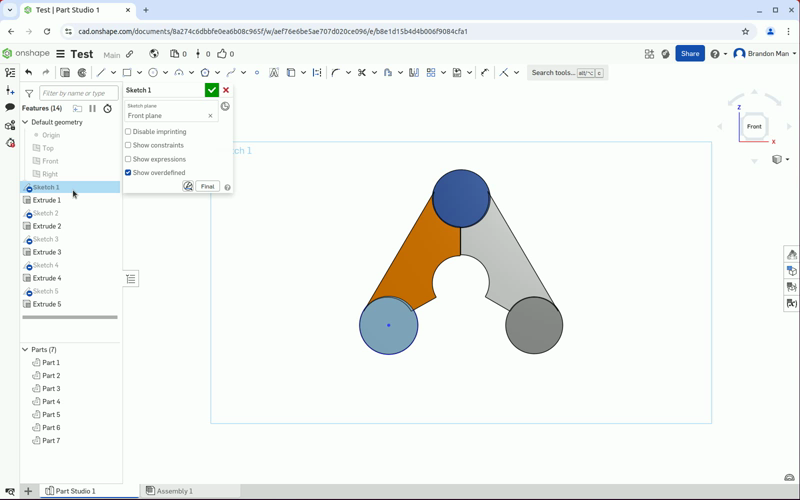
mouse_move(229, 92)
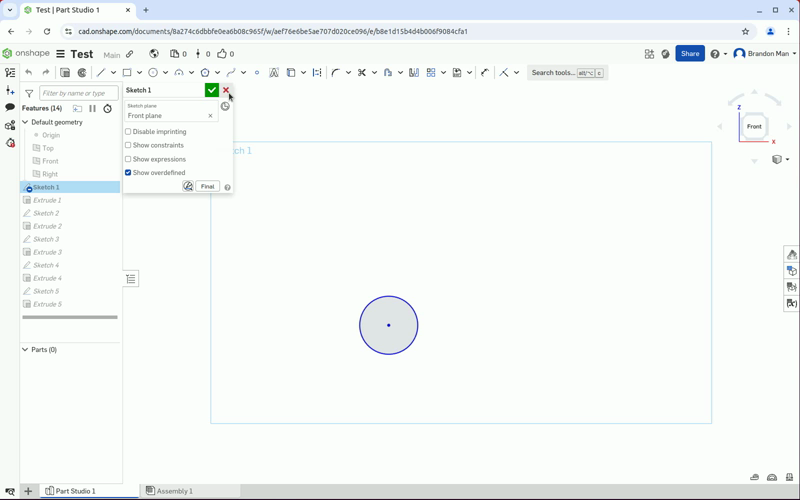
click(229, 92)
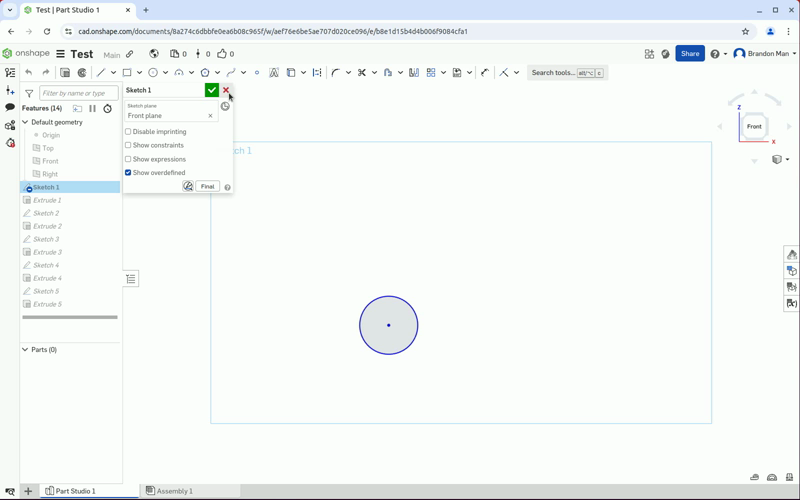
key(shift+s)
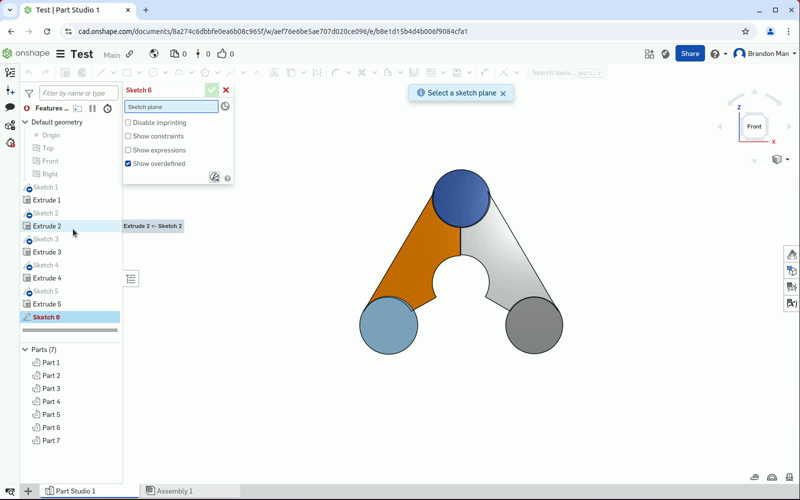
scroll(3)
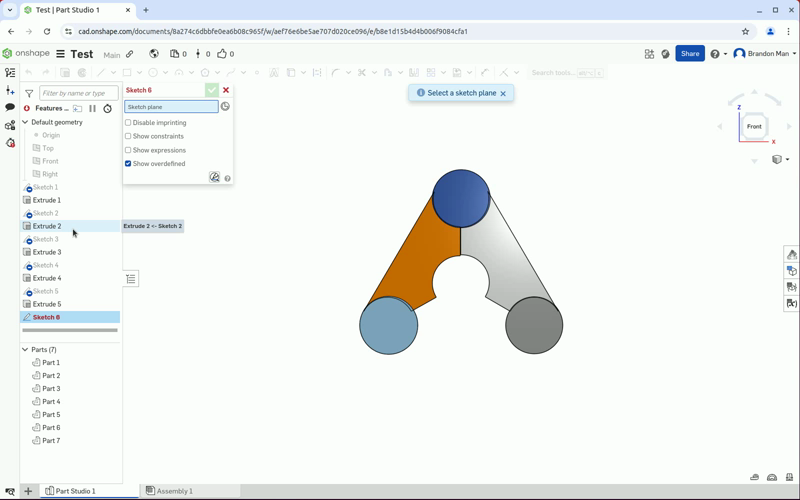
mouse_move(73, 163)
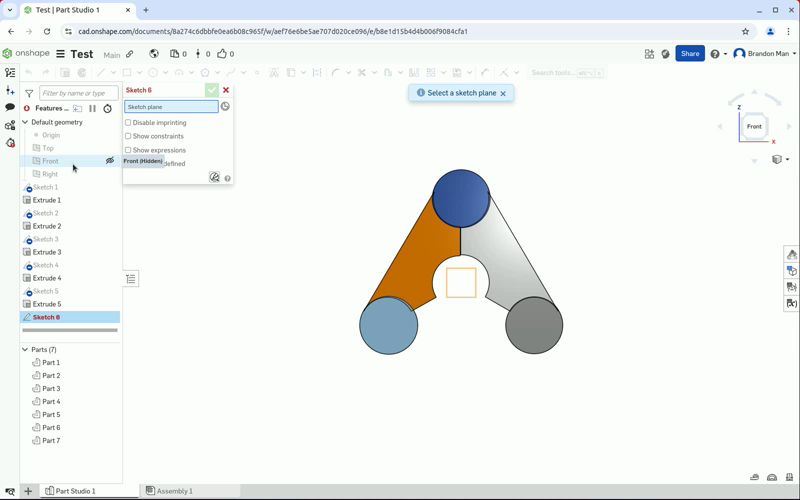
click(73, 163)
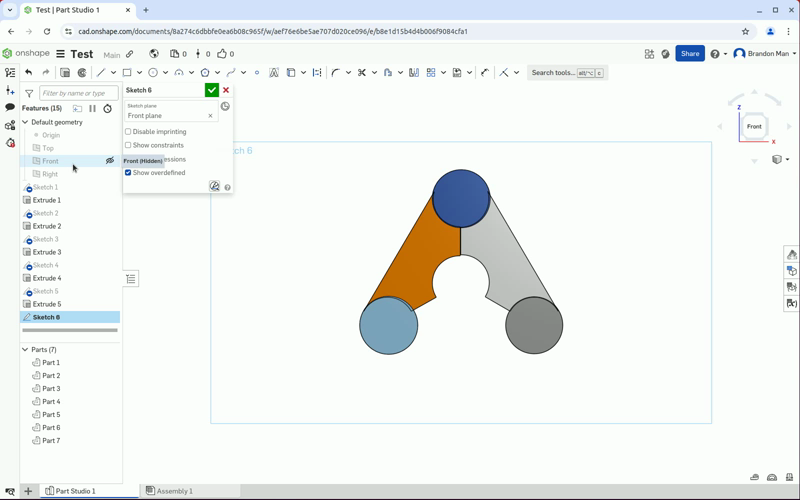
mouse_move(73, 352)
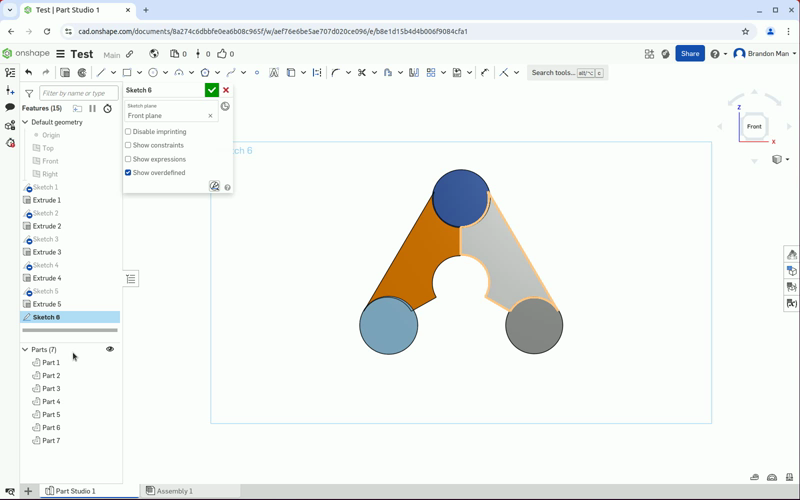
key(y)
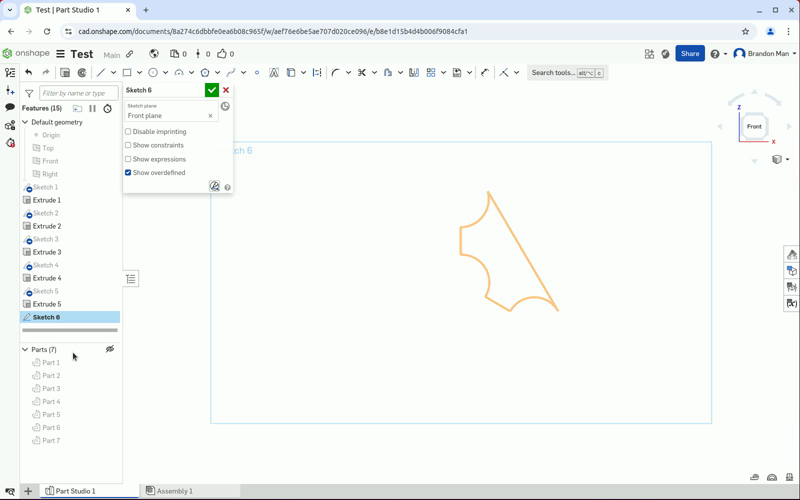
key(l)
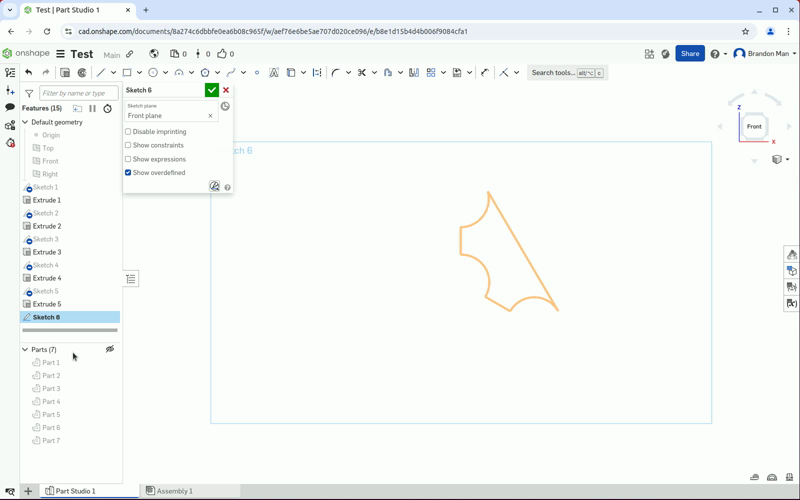
key_down(shift)
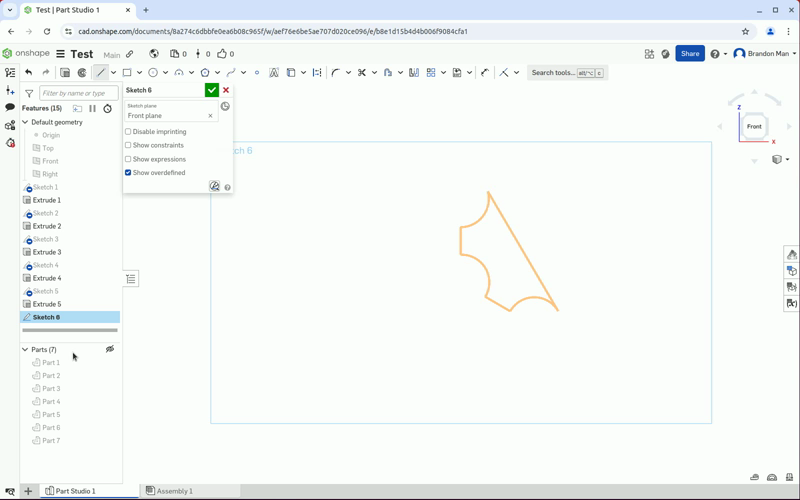
mouse_move(388, 353)
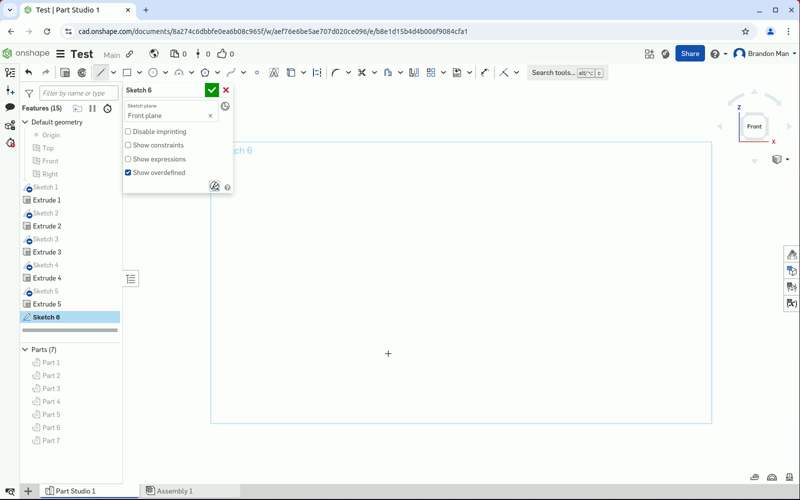
click(388, 353)
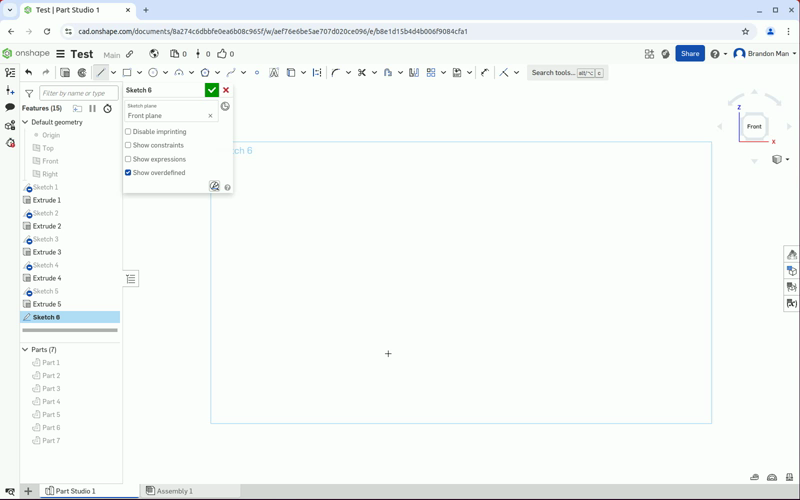
key_up(shift)
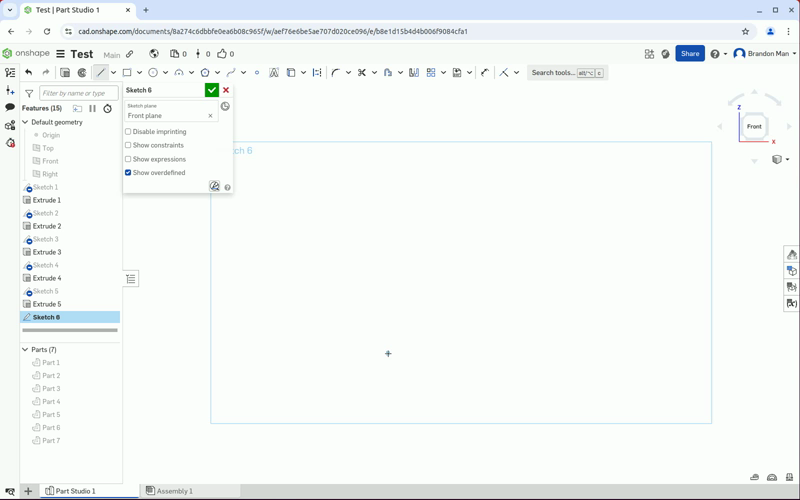
key_down(shift)
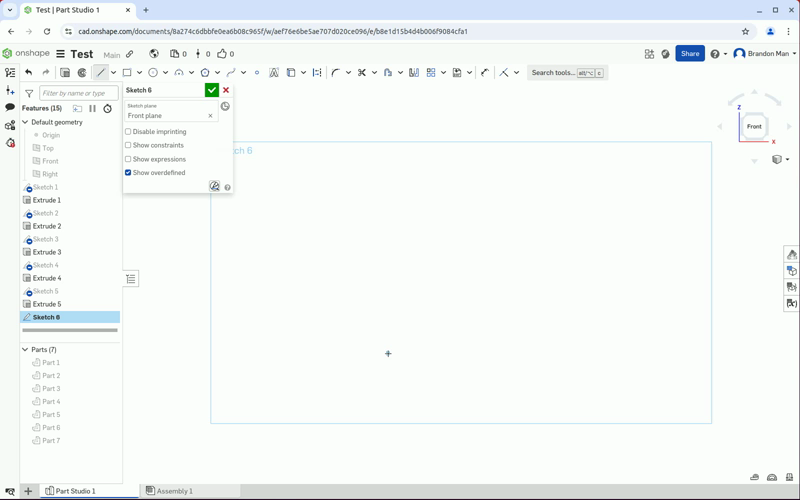
mouse_move(534, 353)
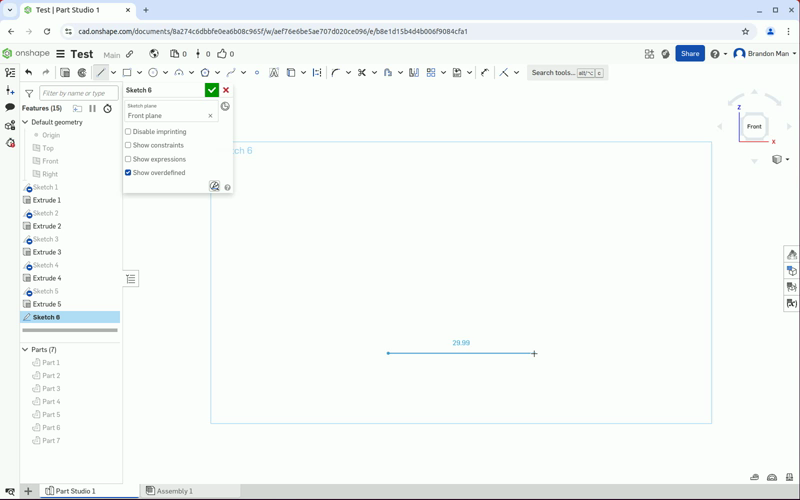
click(534, 353)
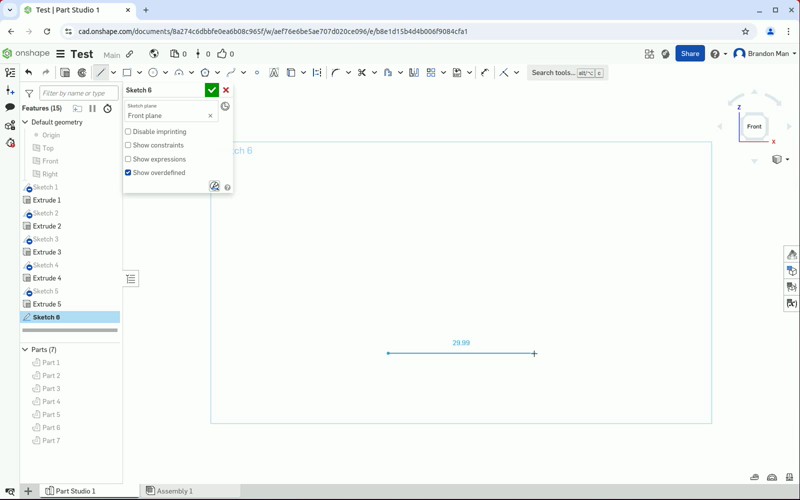
key_up(shift)
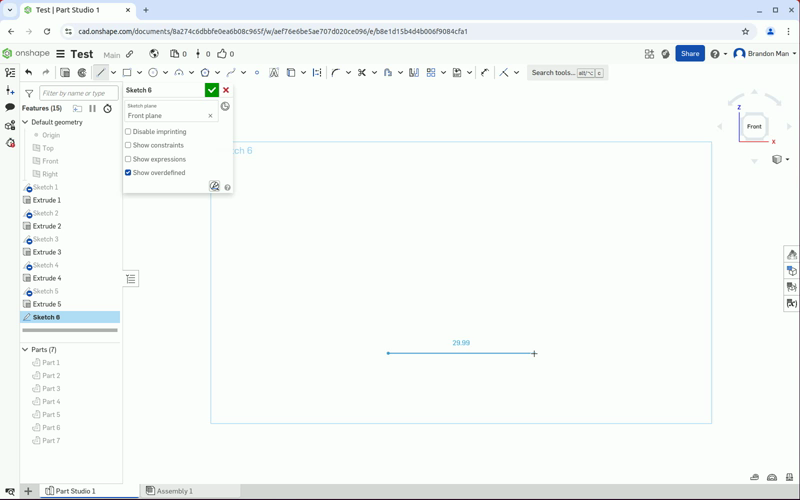
key(esc)
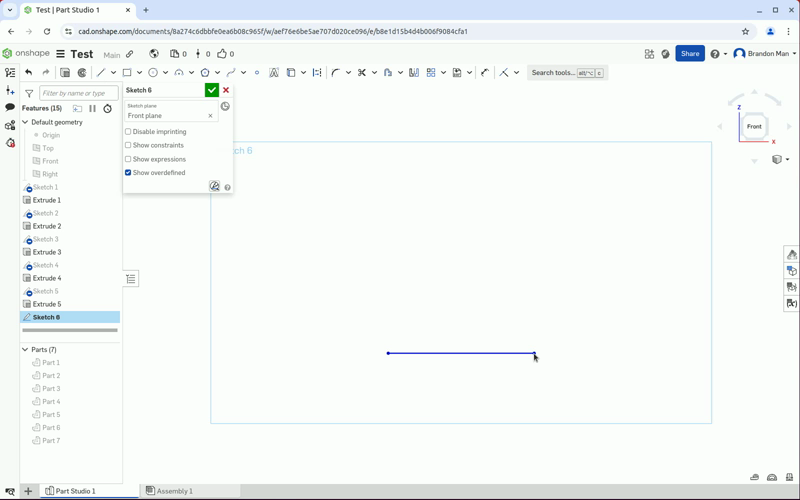
key(a)
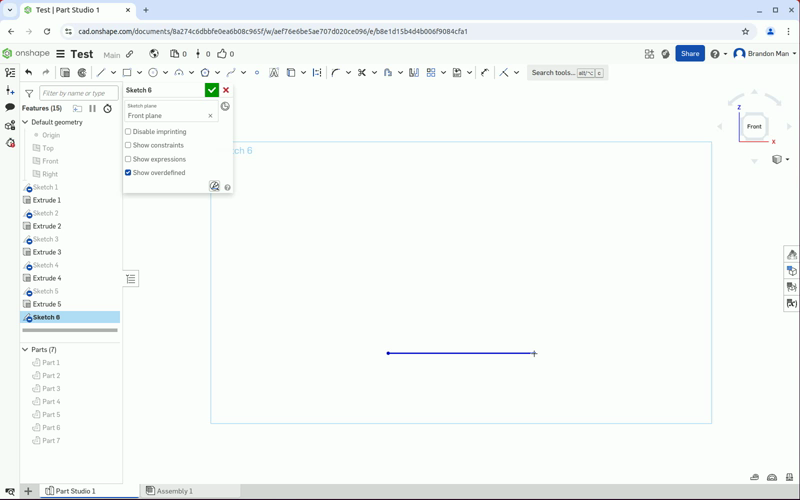
mouse_move(534, 353)
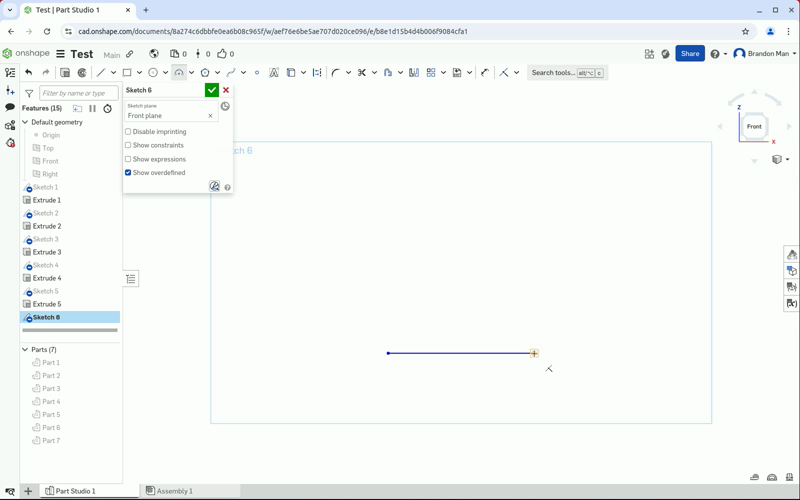
click(534, 353)
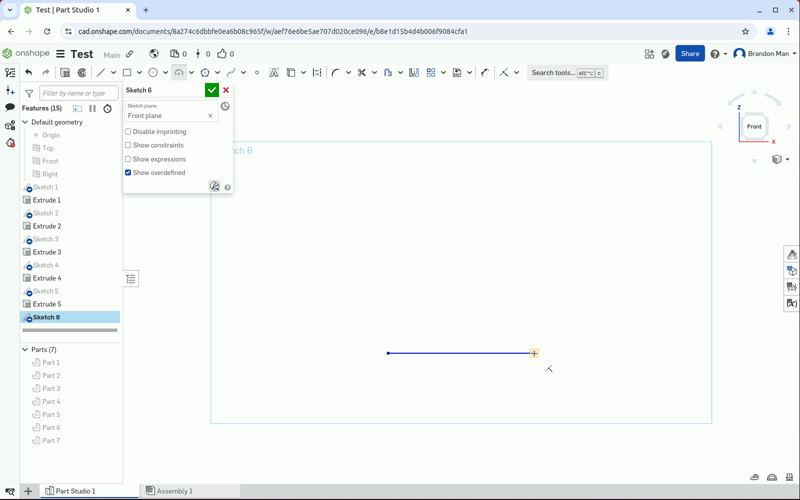
key_down(shift)
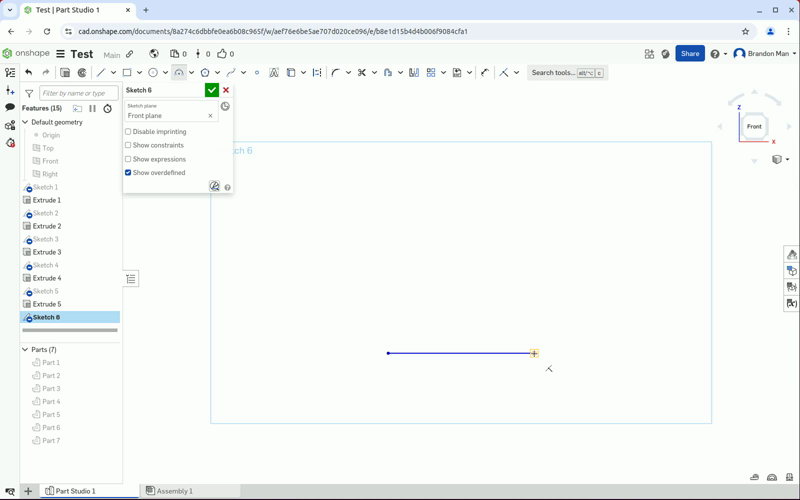
mouse_move(509, 311)
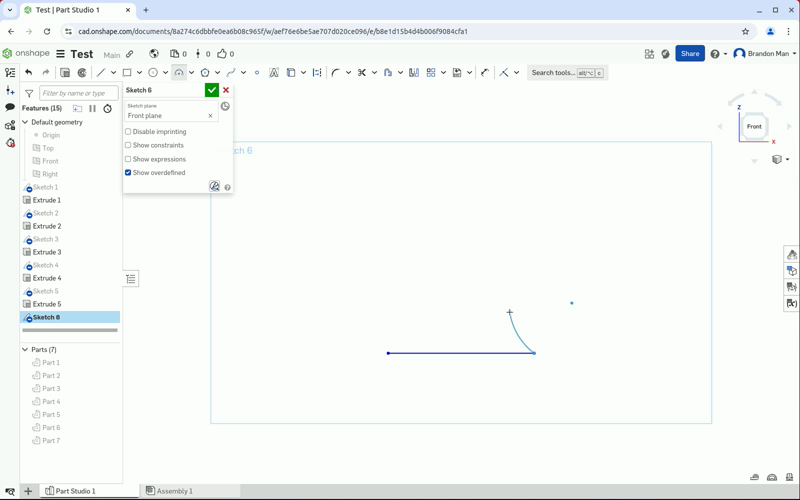
click(509, 311)
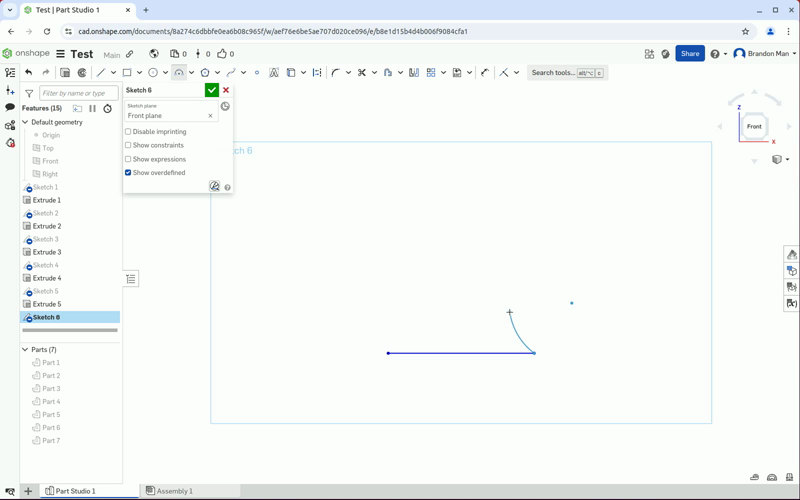
mouse_move(509, 339)
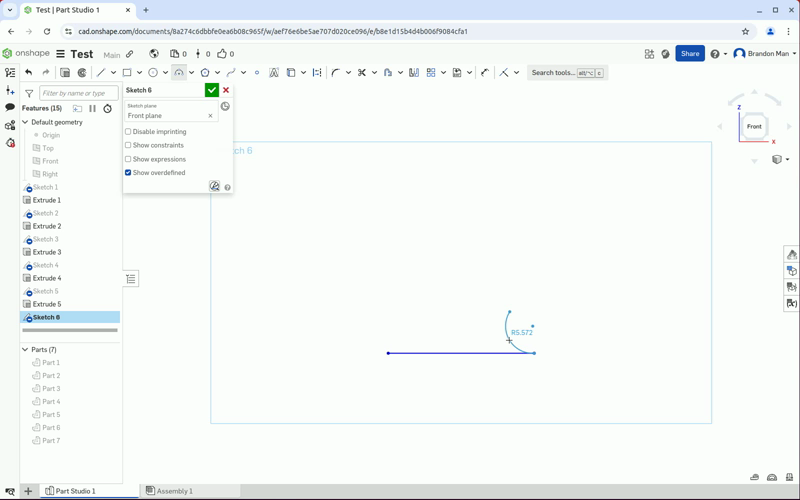
click(509, 339)
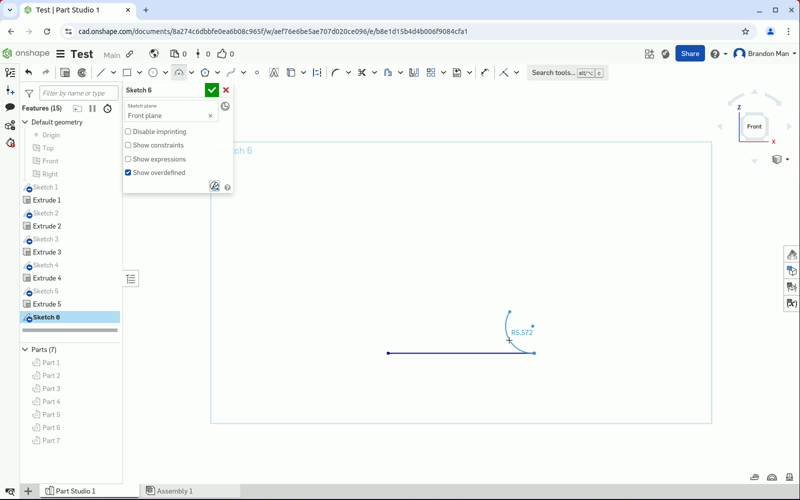
key_up(shift)
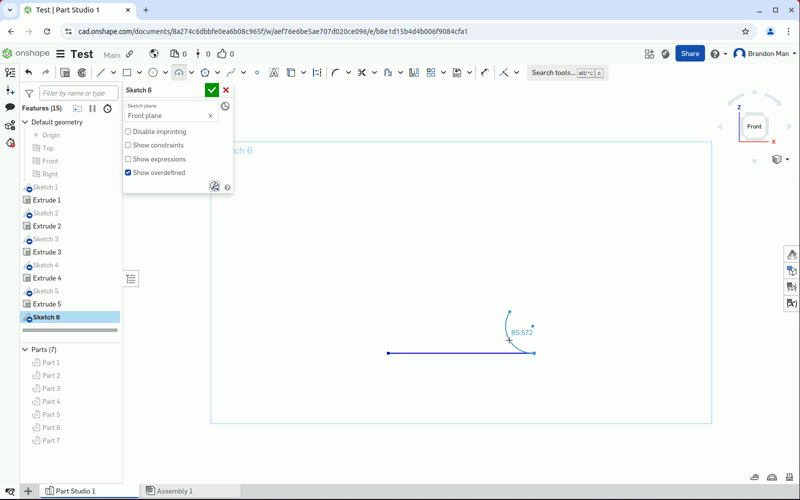
key(esc)
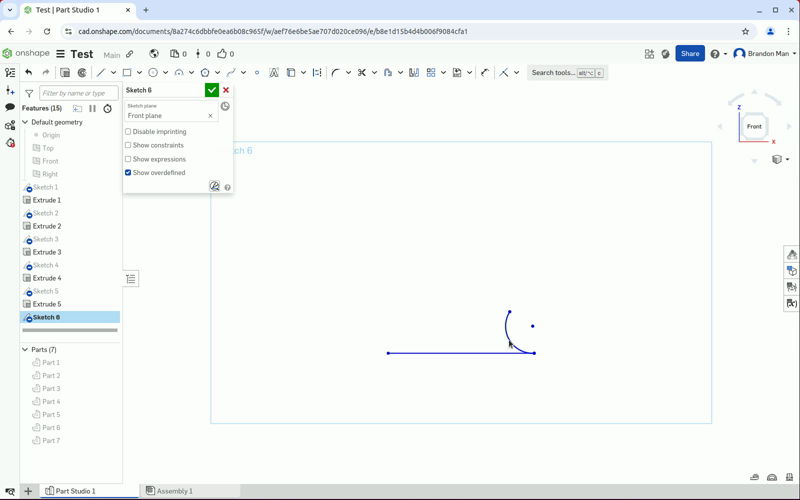
key(l)
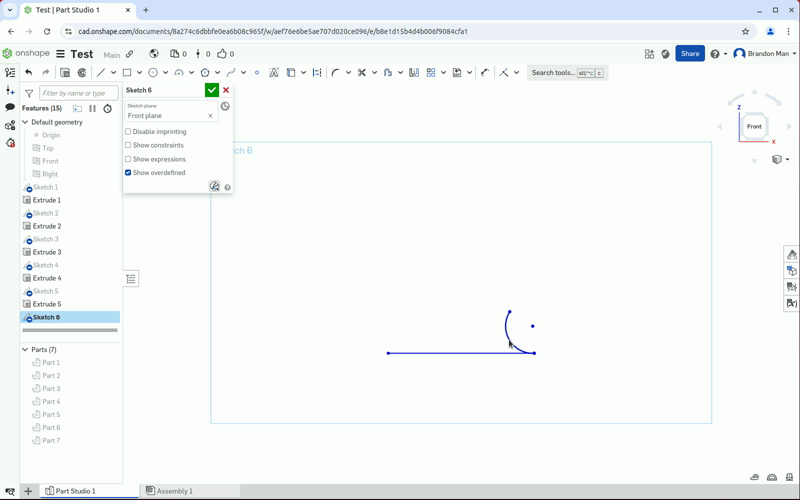
mouse_move(509, 311)
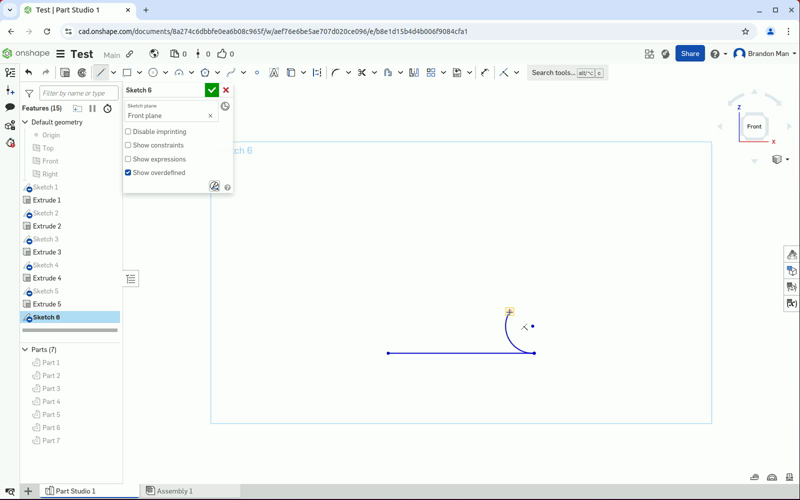
click(509, 311)
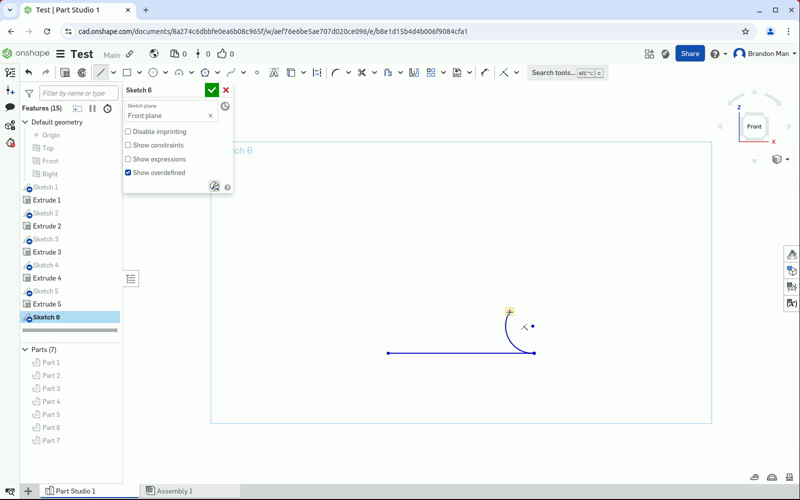
key_down(shift)
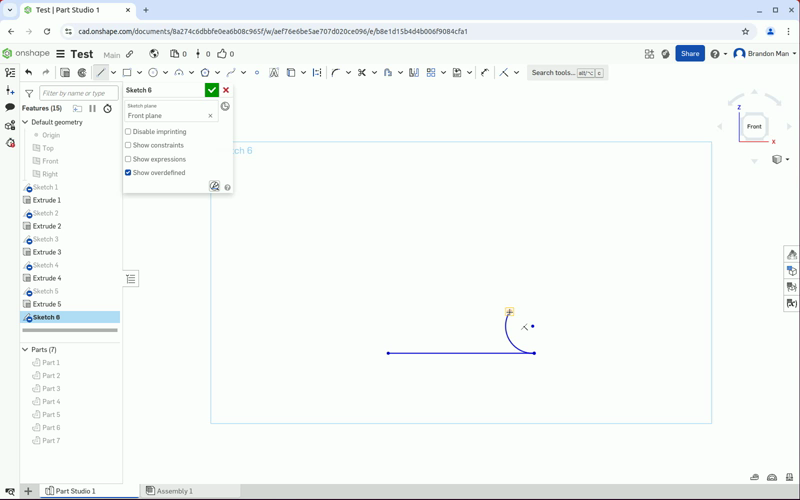
mouse_move(539, 311)
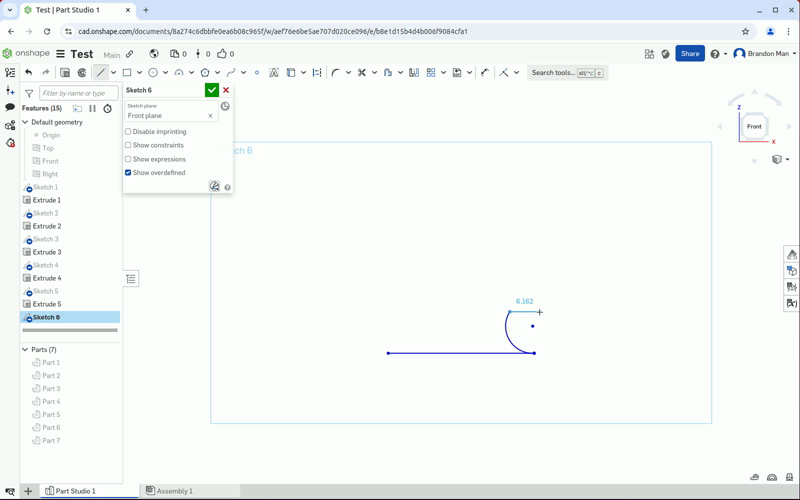
mouse_move(485, 296)
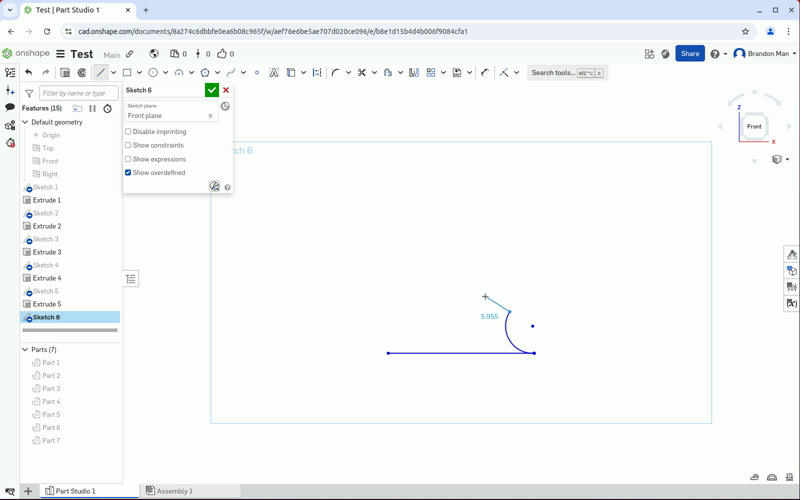
click(485, 296)
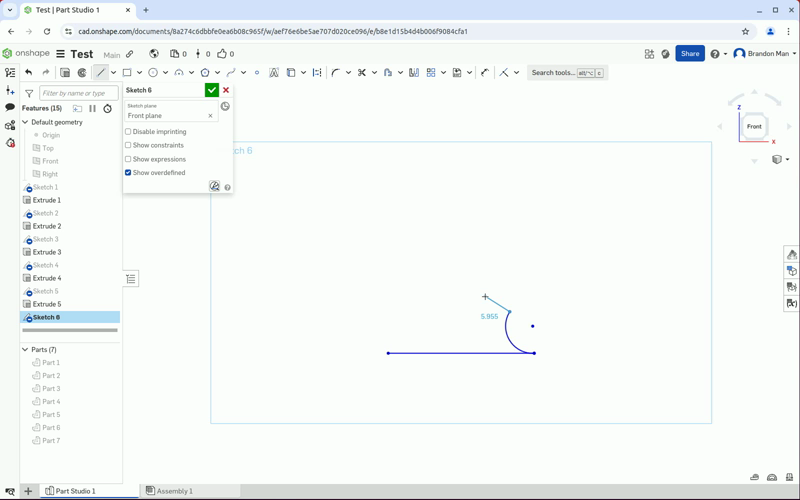
key_up(shift)
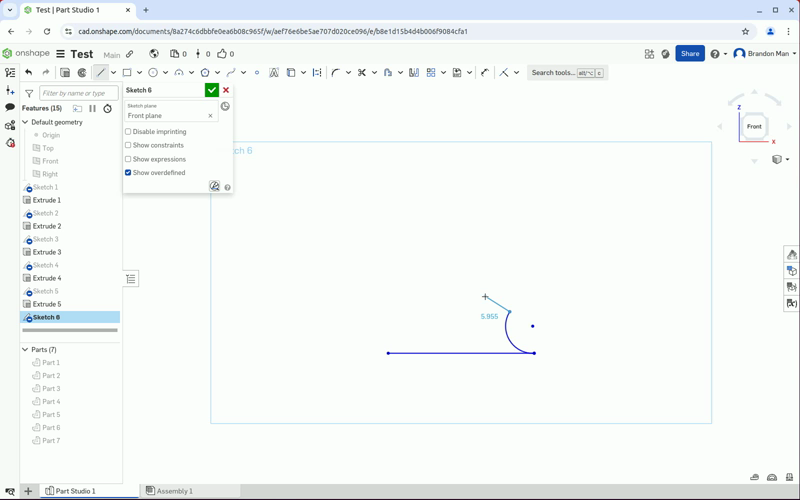
key(esc)
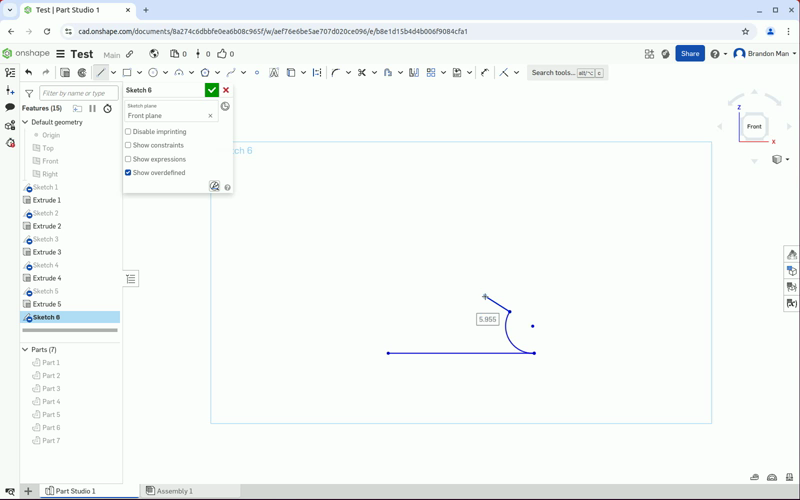
key(a)
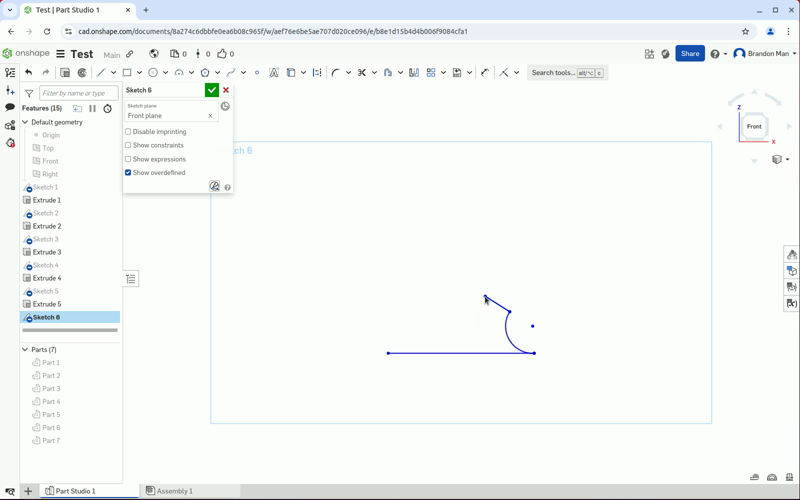
mouse_move(485, 296)
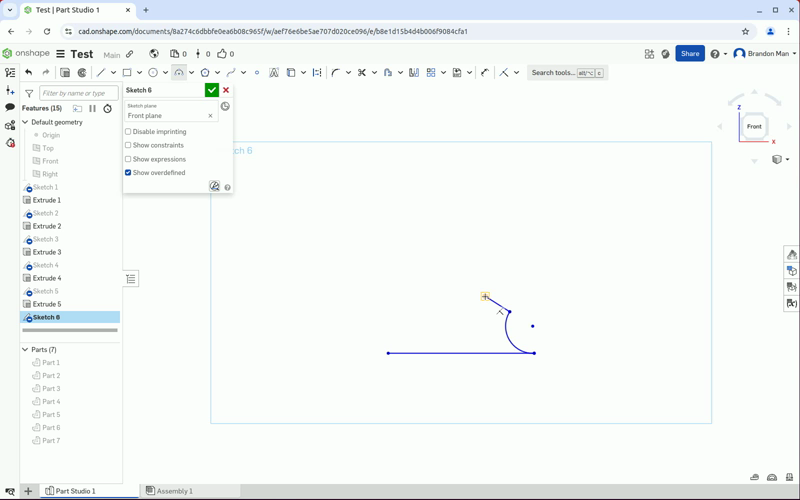
click(485, 296)
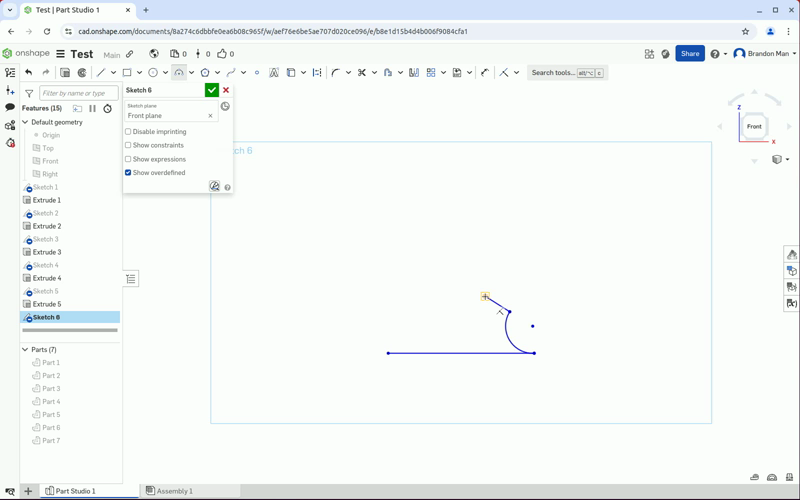
key_down(shift)
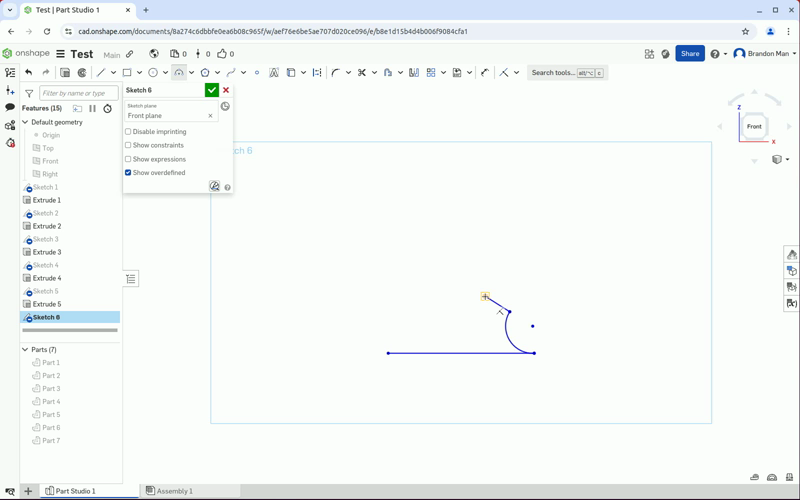
mouse_move(437, 296)
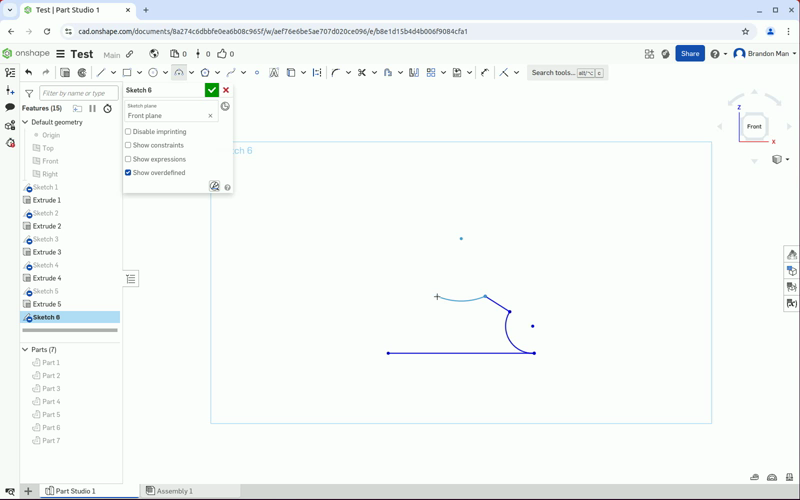
click(437, 296)
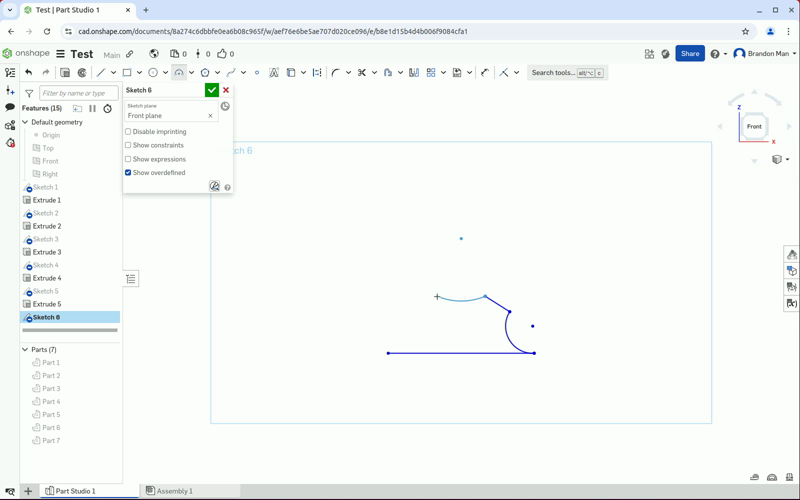
mouse_move(461, 309)
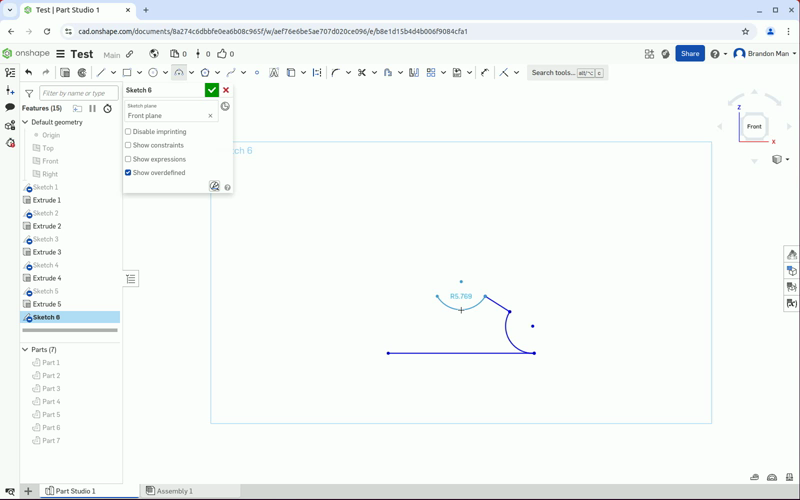
click(461, 309)
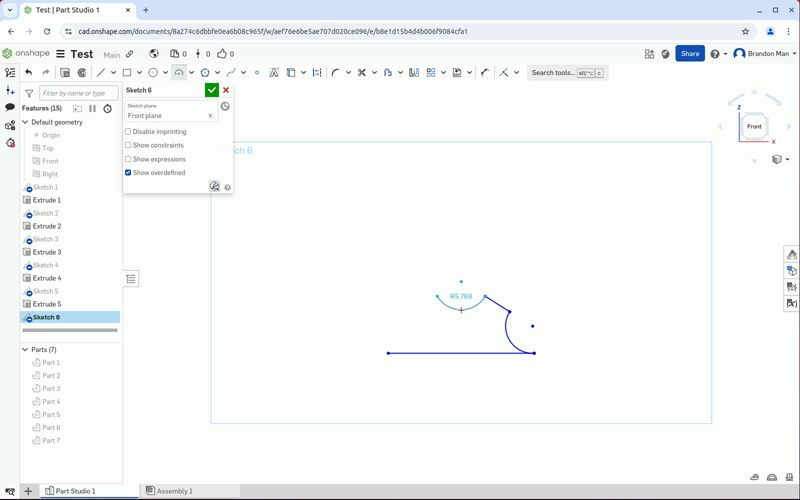
key_up(shift)
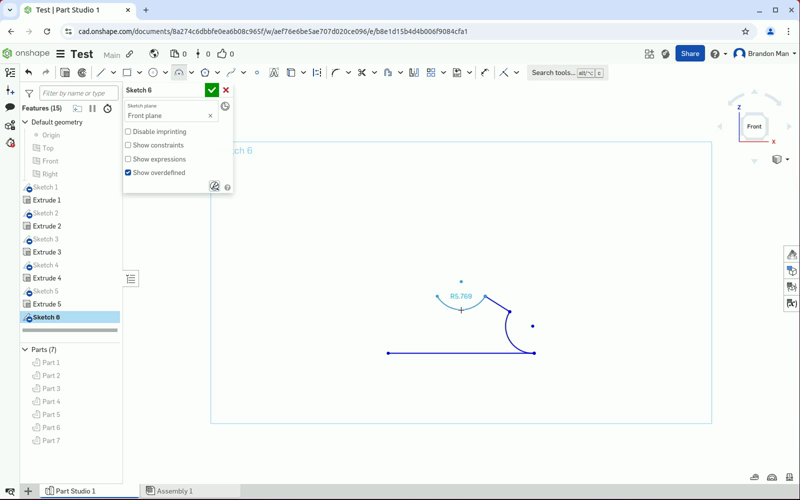
key(esc)
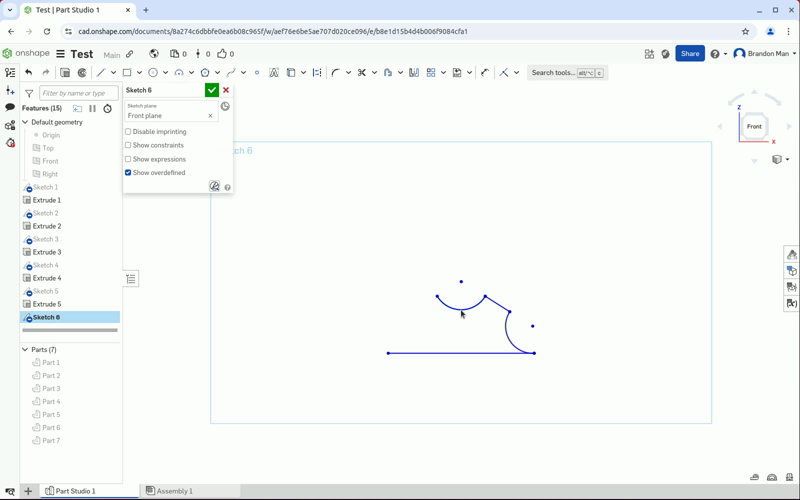
key(l)
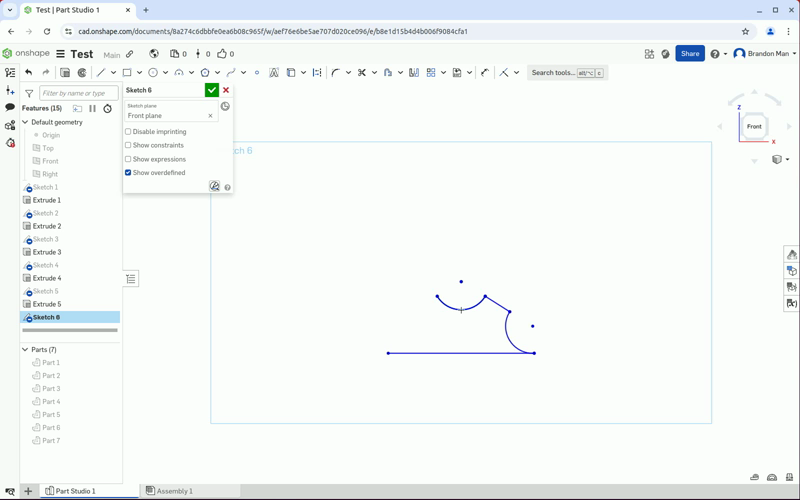
mouse_move(437, 296)
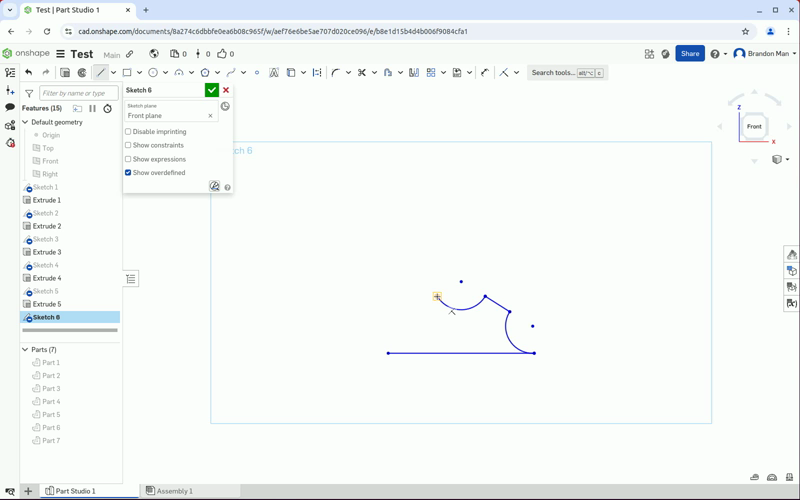
click(437, 296)
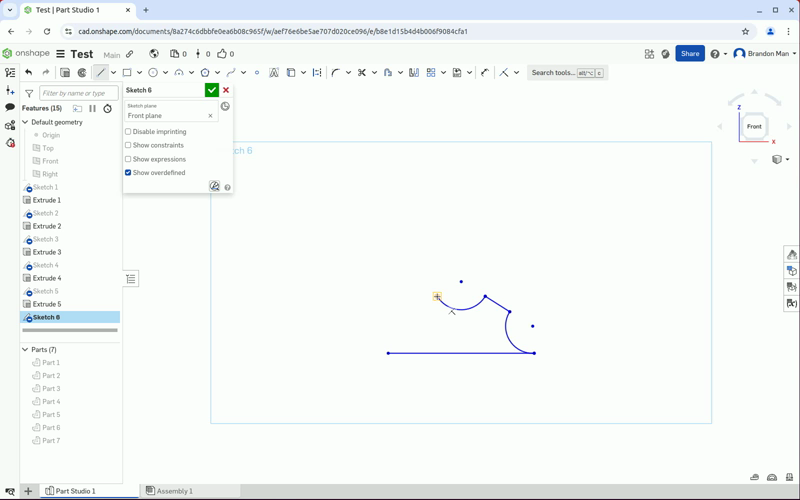
key_down(shift)
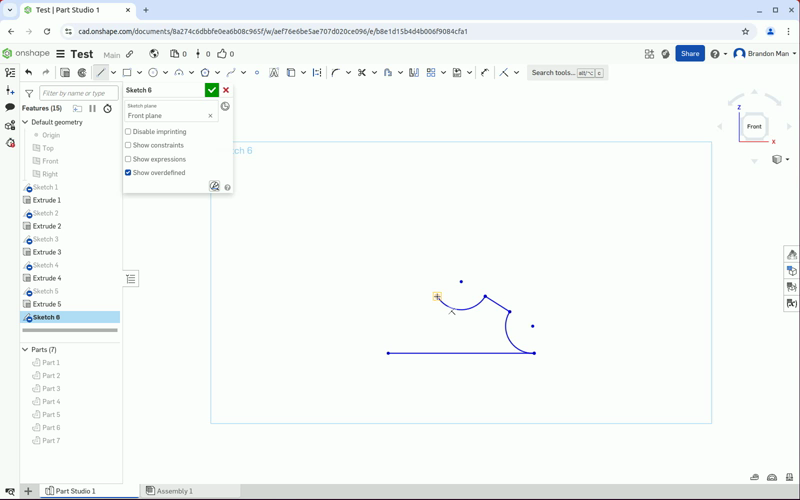
mouse_move(467, 296)
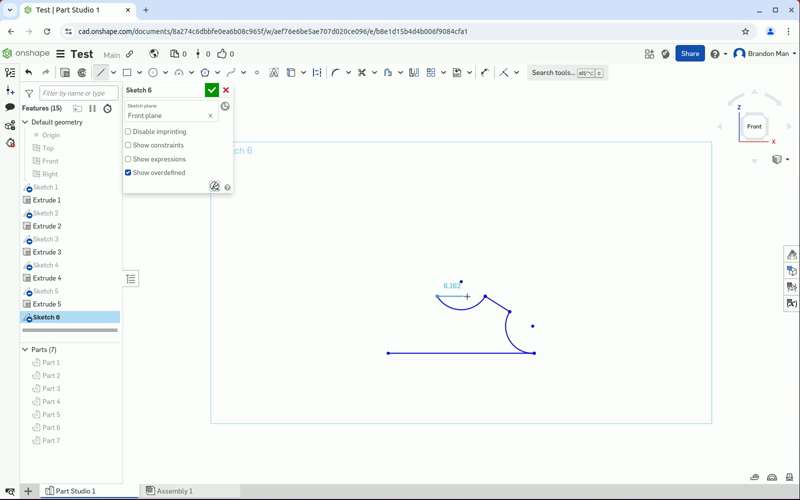
mouse_move(412, 311)
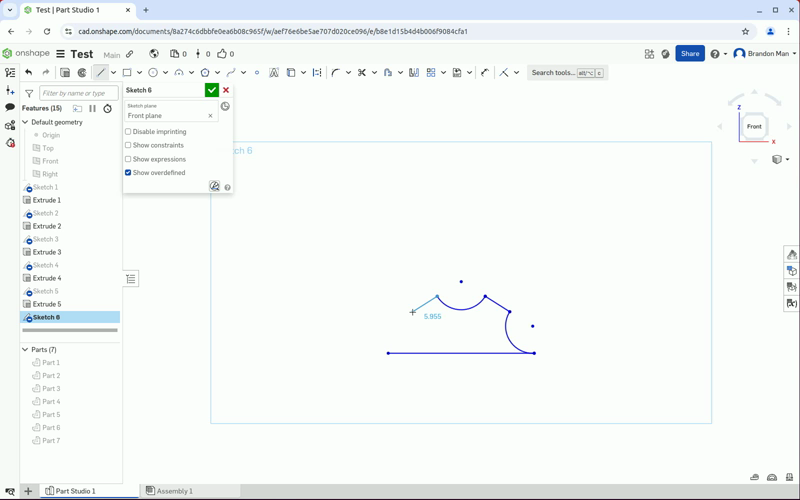
click(412, 311)
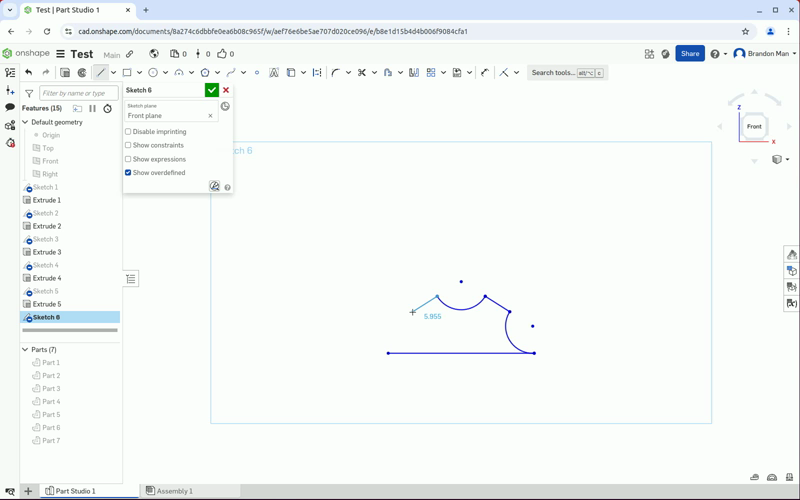
key_up(shift)
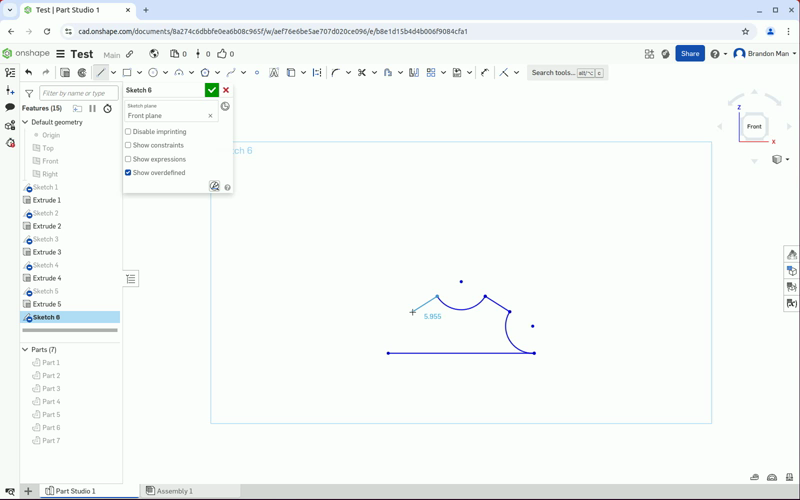
key(esc)
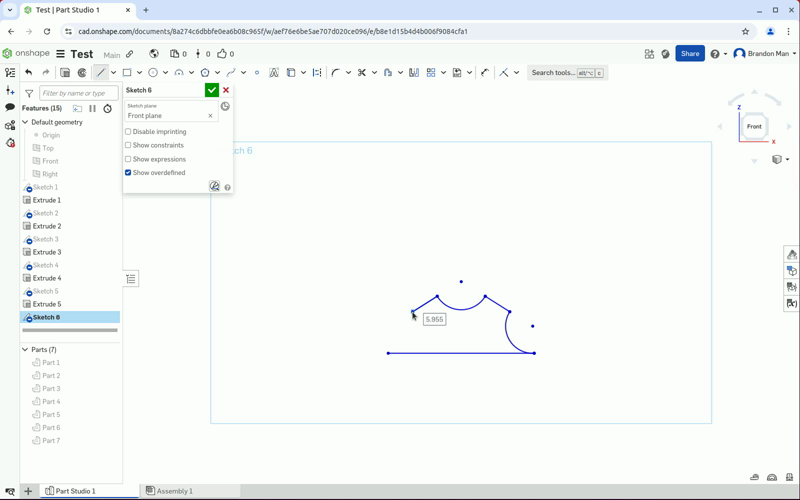
key(a)
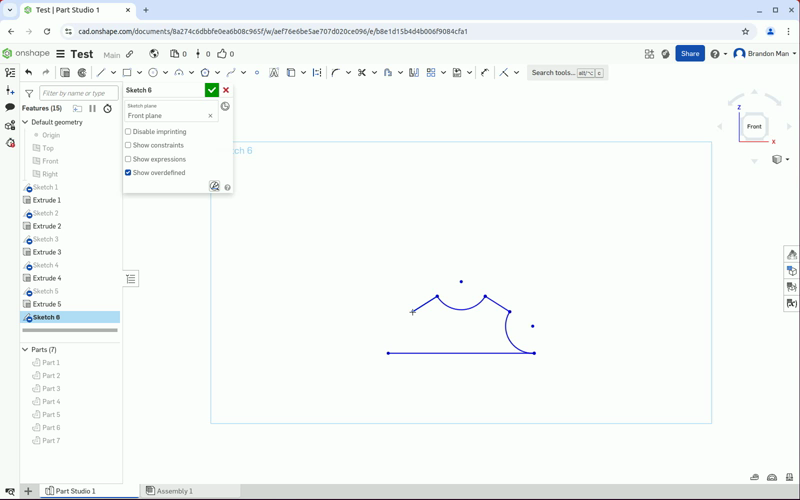
mouse_move(412, 311)
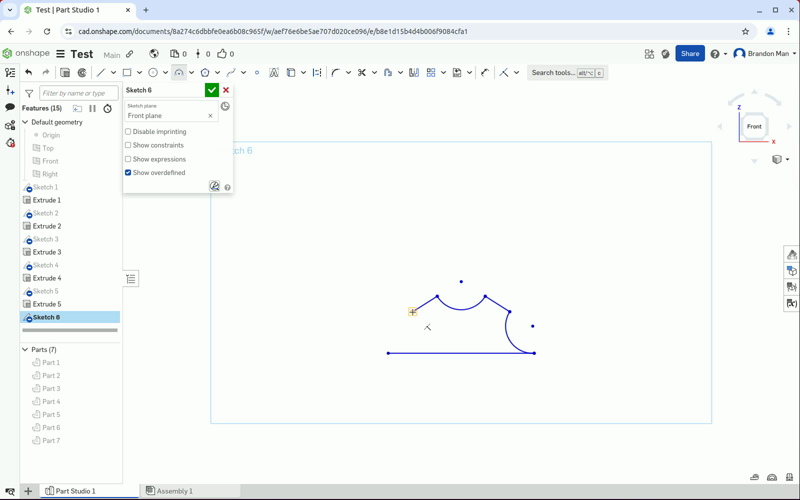
click(412, 311)
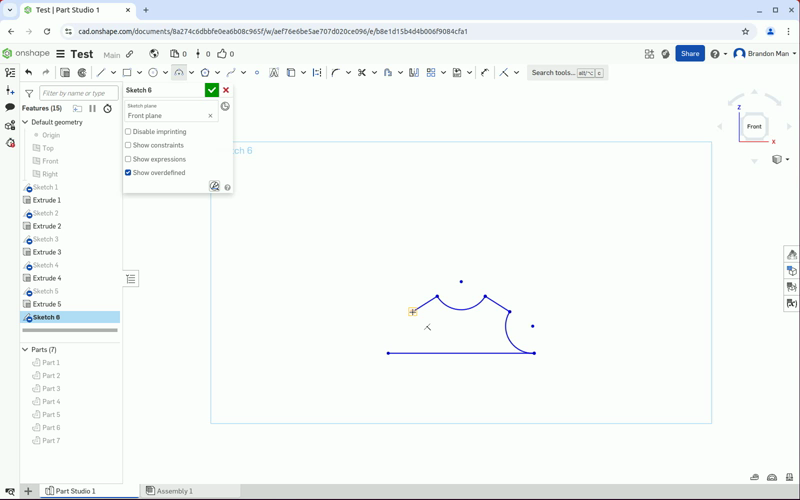
mouse_move(388, 353)
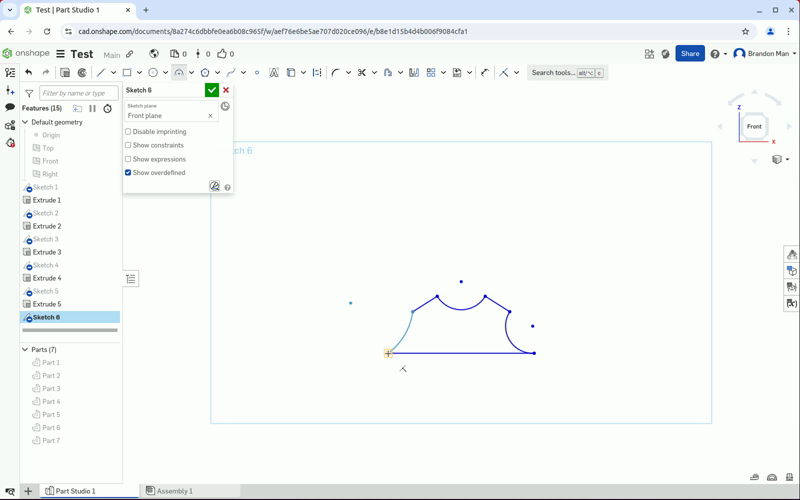
click(388, 353)
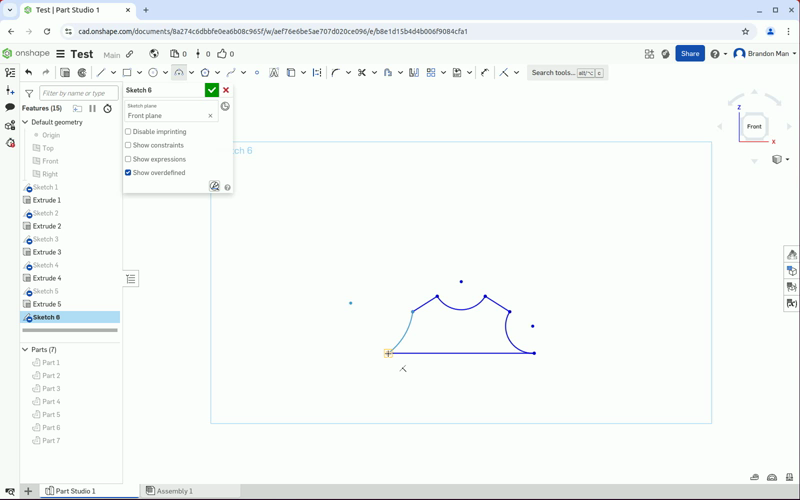
key_down(shift)
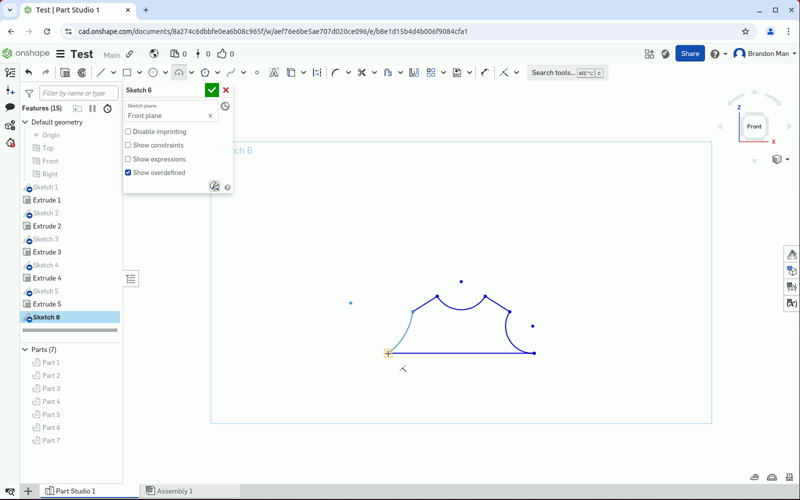
mouse_move(413, 339)
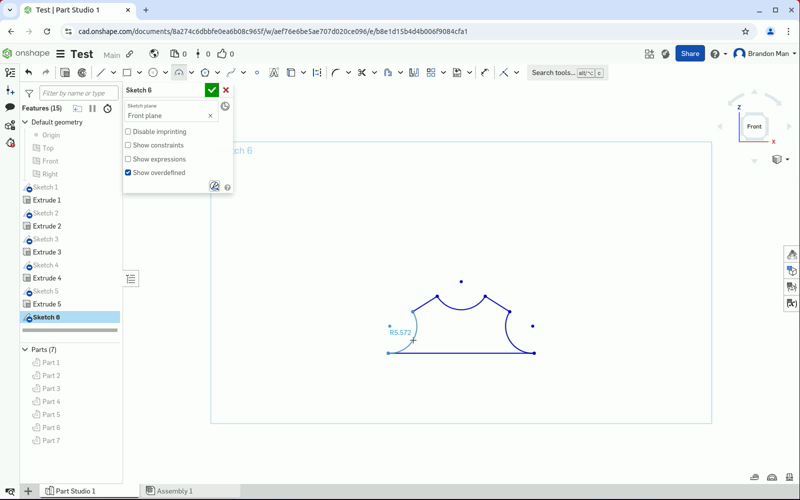
click(413, 339)
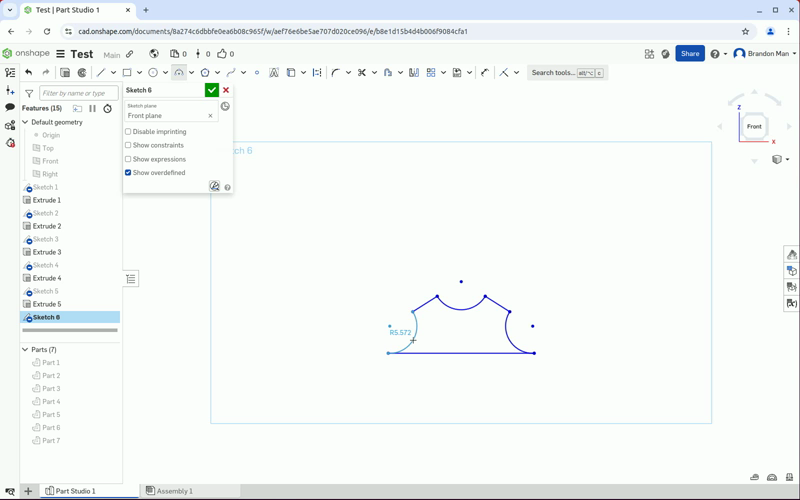
key_up(shift)
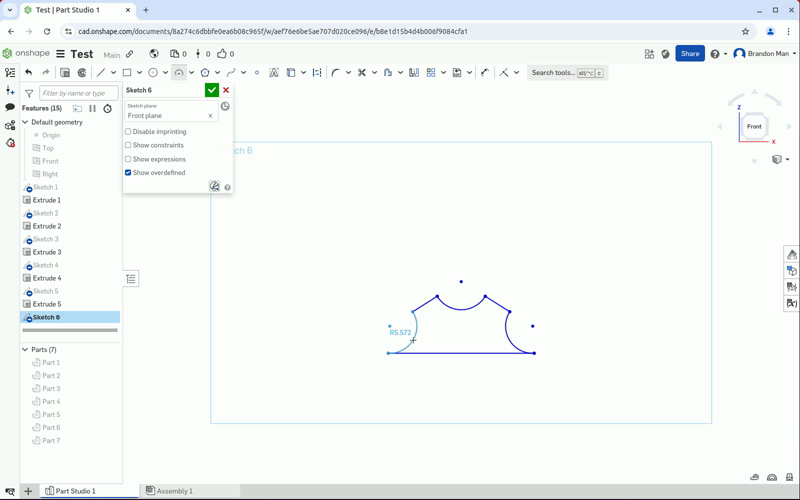
key(esc)
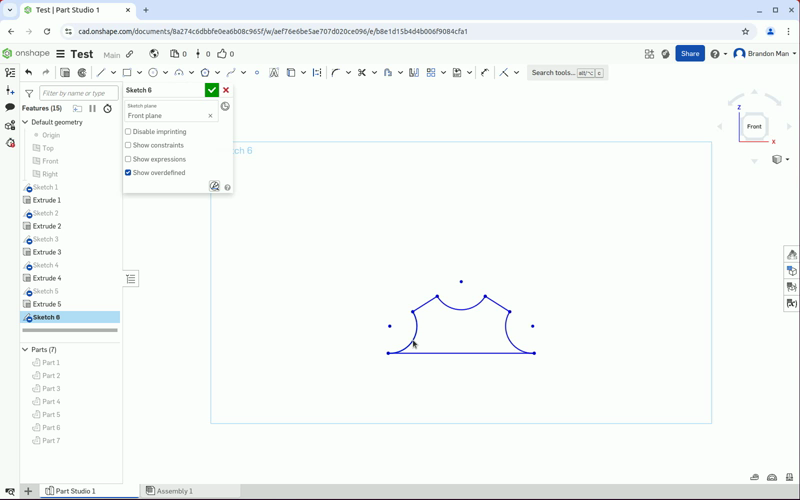
mouse_move(483, 342)
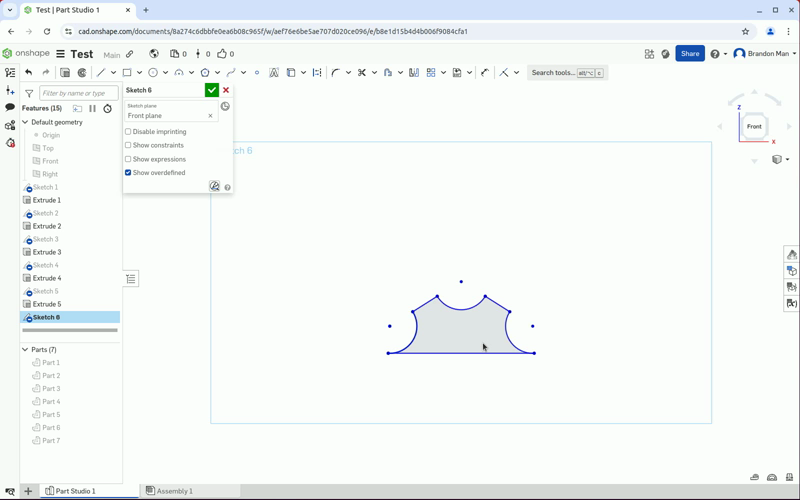
click(483, 342)
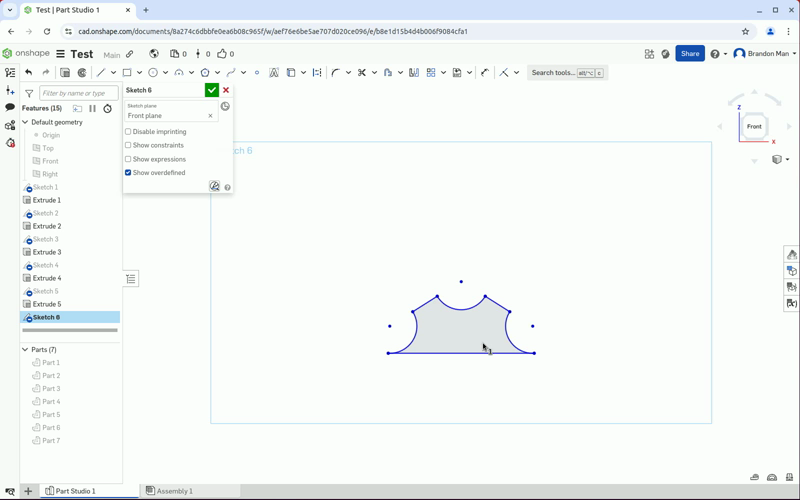
mouse_move(73, 352)
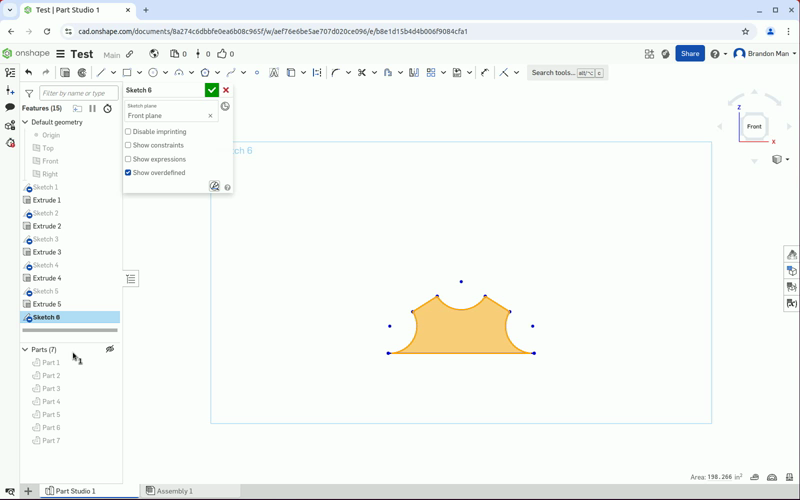
key(shift+y)
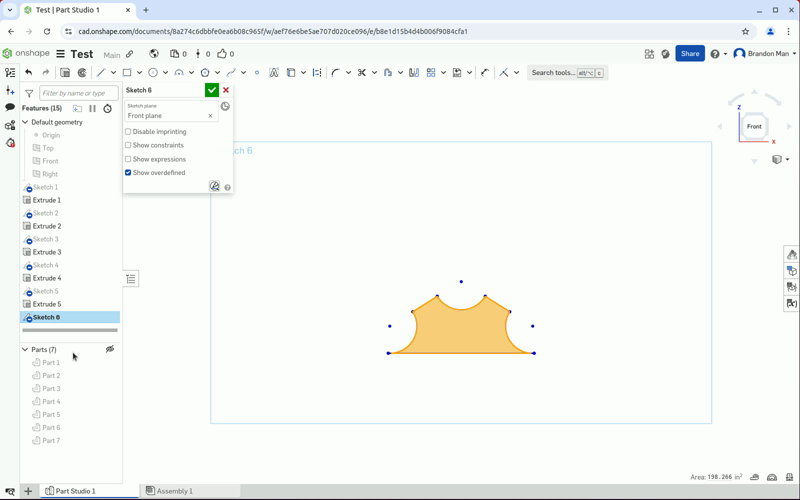
key(shift+e)
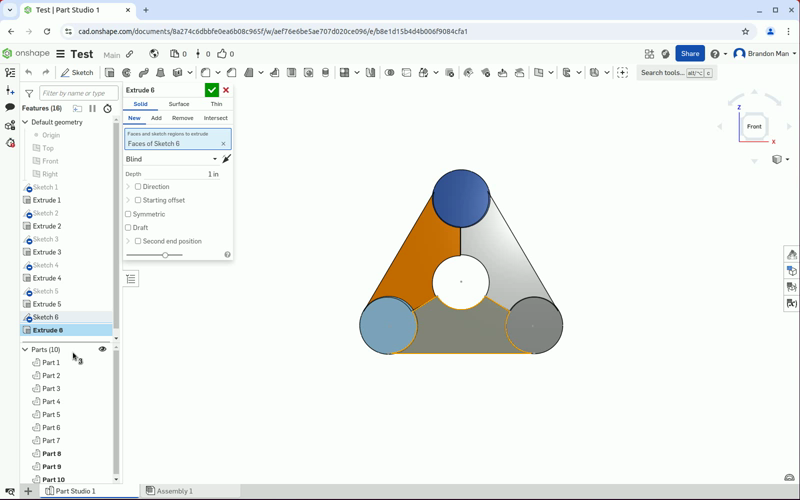
mouse_move(143, 106)
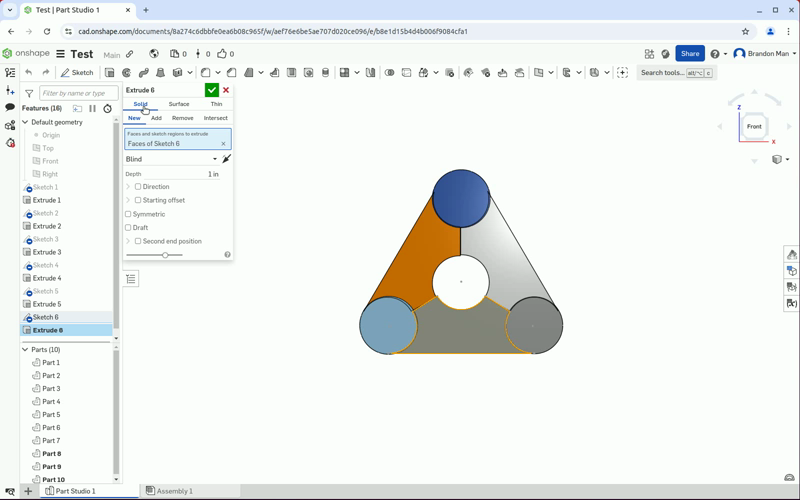
click(143, 106)
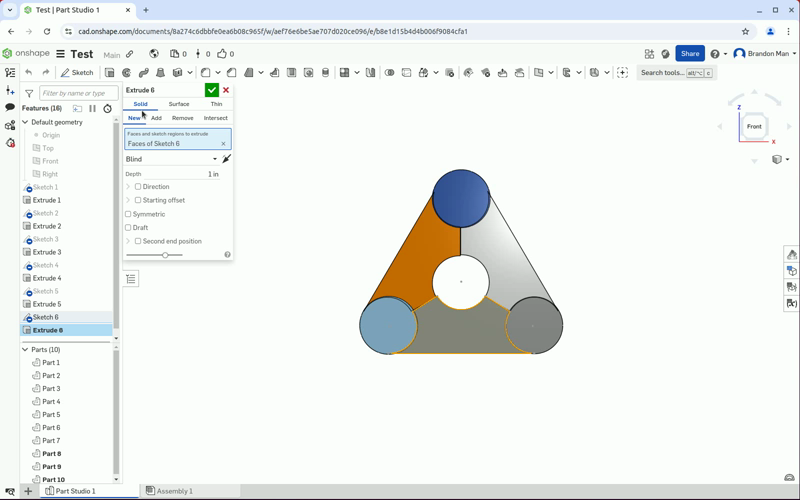
mouse_move(137, 120)
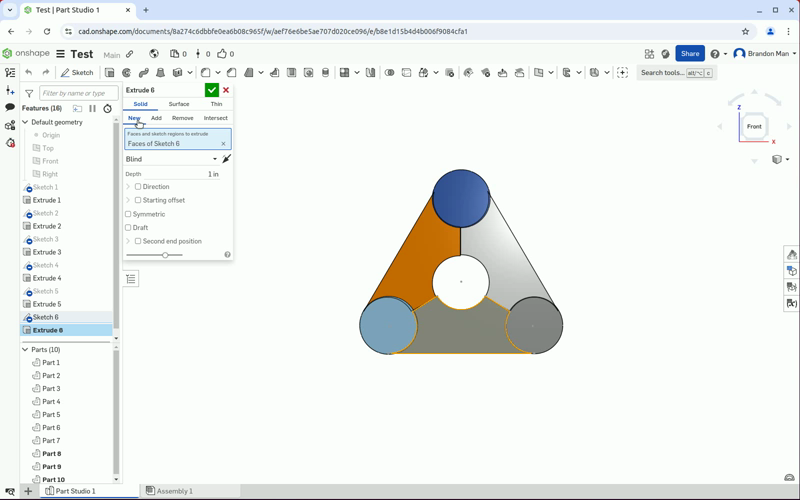
click(137, 120)
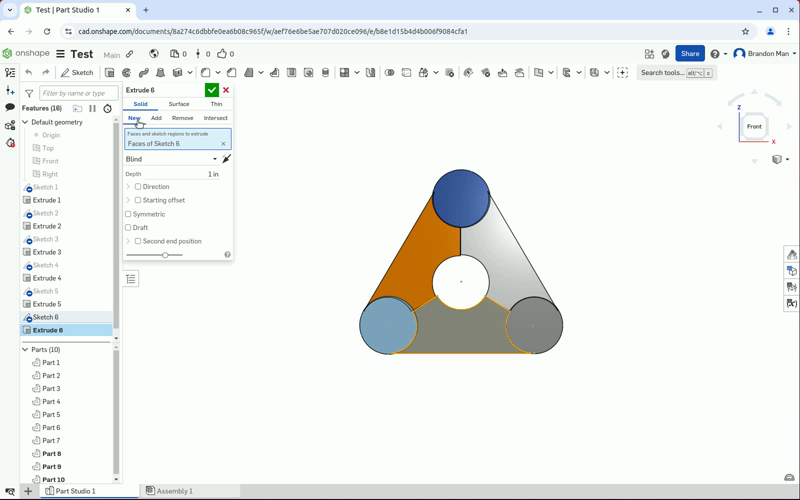
key(tab, 4)
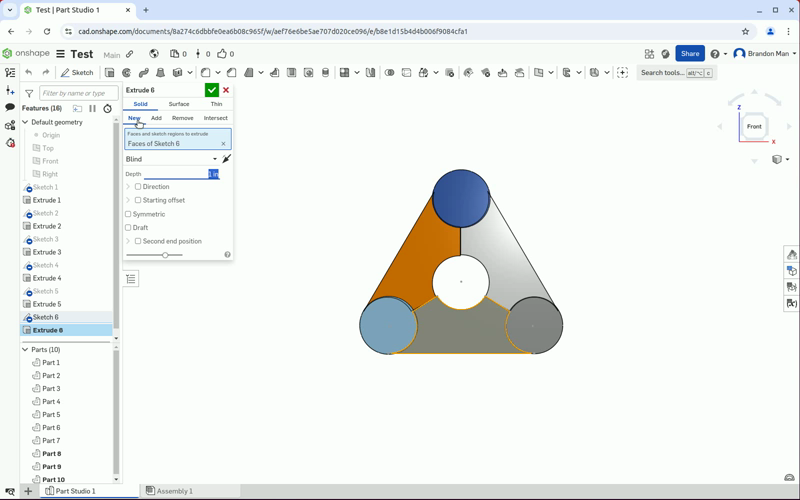
text(13.239)
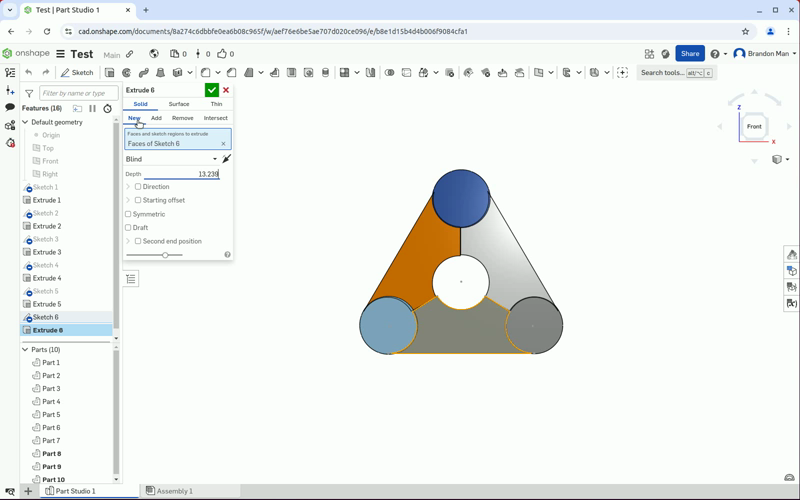
key(enter)
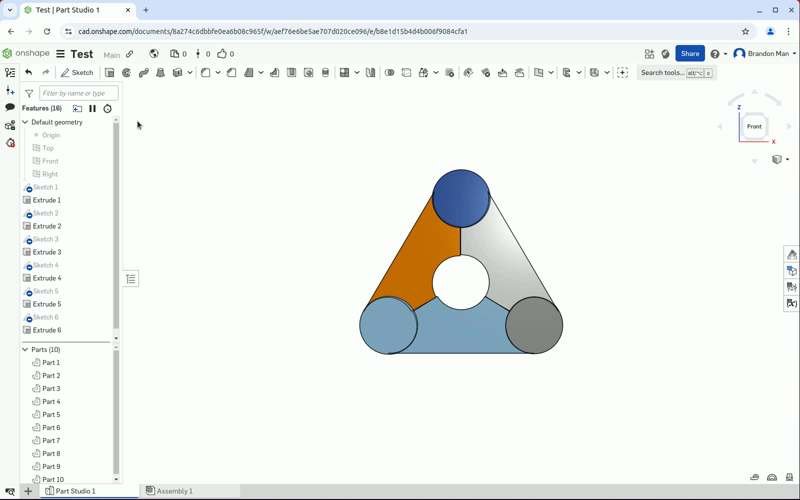
key(shift+h)
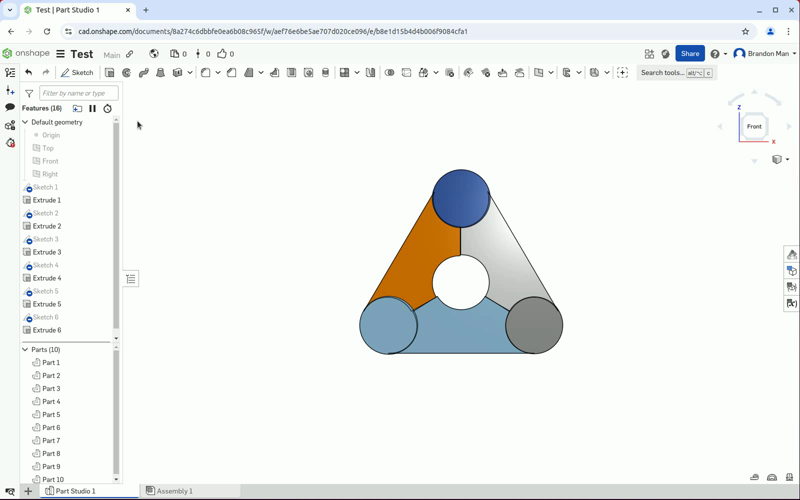
key(shift+h)
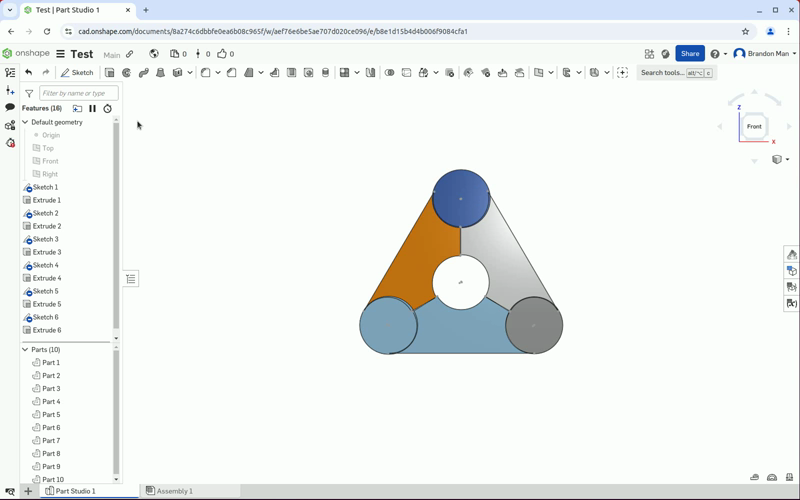
key(shift+7)
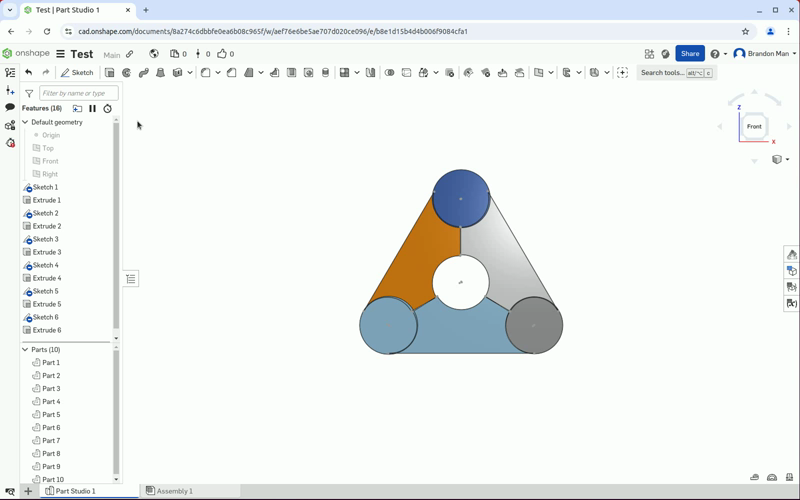
key(left, 2)
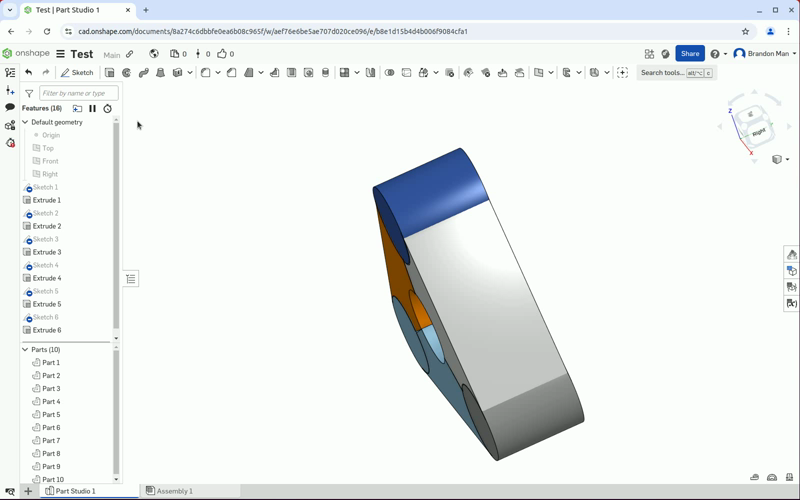
key(down, 2)
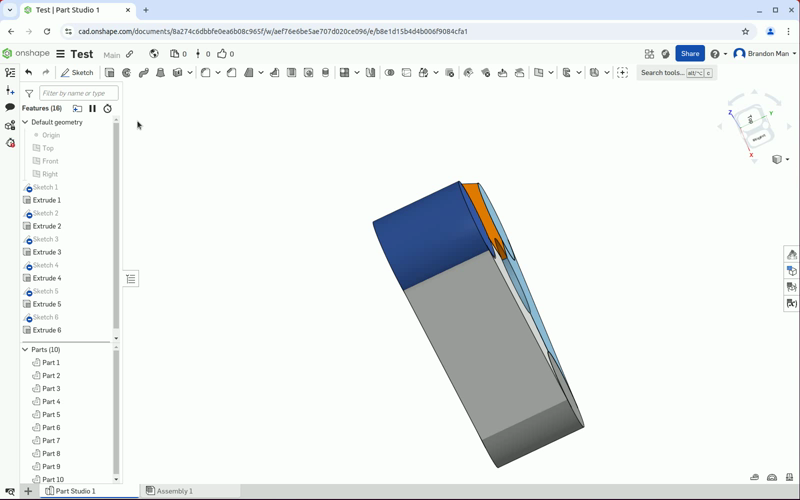
key(up, 2)
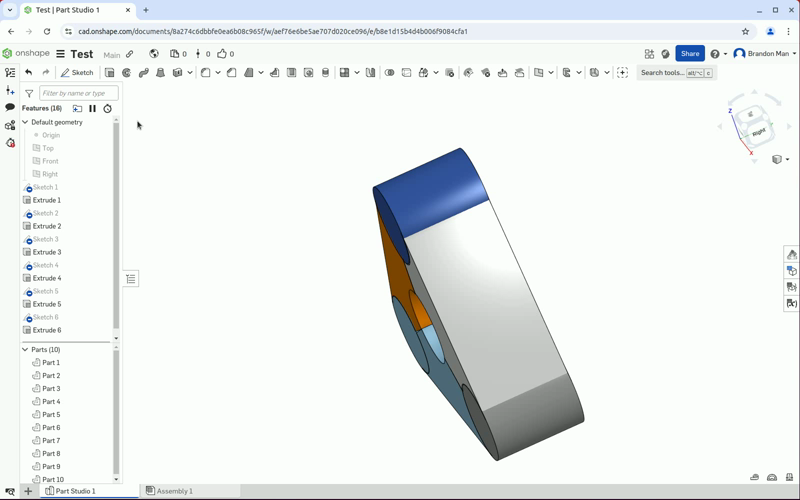
key(right, 2)
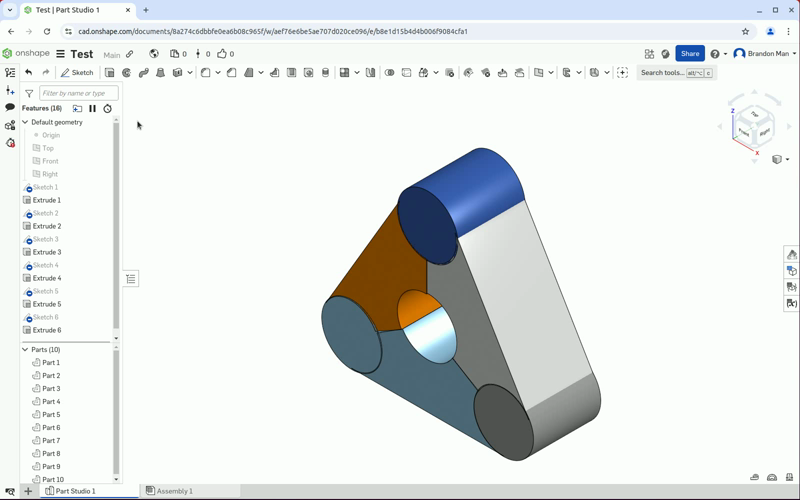
mouse_move(69, 189)
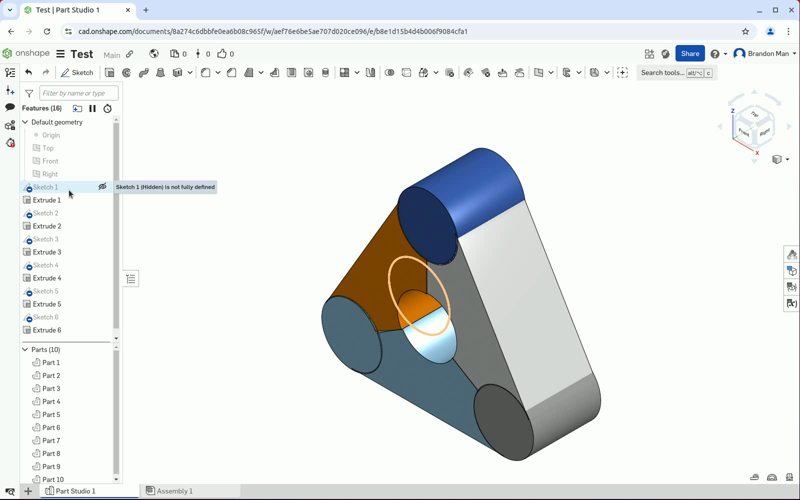
click(69, 189)